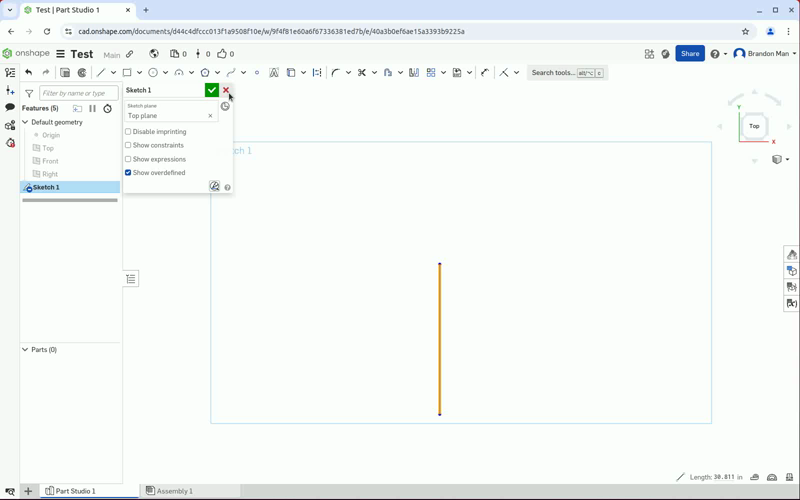
key(shift+h)
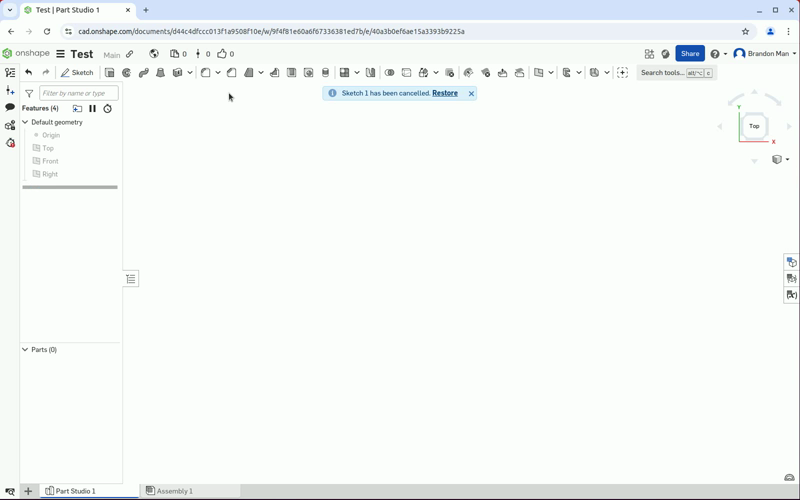
mouse_move(73, 352)
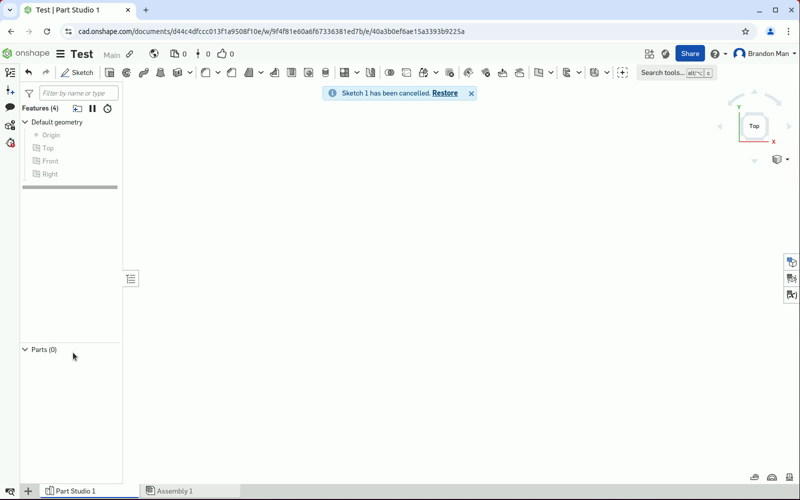
key(y)
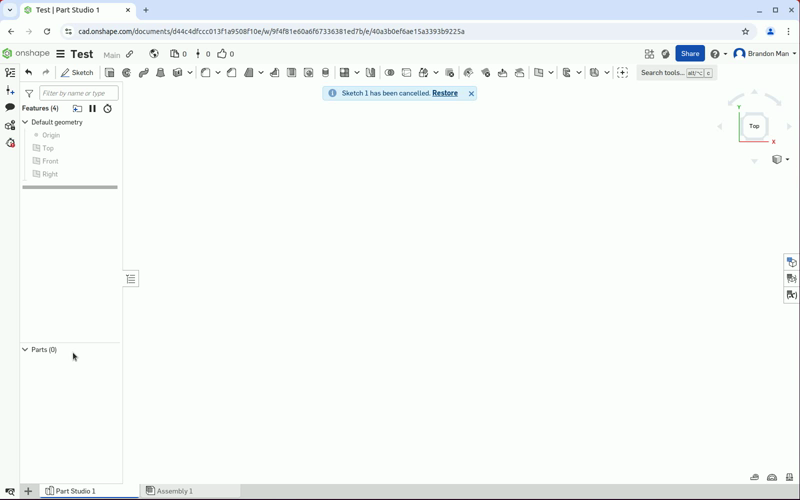
key(shift+p)
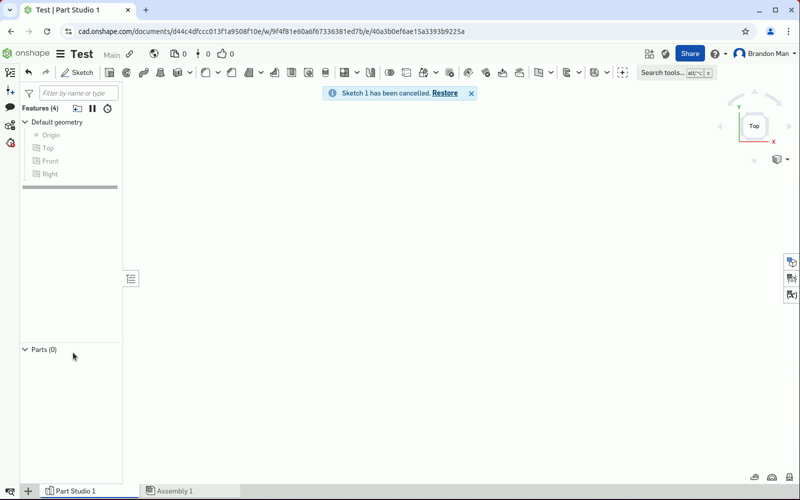
key(space)
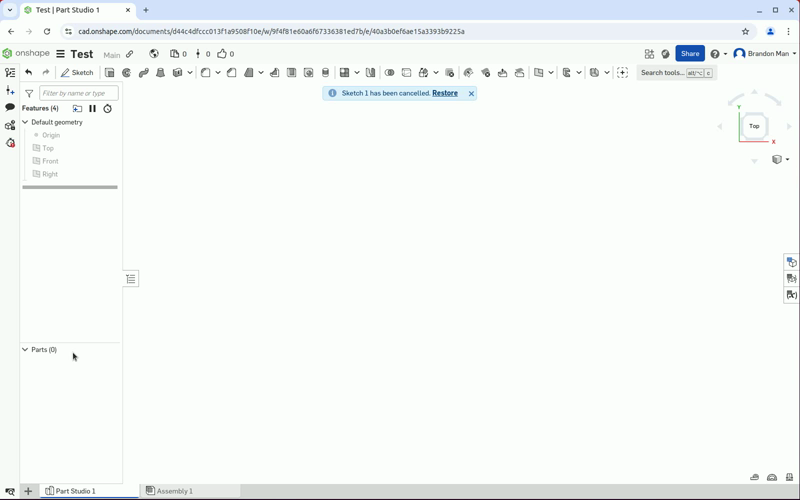
key_down(shift)
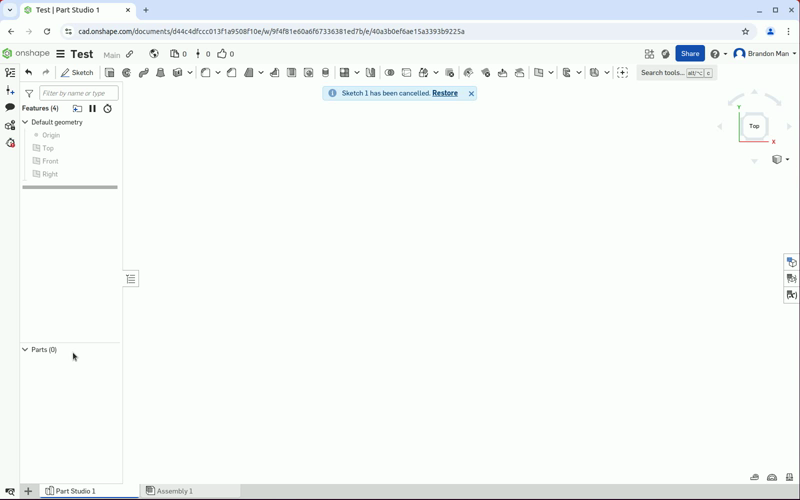
key(up)
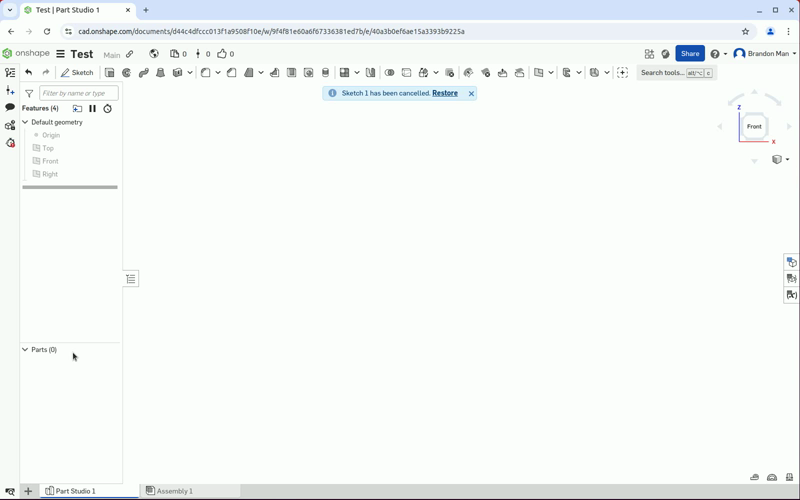
key_up(shift)
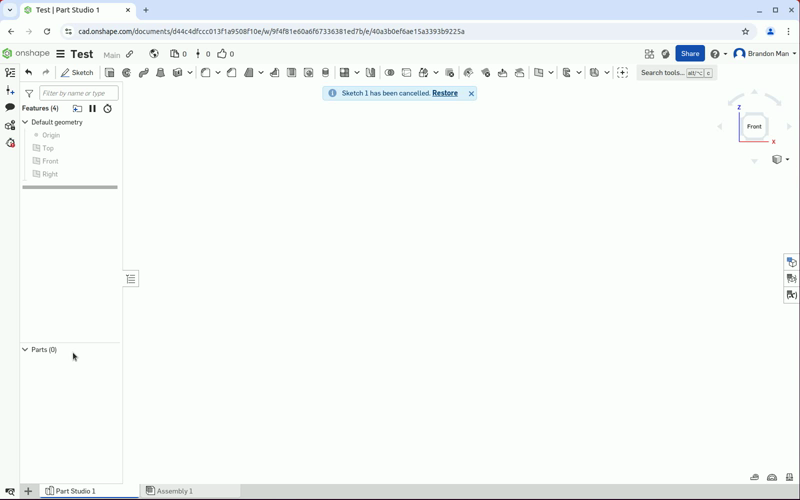
mouse_move(73, 352)
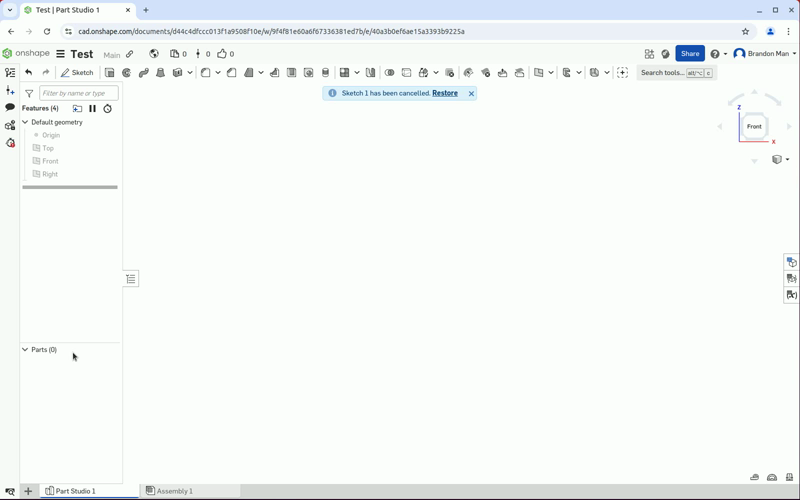
key(shift+y)
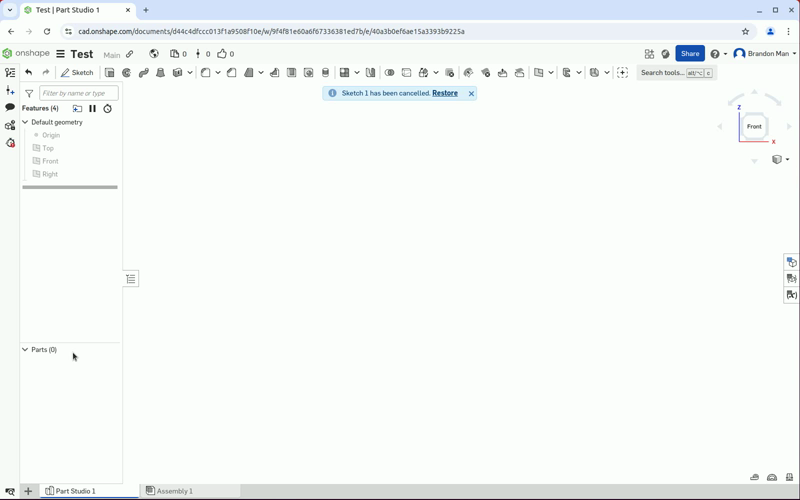
key(shift+s)
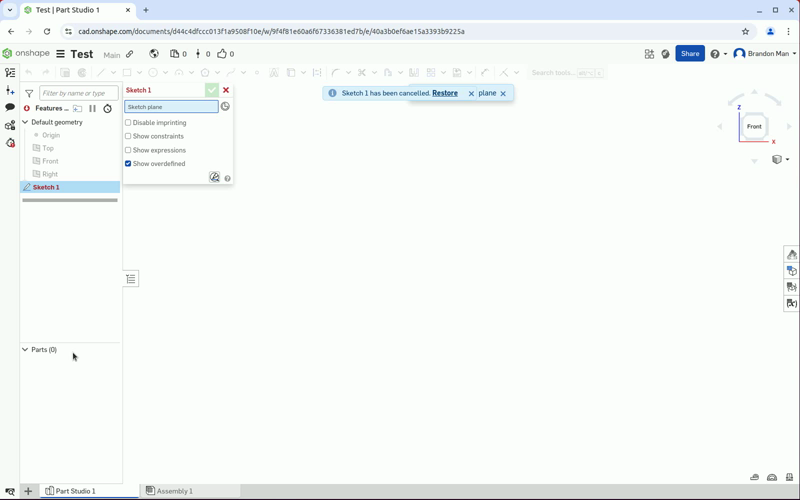
mouse_move(73, 163)
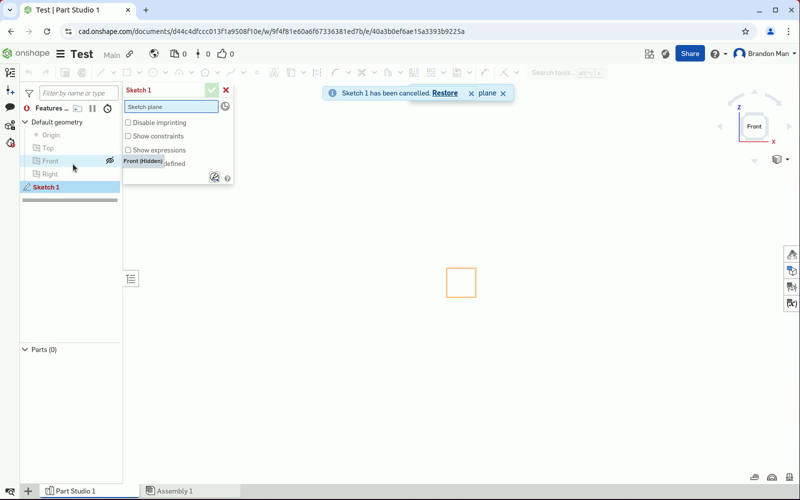
click(73, 163)
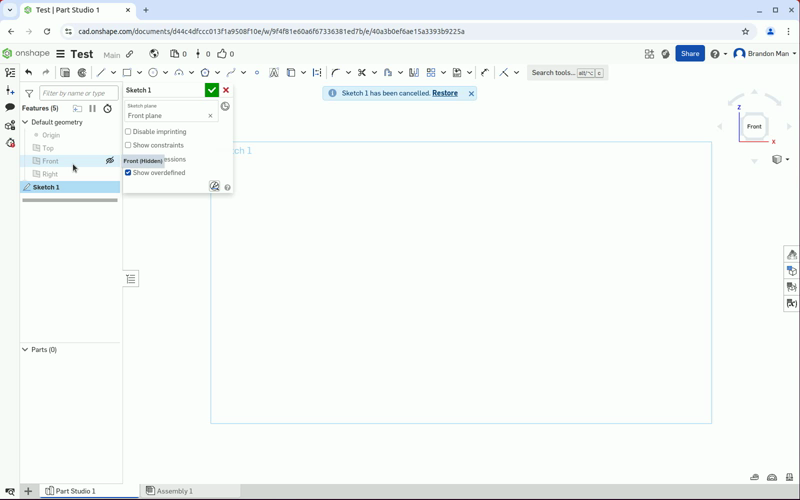
mouse_move(73, 352)
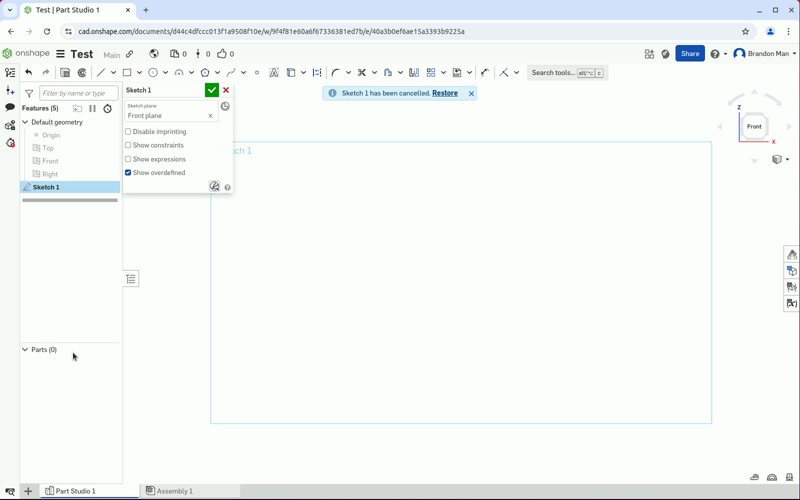
key(y)
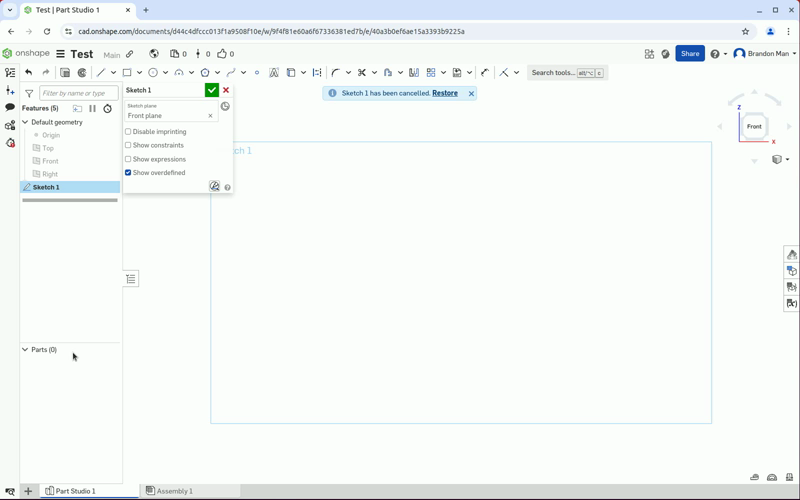
key(l)
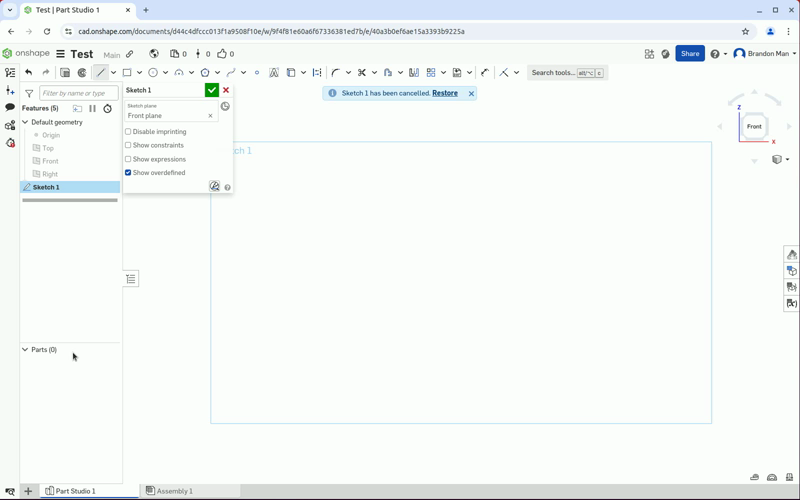
key_down(shift)
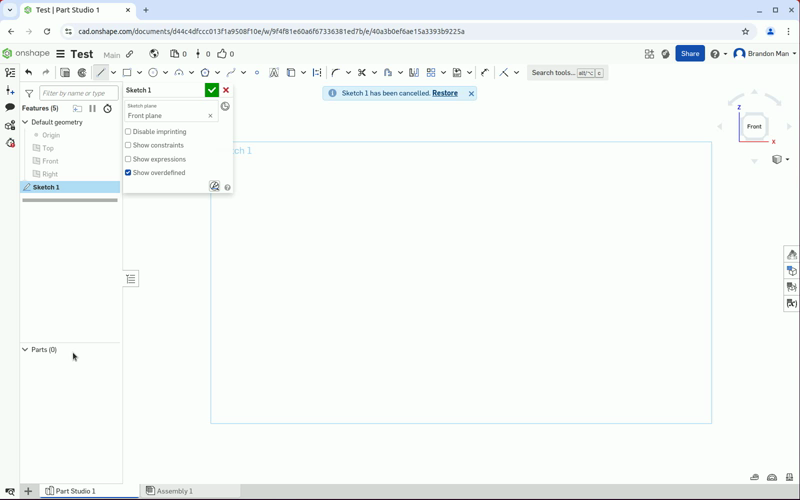
mouse_move(397, 359)
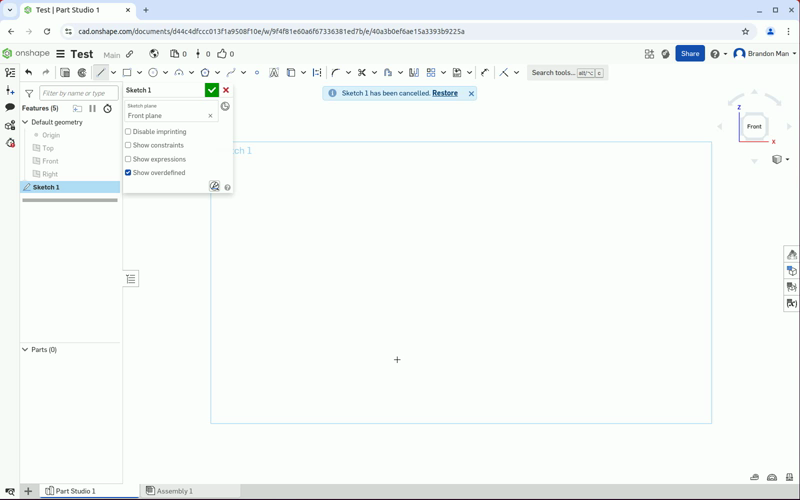
click(397, 359)
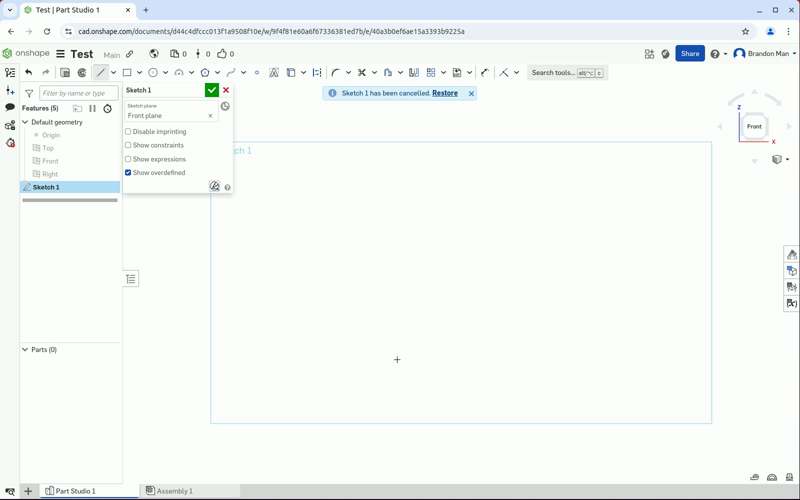
key_up(shift)
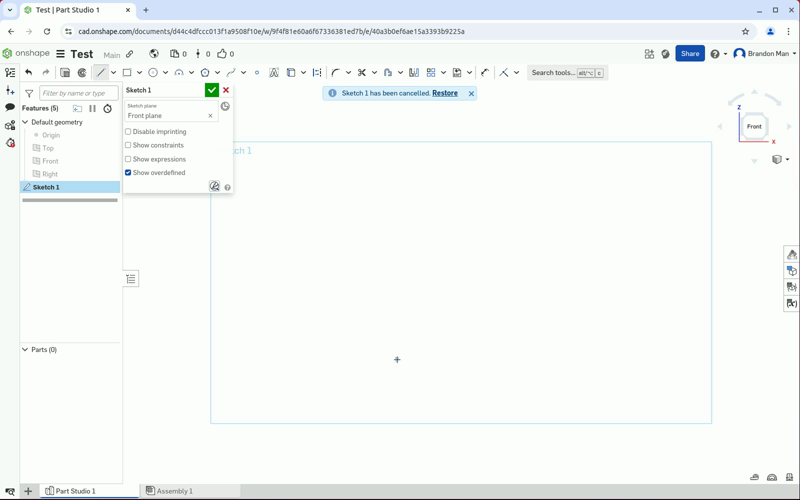
key_down(shift)
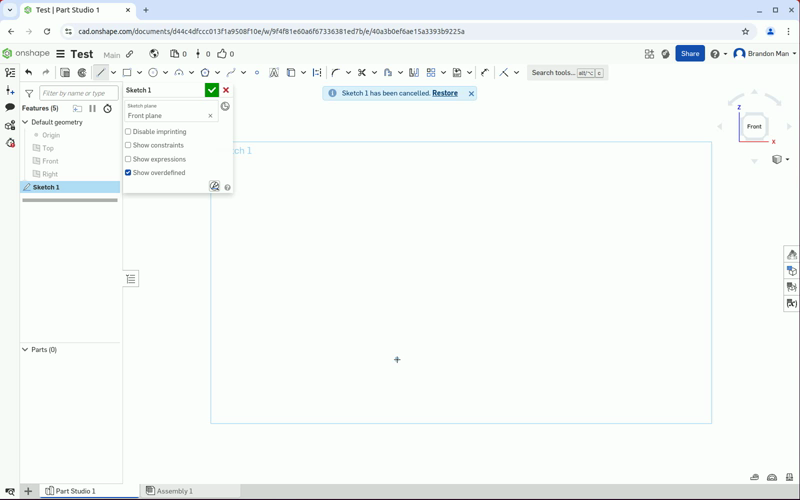
mouse_move(427, 359)
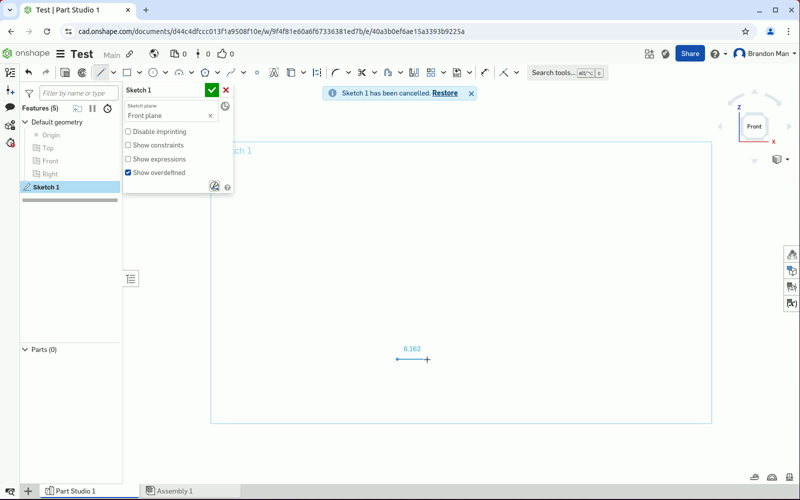
mouse_move(449, 359)
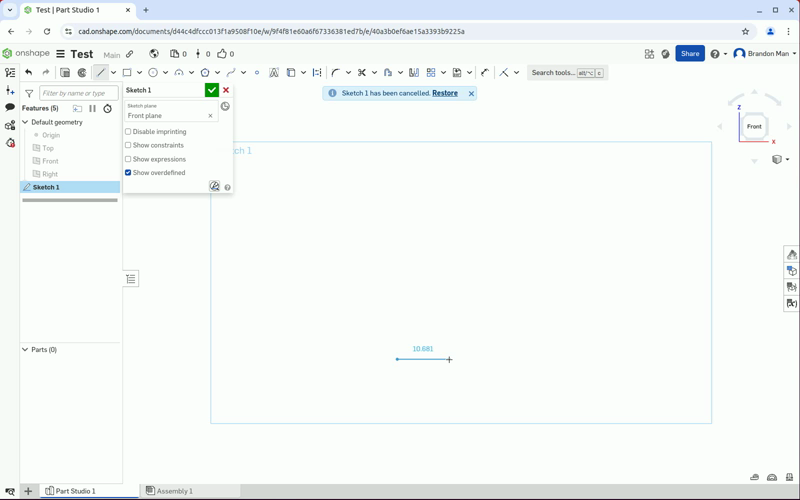
click(449, 359)
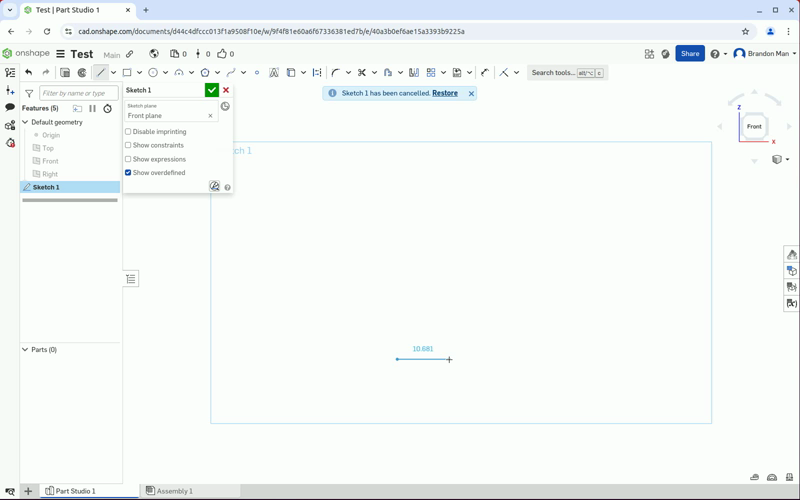
key_up(shift)
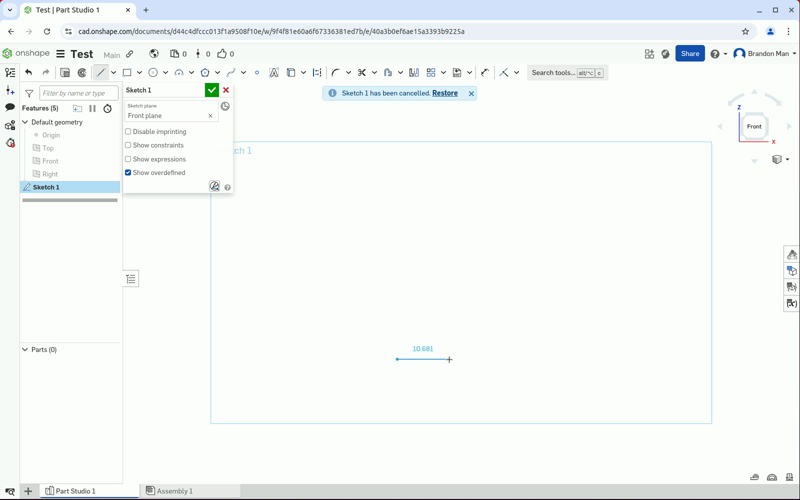
key(esc)
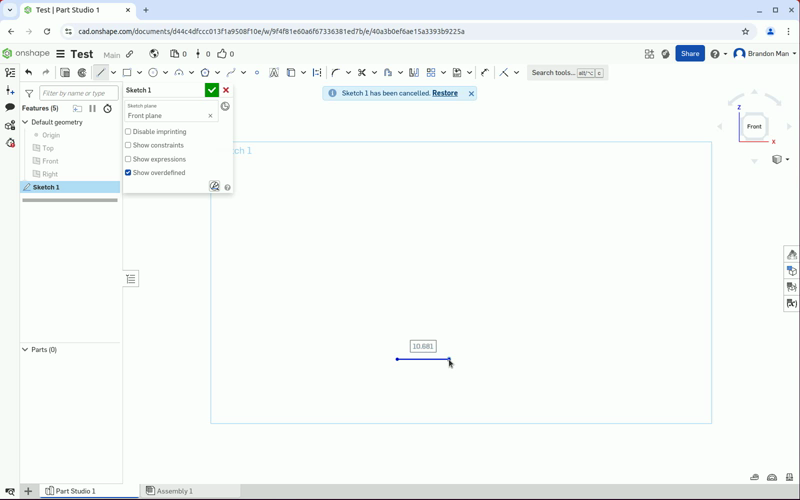
key(a)
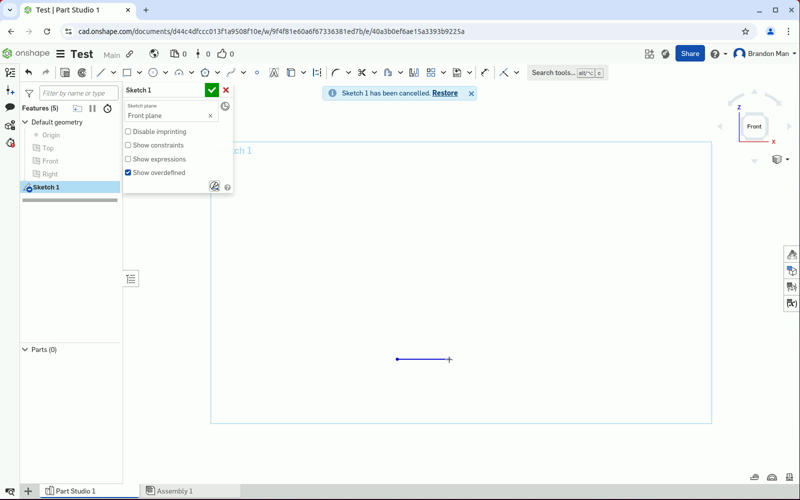
mouse_move(449, 359)
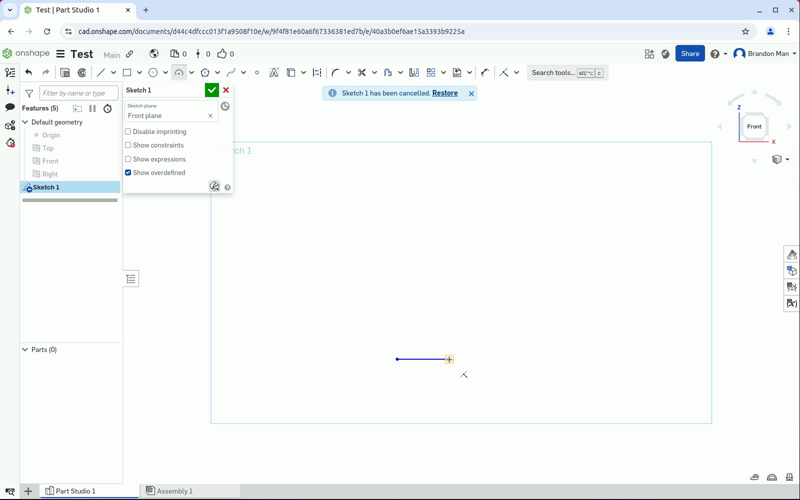
click(449, 359)
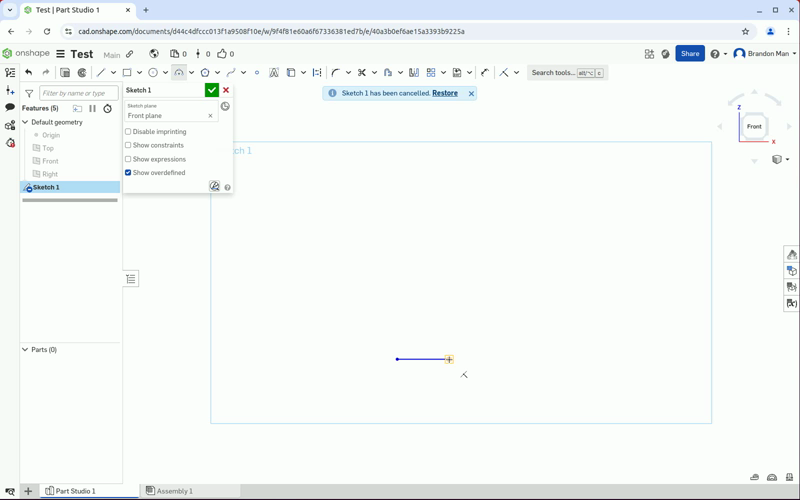
key_down(shift)
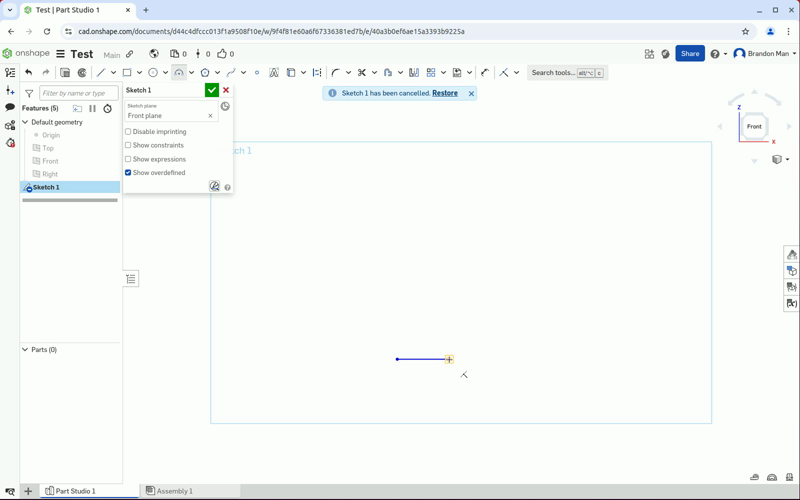
mouse_move(471, 359)
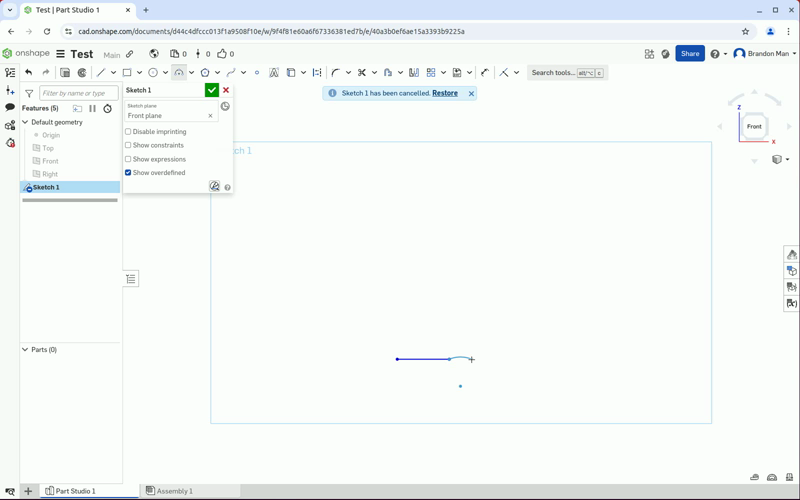
click(471, 359)
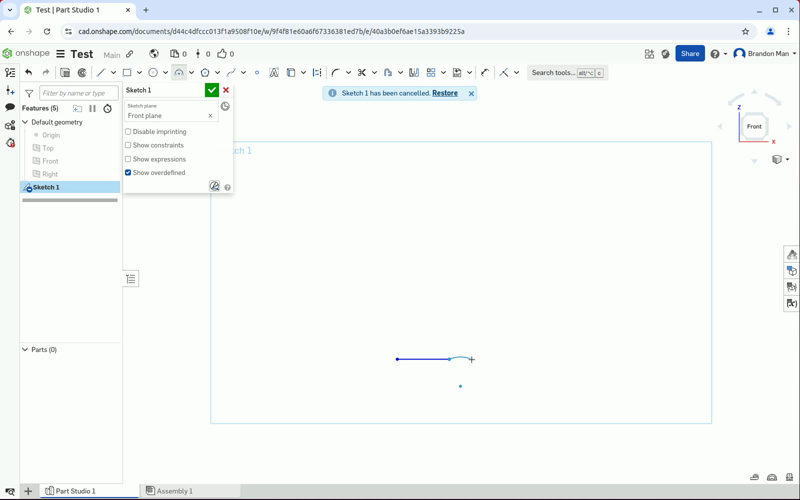
mouse_move(460, 347)
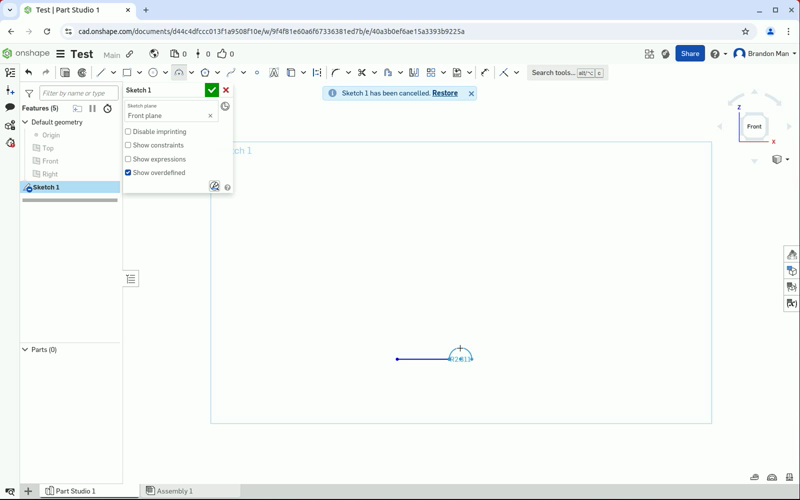
click(460, 347)
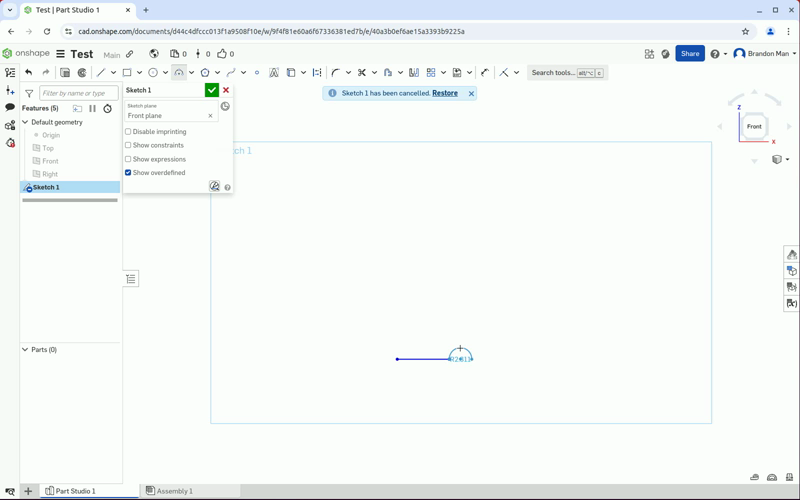
key_up(shift)
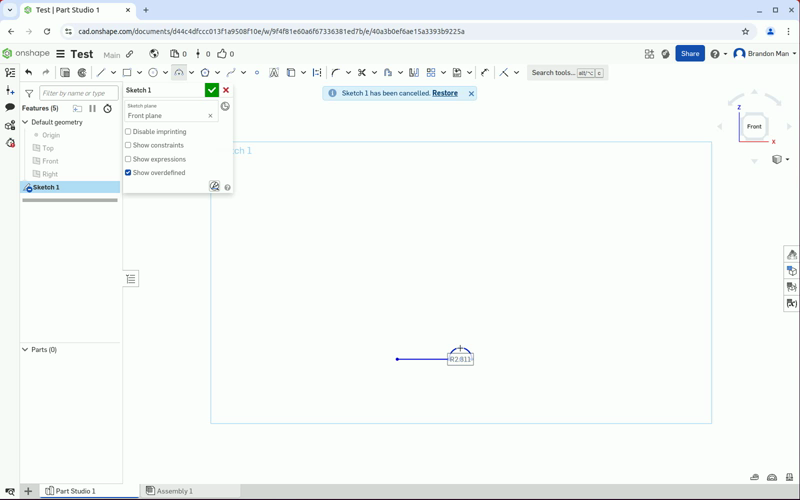
key(esc)
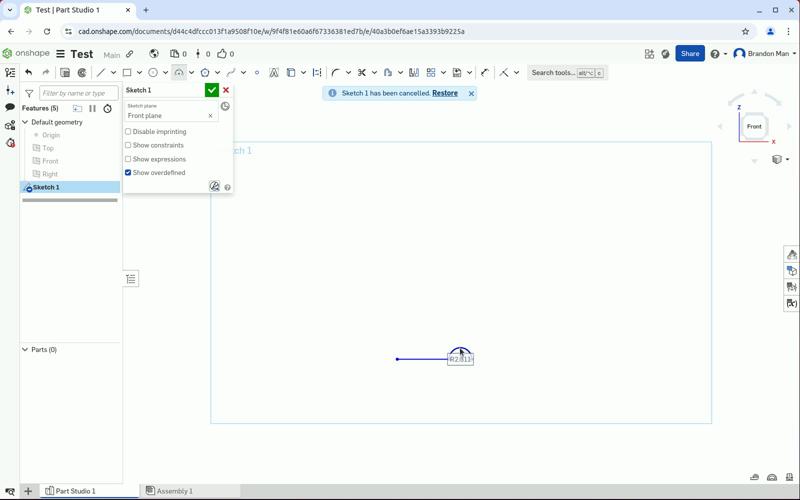
key(l)
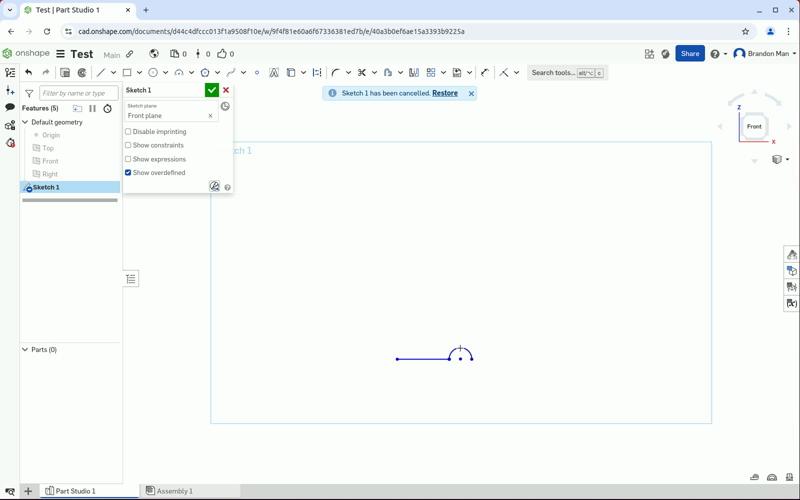
mouse_move(471, 359)
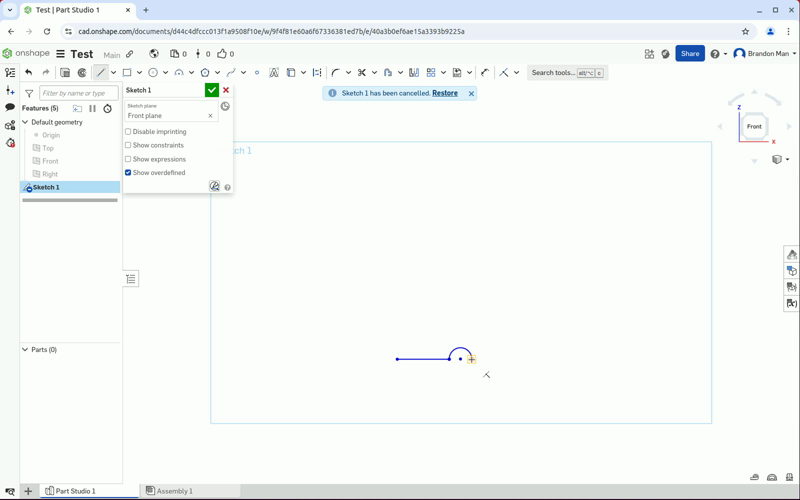
click(471, 359)
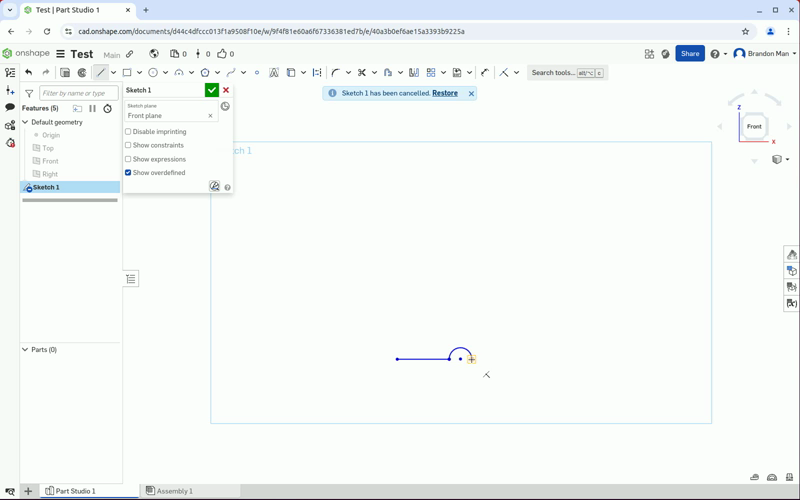
key_down(shift)
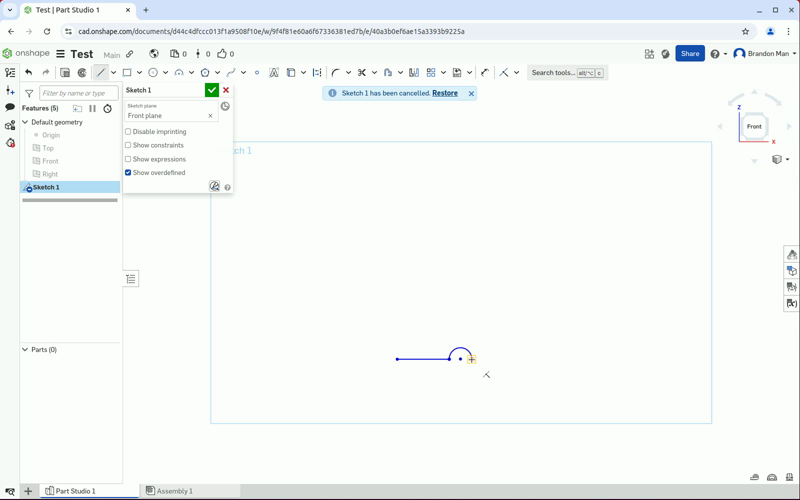
mouse_move(501, 359)
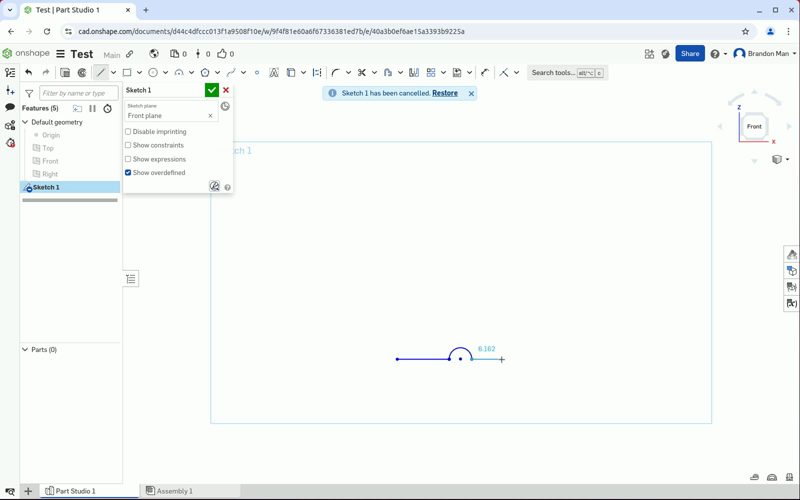
mouse_move(523, 359)
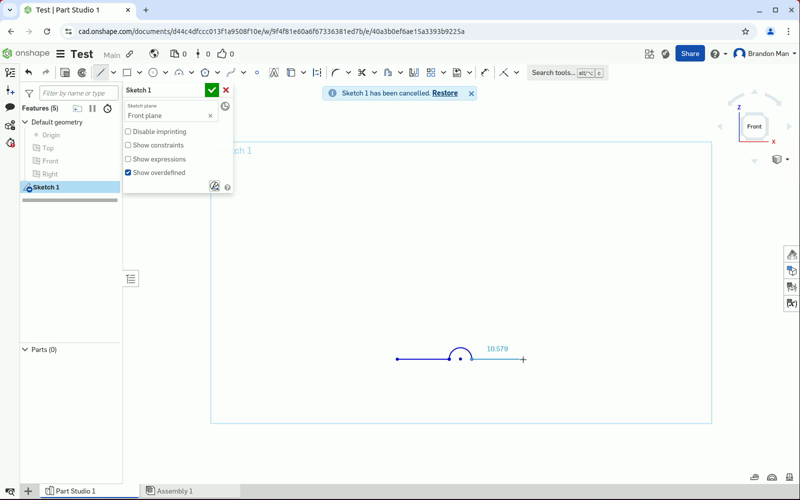
click(523, 359)
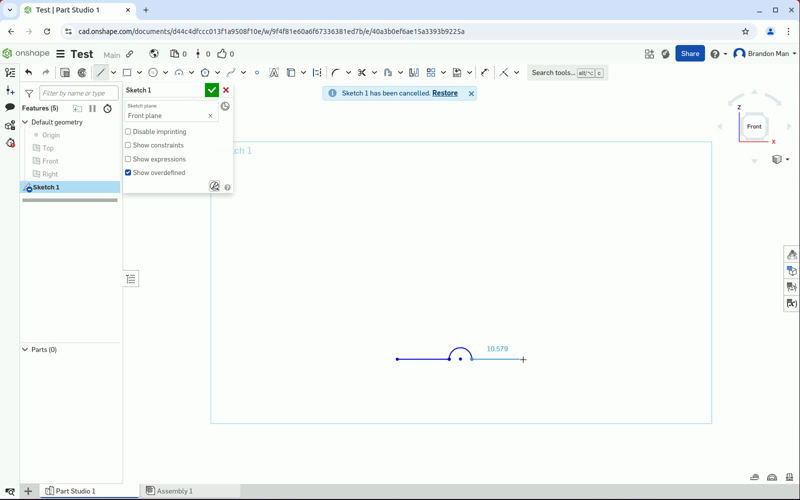
key_up(shift)
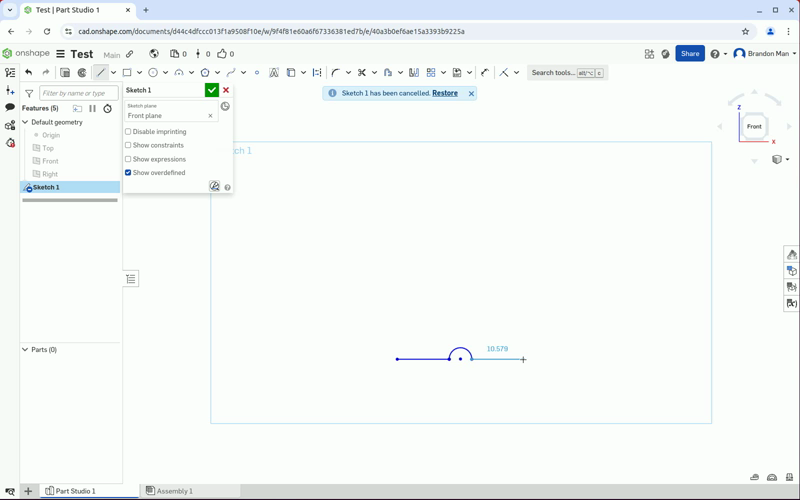
key_down(shift)
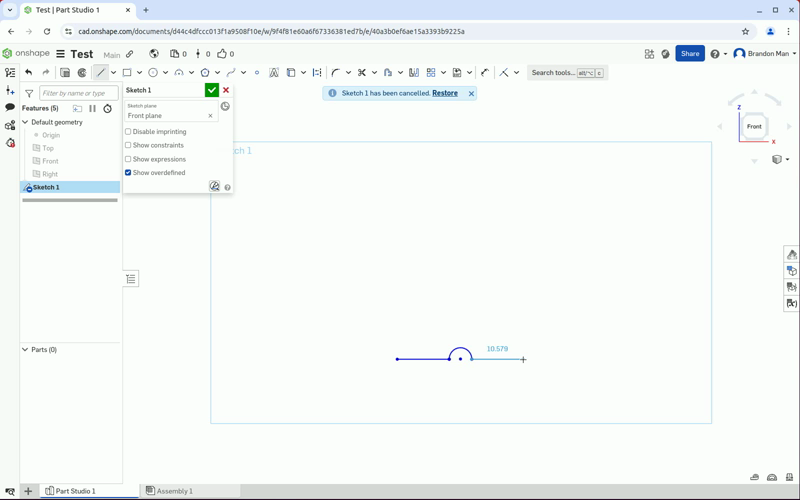
mouse_move(523, 206)
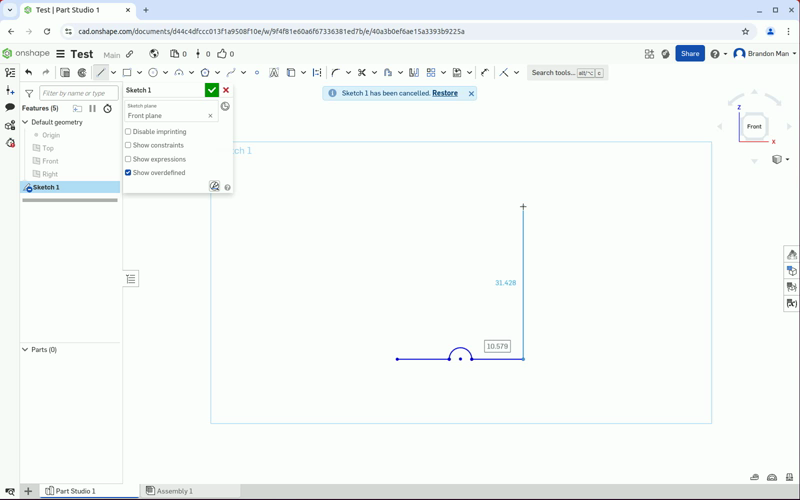
click(523, 206)
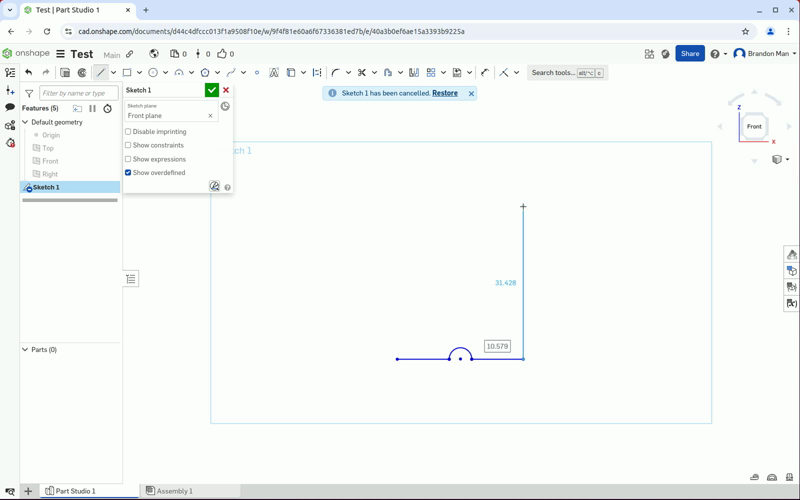
key_up(shift)
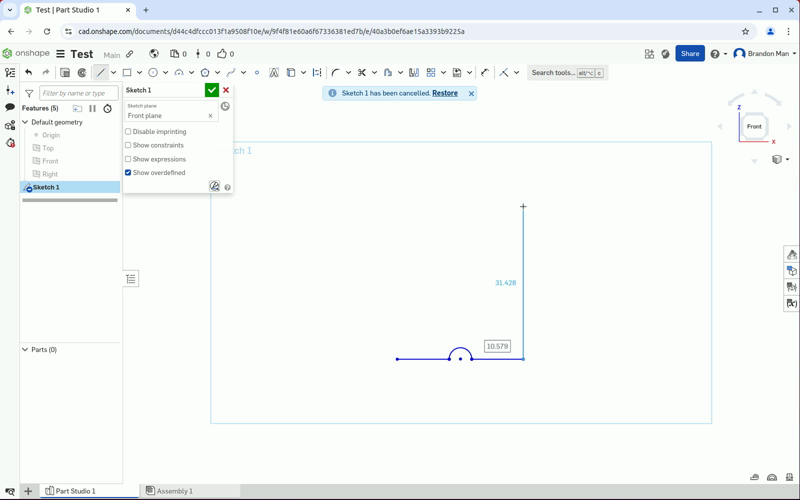
key_down(shift)
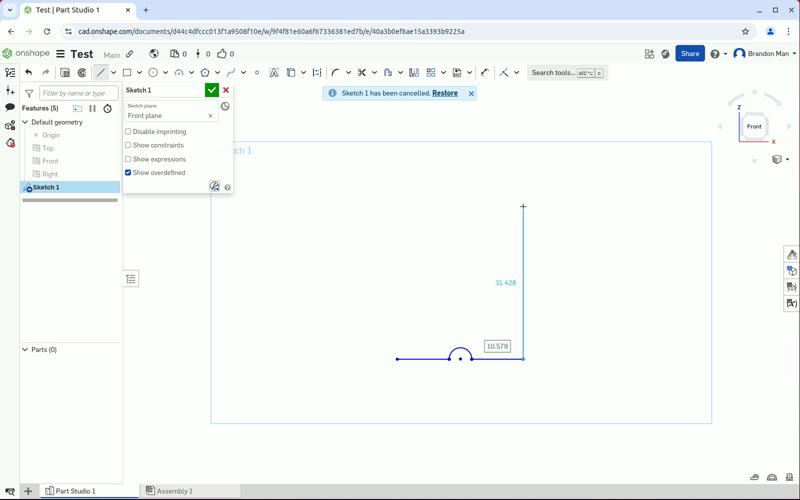
mouse_move(553, 206)
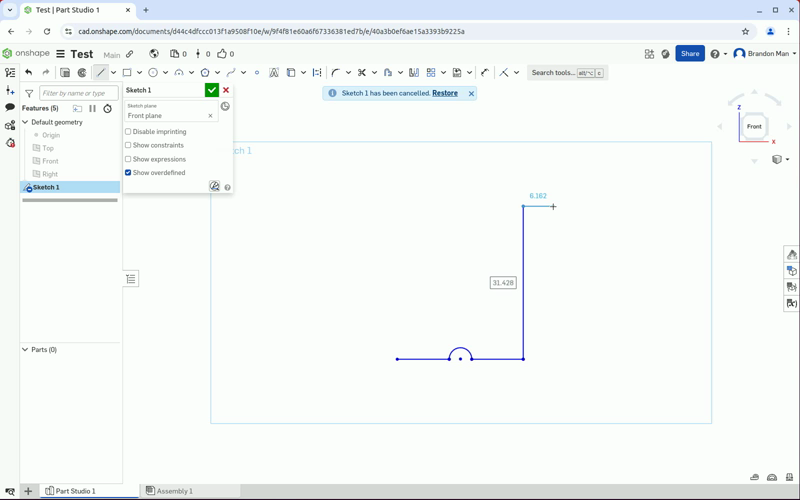
mouse_move(471, 206)
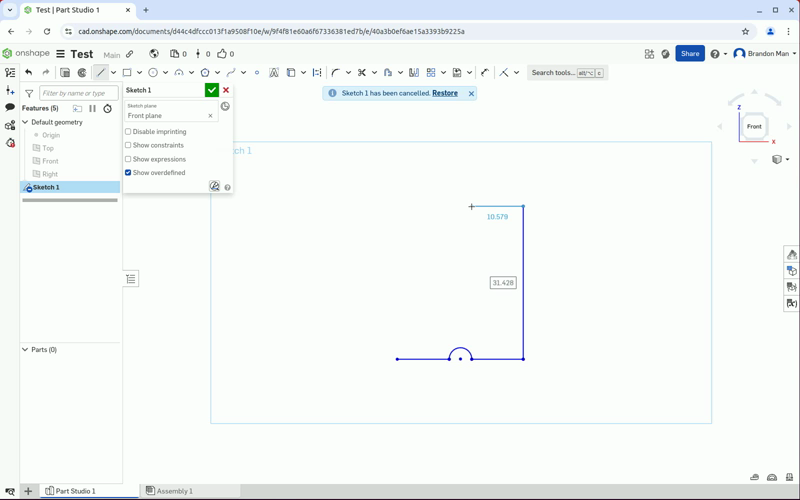
click(471, 206)
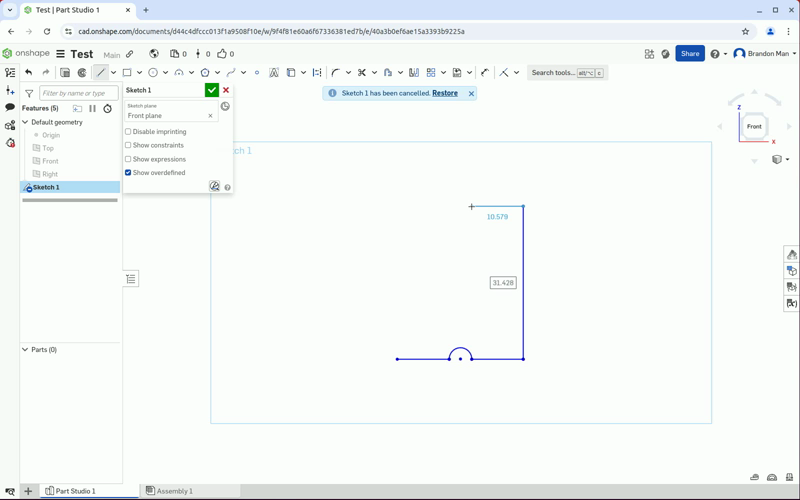
key_up(shift)
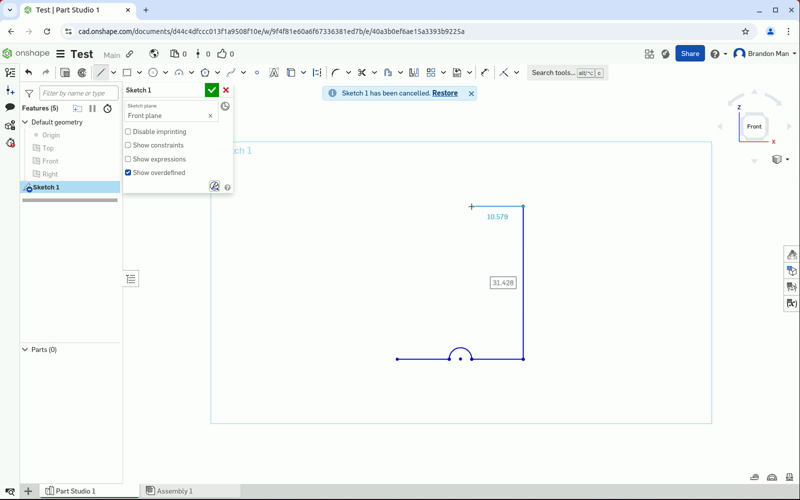
key(esc)
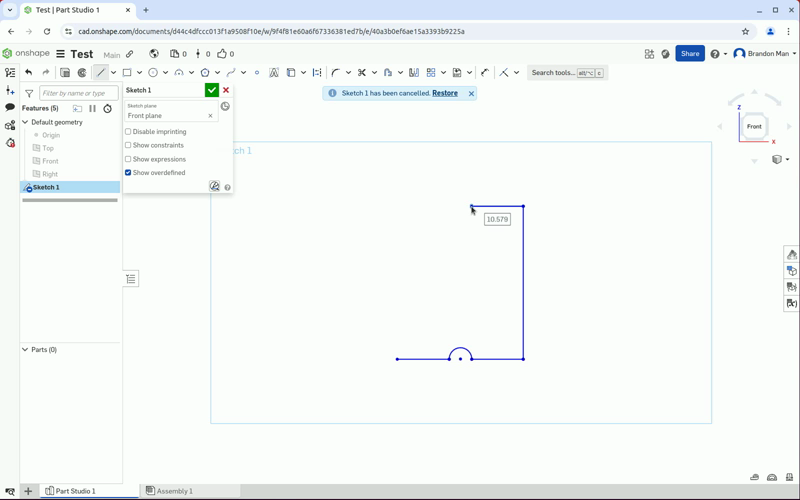
key(a)
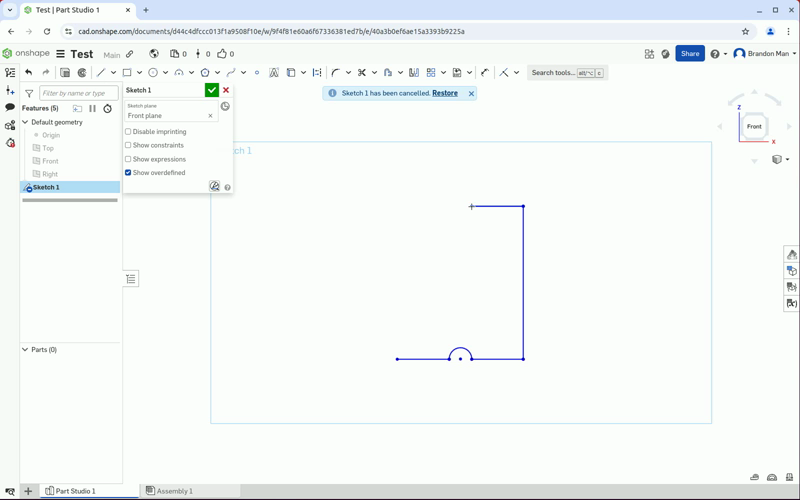
mouse_move(471, 206)
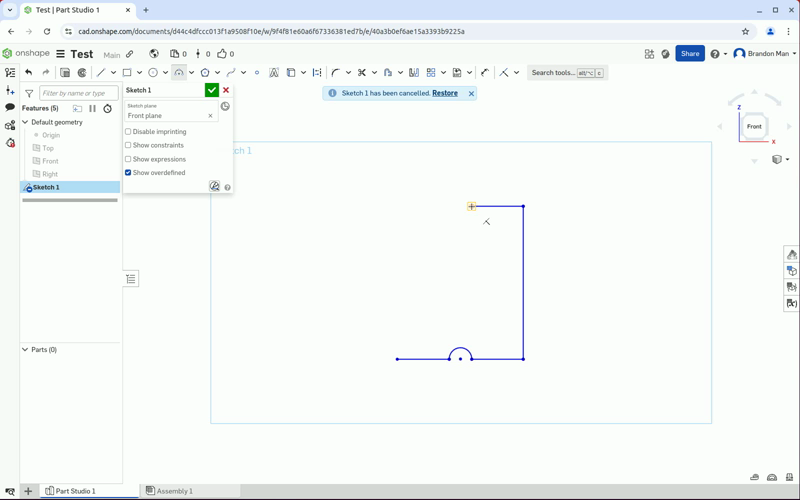
click(471, 206)
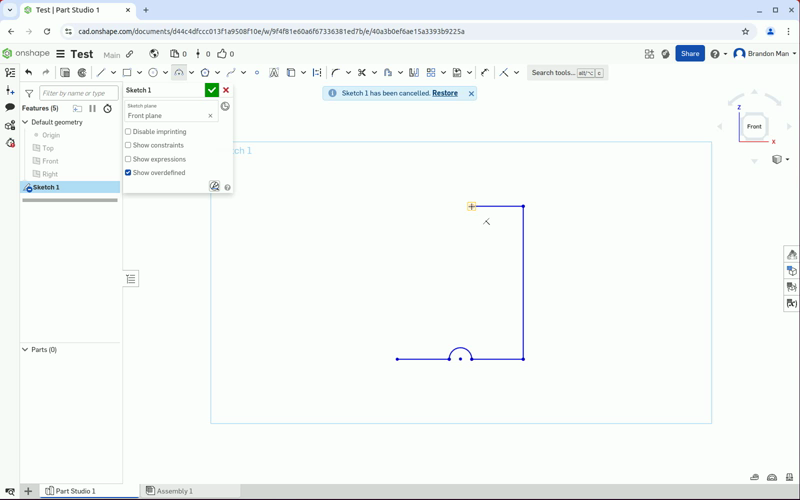
key_down(shift)
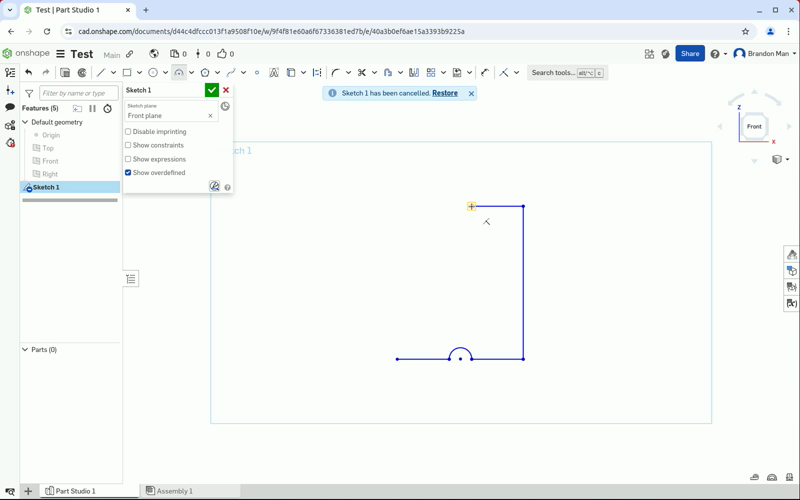
mouse_move(449, 206)
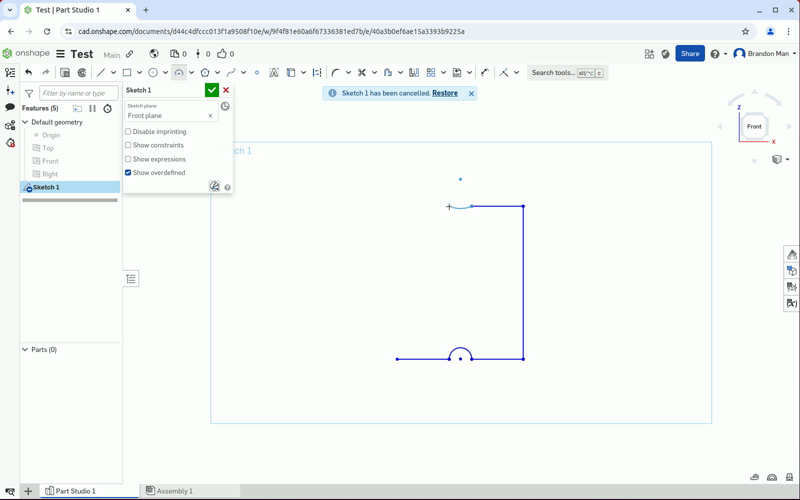
click(449, 206)
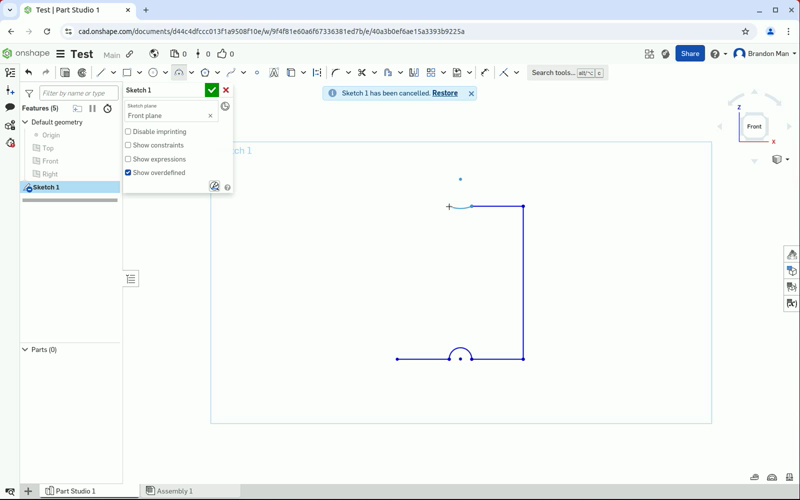
mouse_move(460, 217)
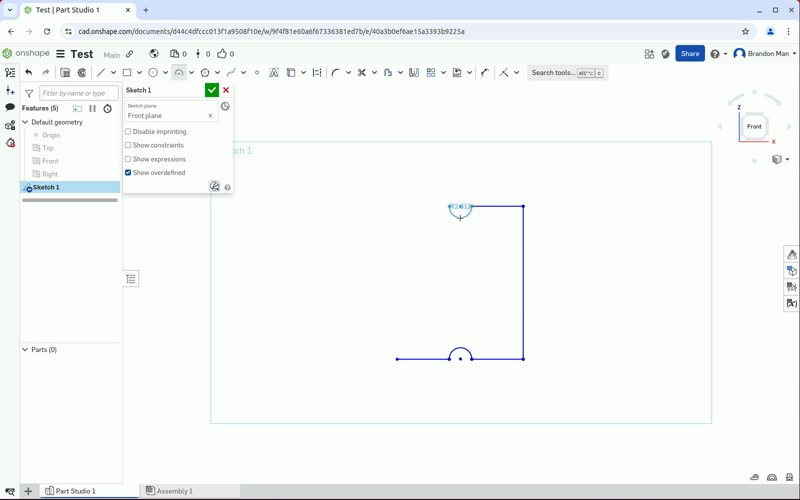
click(460, 217)
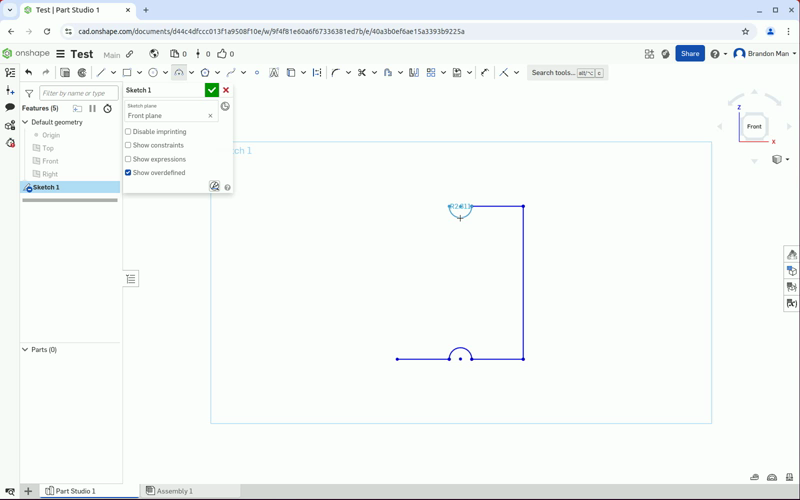
key_up(shift)
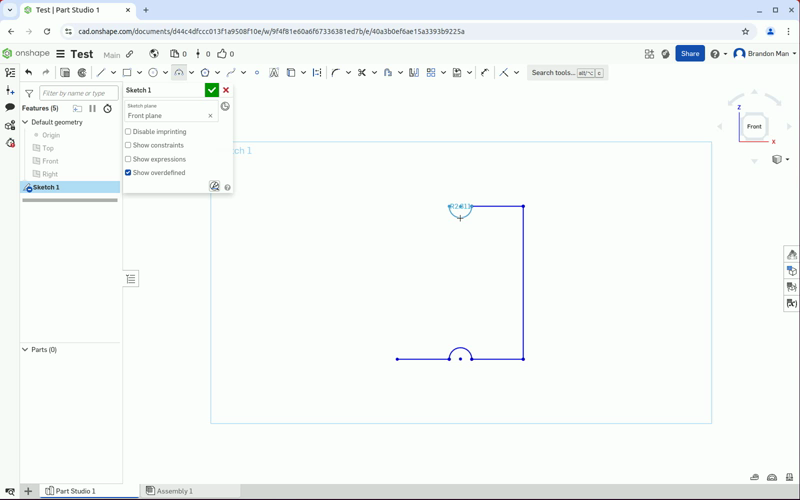
key(esc)
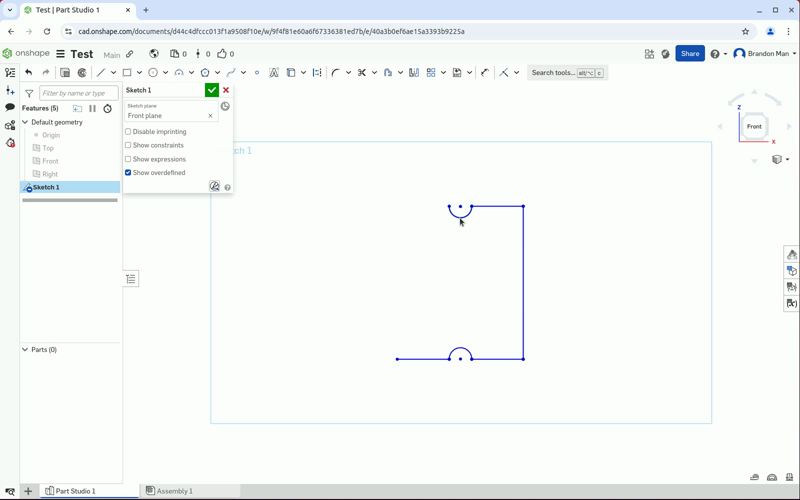
key(l)
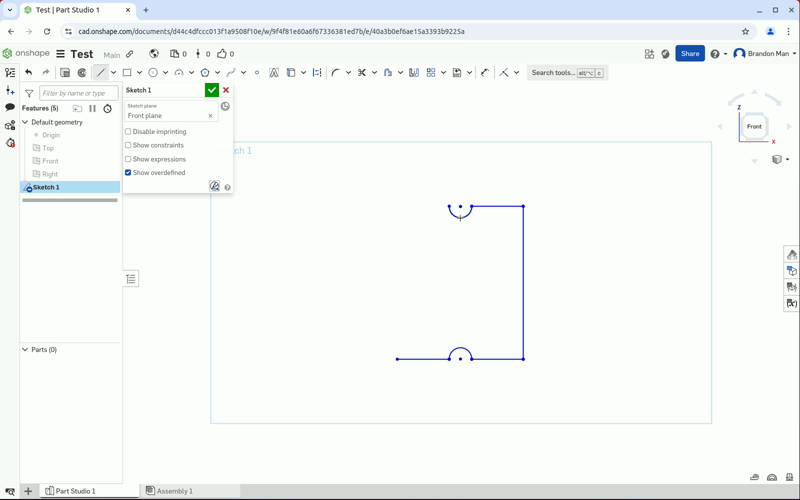
mouse_move(449, 206)
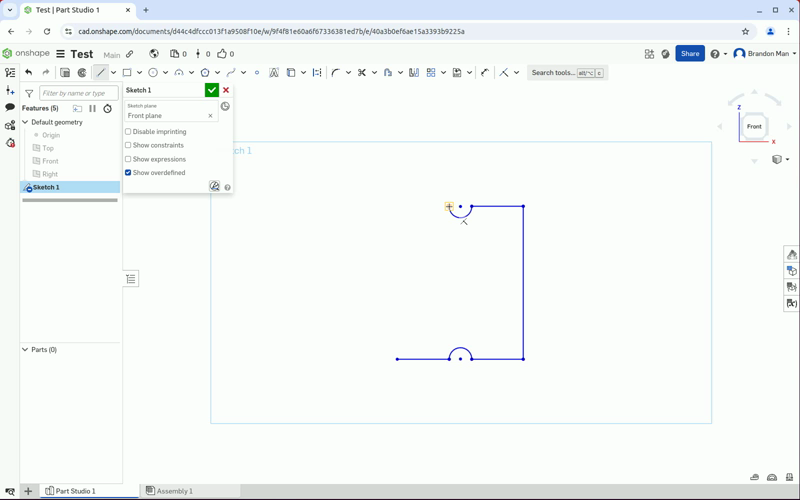
click(449, 206)
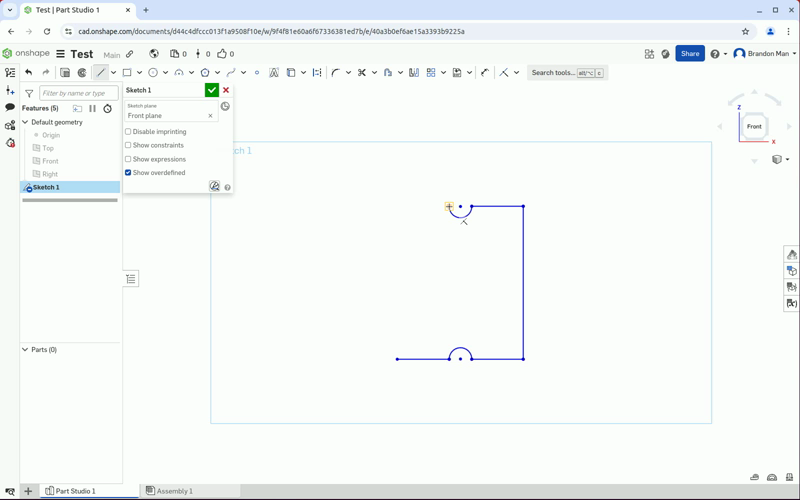
key_down(shift)
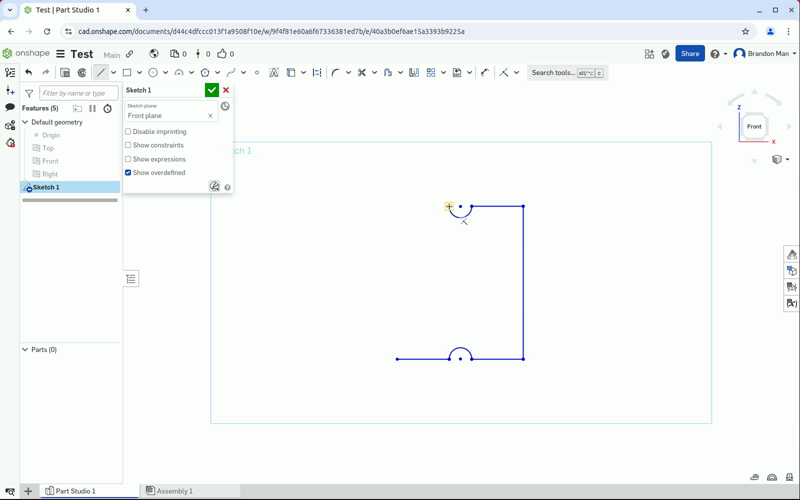
mouse_move(479, 206)
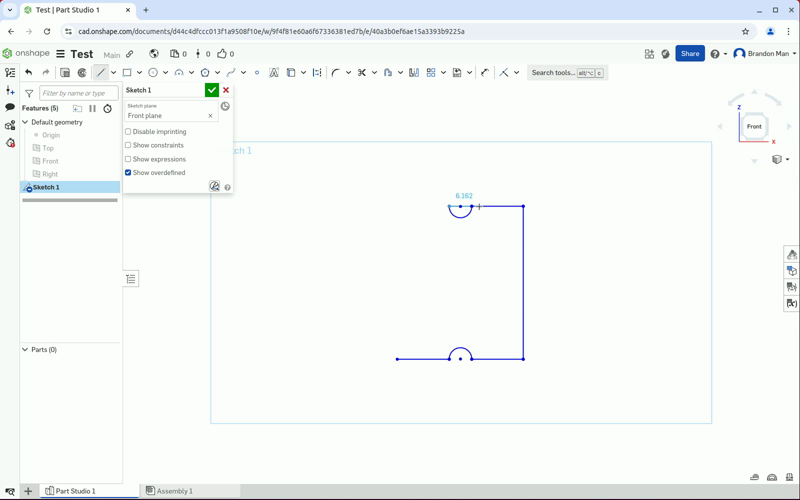
mouse_move(397, 206)
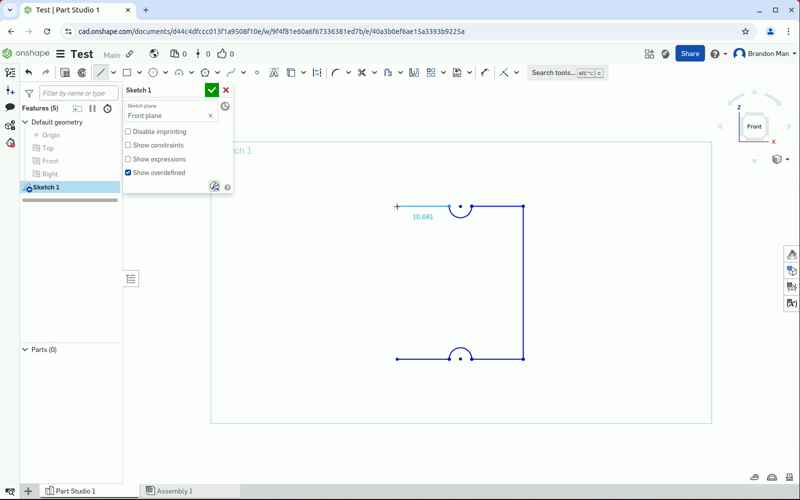
click(397, 206)
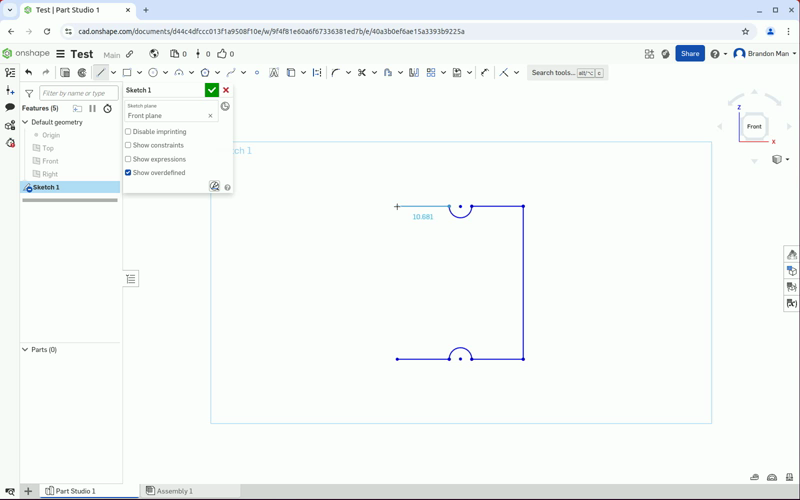
key_up(shift)
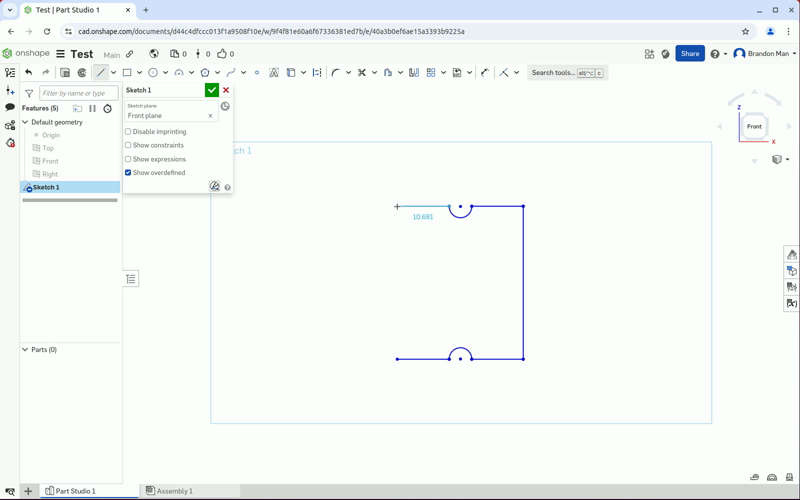
key_down(shift)
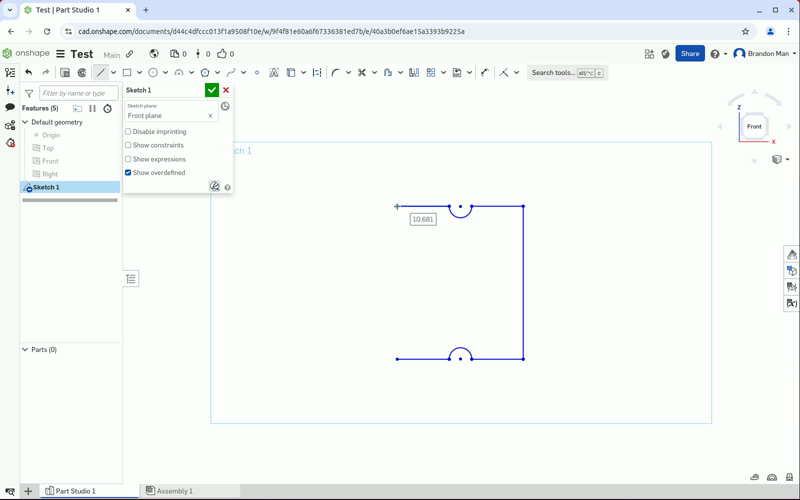
mouse_move(397, 359)
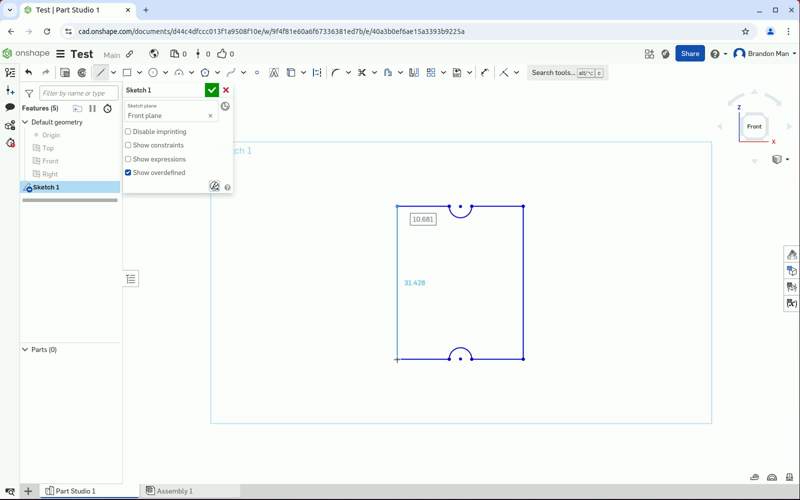
key_up(shift)
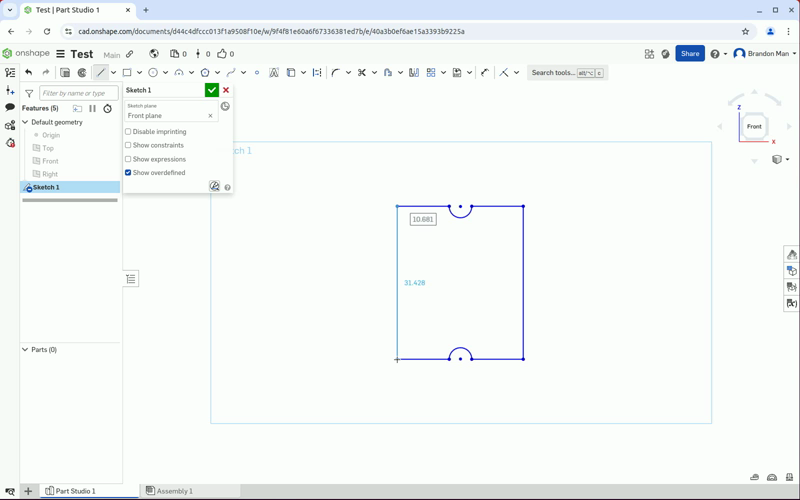
click(397, 359)
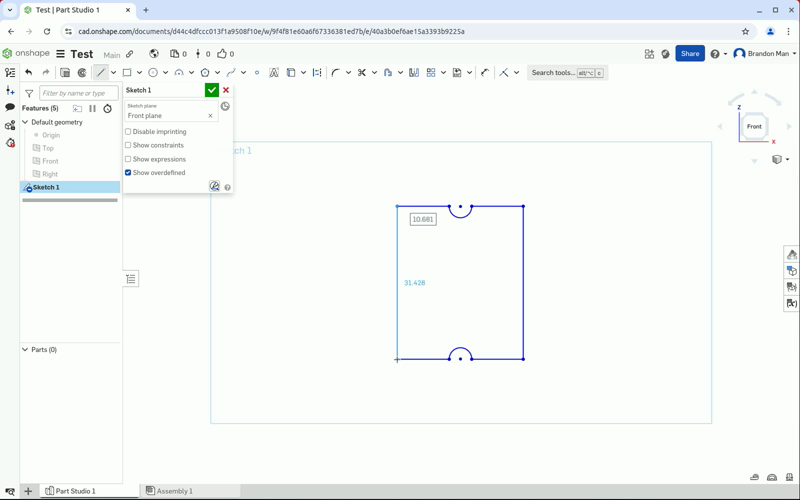
key(esc)
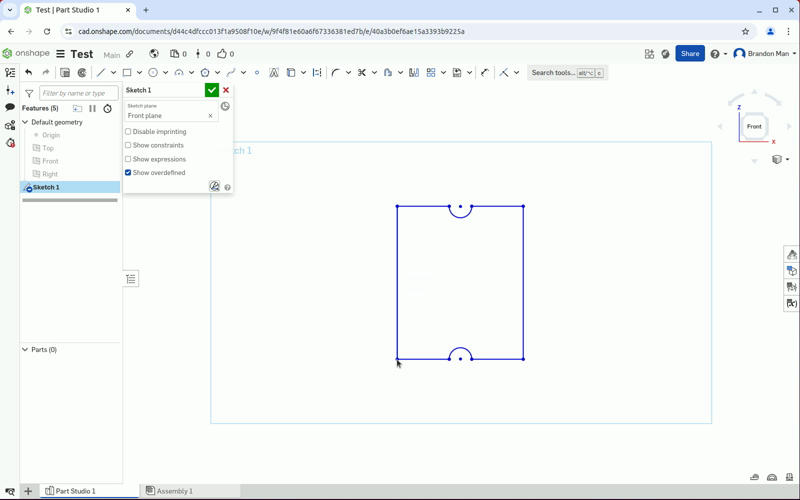
key(c)
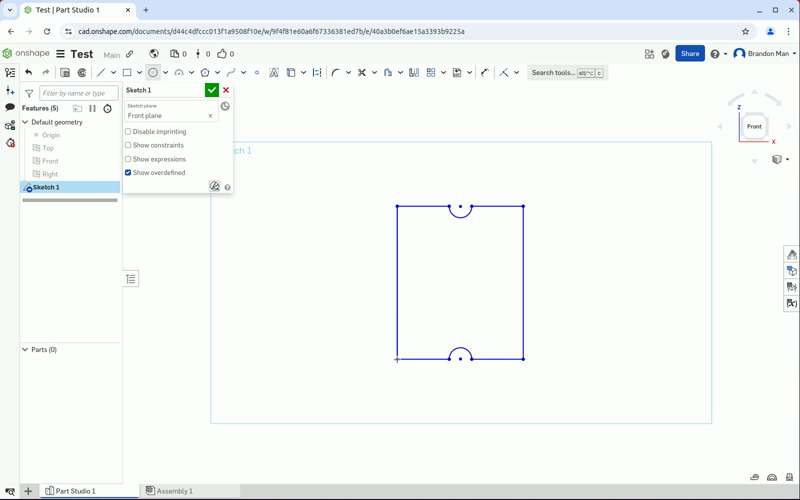
key_down(shift)
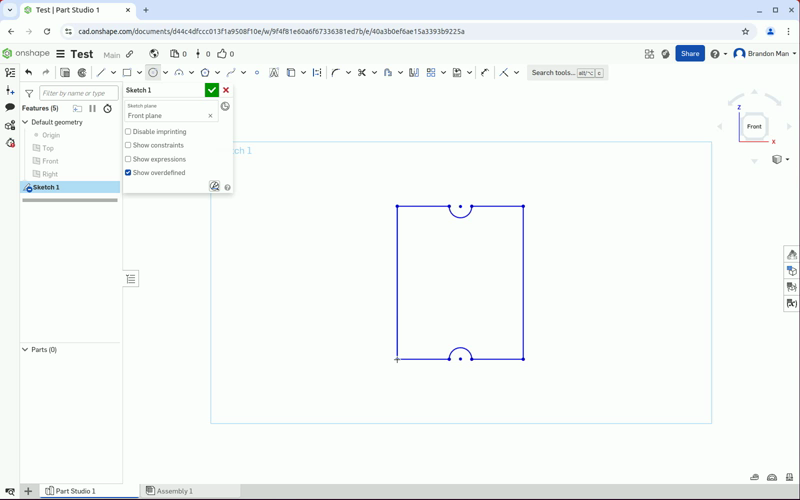
mouse_move(460, 281)
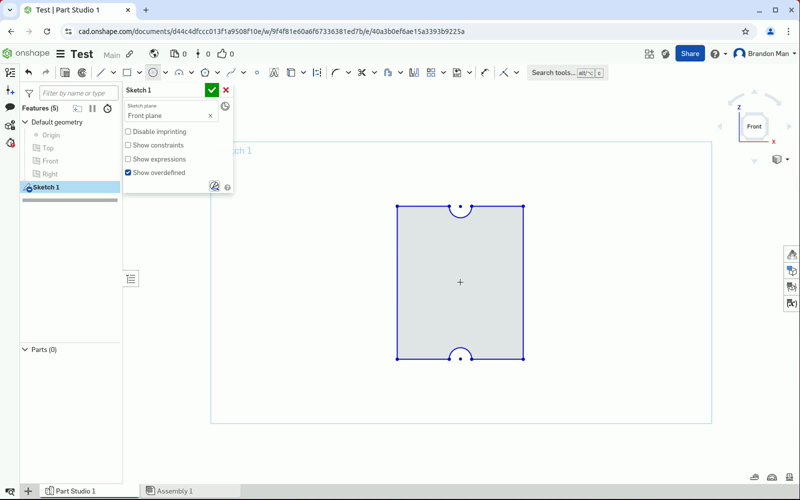
click(460, 281)
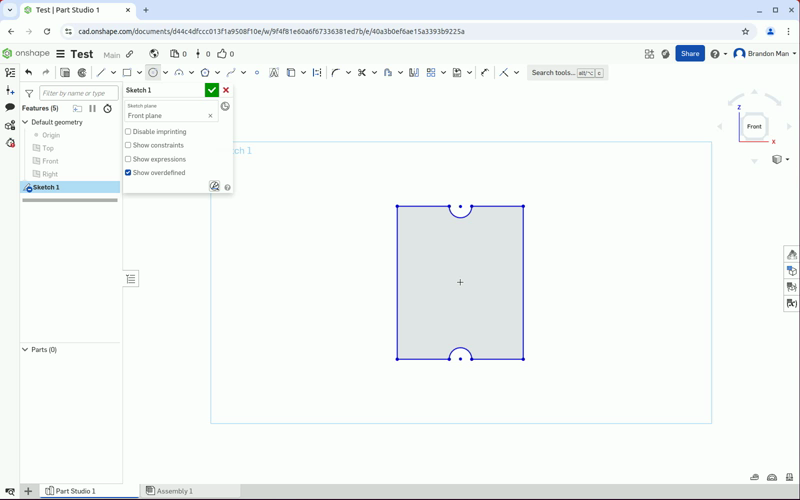
key_up(shift)
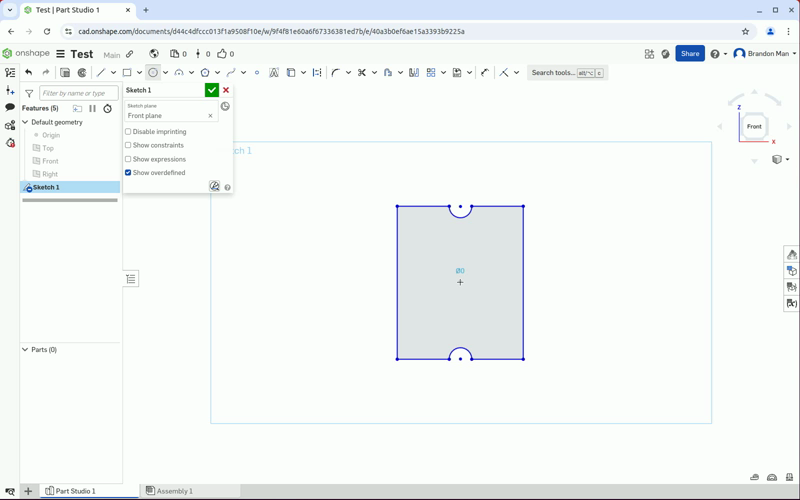
mouse_move(518, 281)
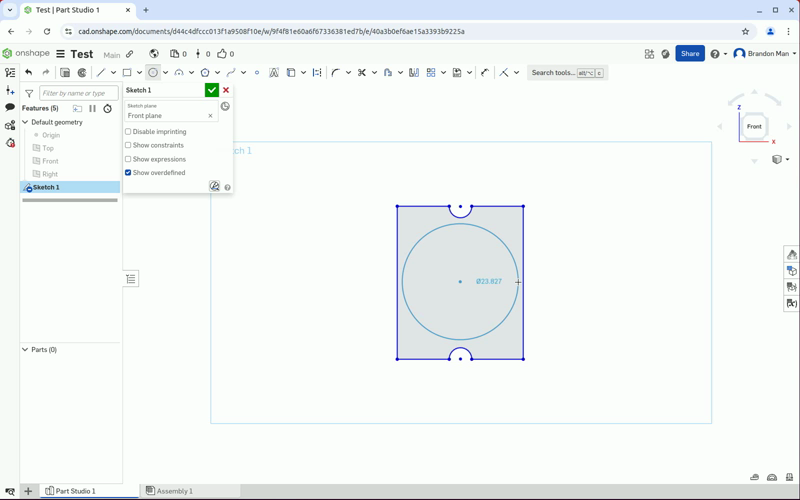
click(518, 281)
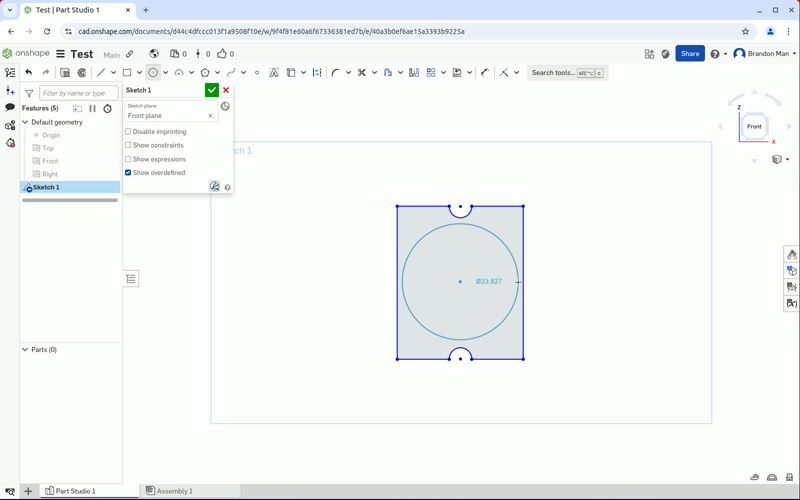
key(esc)
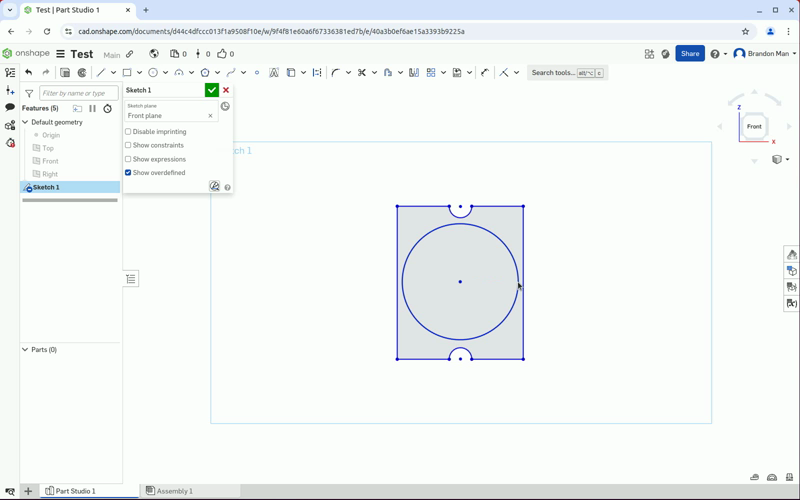
mouse_move(503, 212)
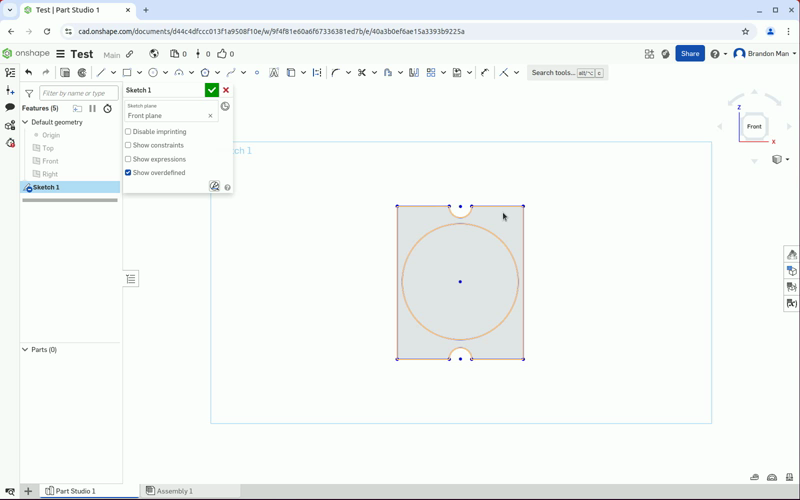
click(503, 212)
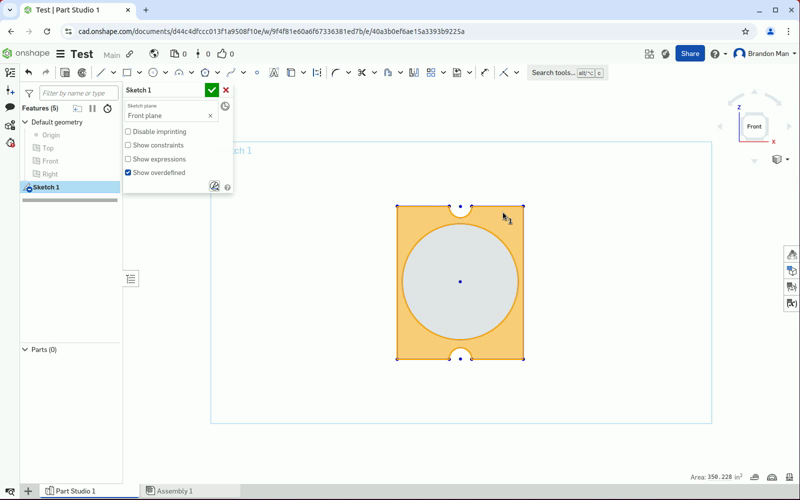
mouse_move(73, 352)
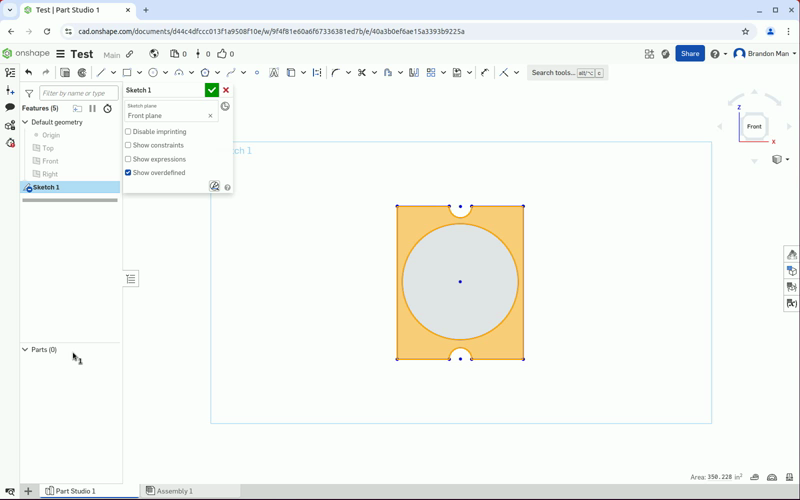
key(shift+y)
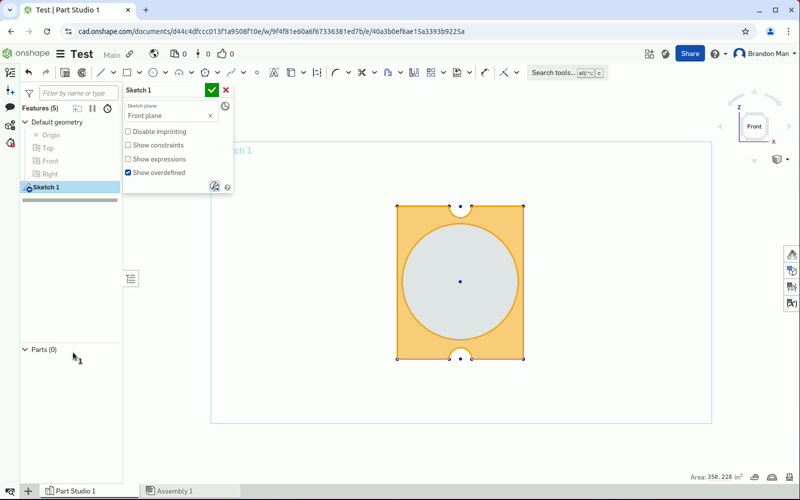
key(shift+e)
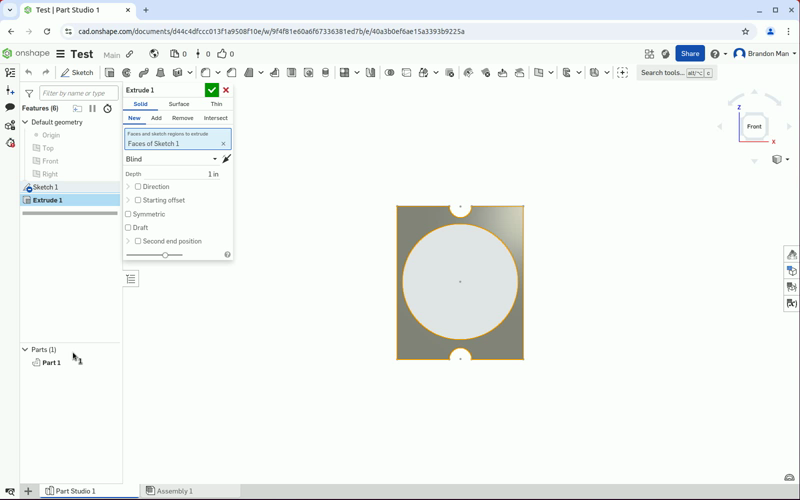
mouse_move(143, 106)
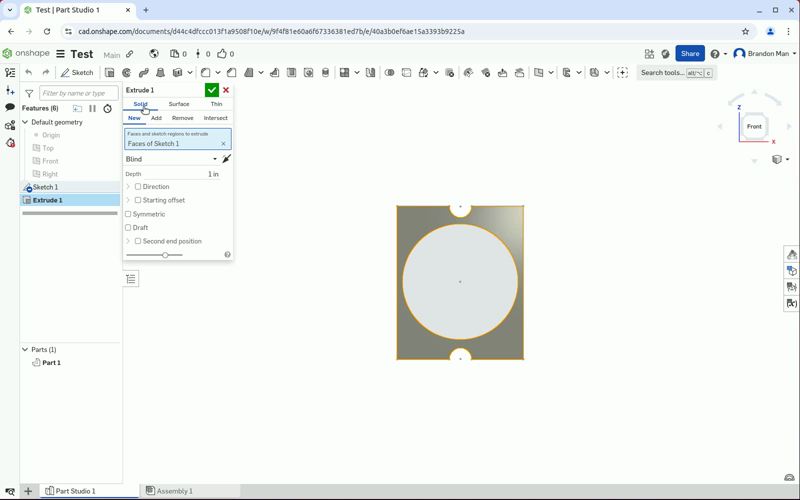
click(143, 106)
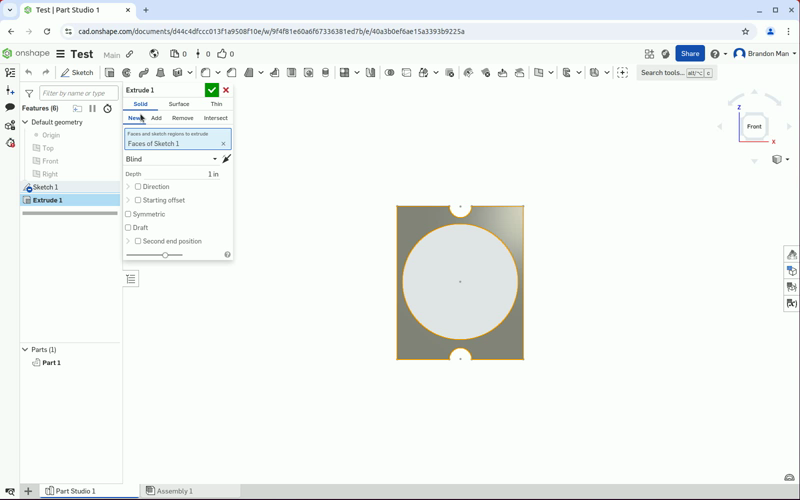
mouse_move(137, 120)
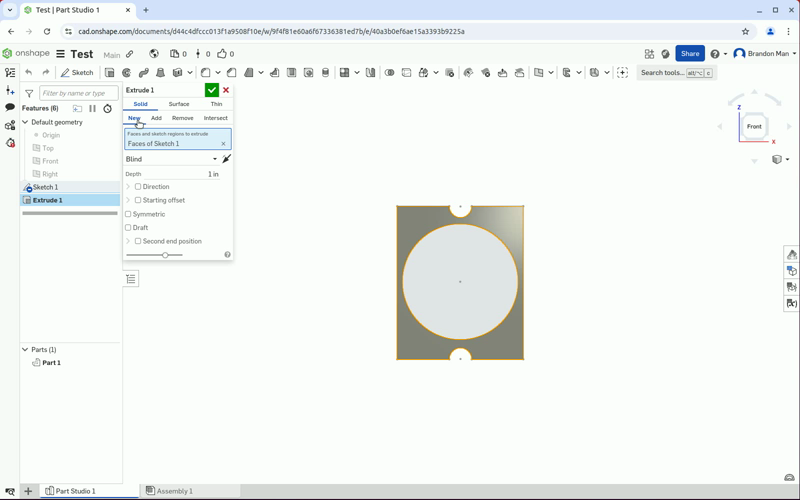
click(137, 120)
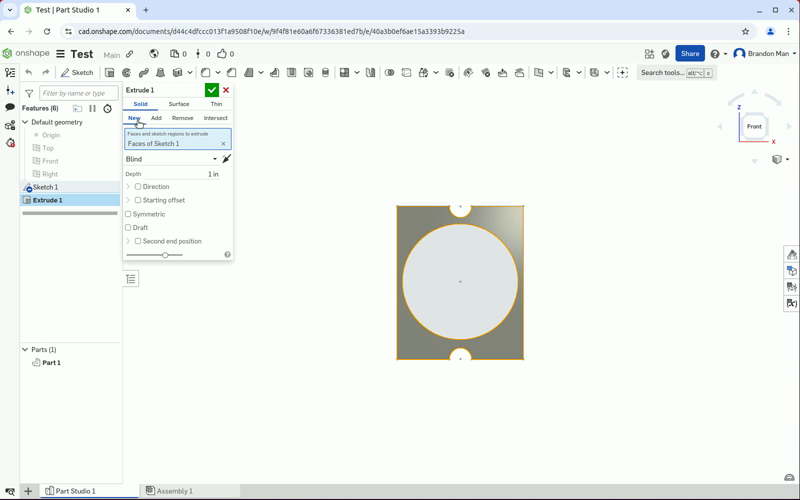
key(tab, 4)
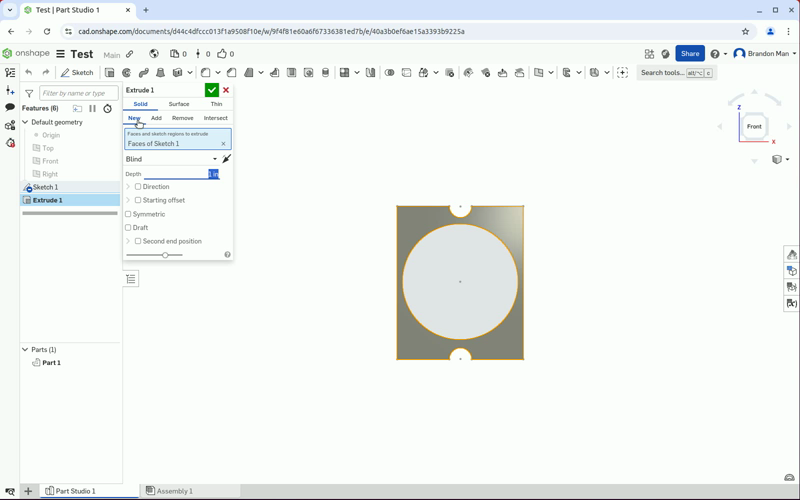
text(3.851)
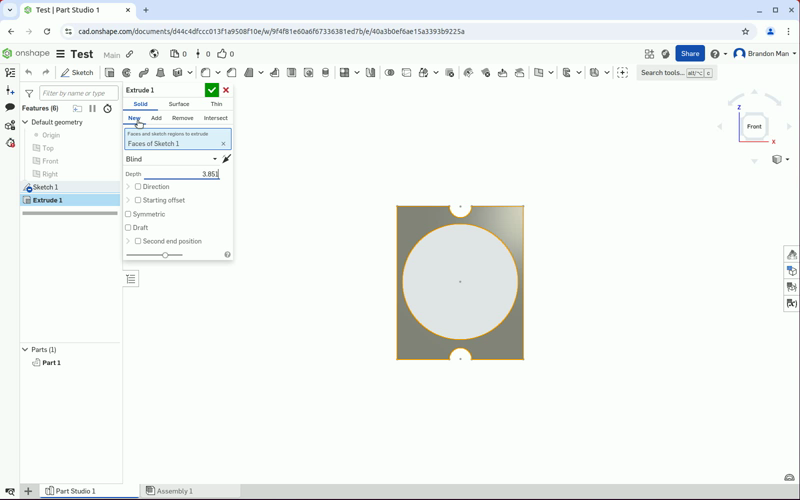
key(enter)
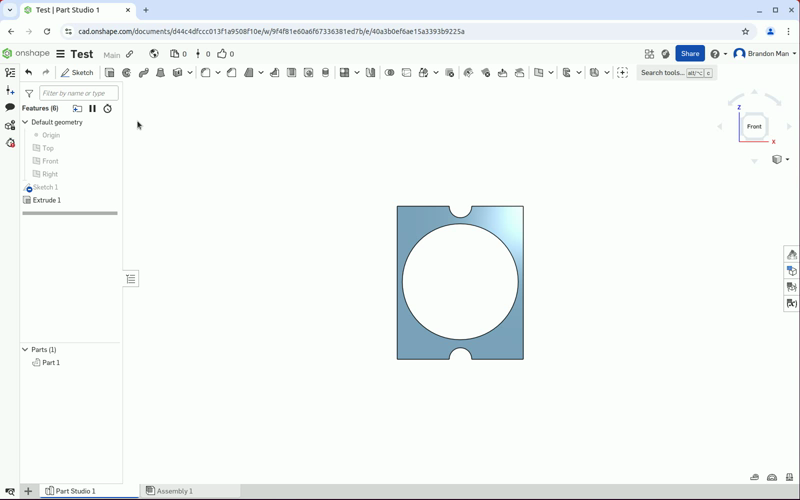
key(shift+h)
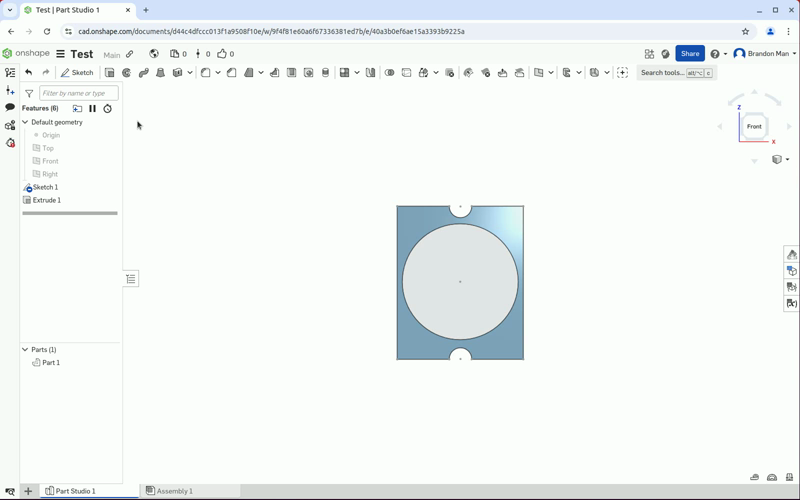
key(shift+h)
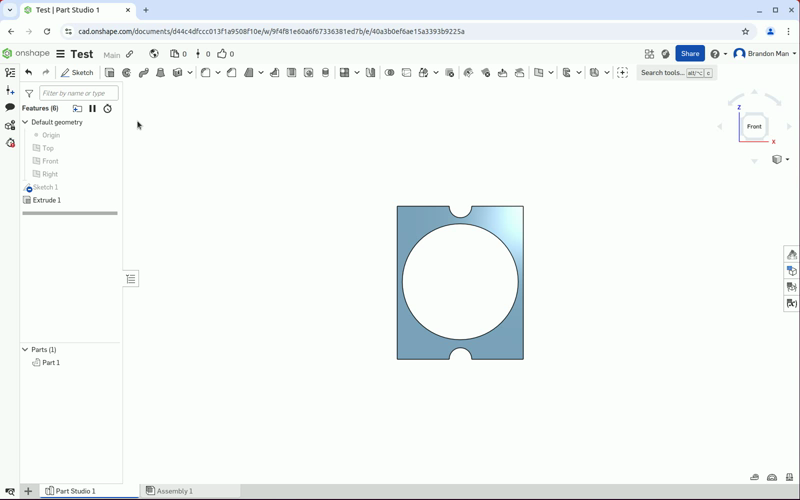
mouse_move(73, 189)
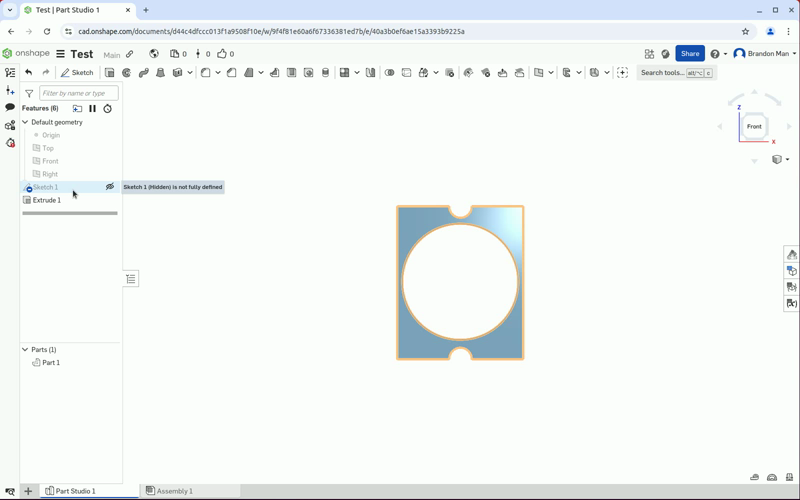
click(73, 189)
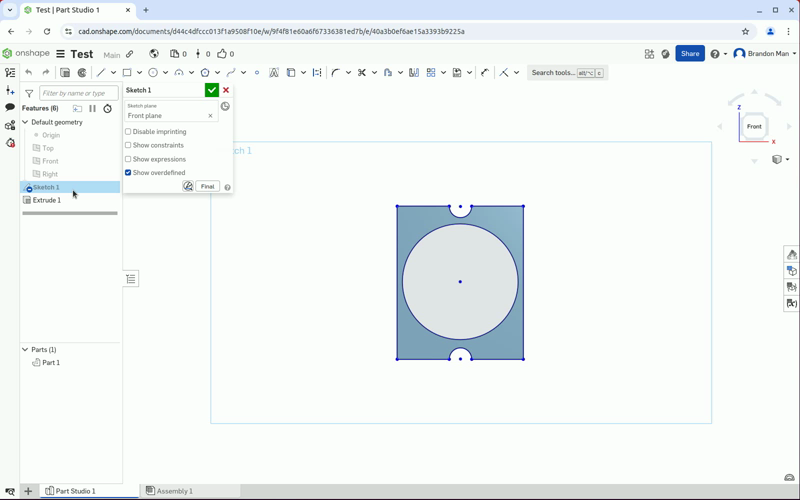
mouse_move(229, 92)
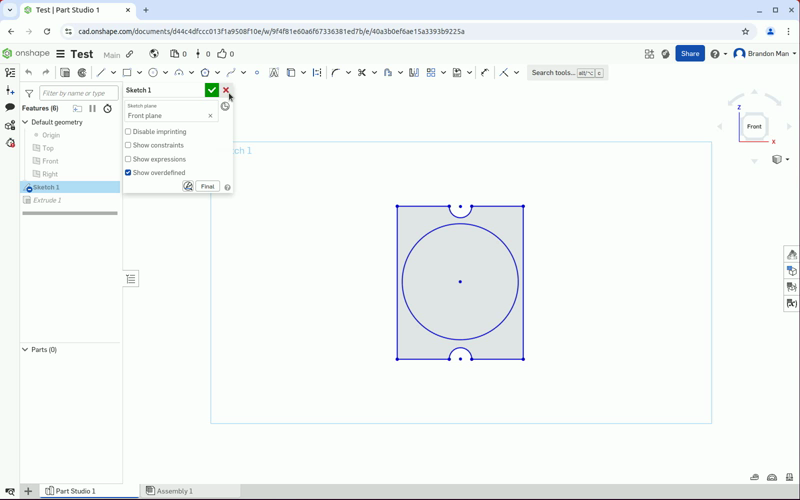
click(229, 92)
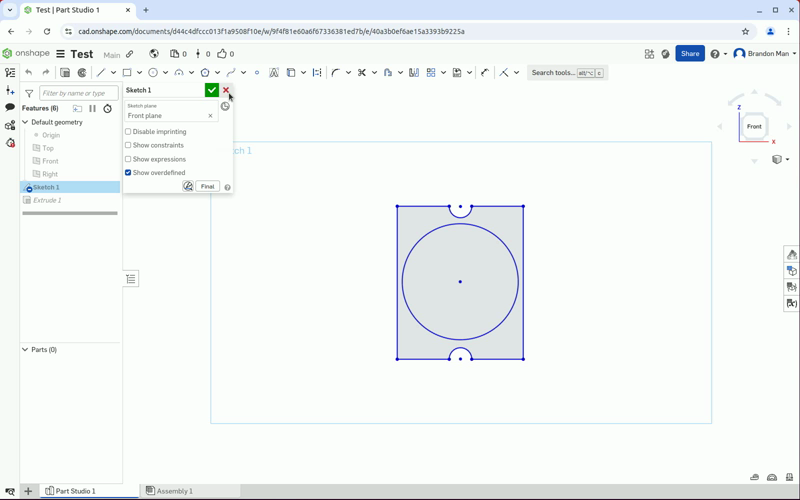
key(shift+s)
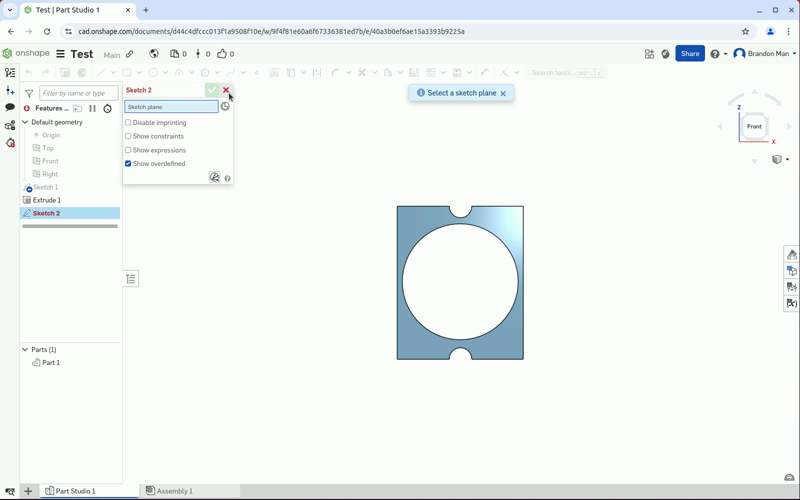
mouse_move(73, 163)
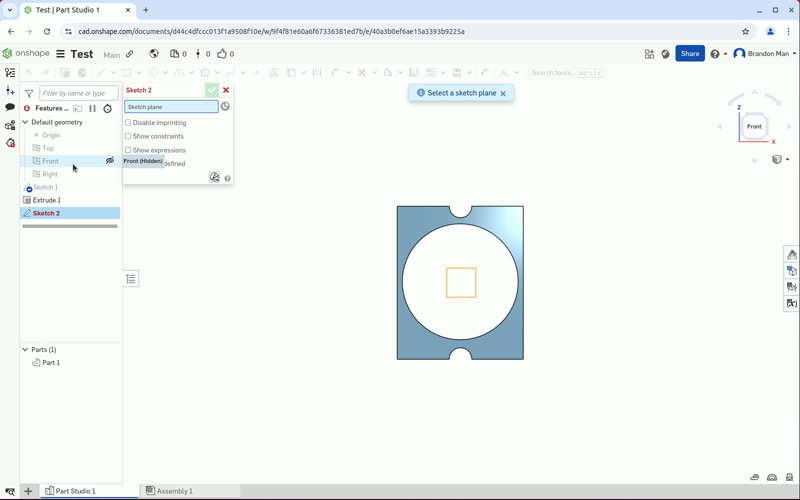
click(73, 163)
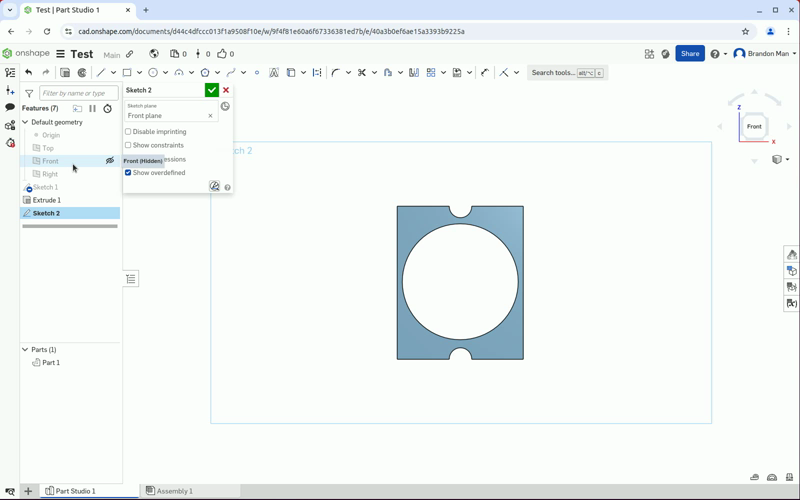
mouse_move(73, 352)
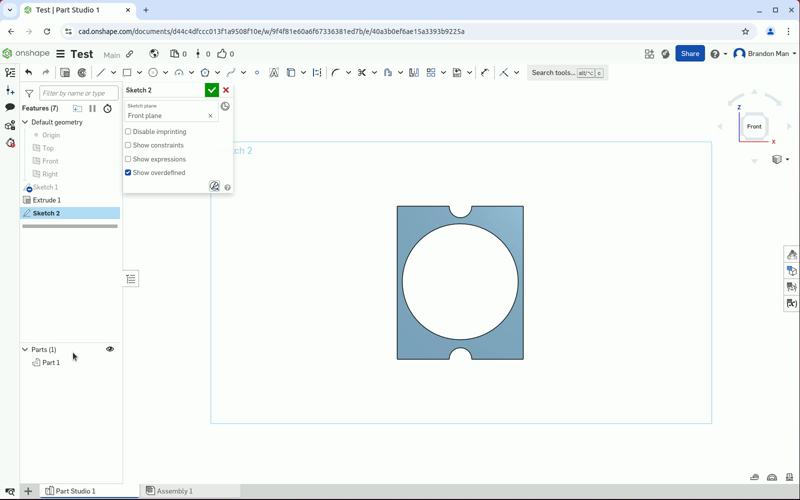
key(y)
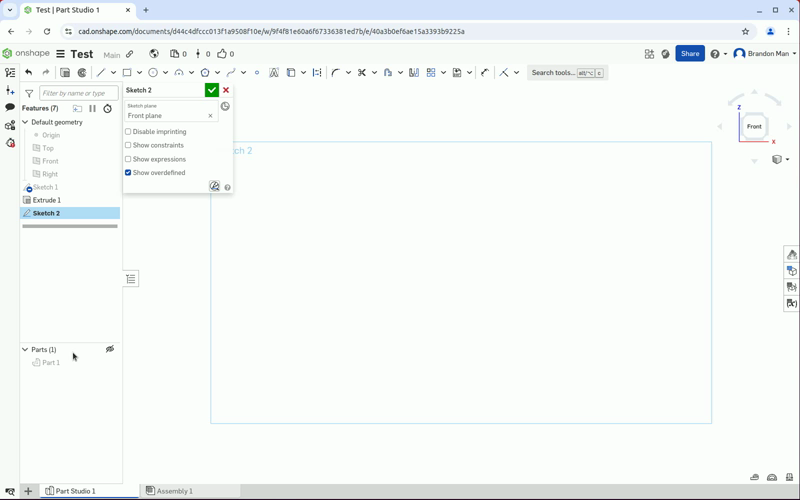
key(l)
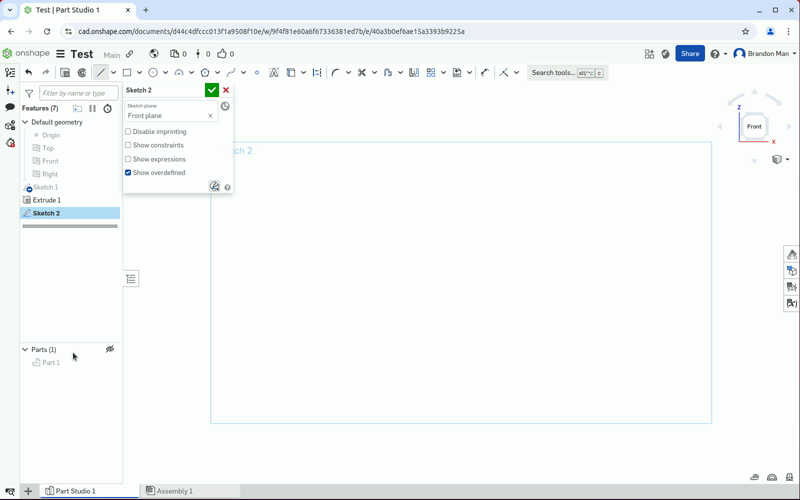
key_down(shift)
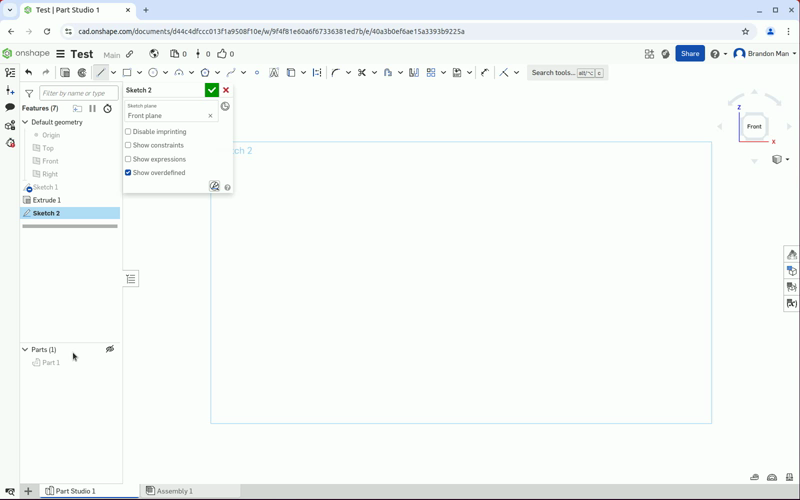
mouse_move(397, 206)
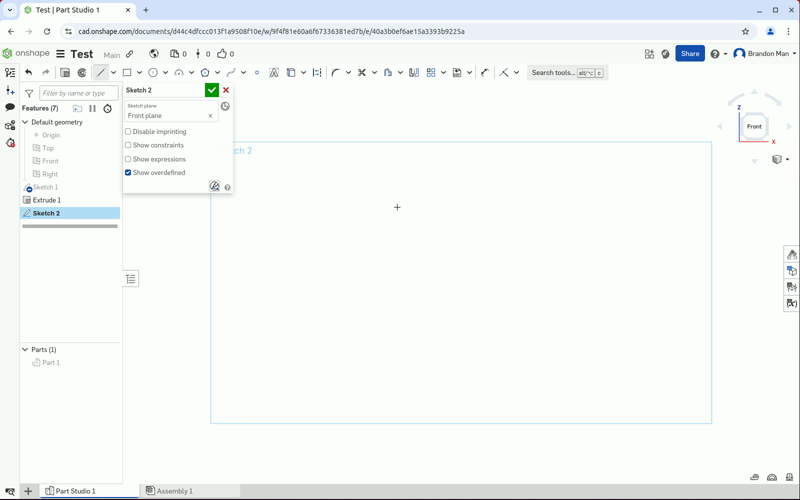
click(397, 206)
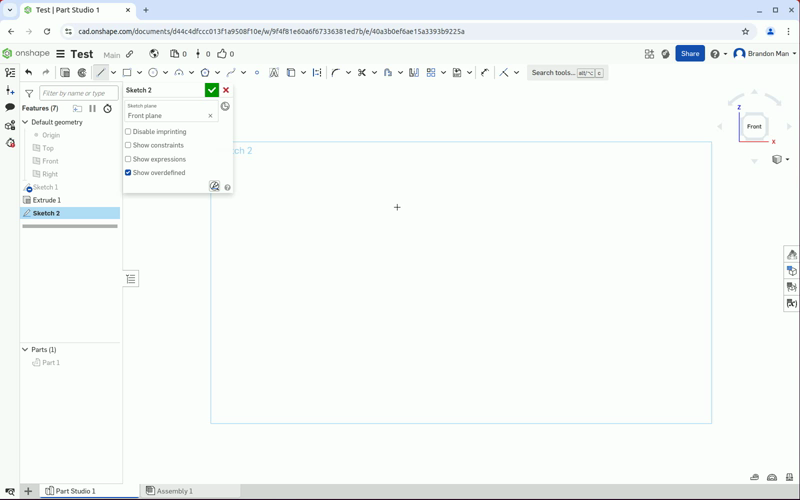
key_up(shift)
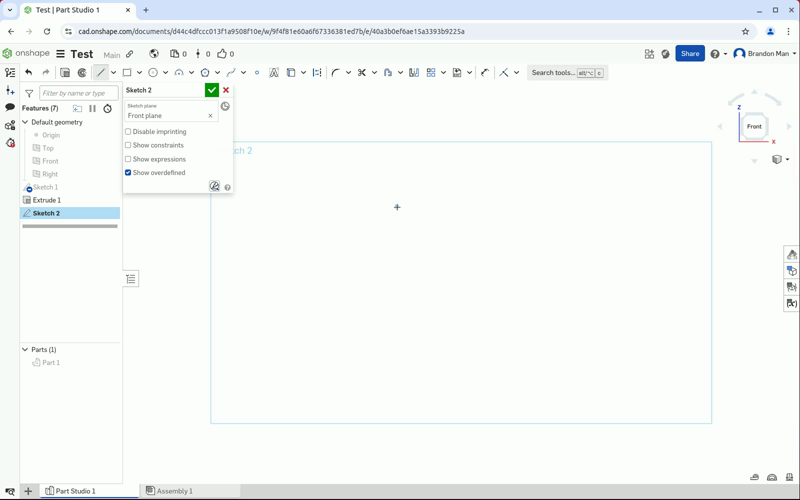
key_down(shift)
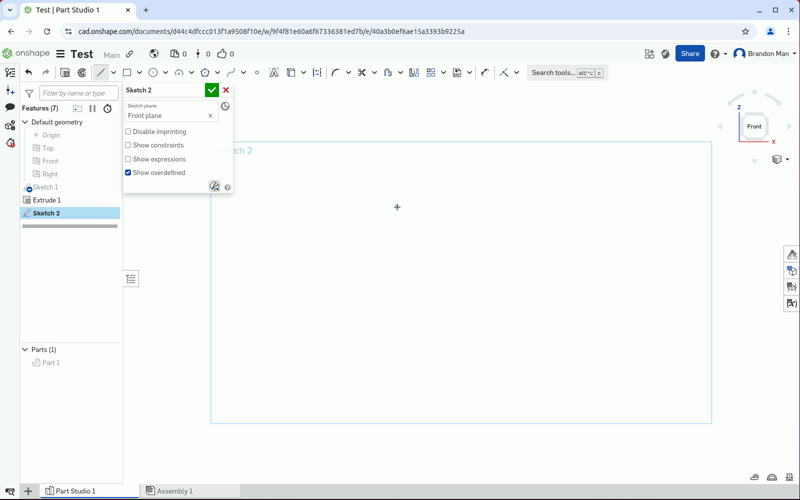
mouse_move(427, 206)
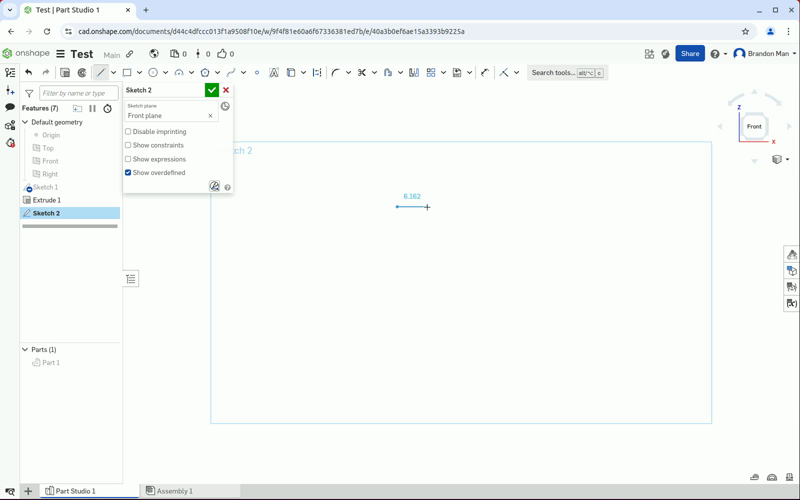
mouse_move(448, 206)
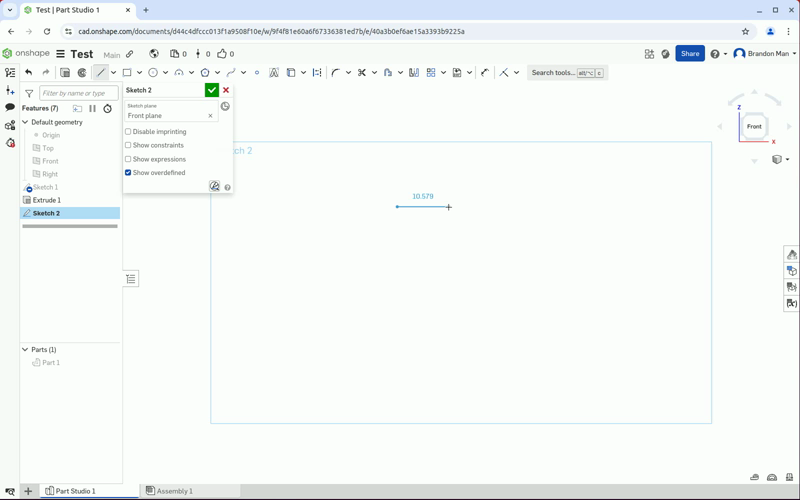
click(448, 206)
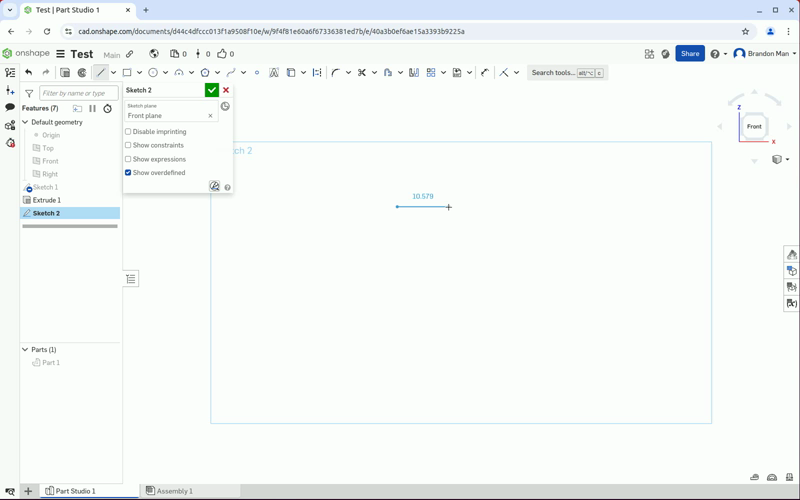
key_up(shift)
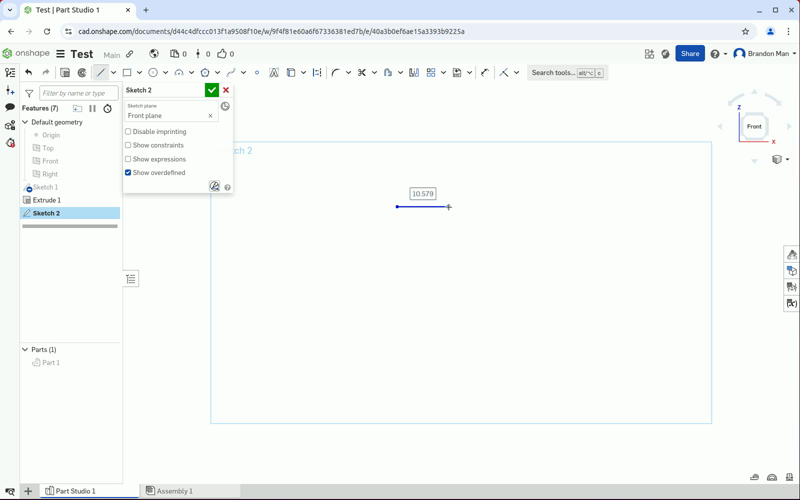
key(esc)
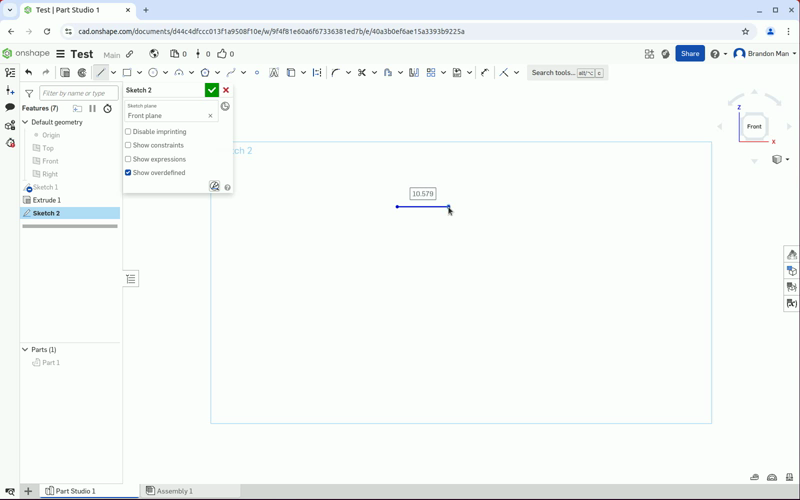
key(a)
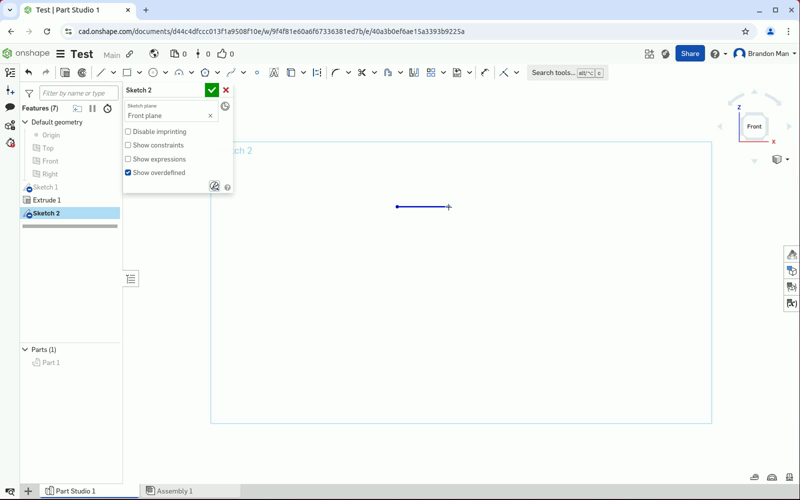
mouse_move(448, 206)
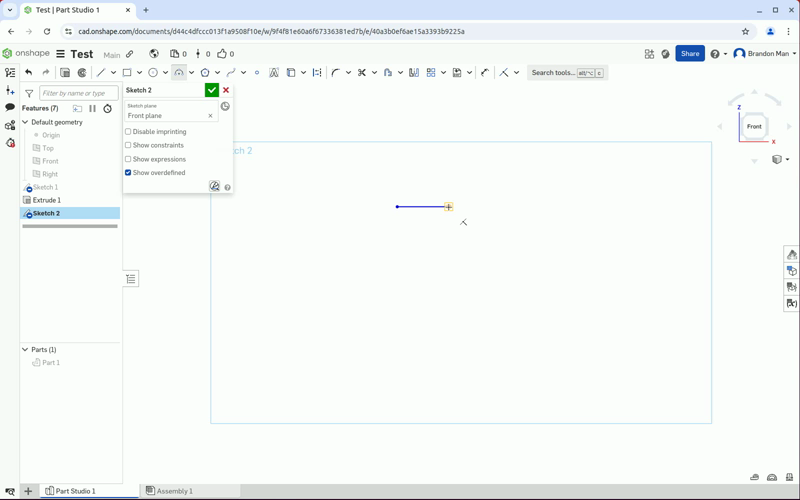
click(448, 206)
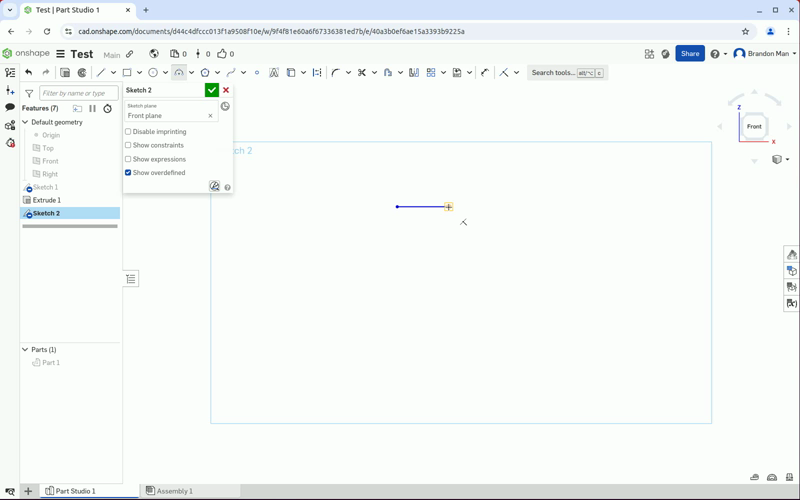
key_down(shift)
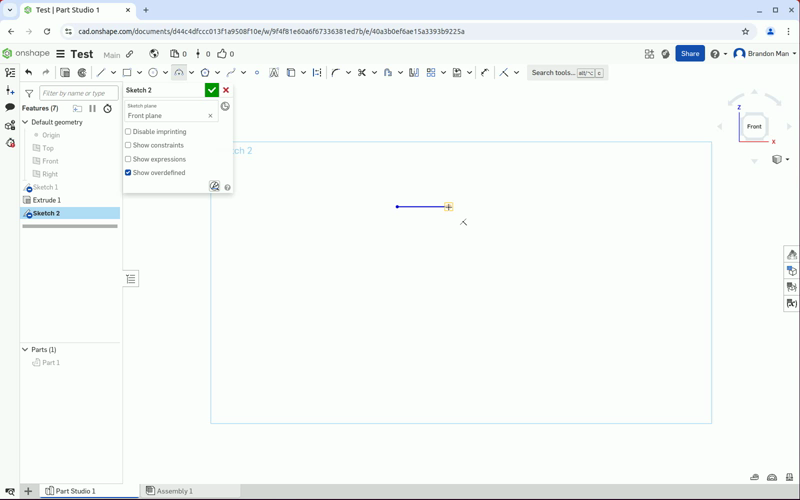
mouse_move(471, 206)
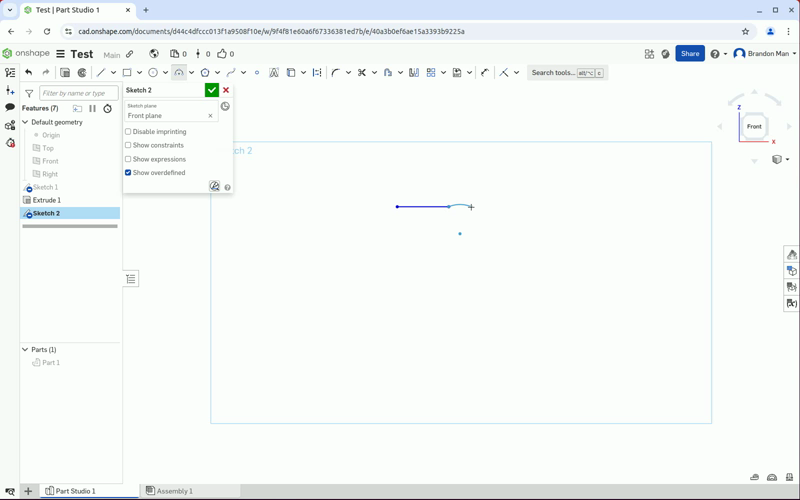
click(471, 206)
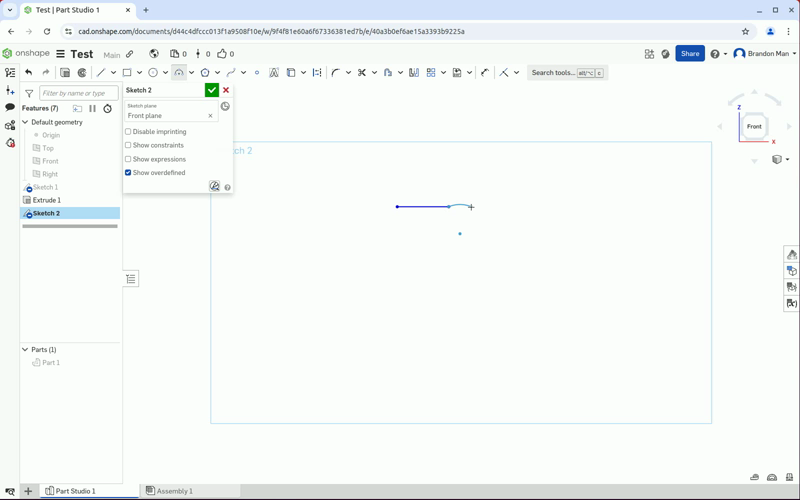
mouse_move(460, 195)
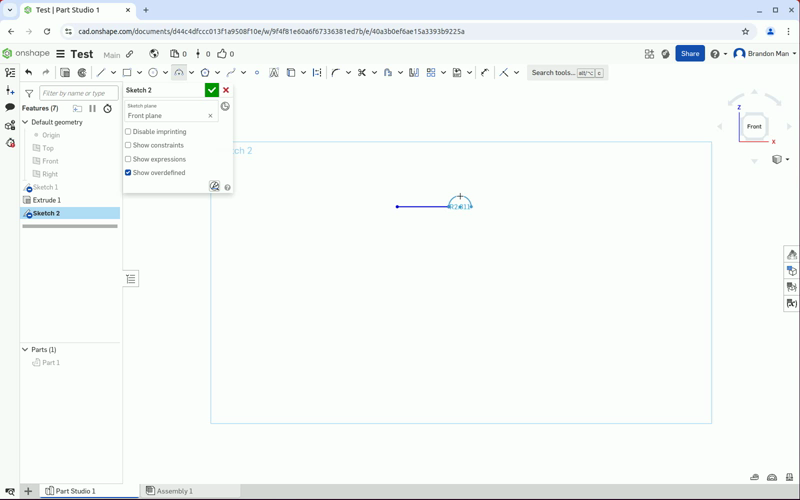
click(460, 195)
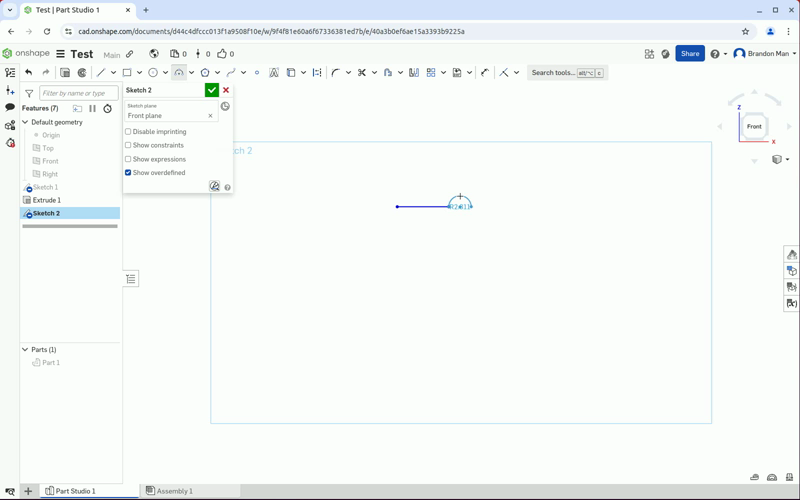
key_up(shift)
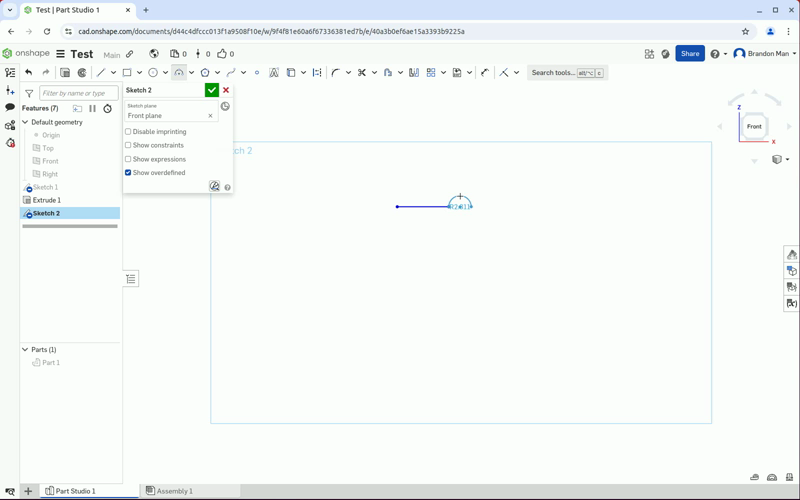
key(esc)
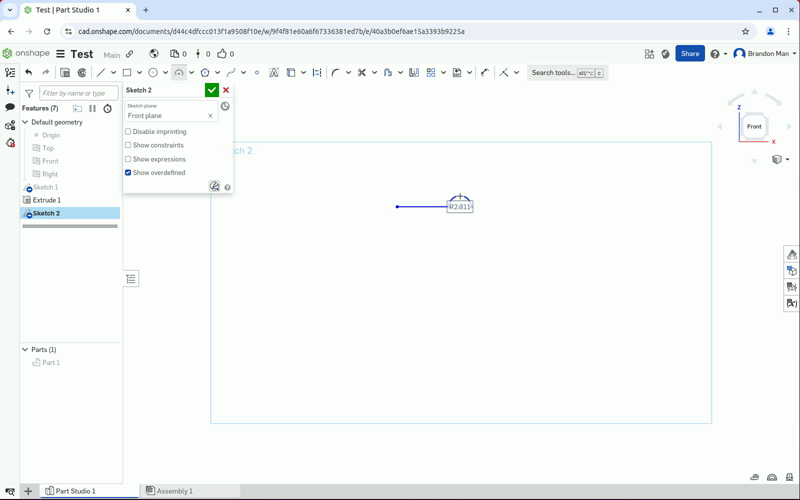
key(l)
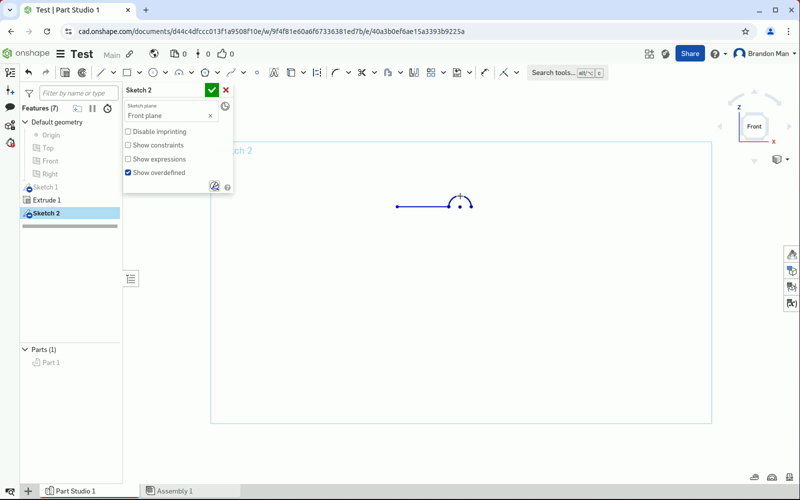
mouse_move(471, 206)
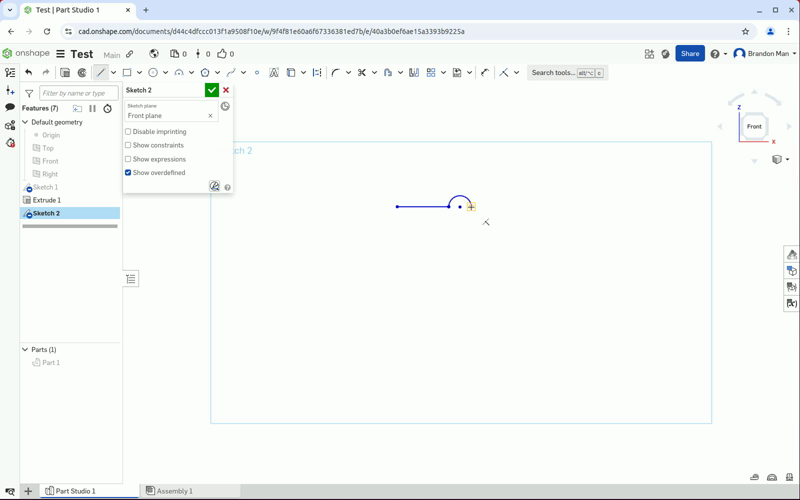
click(471, 206)
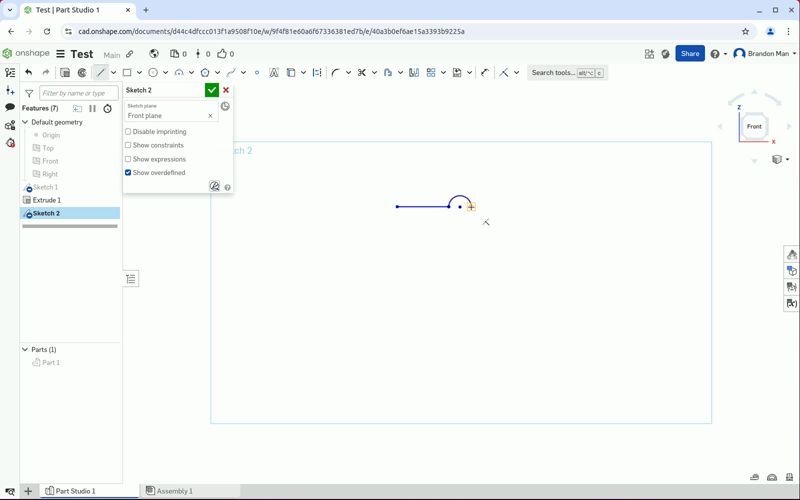
key_down(shift)
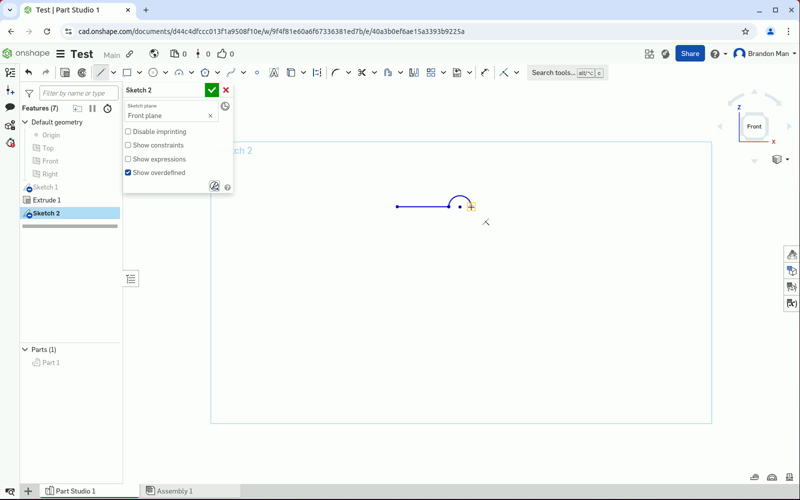
mouse_move(501, 206)
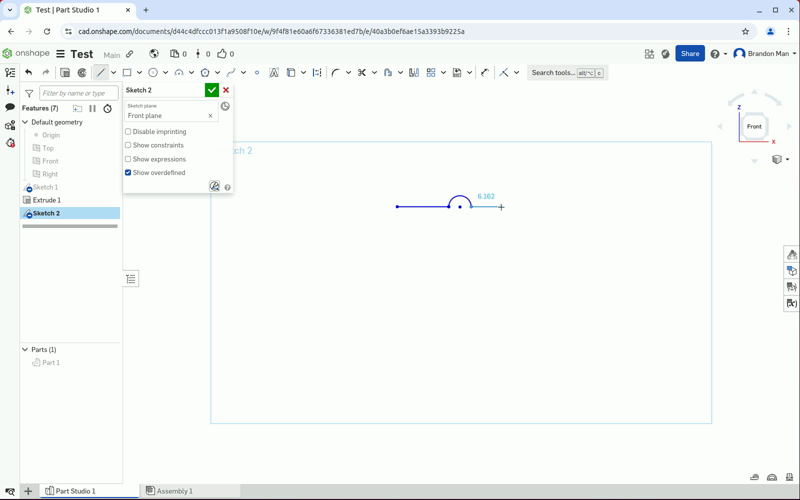
mouse_move(522, 206)
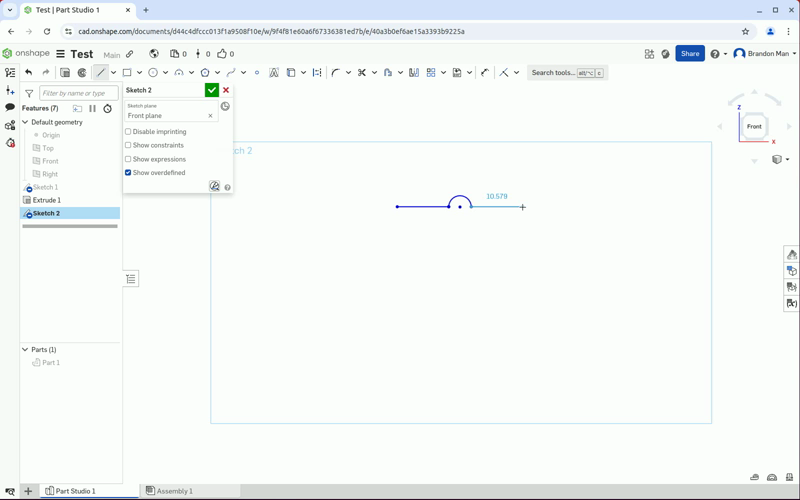
click(522, 206)
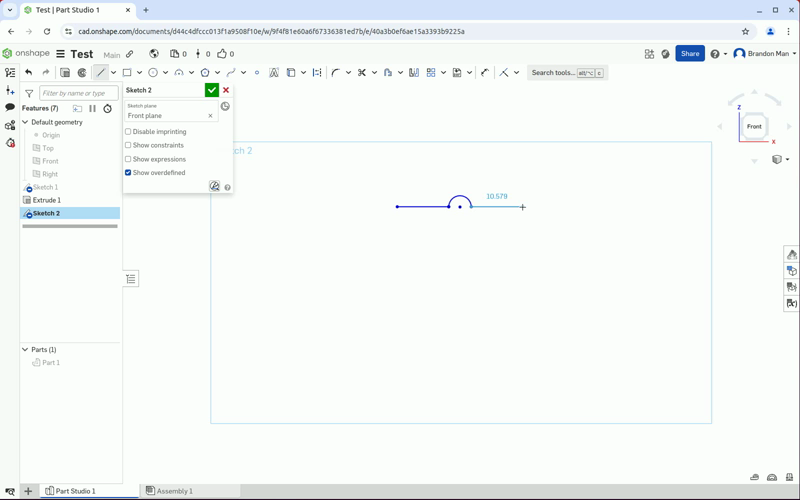
key_up(shift)
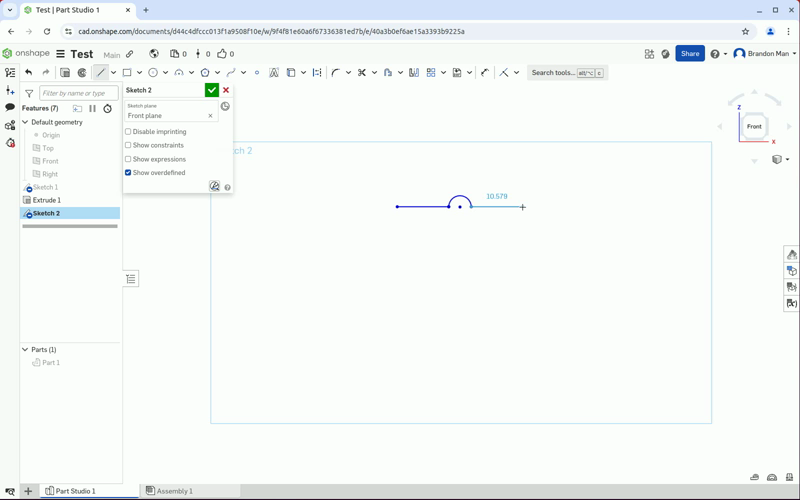
key_down(shift)
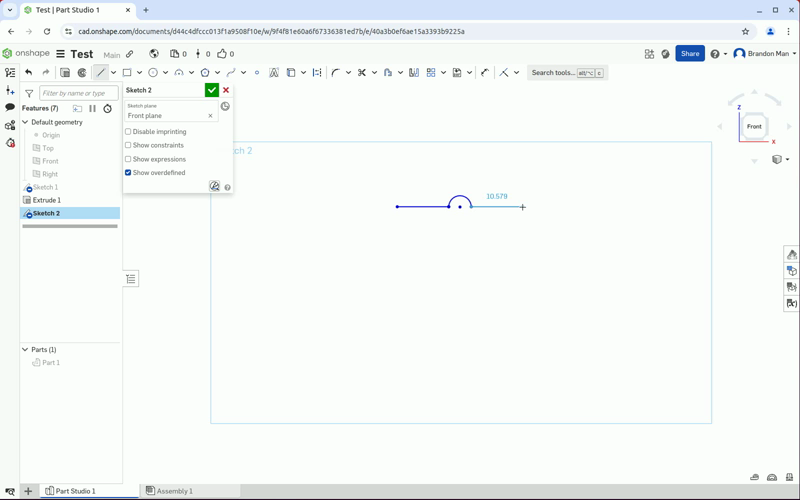
mouse_move(552, 206)
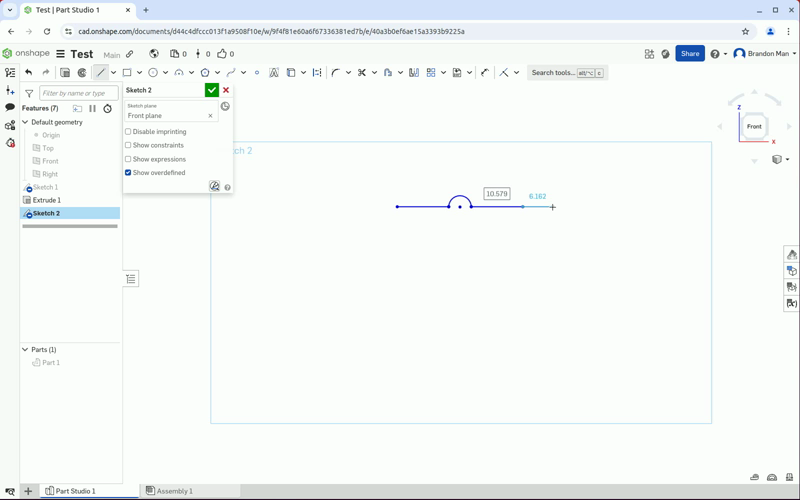
mouse_move(522, 190)
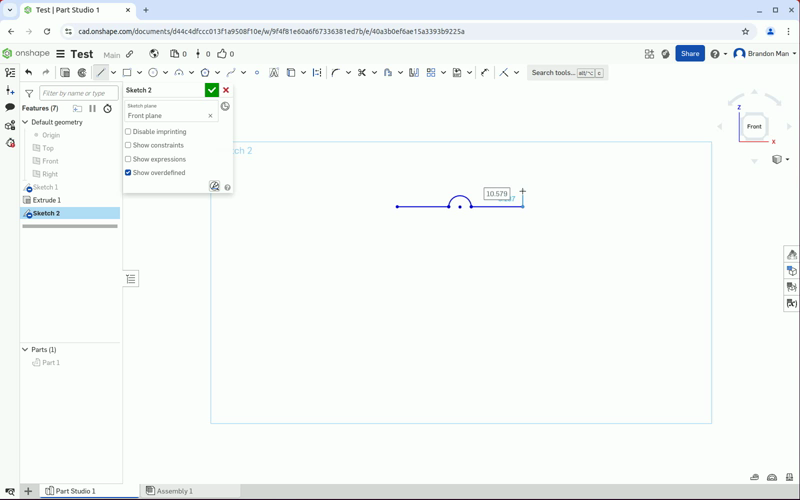
click(522, 190)
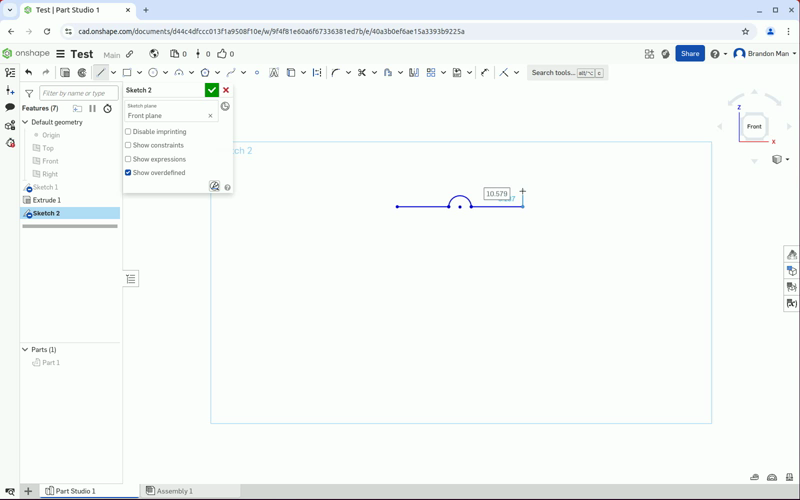
key_up(shift)
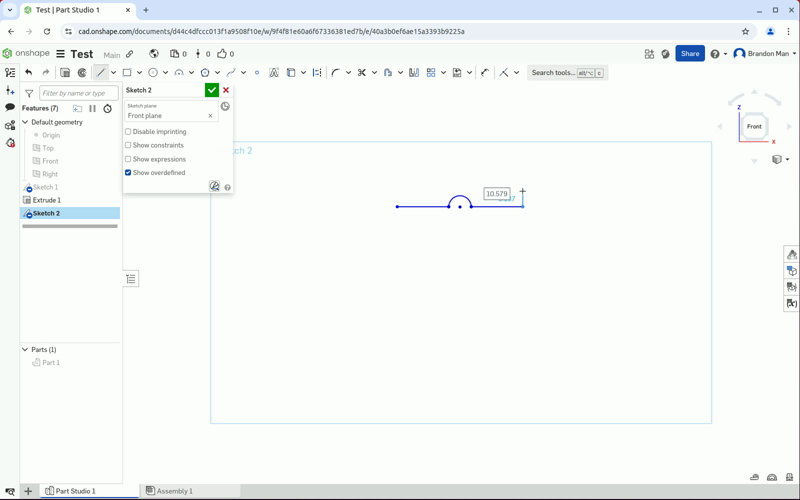
key(esc)
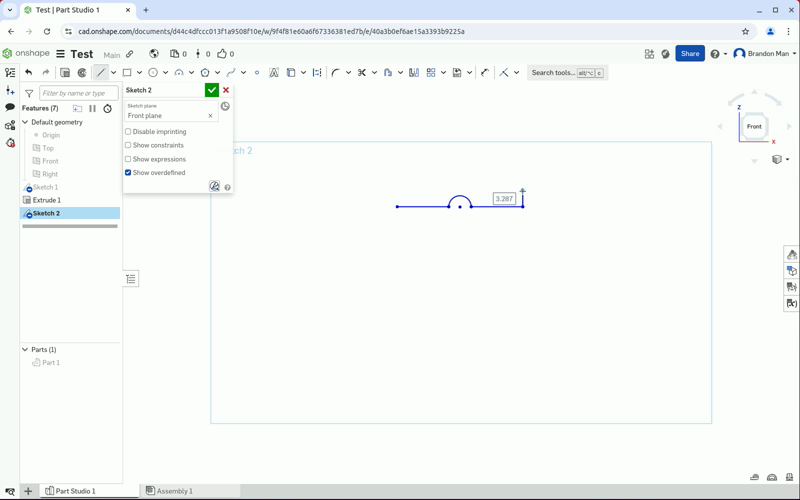
key(a)
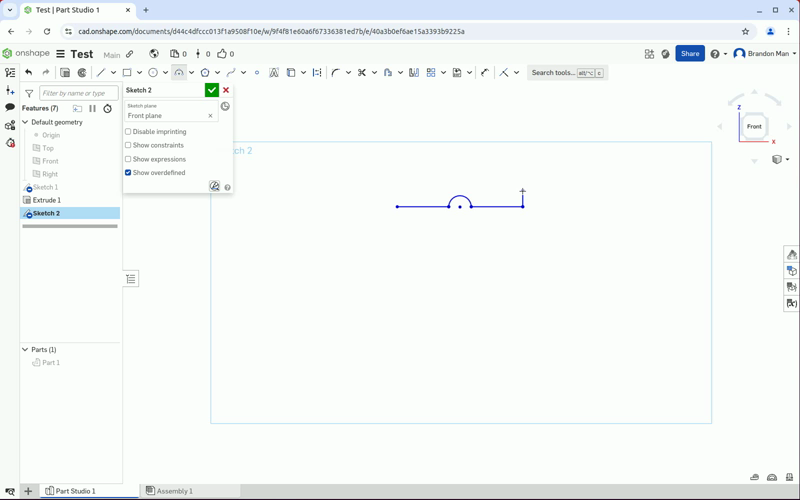
mouse_move(522, 190)
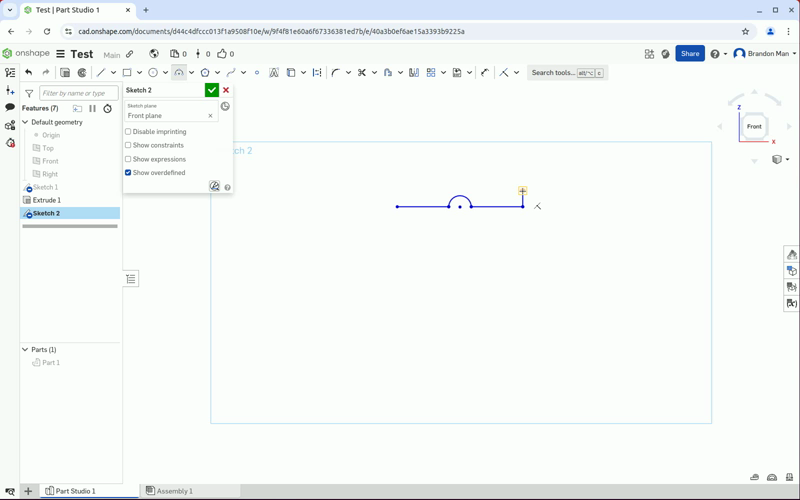
click(522, 190)
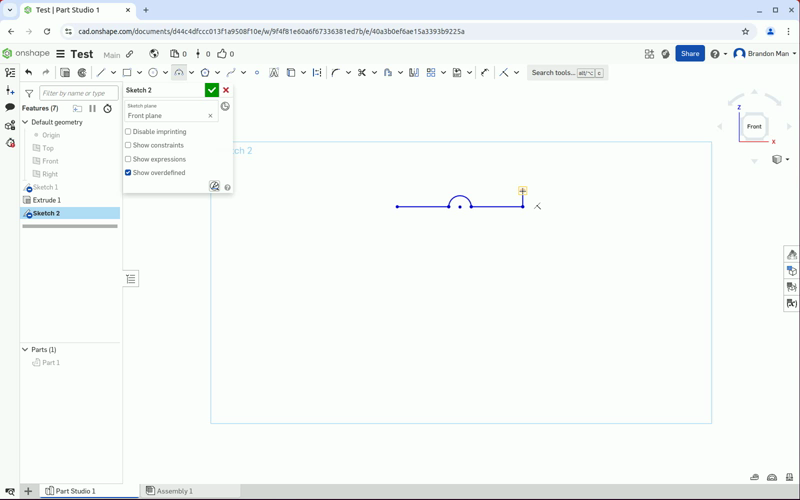
key_down(shift)
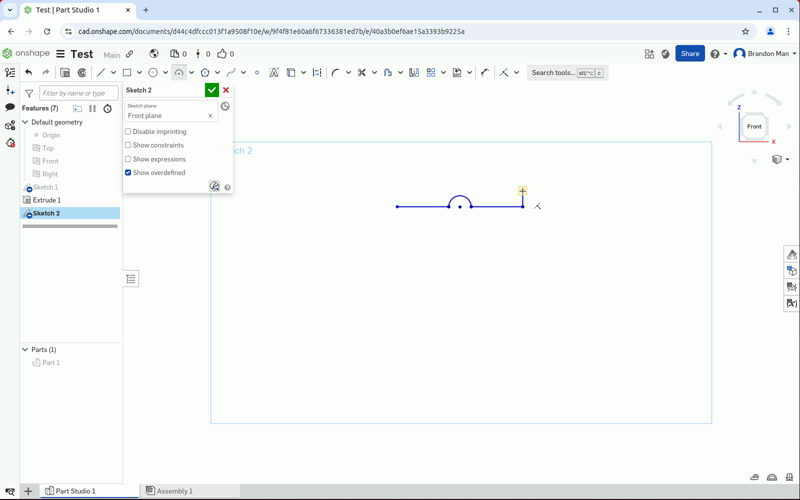
mouse_move(397, 190)
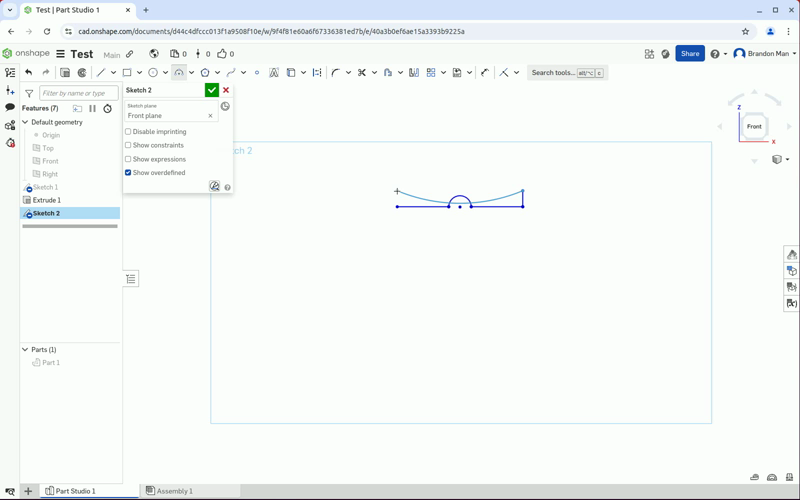
click(397, 190)
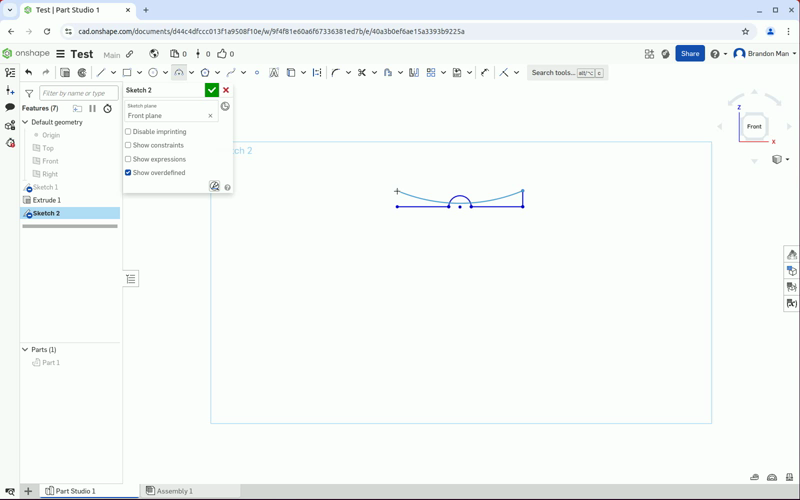
mouse_move(460, 171)
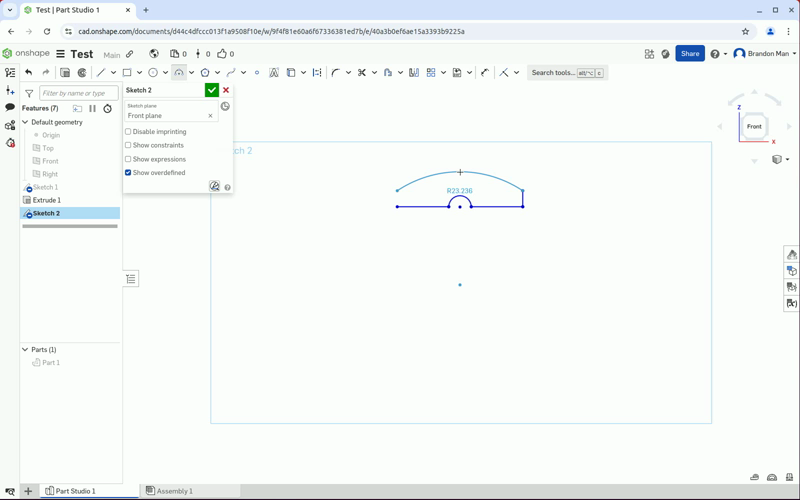
click(460, 171)
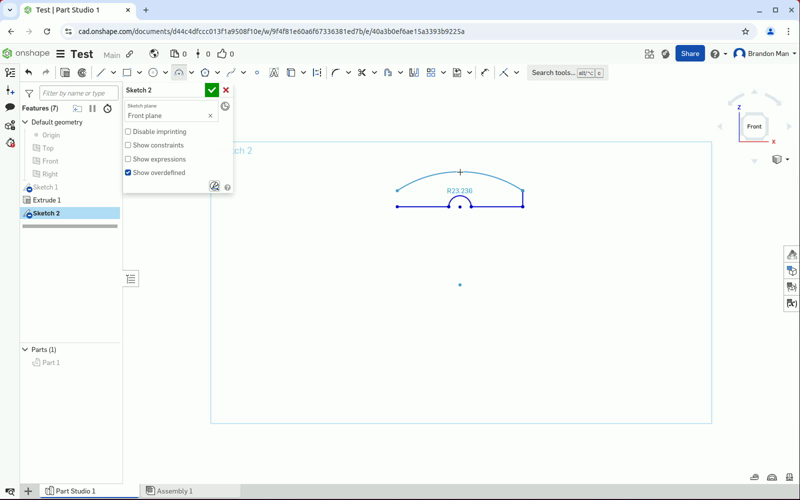
key_up(shift)
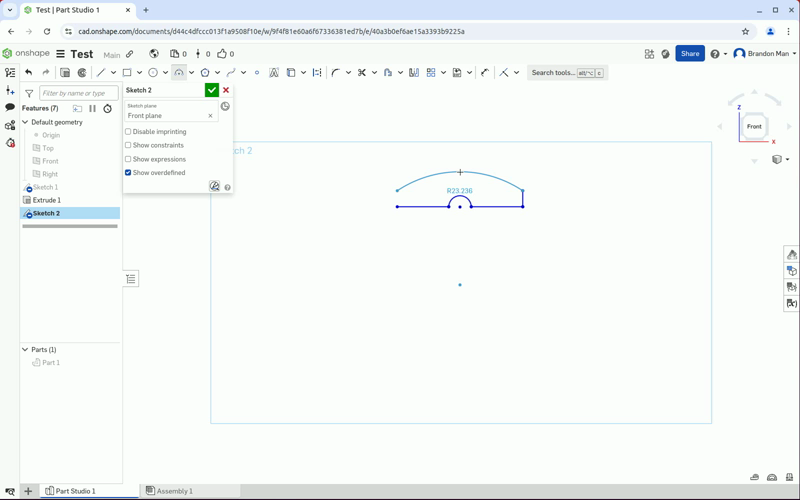
key(esc)
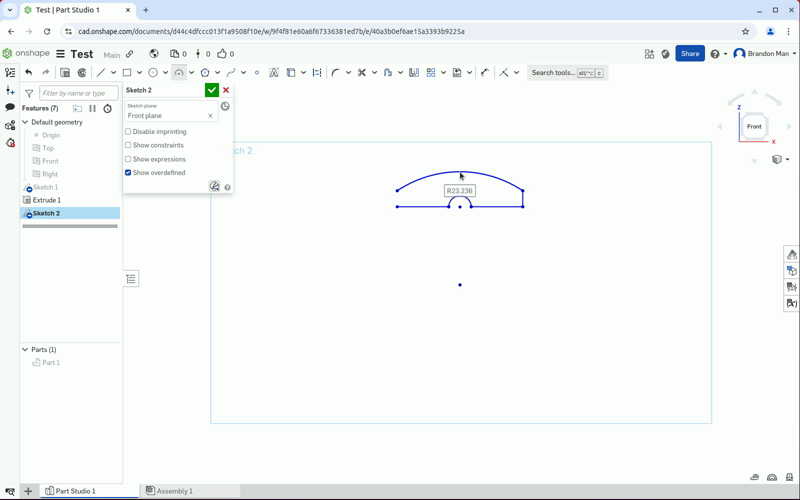
key(l)
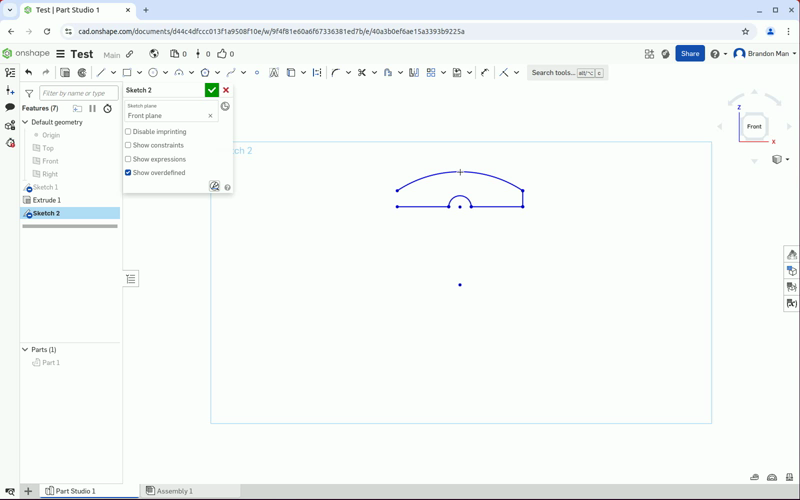
mouse_move(397, 190)
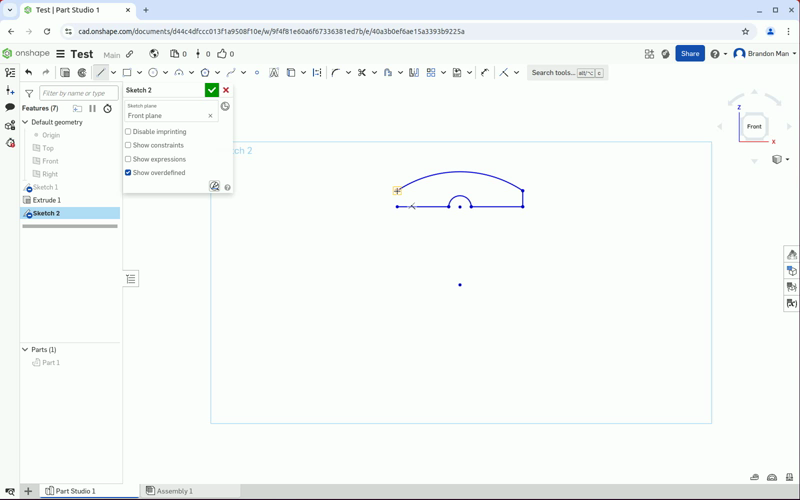
click(397, 190)
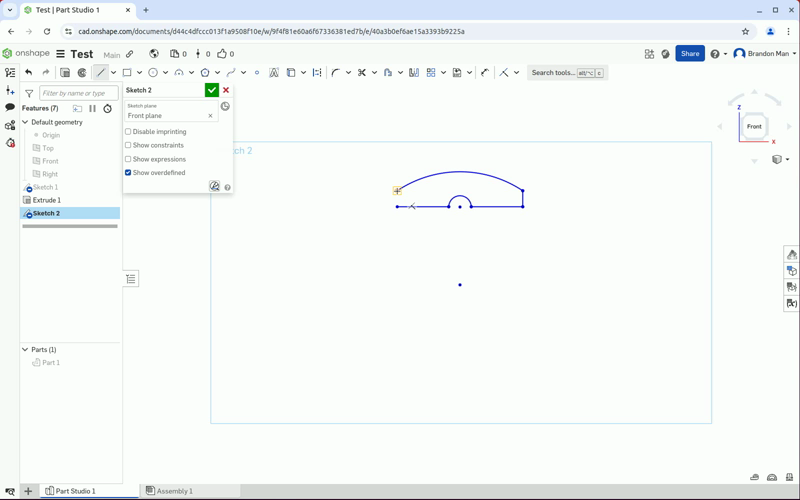
mouse_move(427, 190)
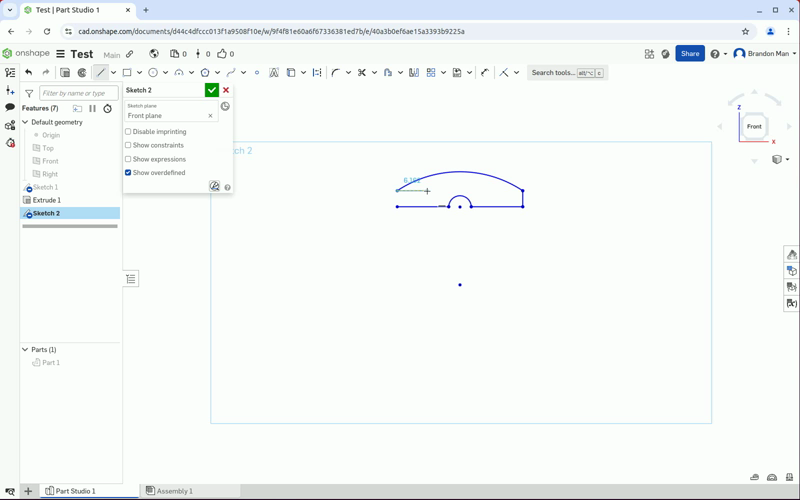
key_down(shift)
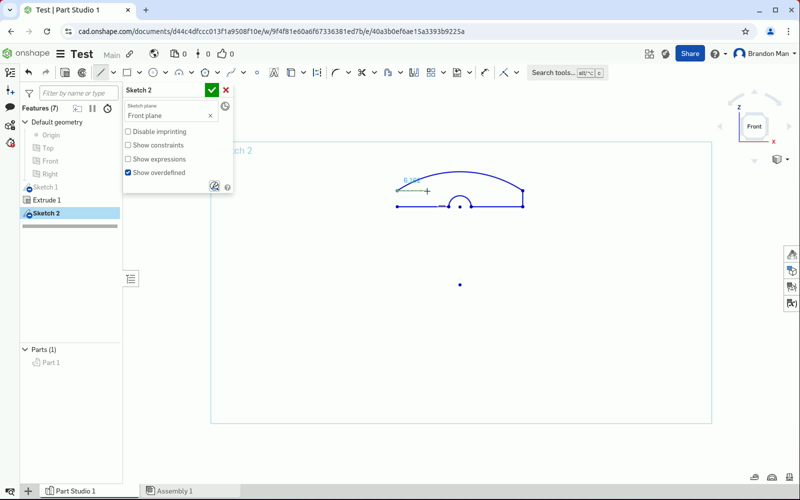
mouse_move(397, 206)
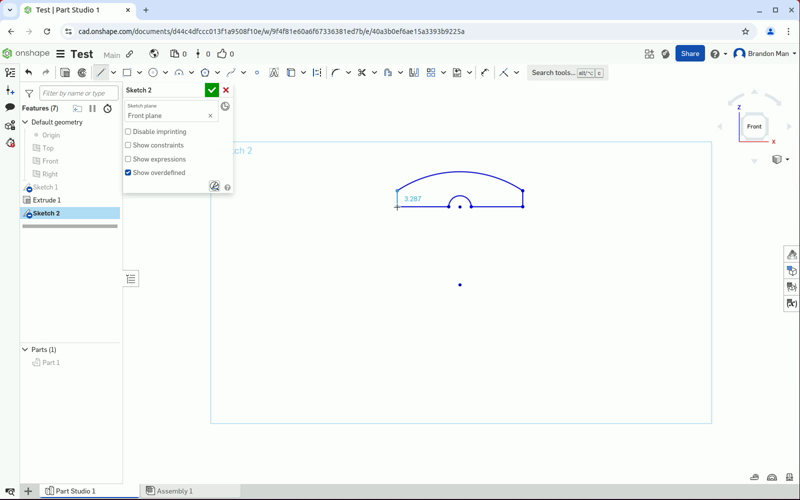
key_up(shift)
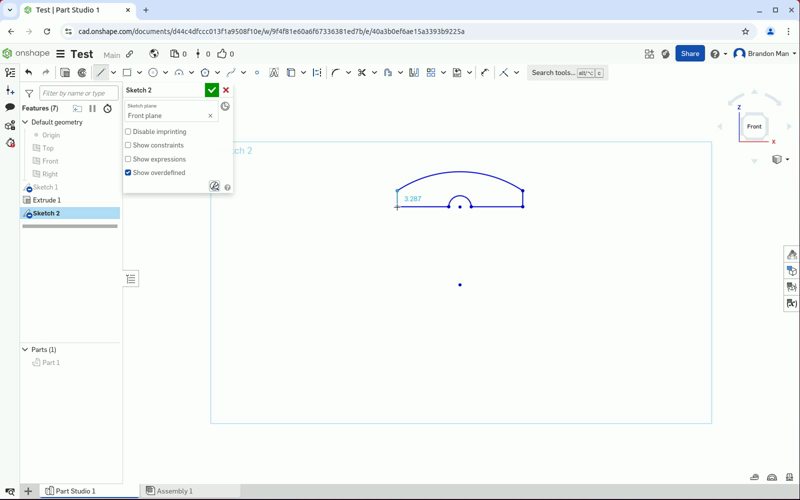
click(397, 206)
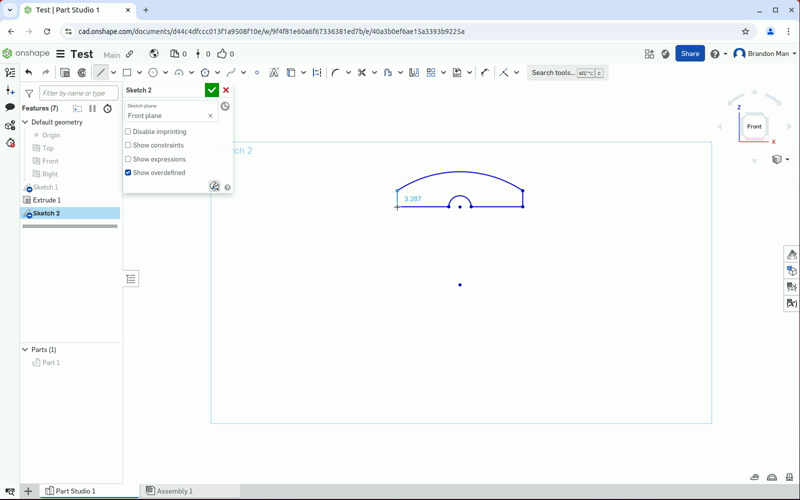
key(esc)
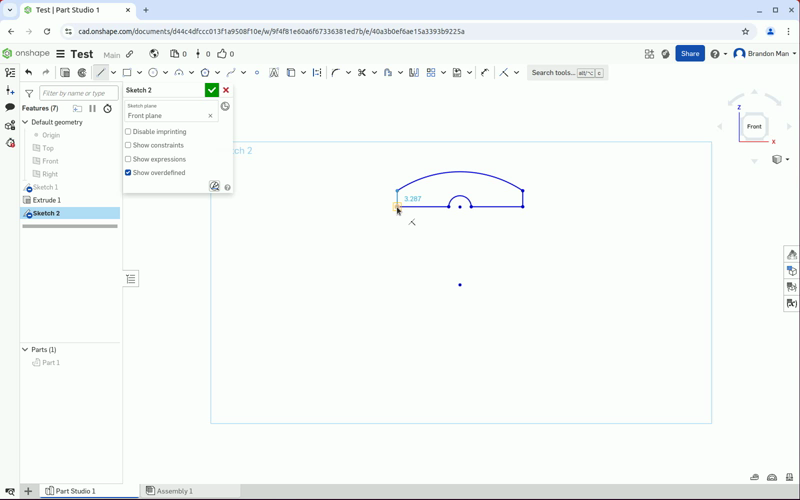
mouse_move(507, 202)
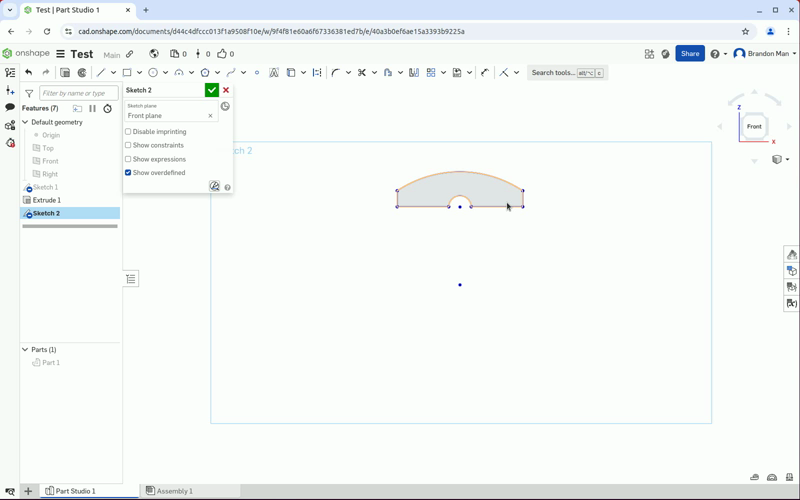
scroll(6)
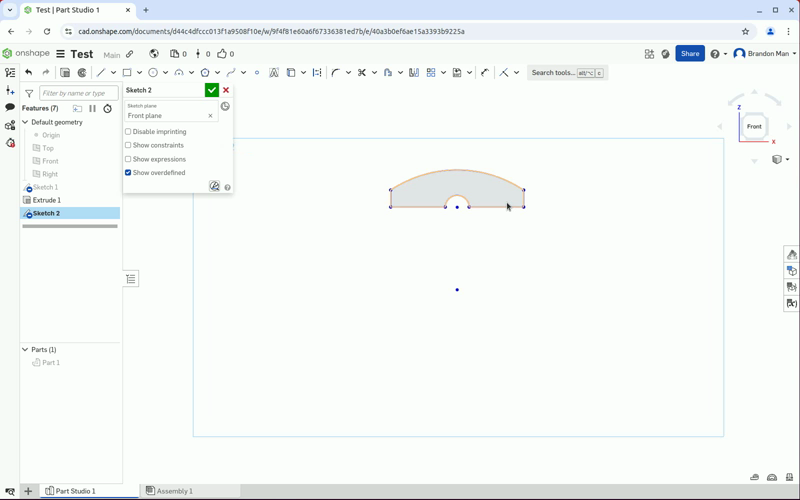
scroll(6)
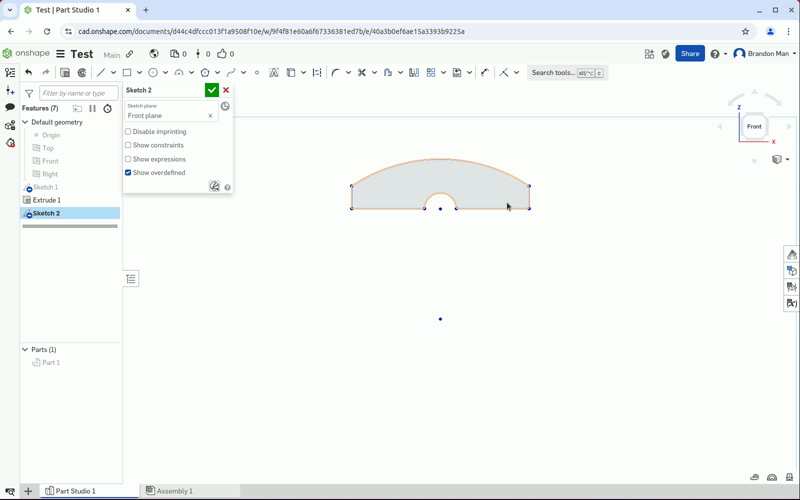
scroll(6)
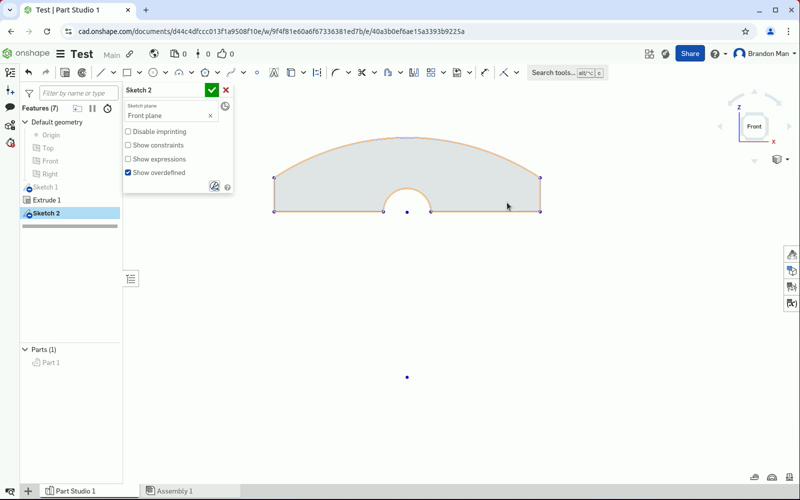
scroll(6)
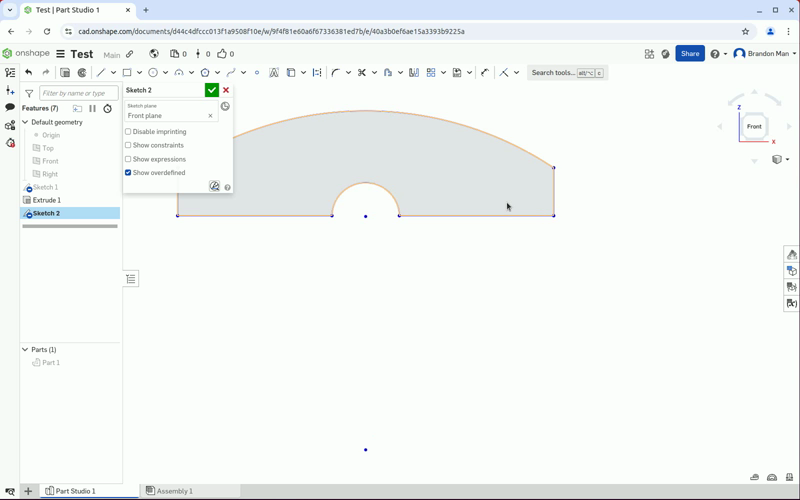
scroll(6)
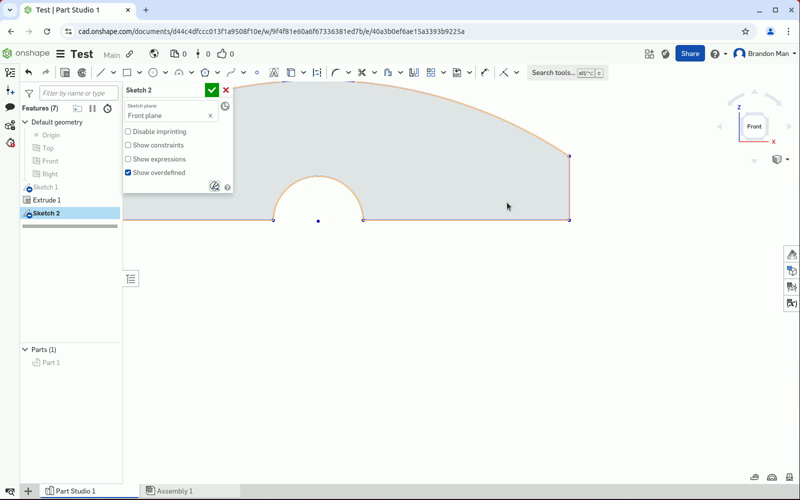
scroll(6)
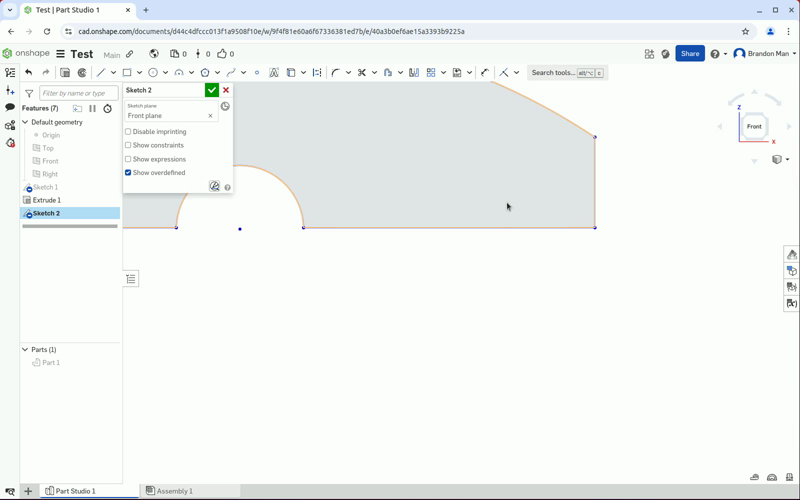
scroll(6)
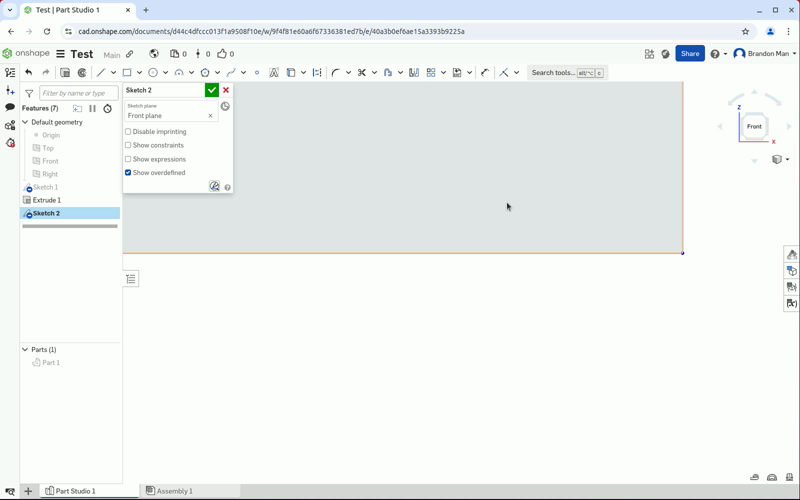
click(507, 202)
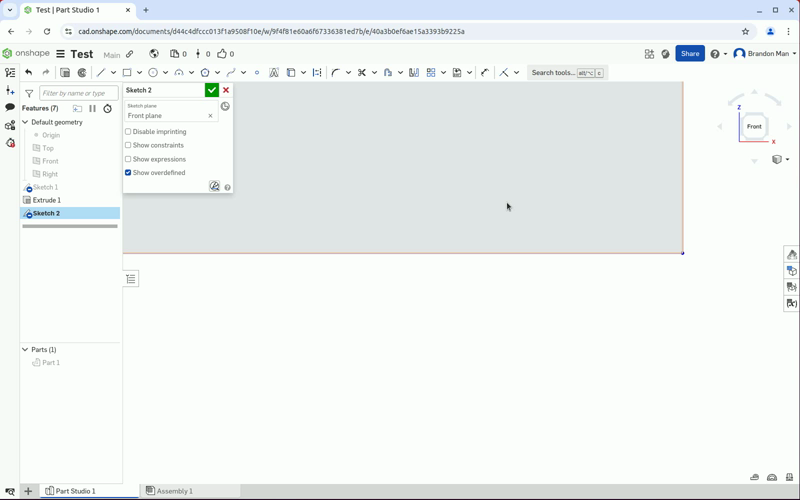
scroll(-6)
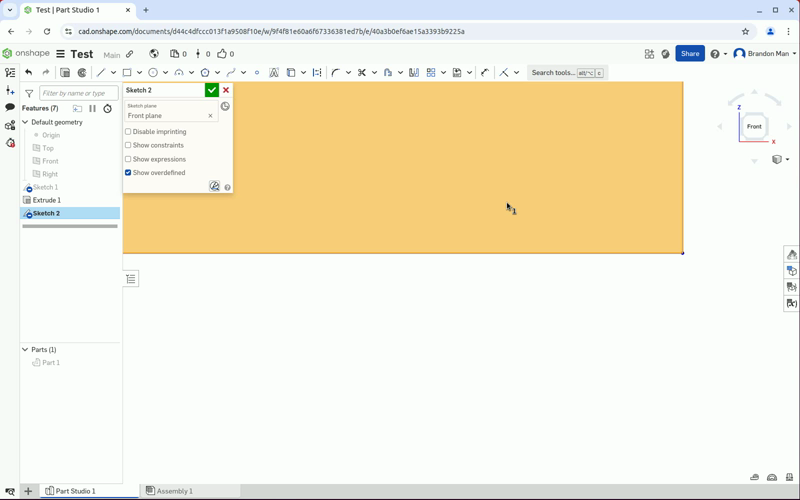
scroll(-6)
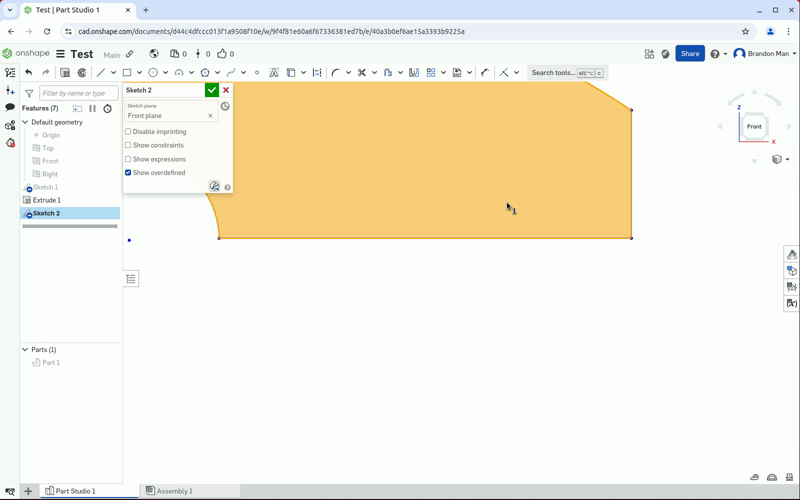
scroll(-6)
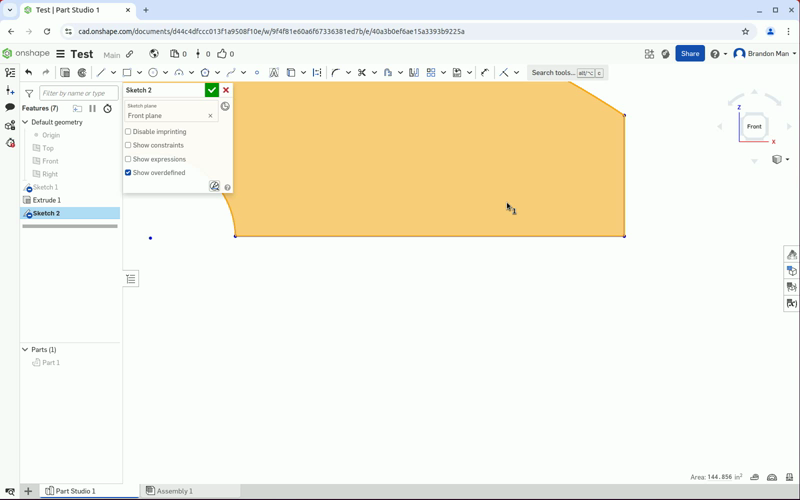
scroll(-6)
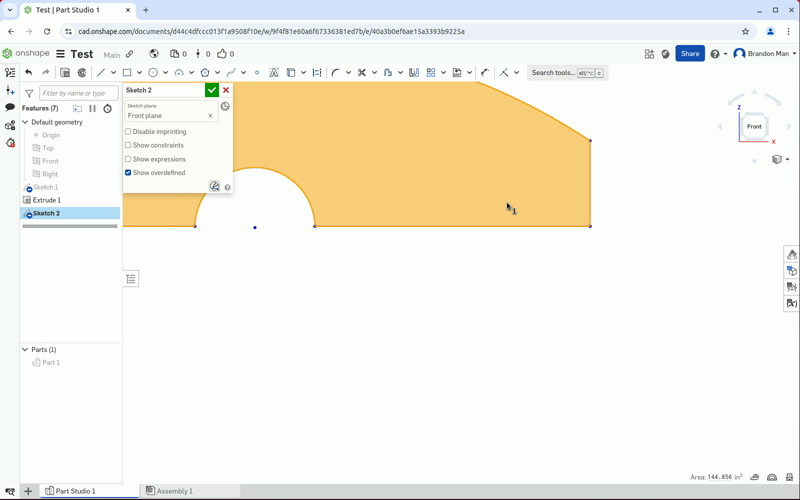
scroll(-6)
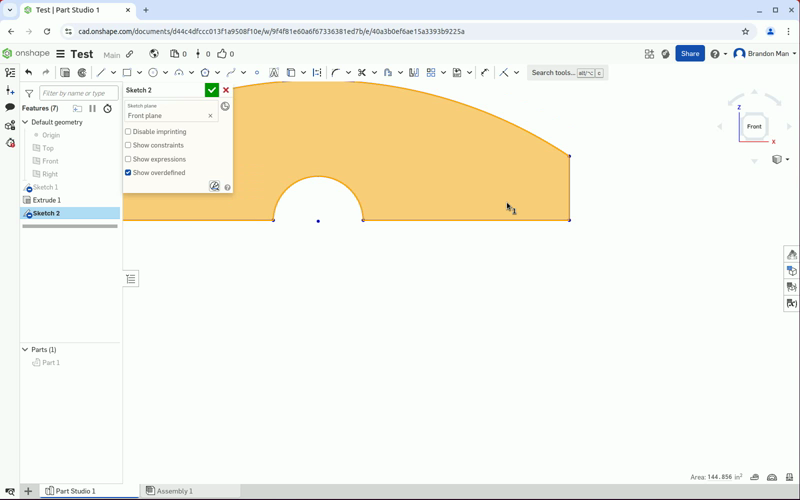
scroll(-6)
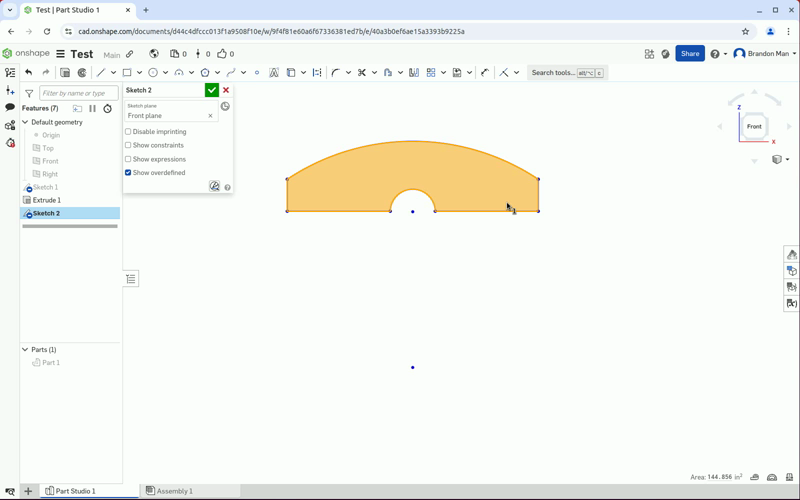
scroll(-6)
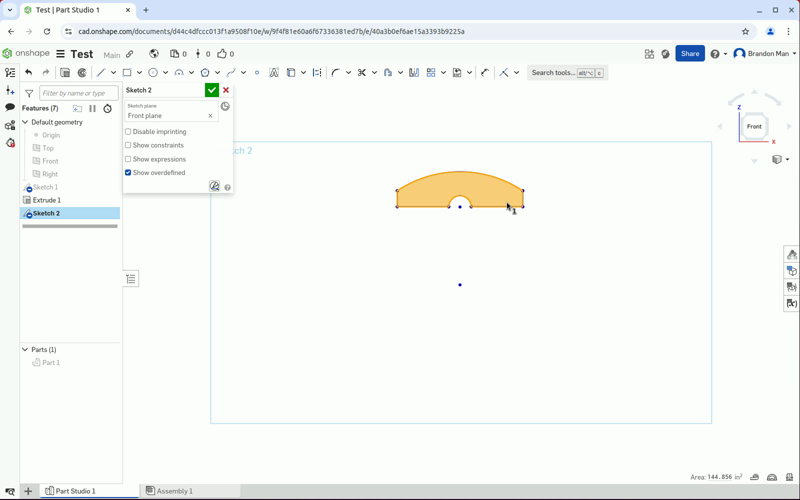
mouse_move(73, 352)
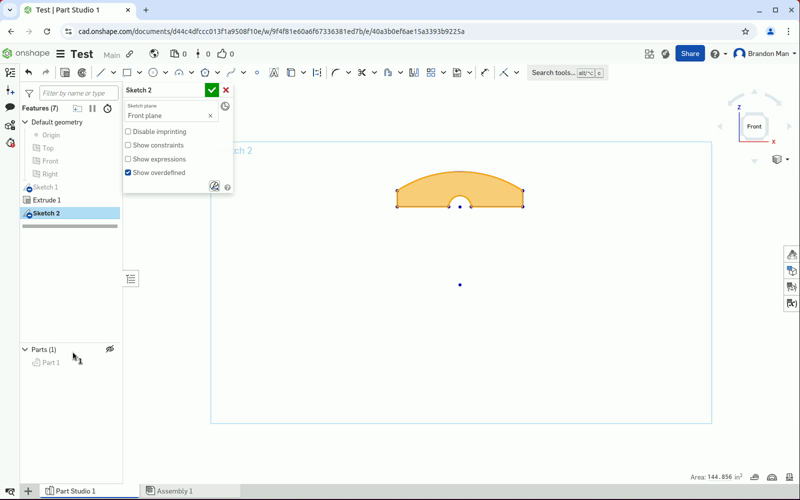
key(shift+y)
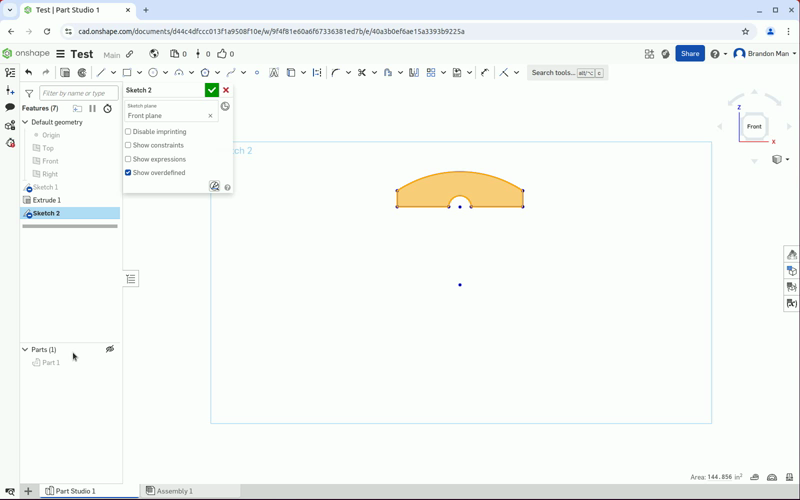
key(shift+e)
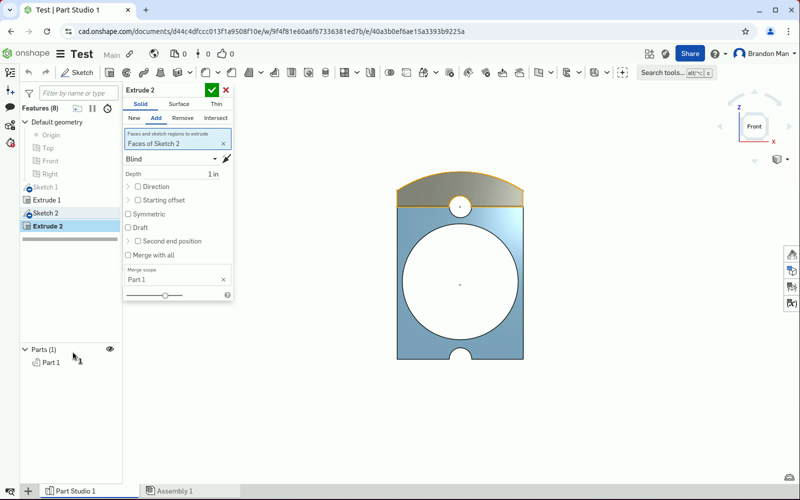
mouse_move(143, 106)
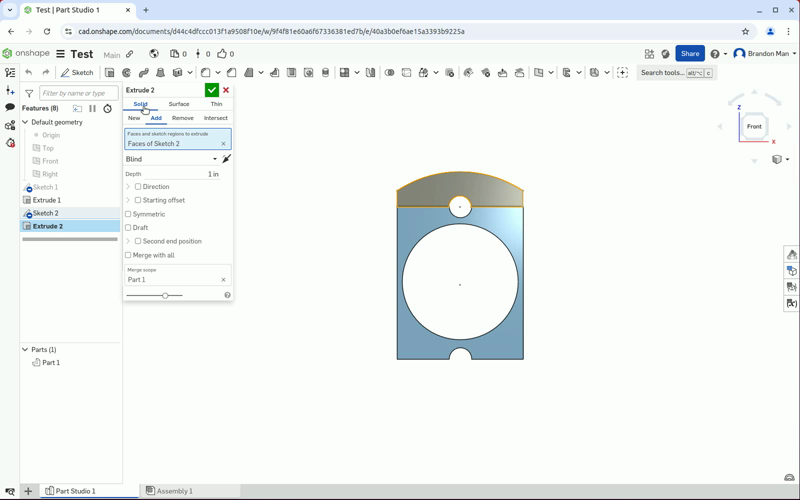
click(143, 106)
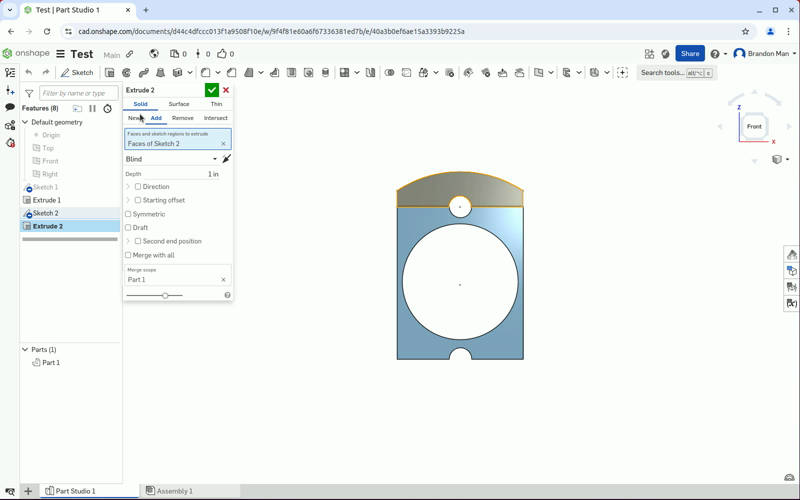
mouse_move(137, 120)
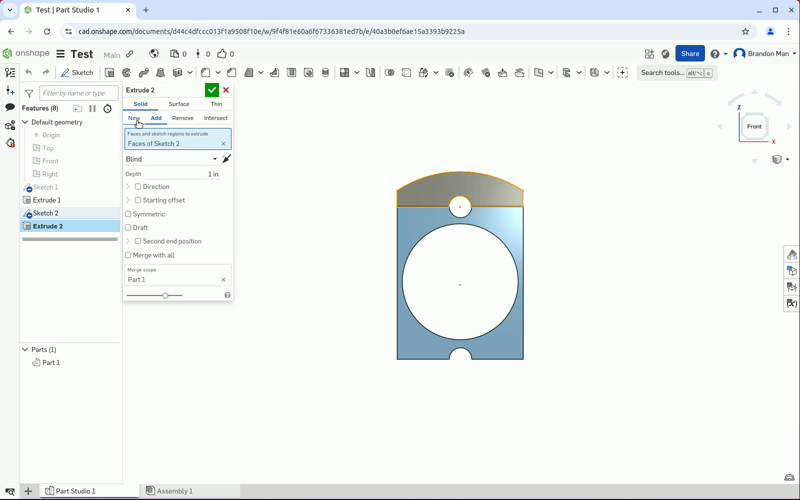
click(137, 120)
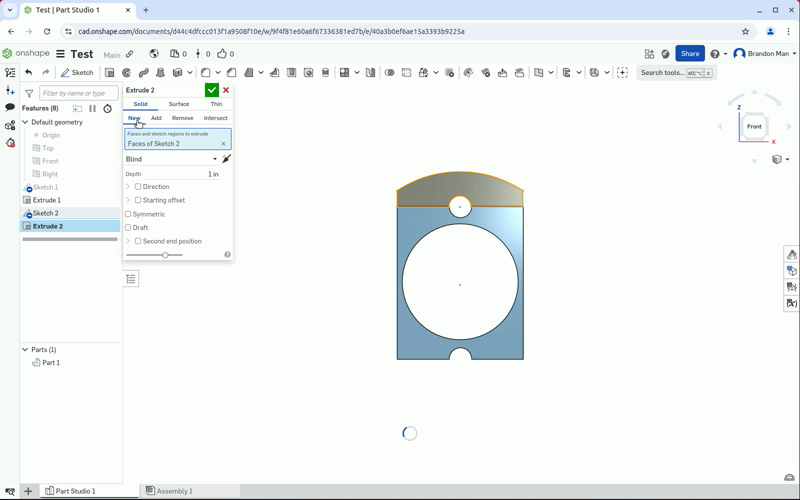
key(tab, 4)
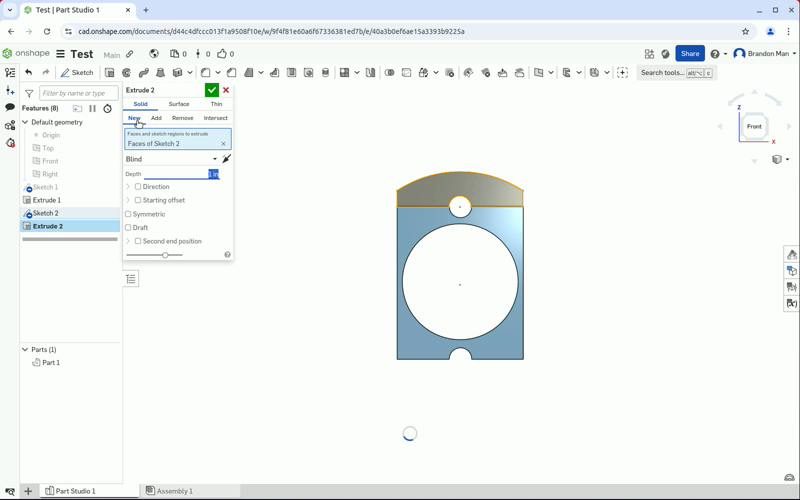
text(3.851)
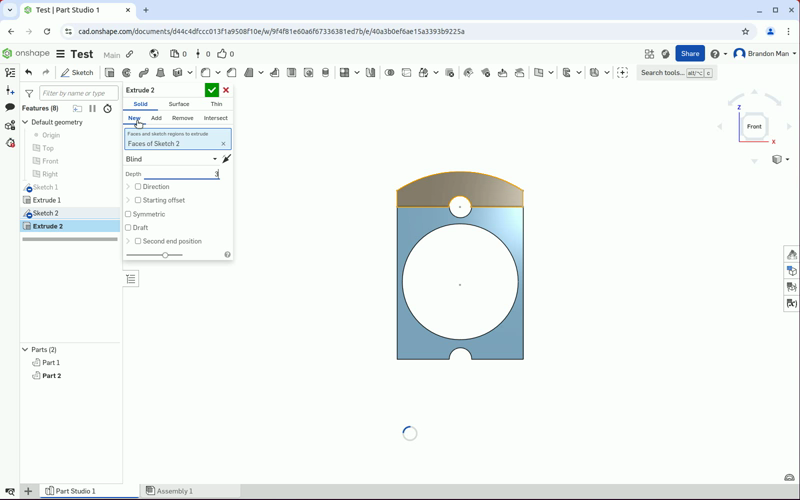
key(enter)
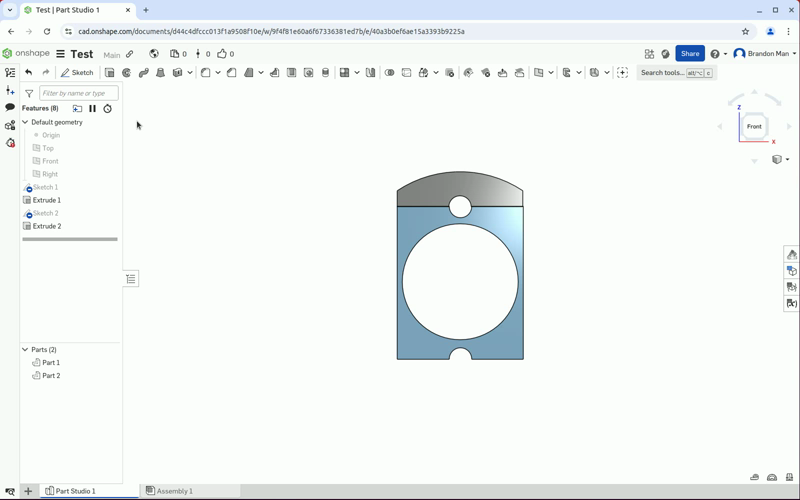
key(shift+h)
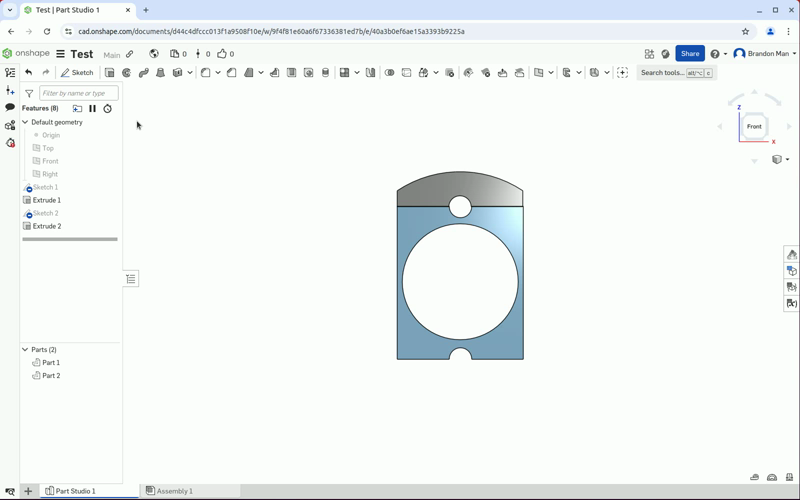
key(shift+h)
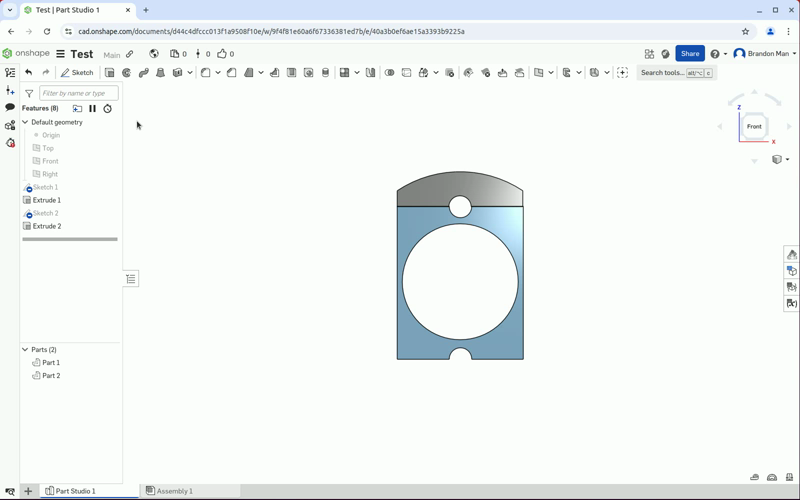
mouse_move(73, 189)
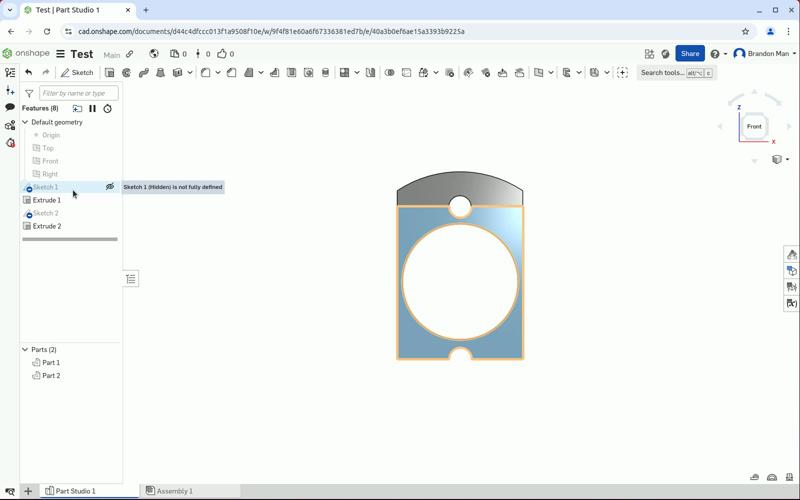
click(73, 189)
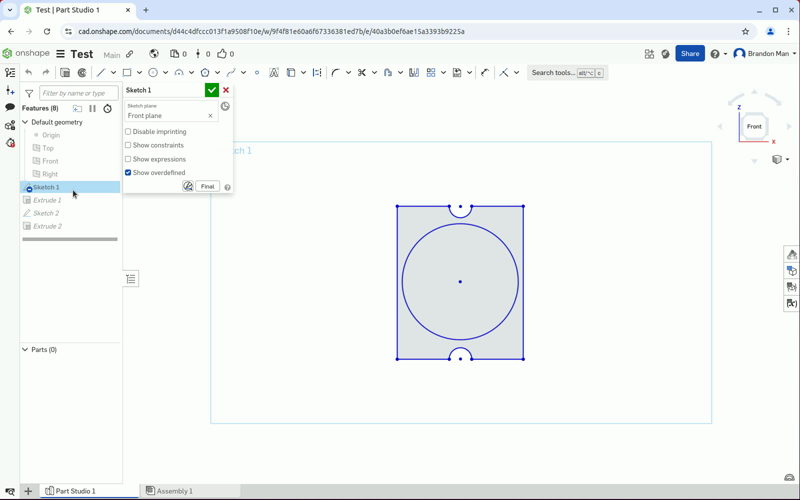
mouse_move(229, 92)
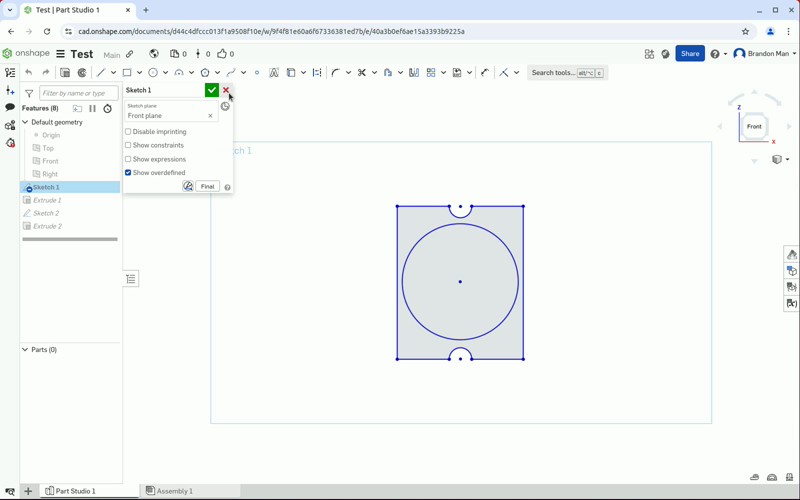
click(229, 92)
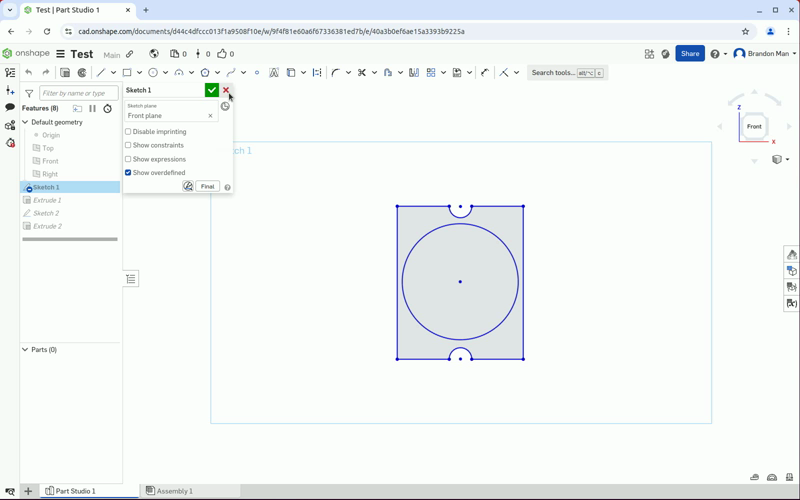
key(shift+s)
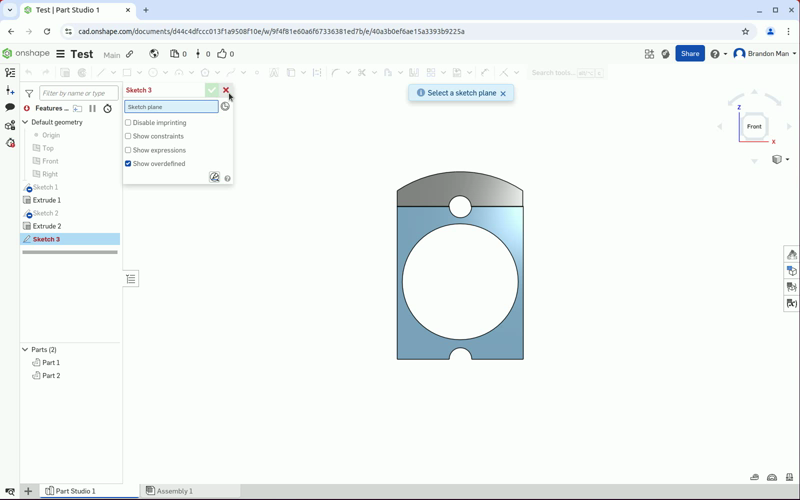
mouse_move(73, 163)
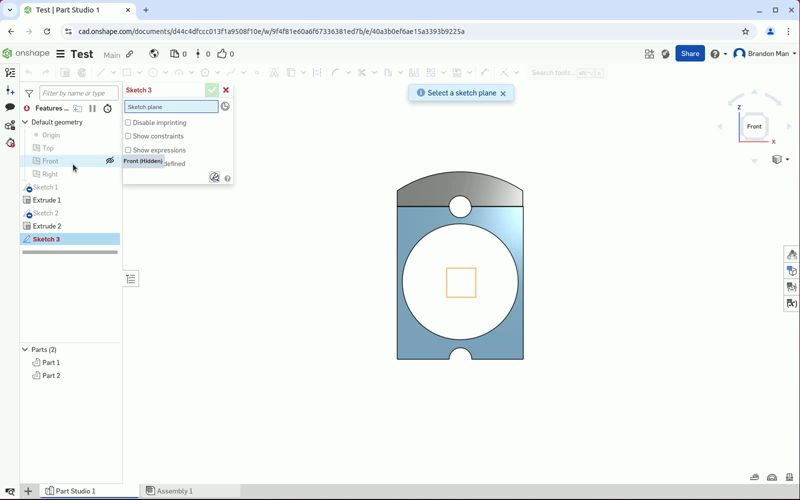
click(73, 163)
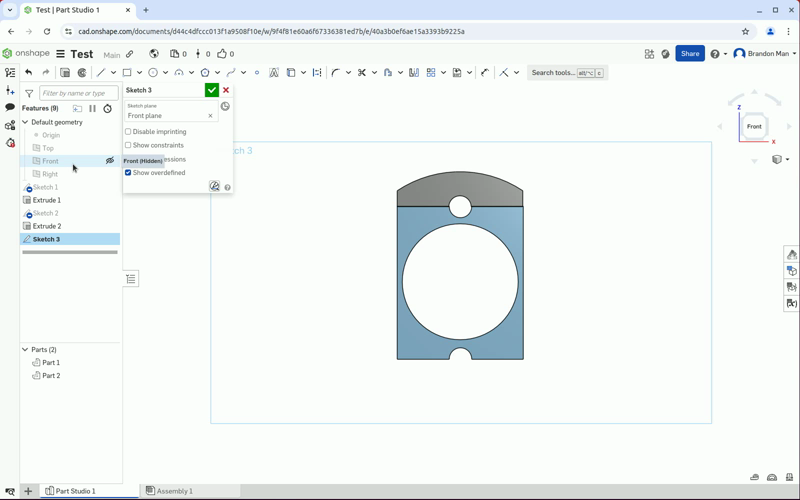
mouse_move(73, 352)
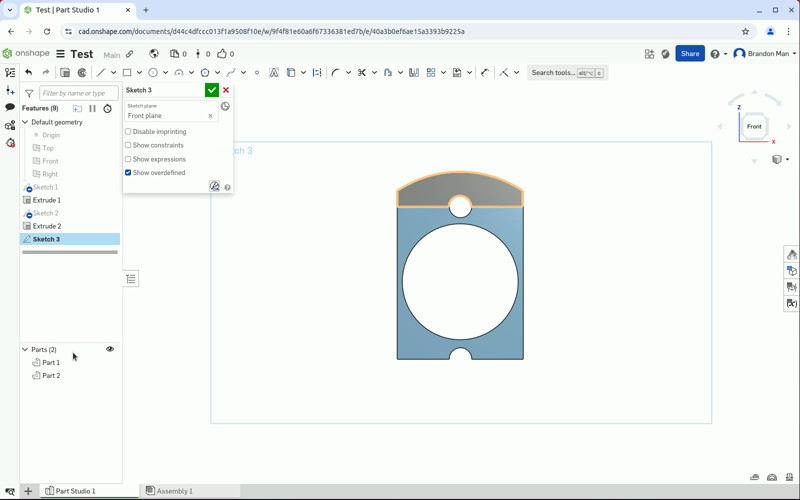
key(y)
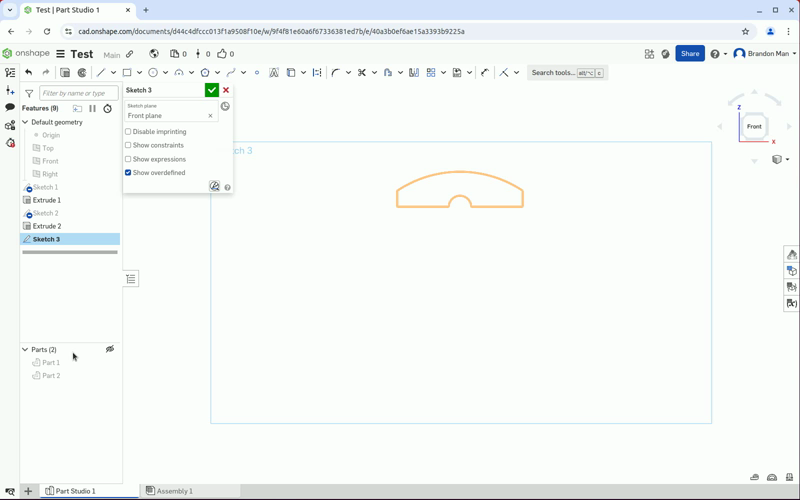
key(a)
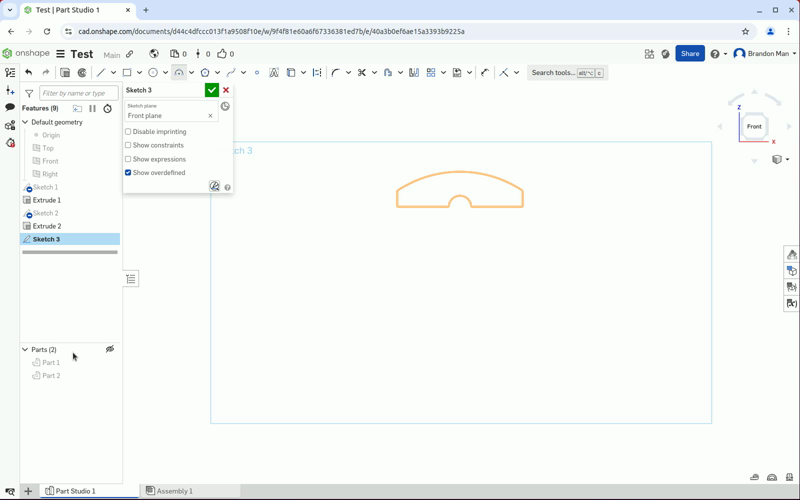
key_down(shift)
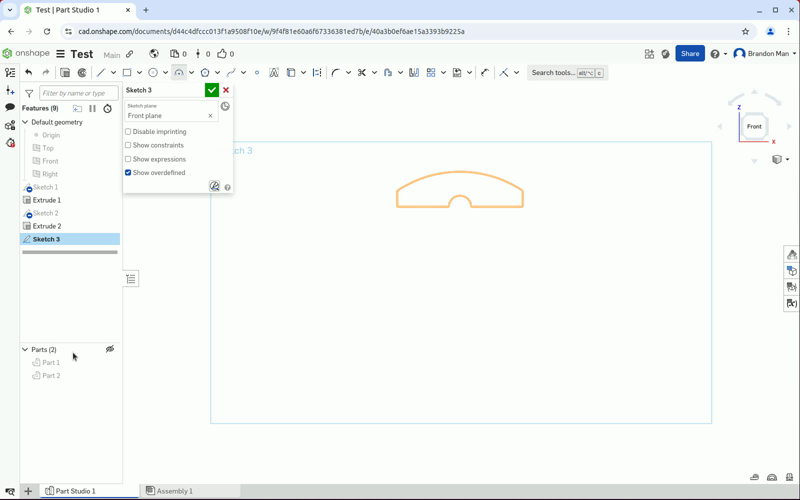
mouse_move(397, 375)
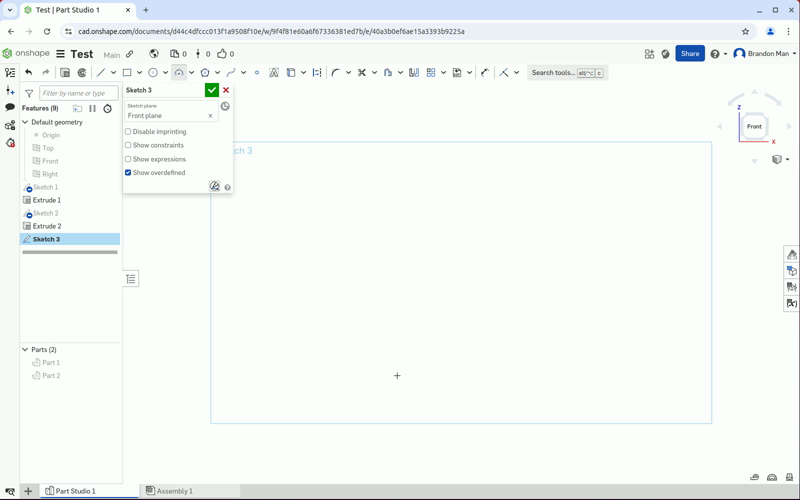
click(397, 375)
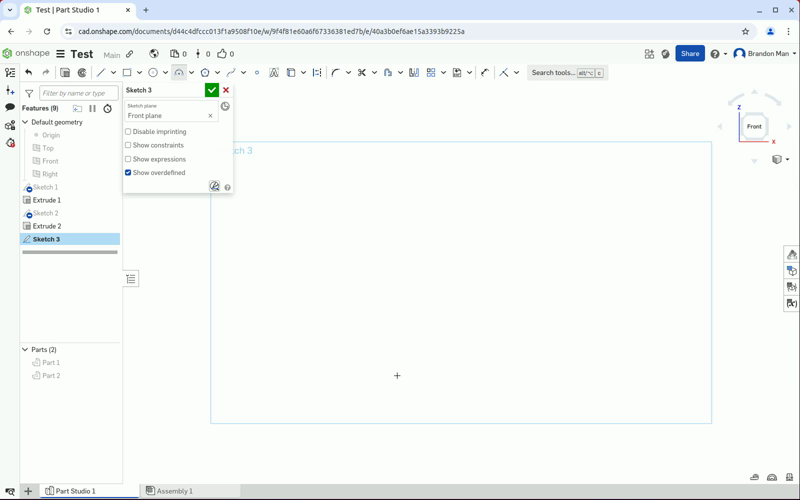
key_up(shift)
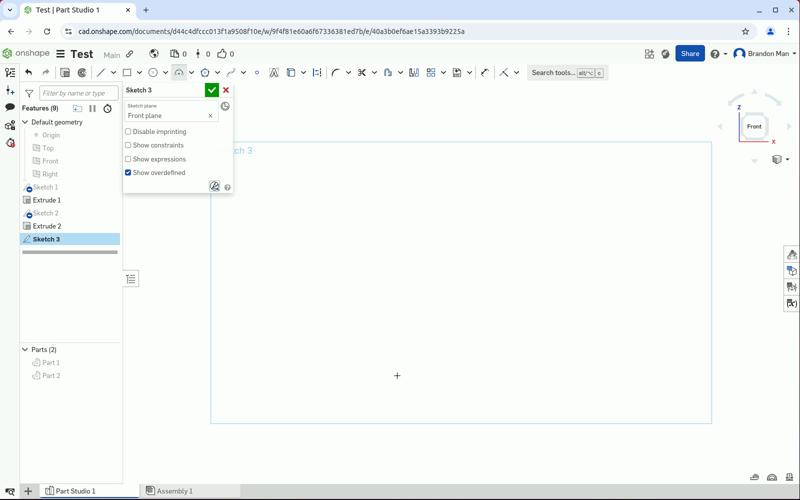
key_down(shift)
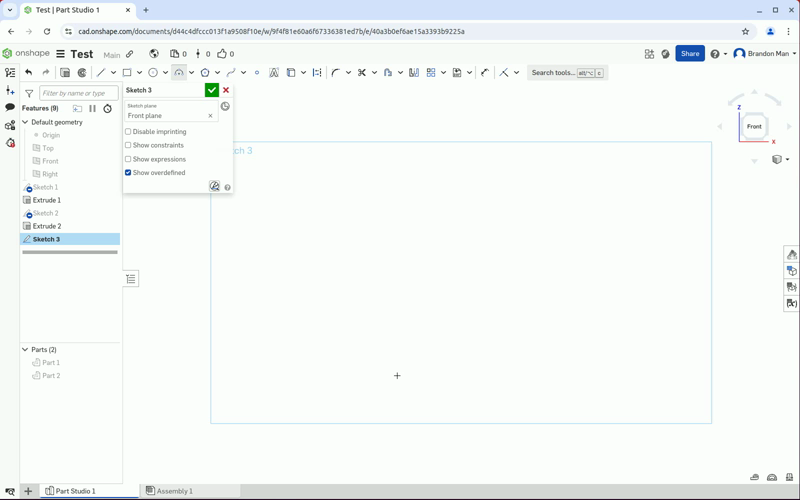
mouse_move(522, 375)
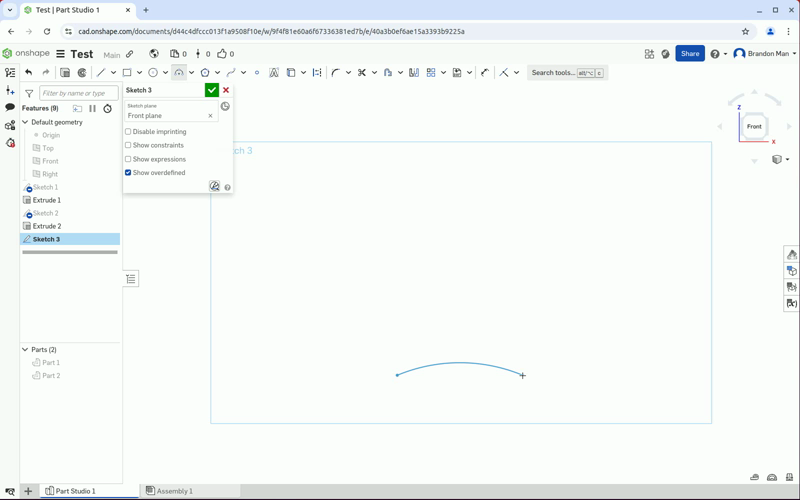
click(522, 375)
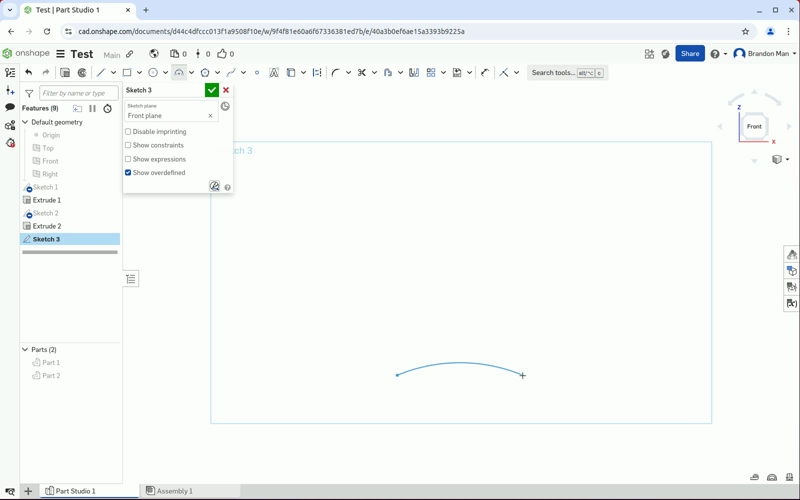
mouse_move(460, 394)
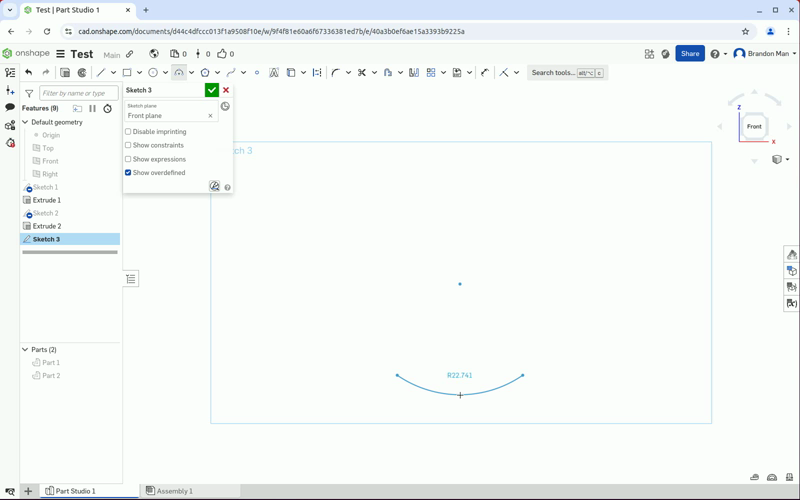
click(460, 394)
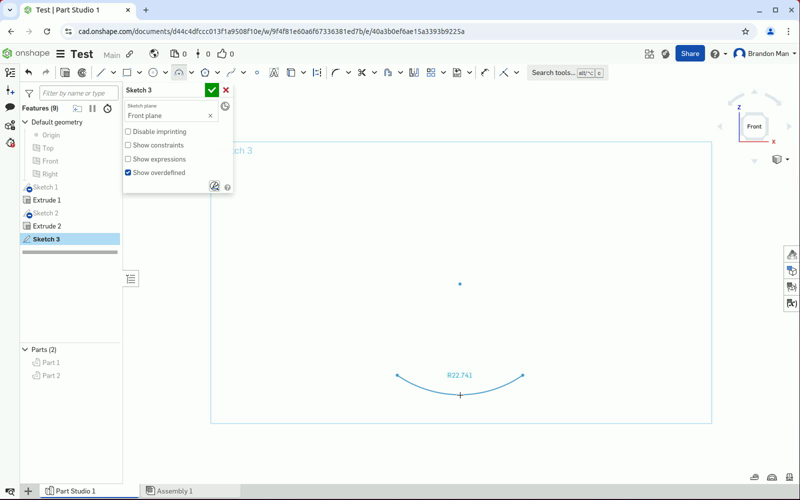
key_up(shift)
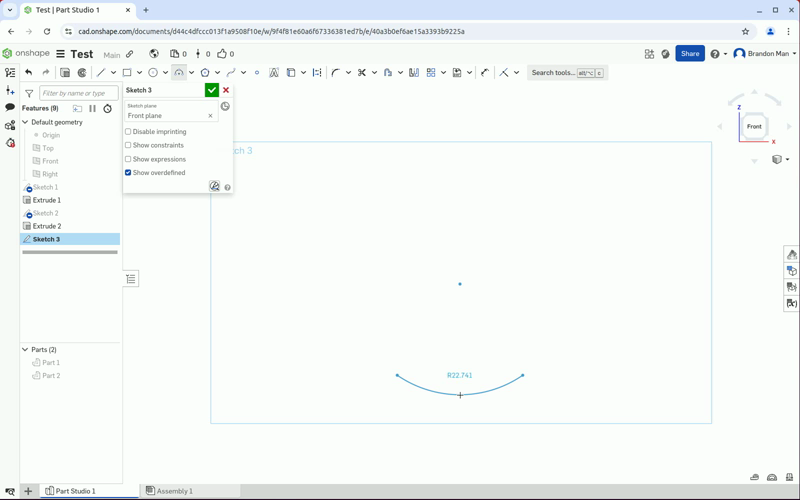
key(esc)
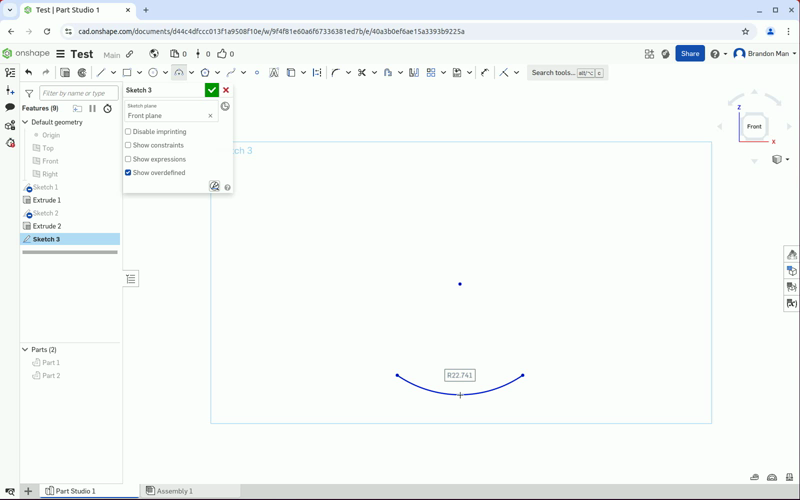
key(l)
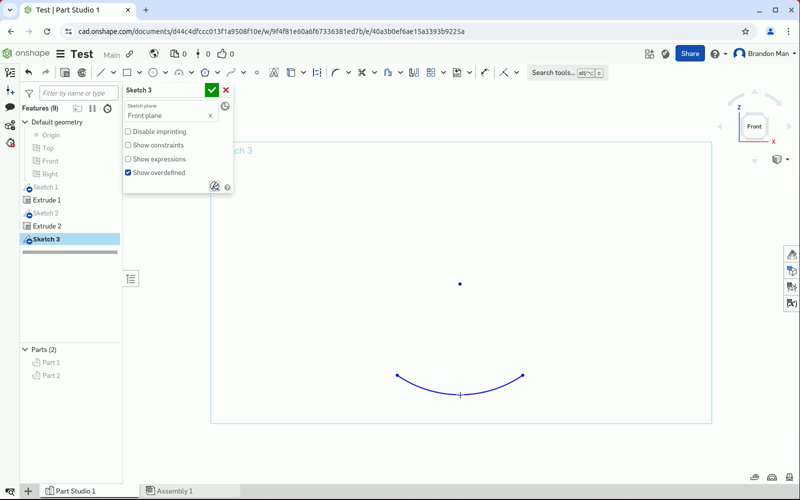
mouse_move(522, 375)
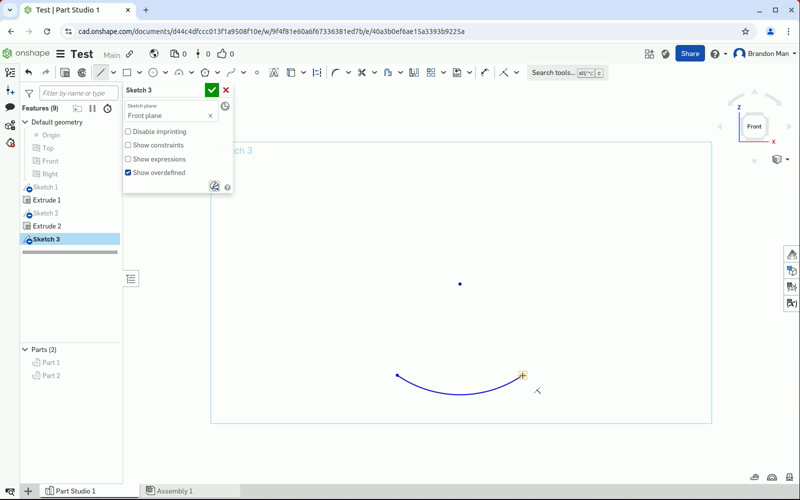
click(522, 375)
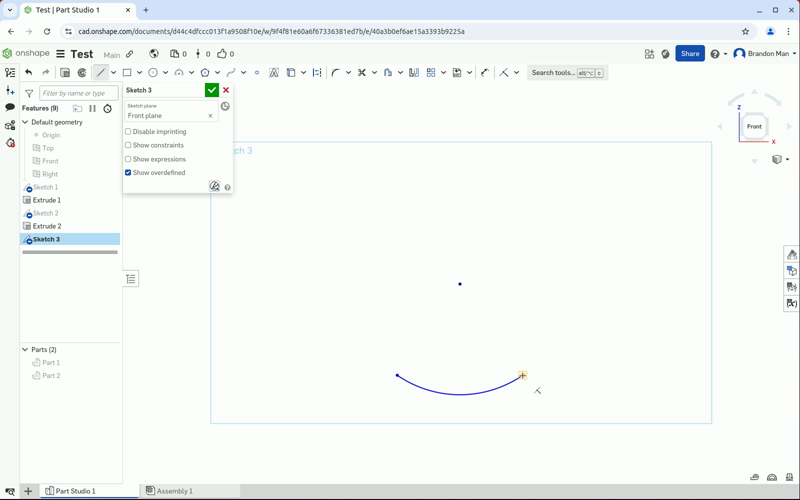
key_down(shift)
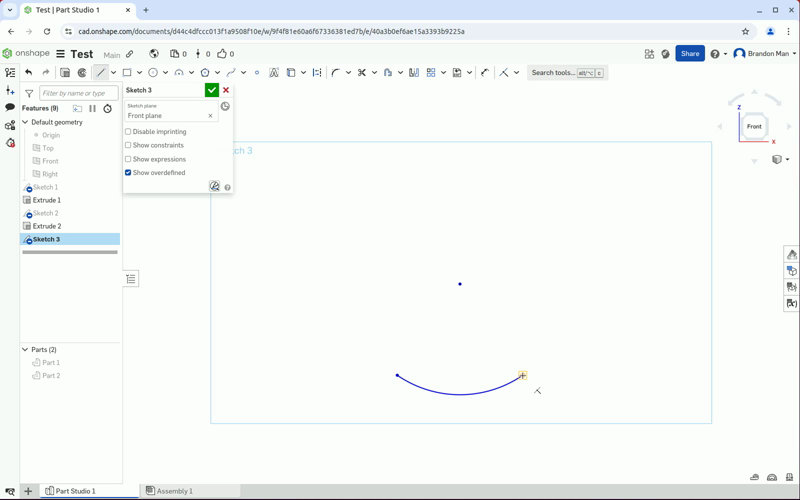
mouse_move(552, 375)
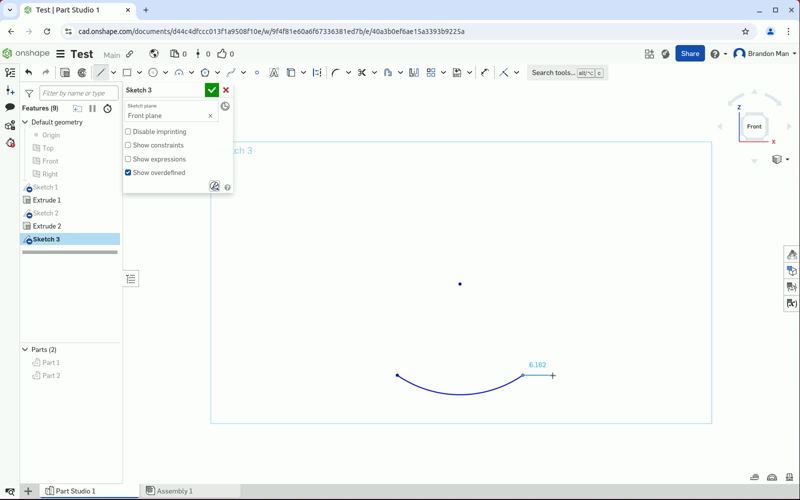
mouse_move(522, 359)
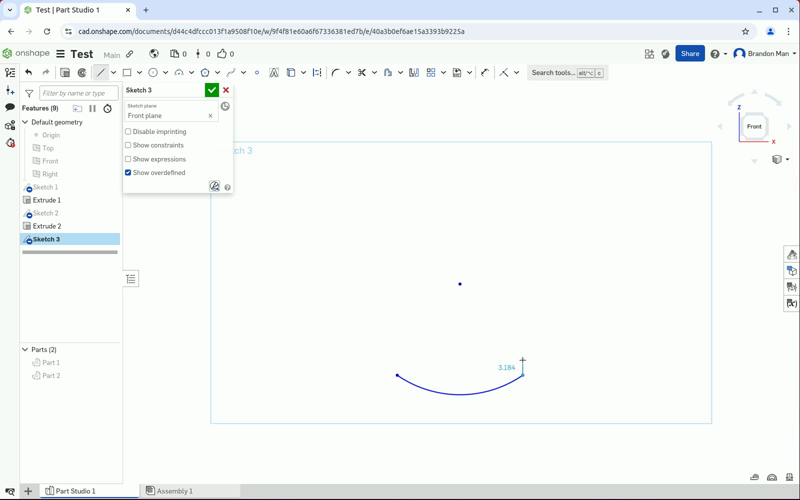
click(522, 359)
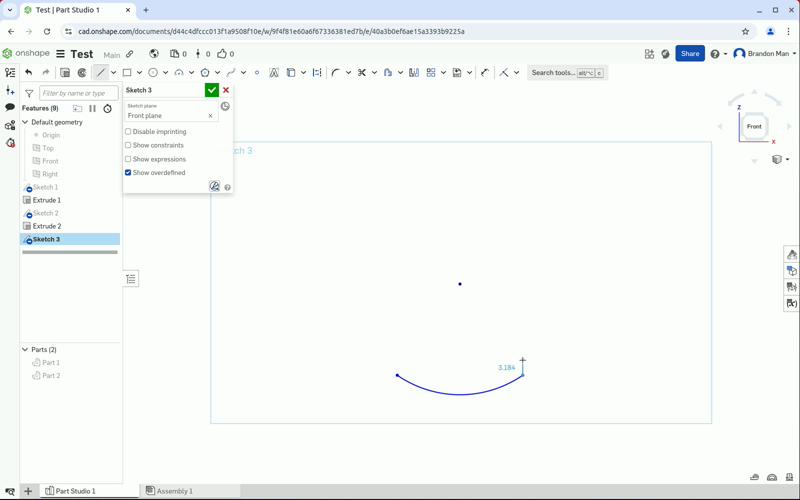
key_up(shift)
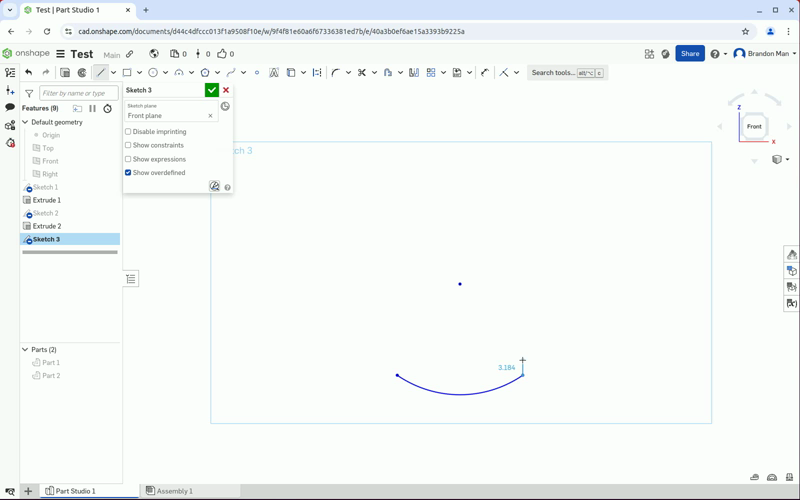
key_down(shift)
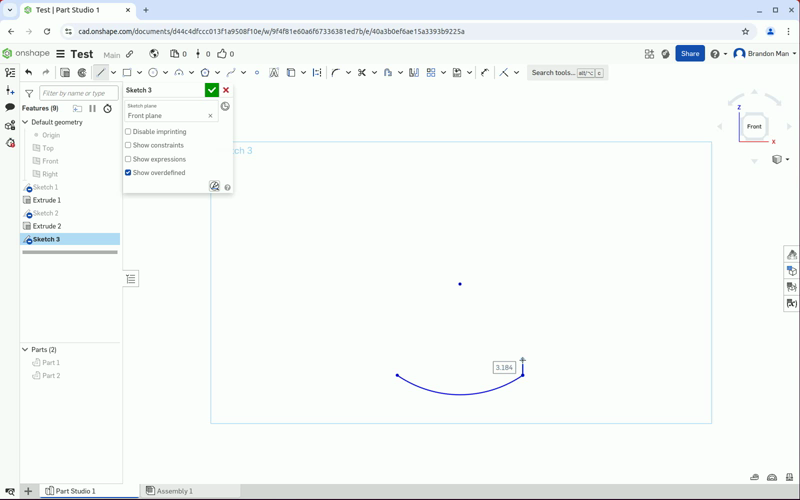
mouse_move(552, 359)
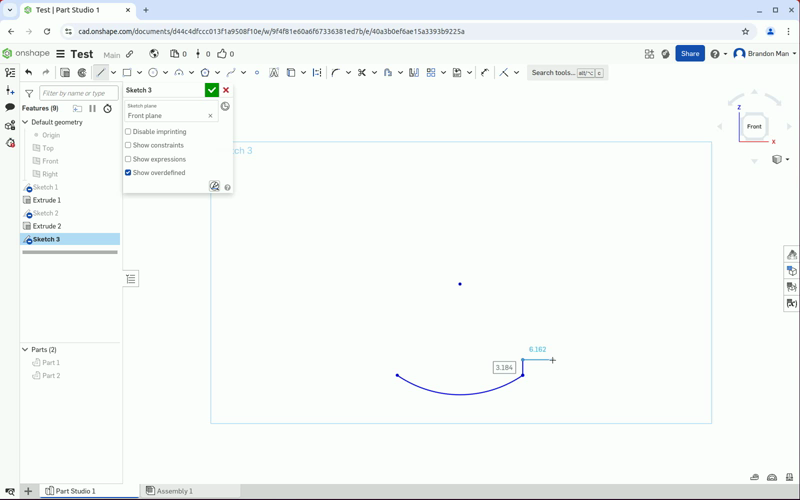
mouse_move(471, 359)
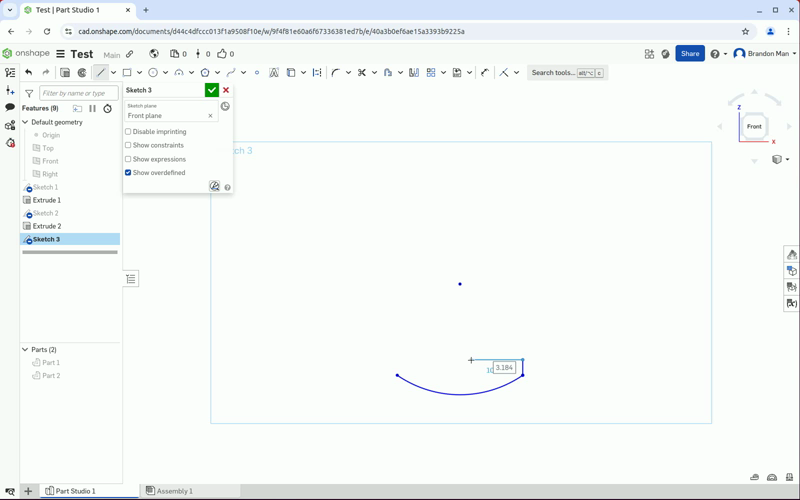
click(471, 359)
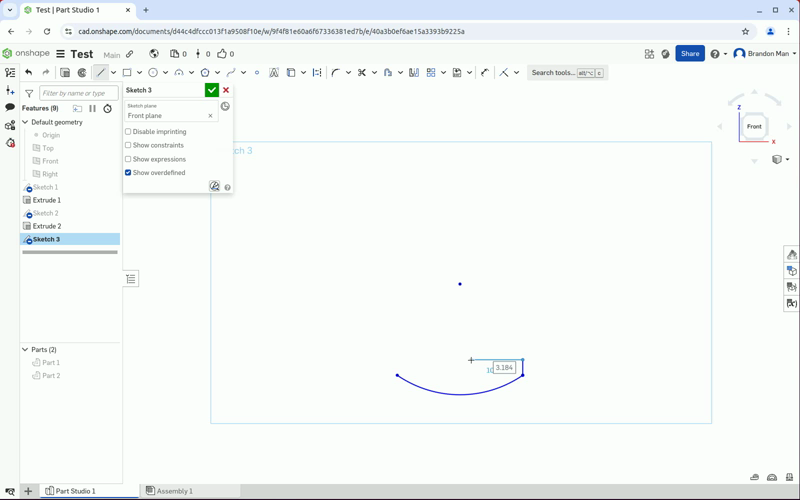
key_up(shift)
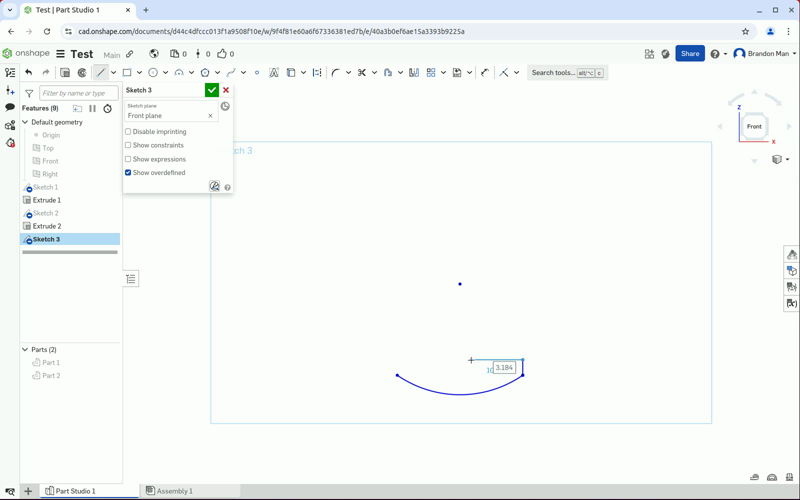
key(esc)
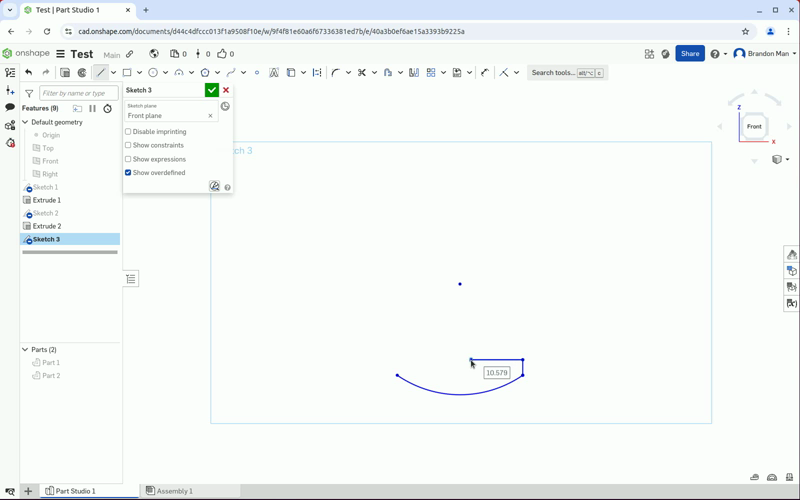
key(a)
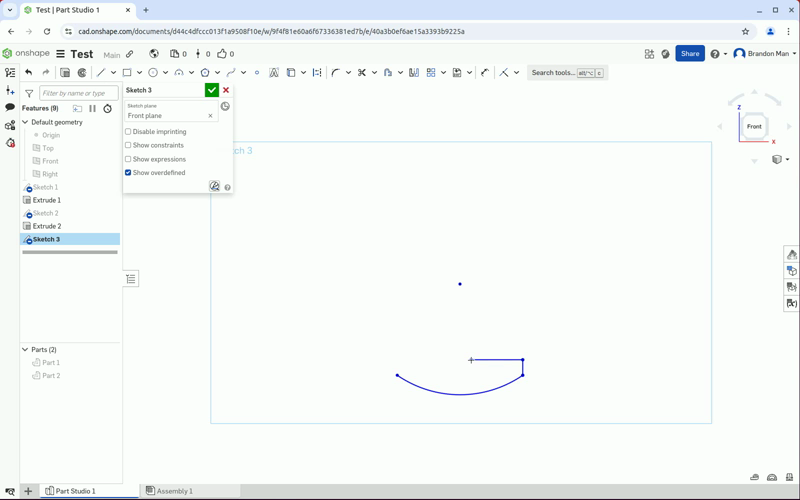
mouse_move(471, 359)
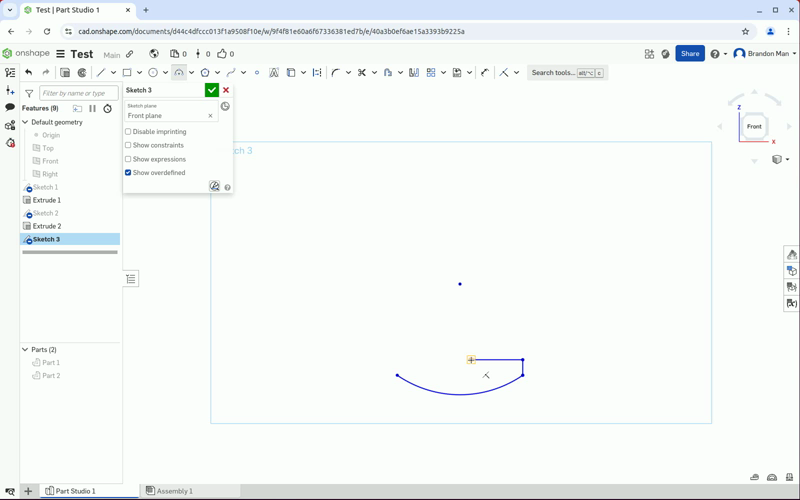
click(471, 359)
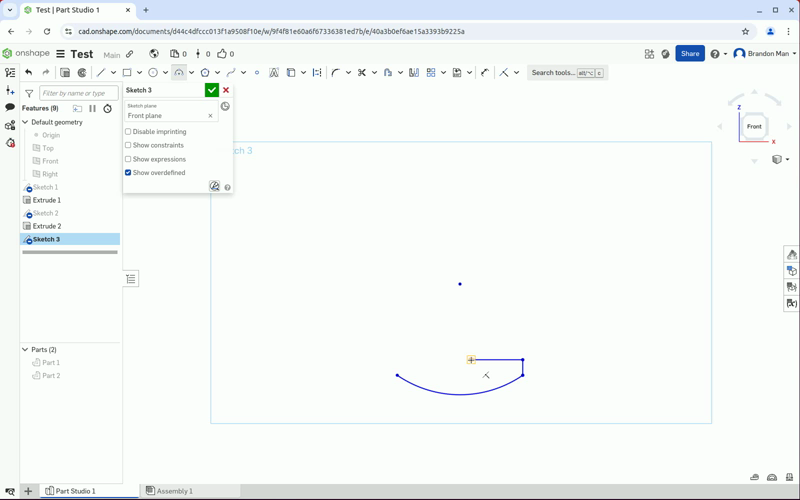
key_down(shift)
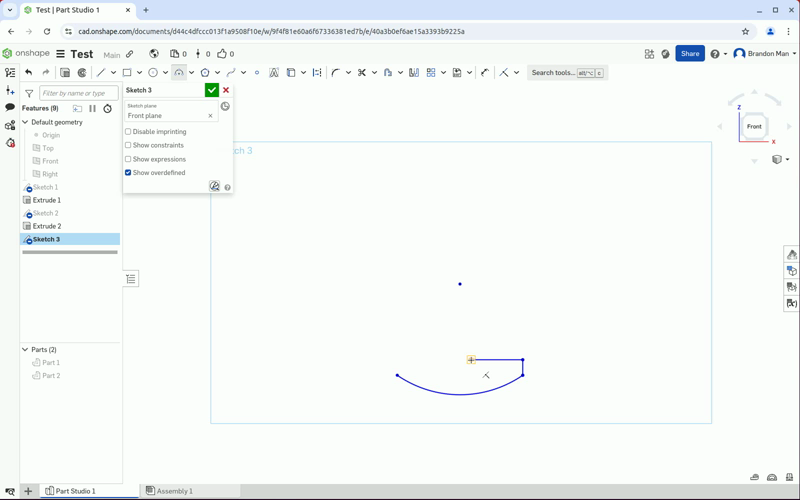
mouse_move(448, 359)
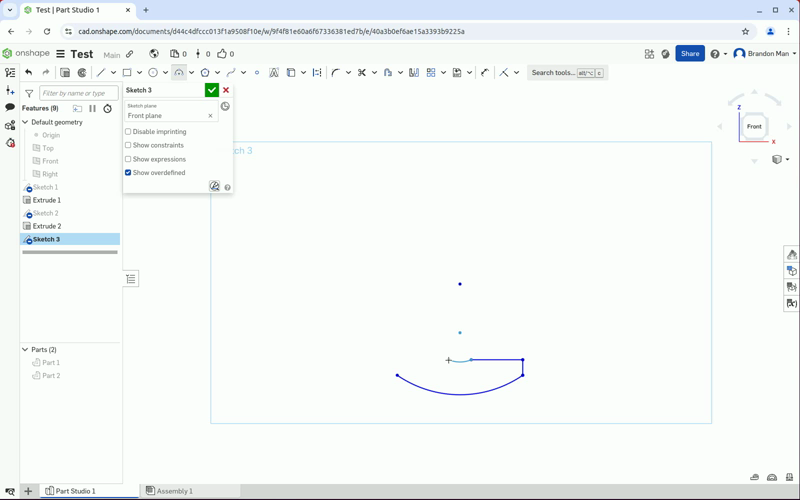
click(448, 359)
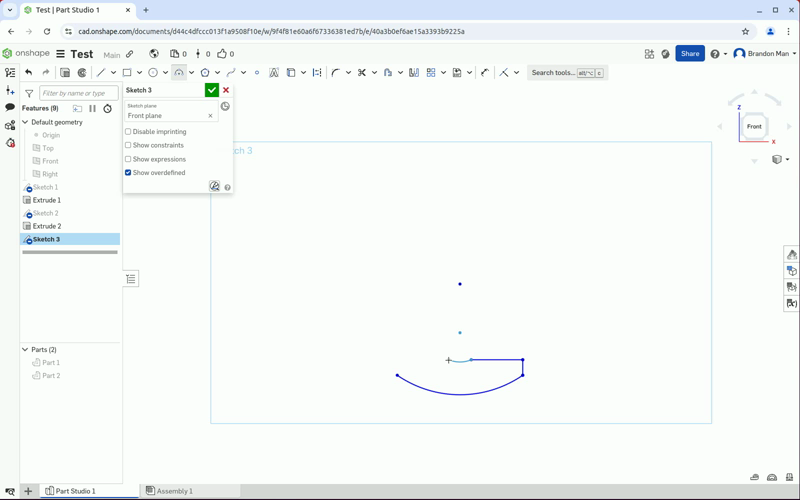
mouse_move(460, 370)
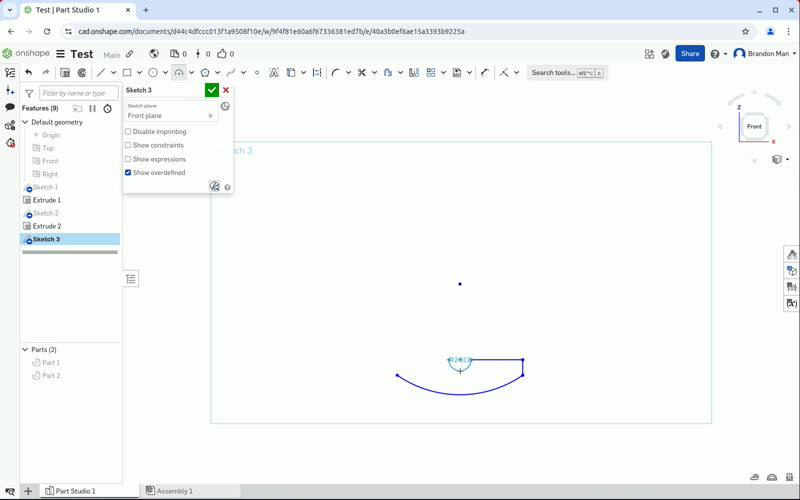
click(460, 370)
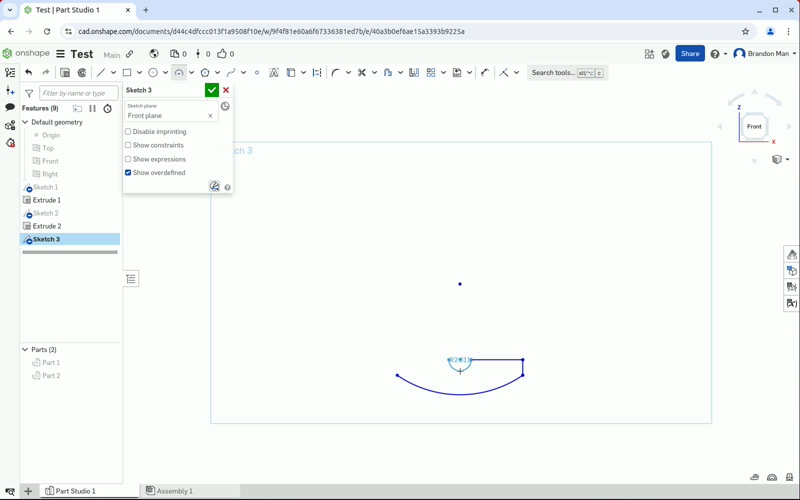
key_up(shift)
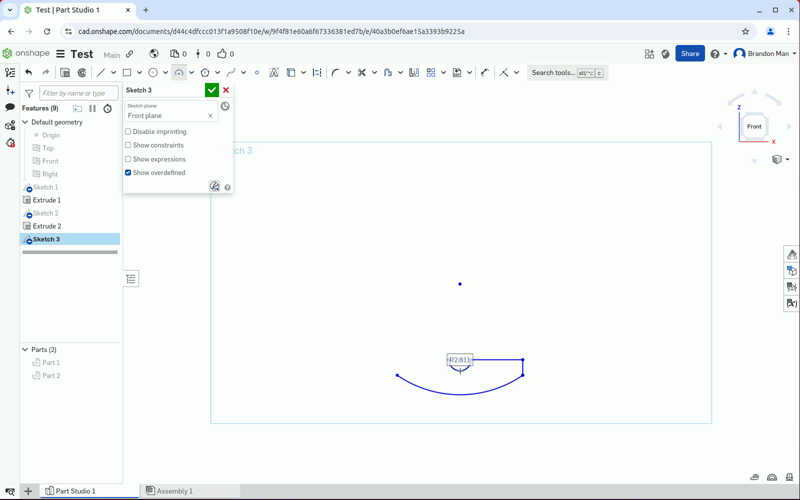
key(esc)
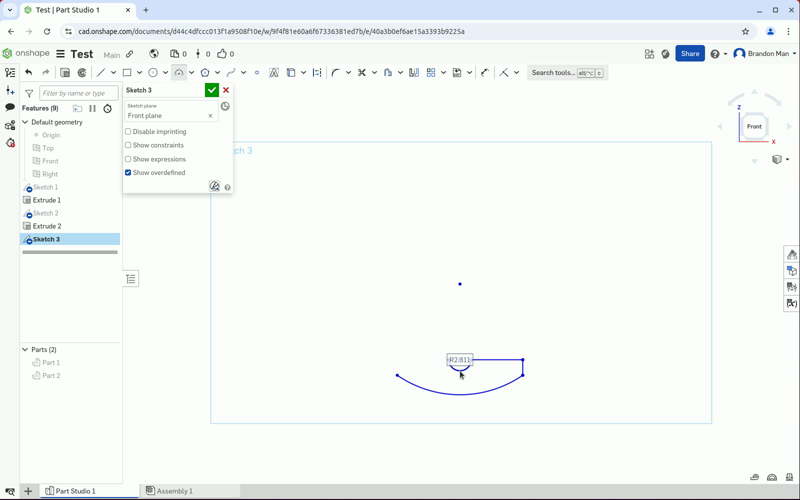
key(l)
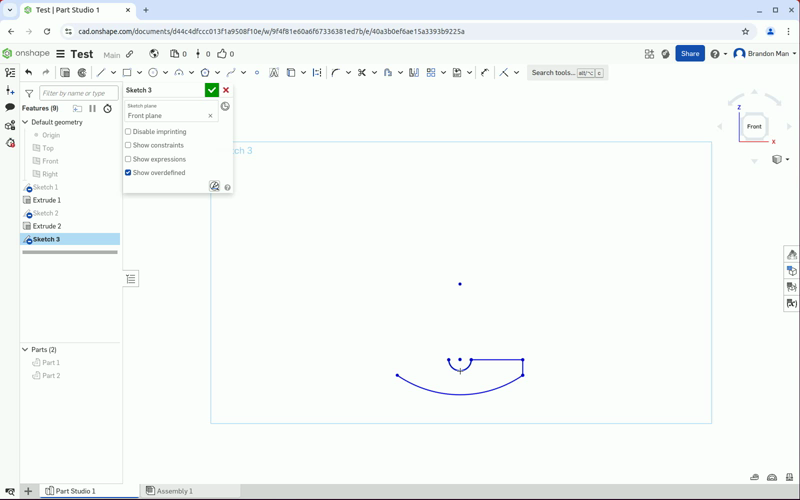
mouse_move(448, 359)
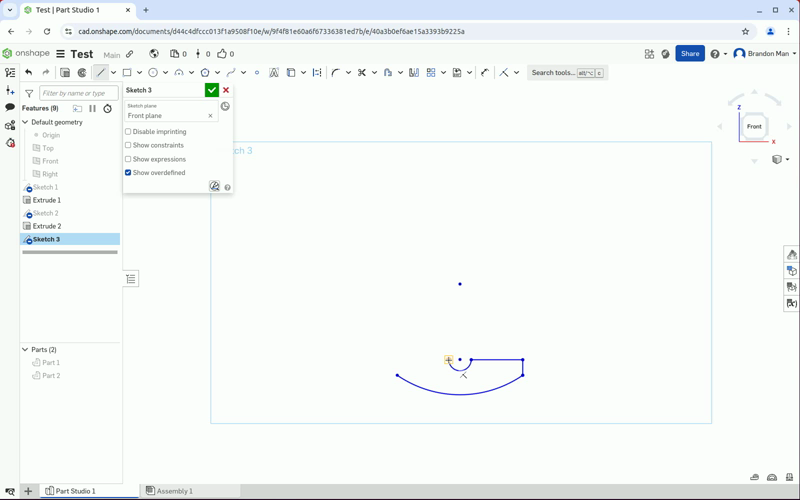
click(448, 359)
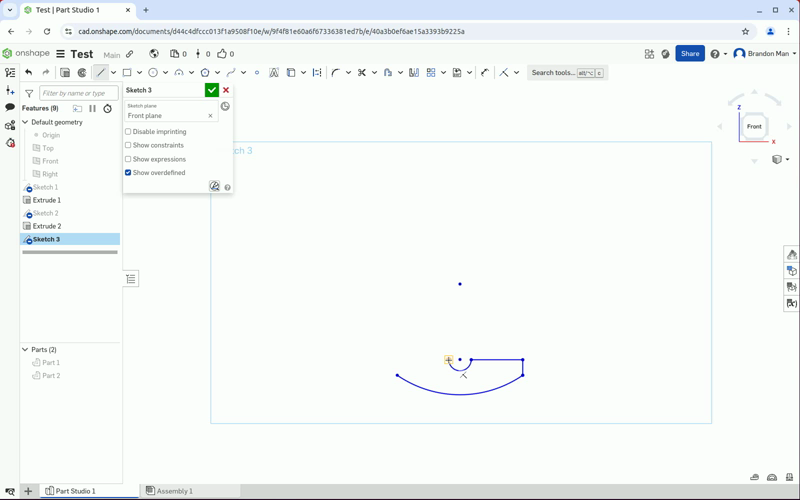
key_down(shift)
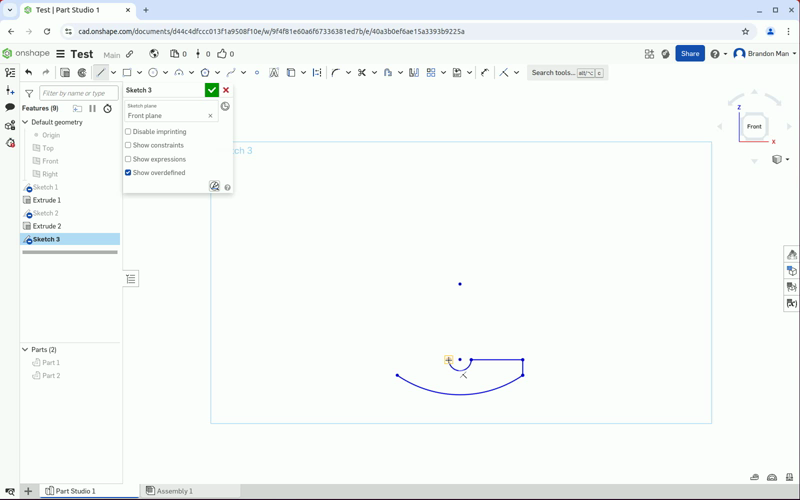
mouse_move(478, 359)
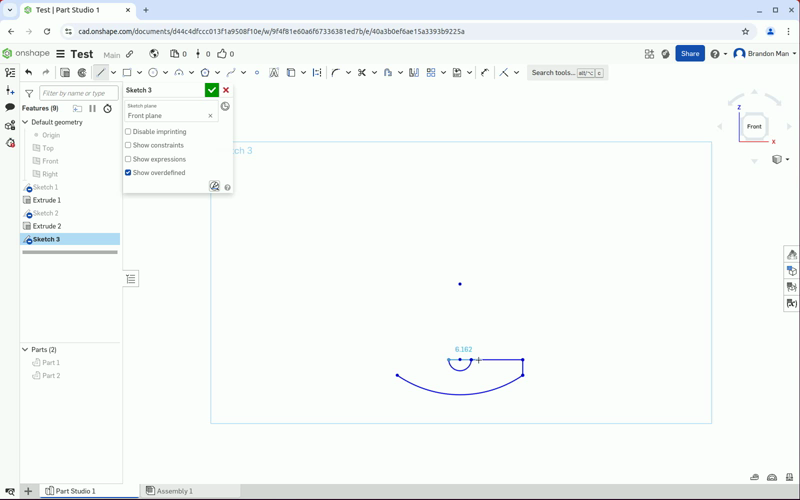
mouse_move(397, 359)
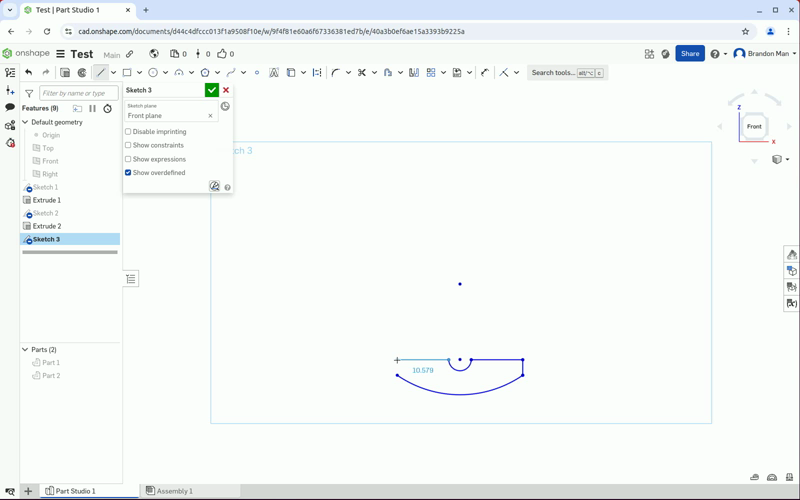
click(397, 359)
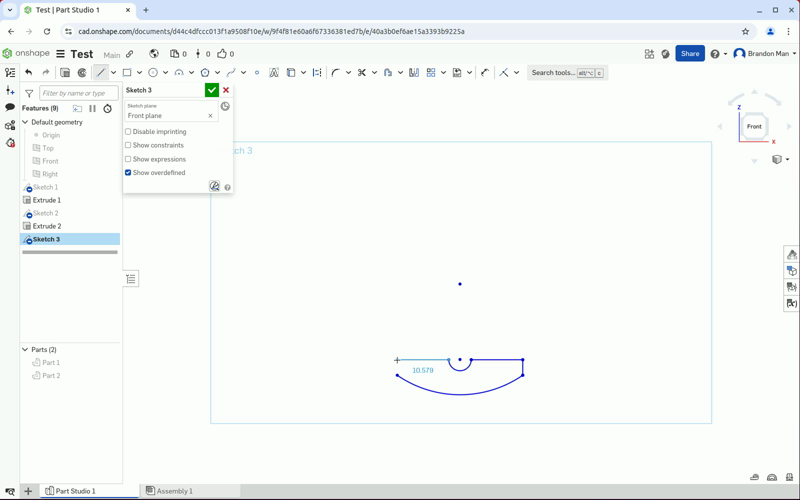
key_up(shift)
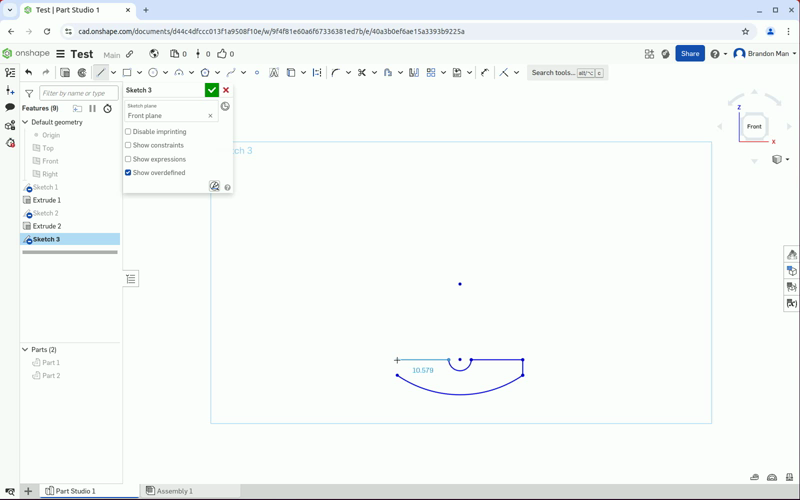
mouse_move(427, 359)
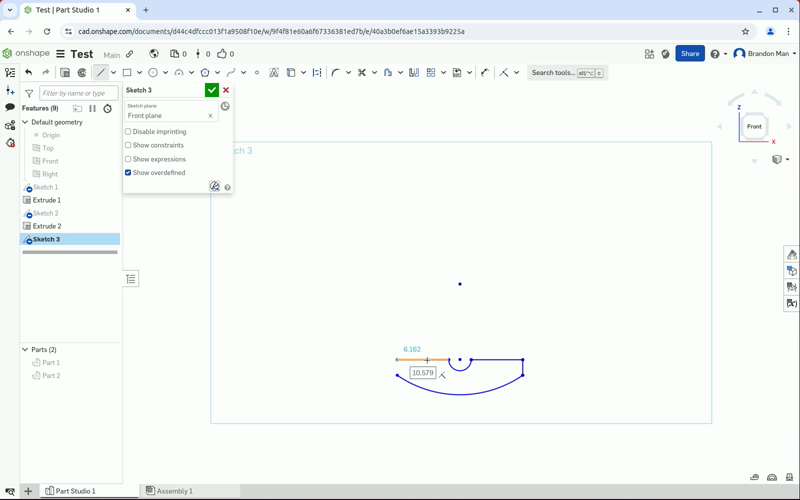
key_down(shift)
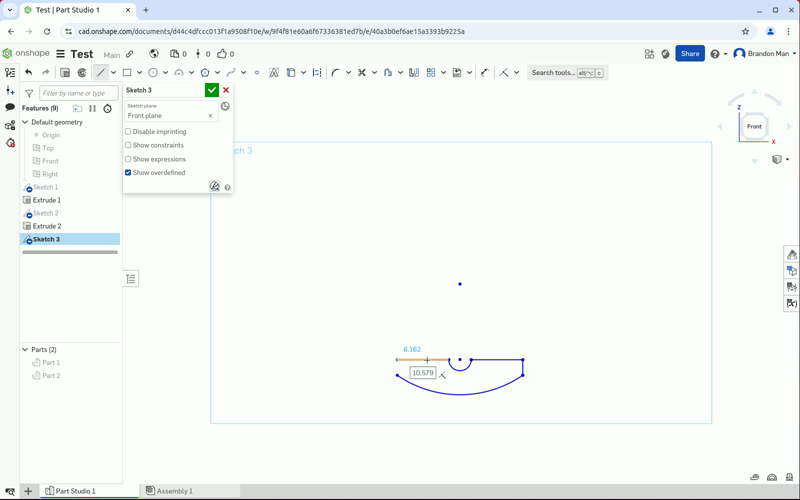
mouse_move(397, 375)
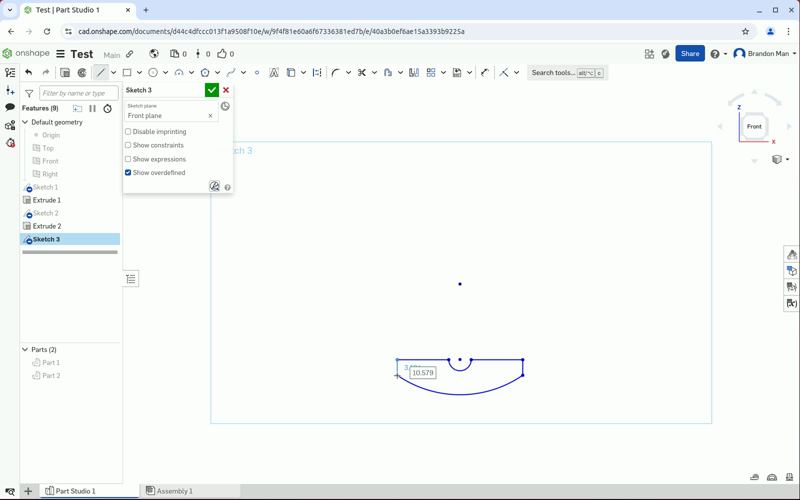
key_up(shift)
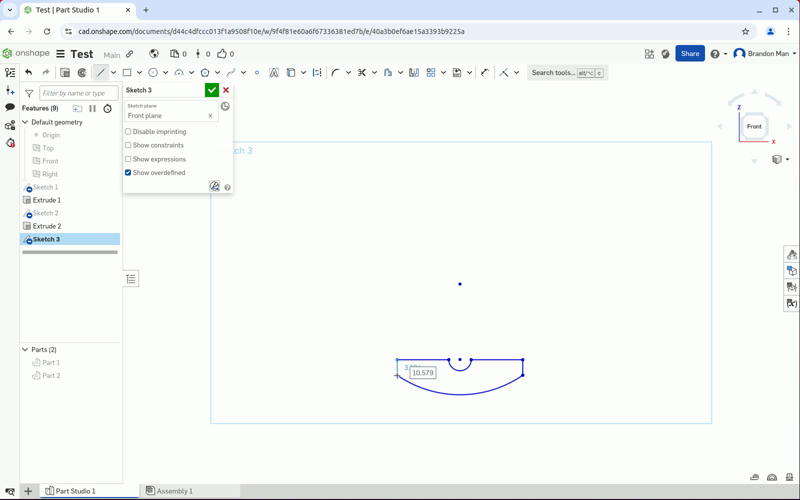
click(397, 375)
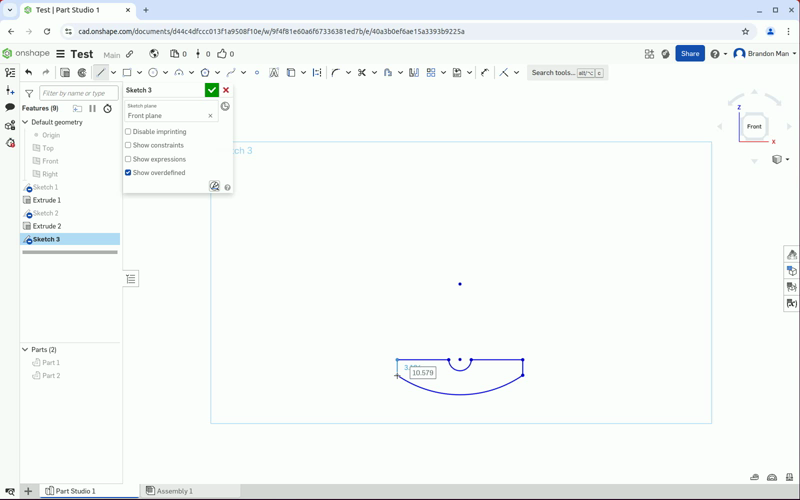
key(esc)
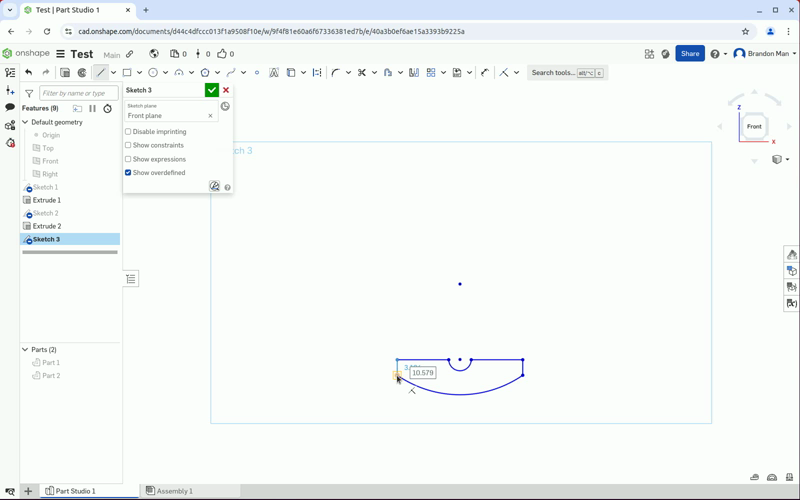
mouse_move(447, 377)
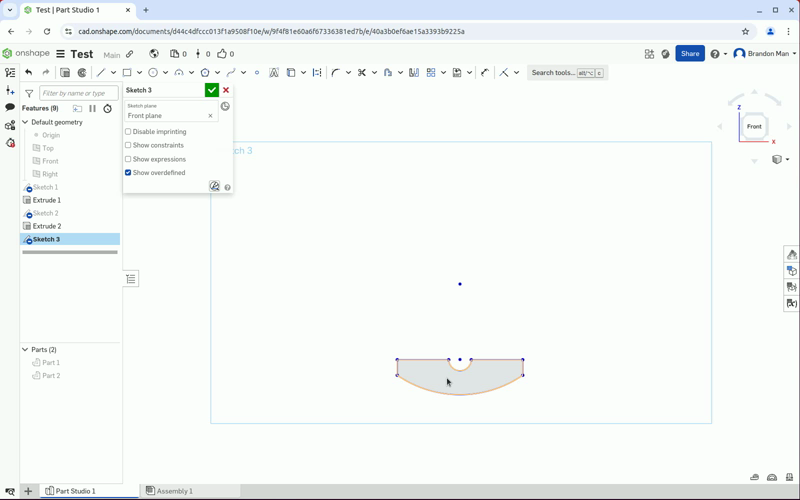
click(447, 377)
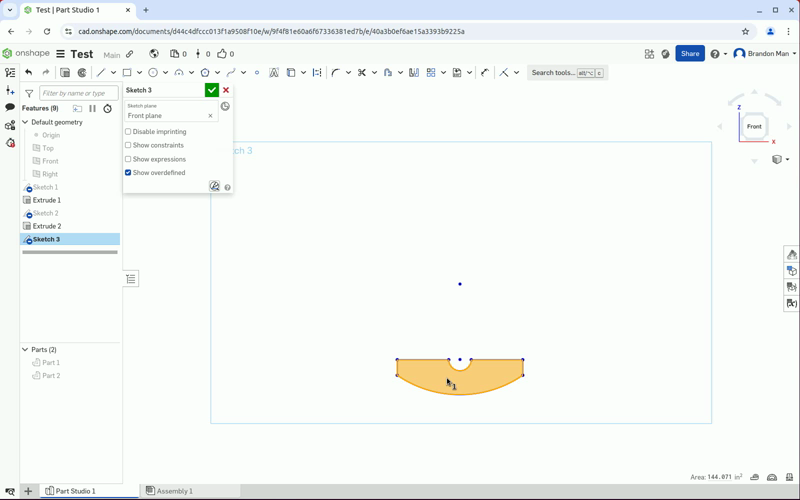
mouse_move(73, 352)
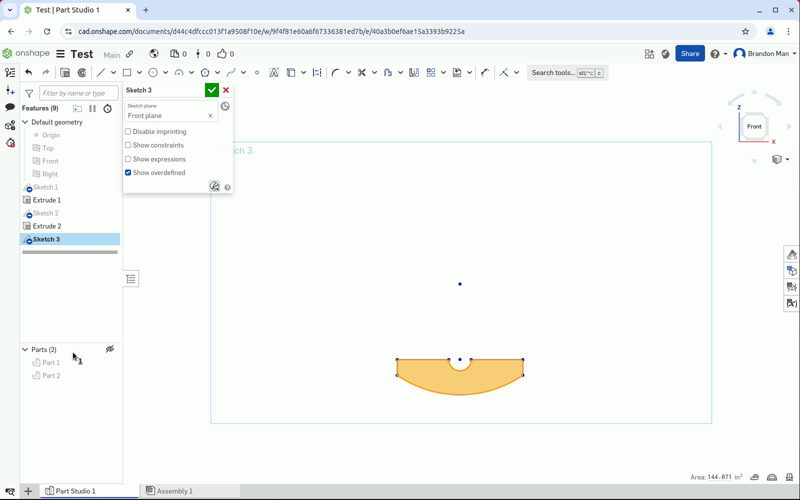
key(shift+y)
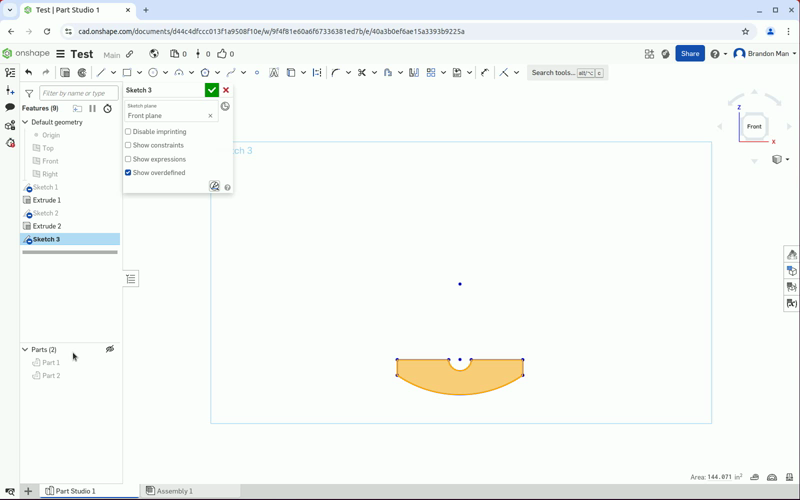
key(shift+e)
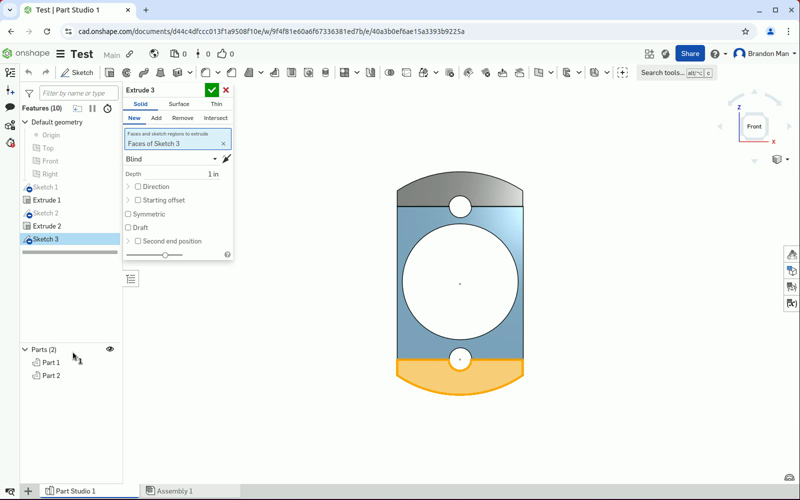
mouse_move(143, 106)
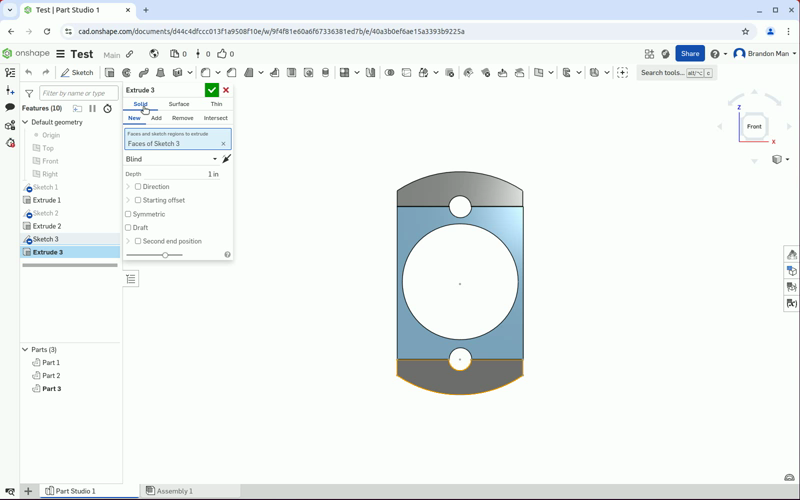
click(143, 106)
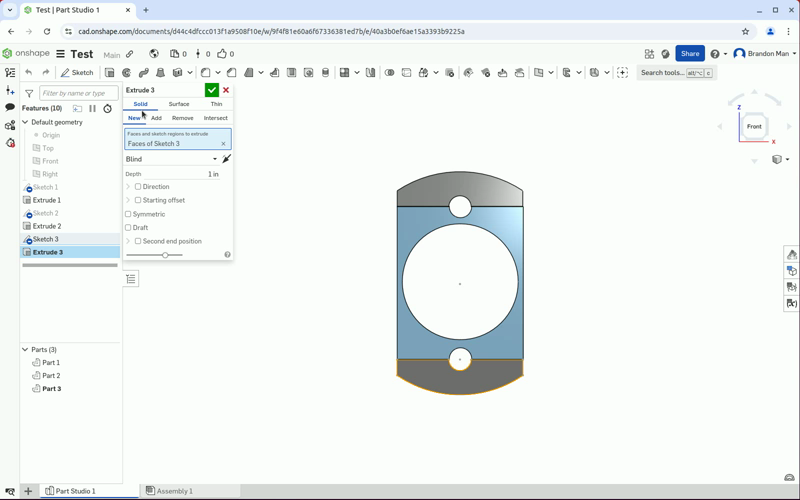
mouse_move(137, 120)
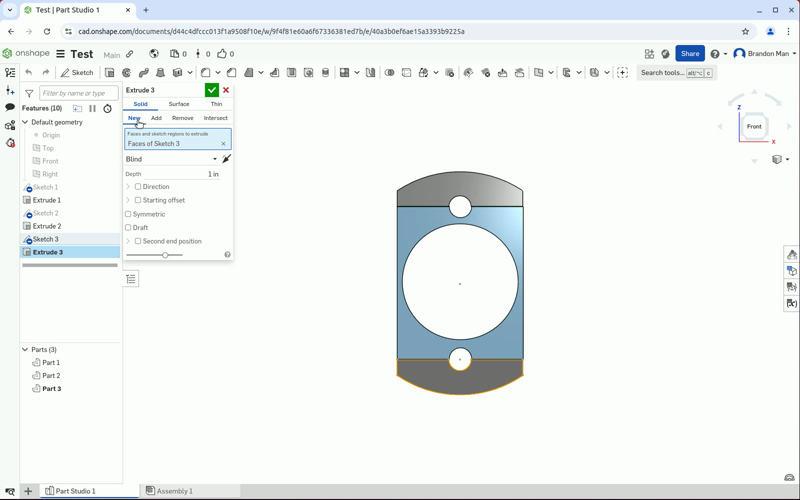
click(137, 120)
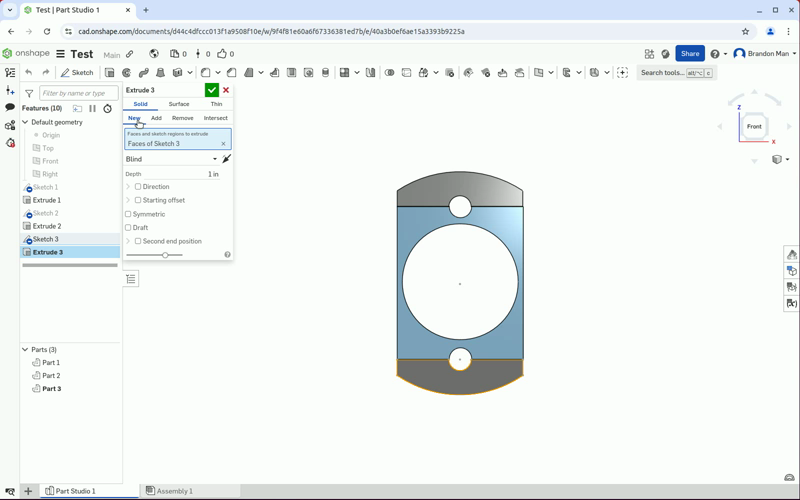
key(tab, 4)
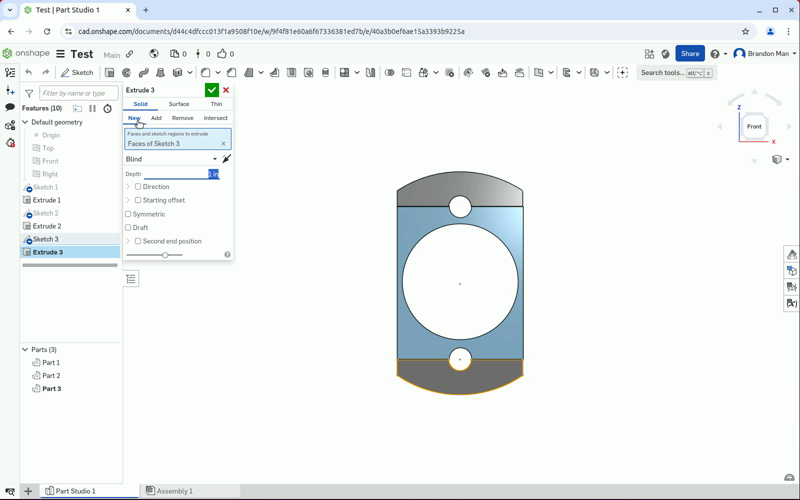
text(3.851)
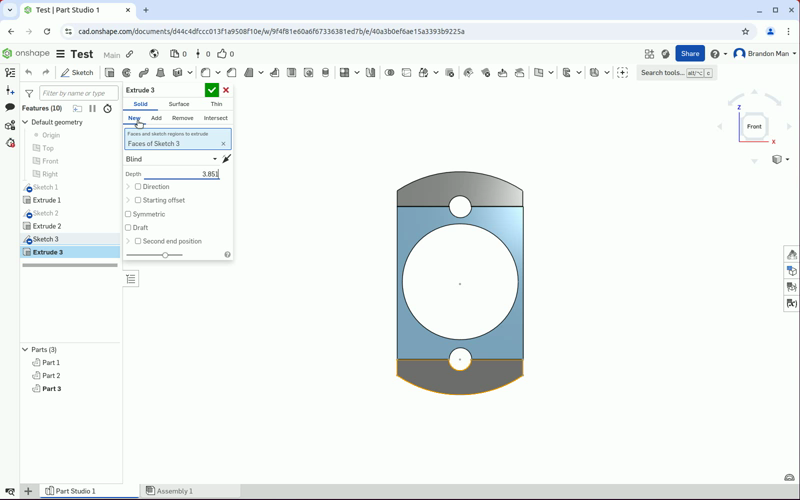
key(enter)
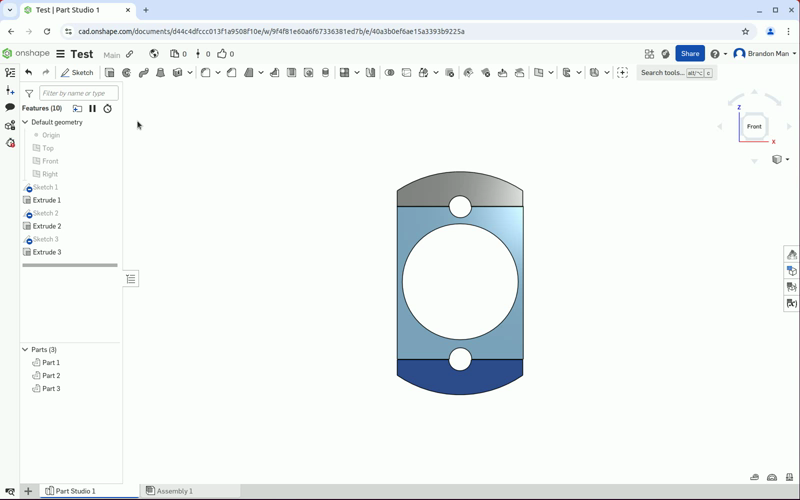
key(shift+h)
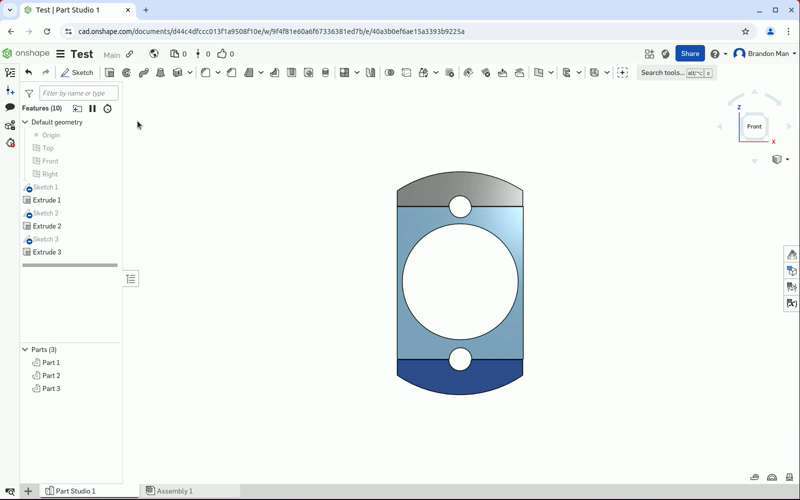
key(shift+h)
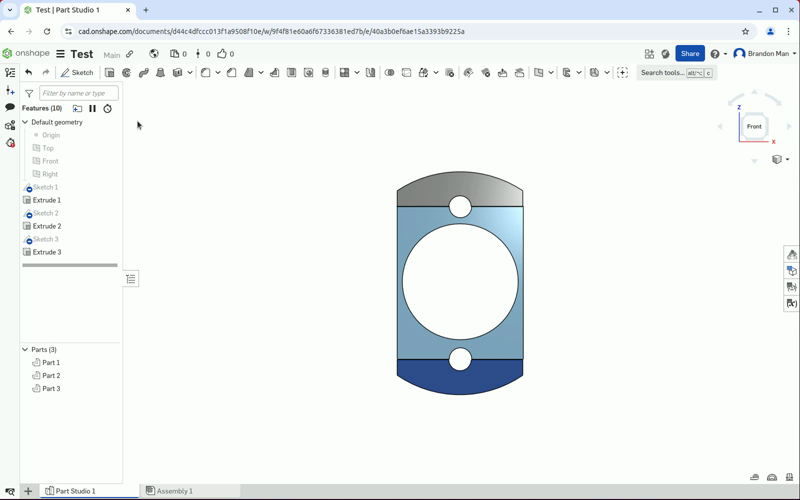
mouse_move(73, 189)
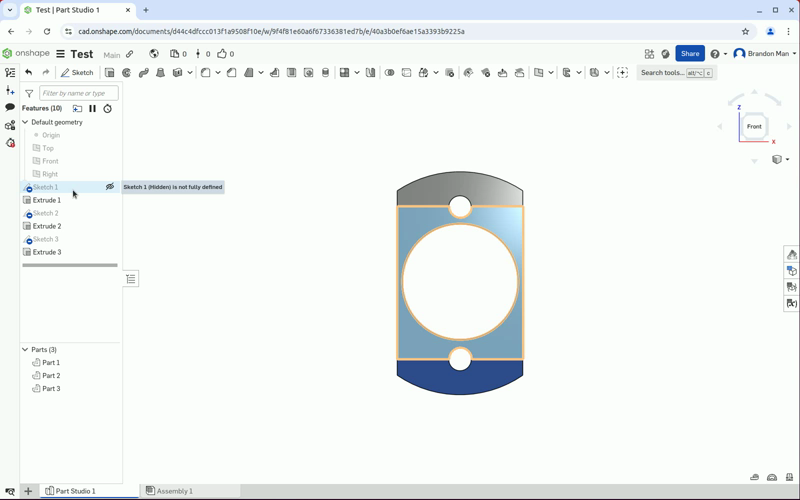
click(73, 189)
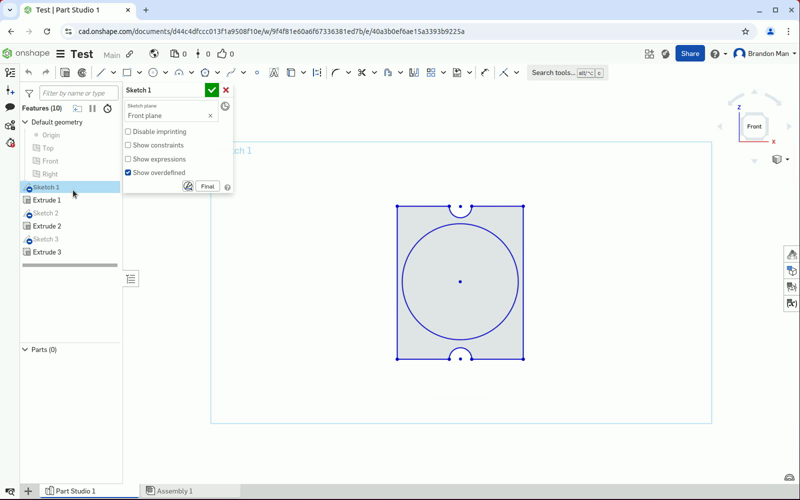
mouse_move(229, 92)
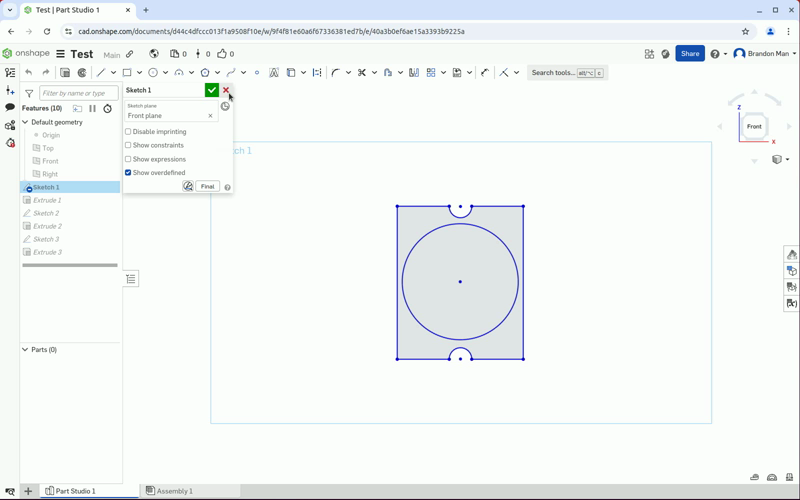
click(229, 92)
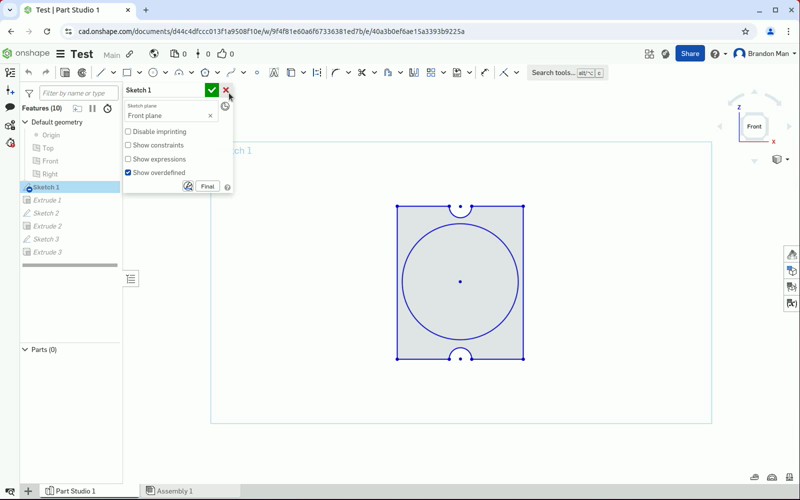
key(shift+s)
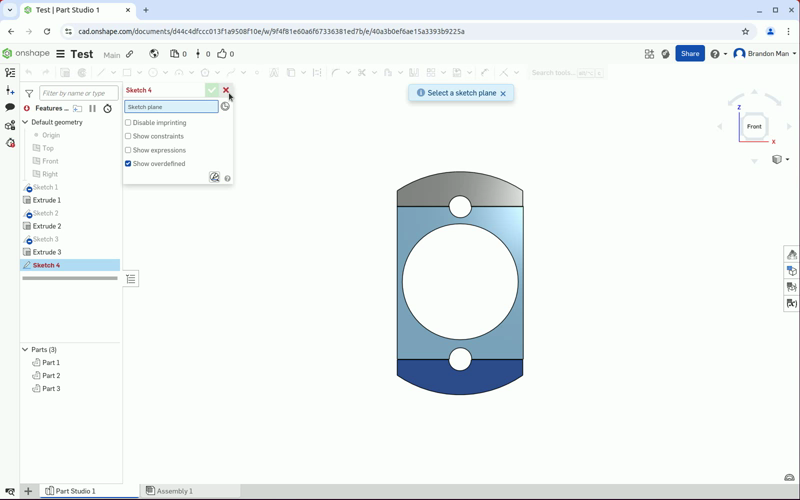
mouse_move(73, 163)
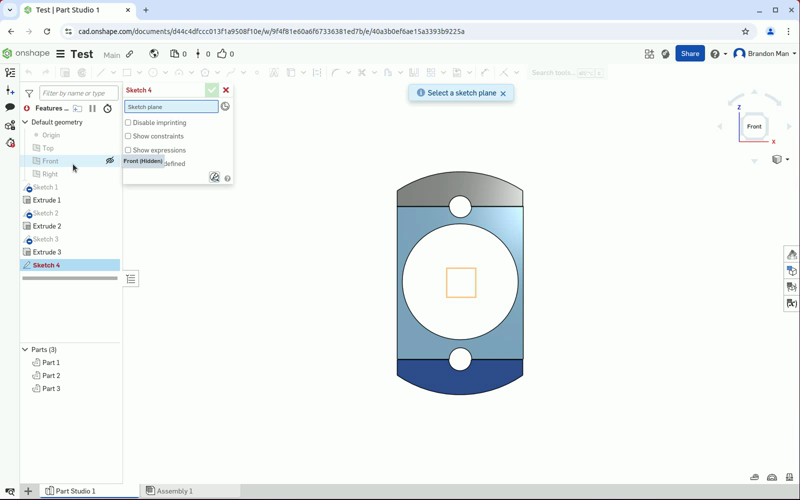
click(73, 163)
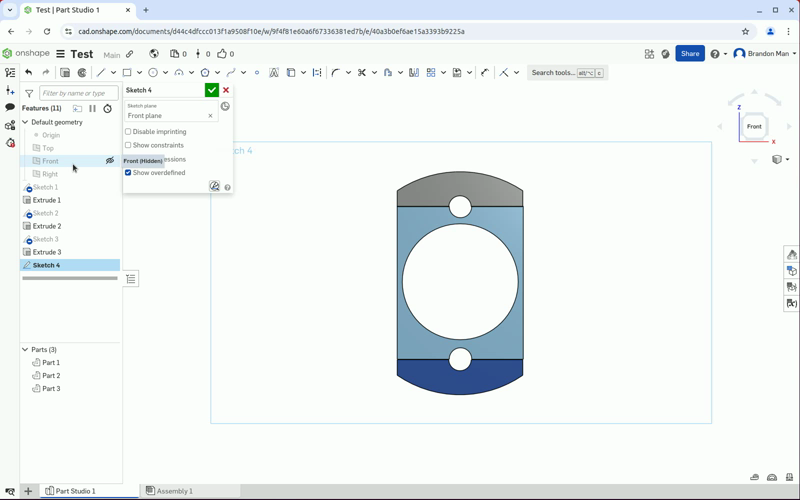
mouse_move(73, 352)
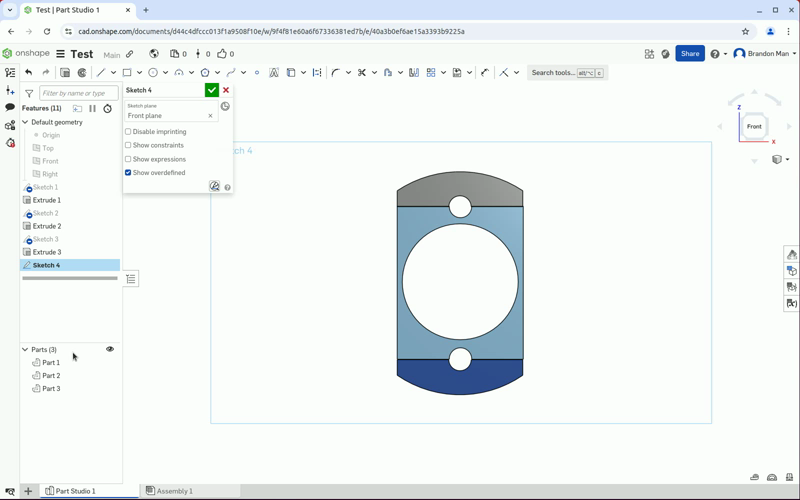
key(y)
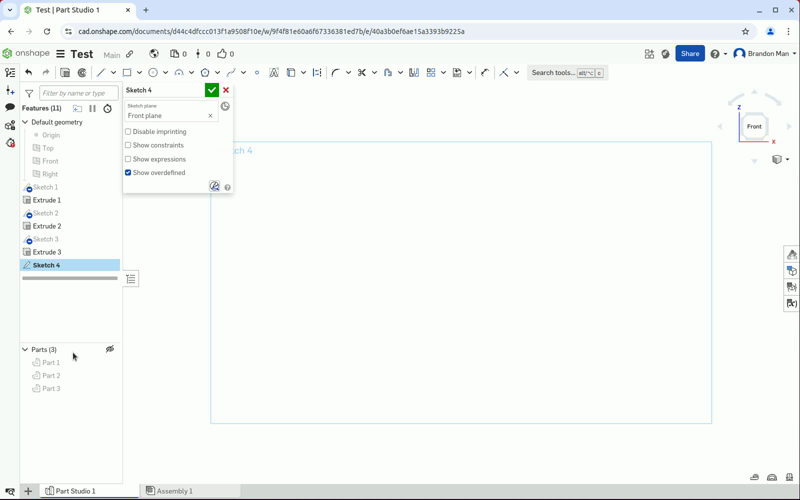
key(c)
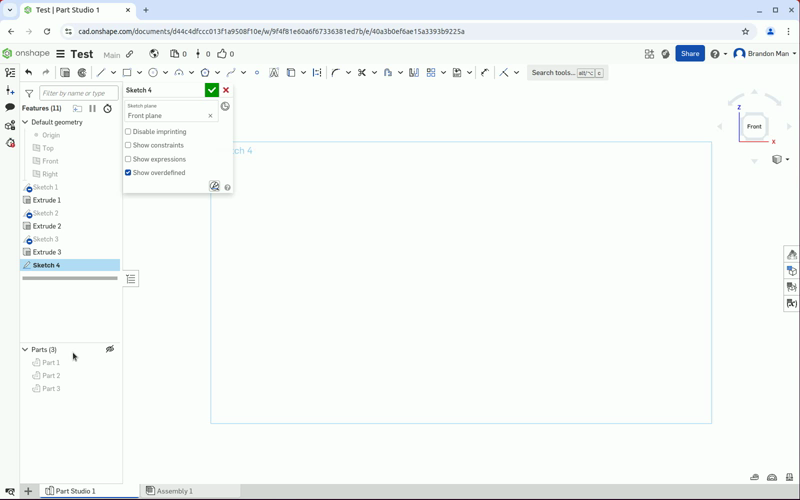
key_down(shift)
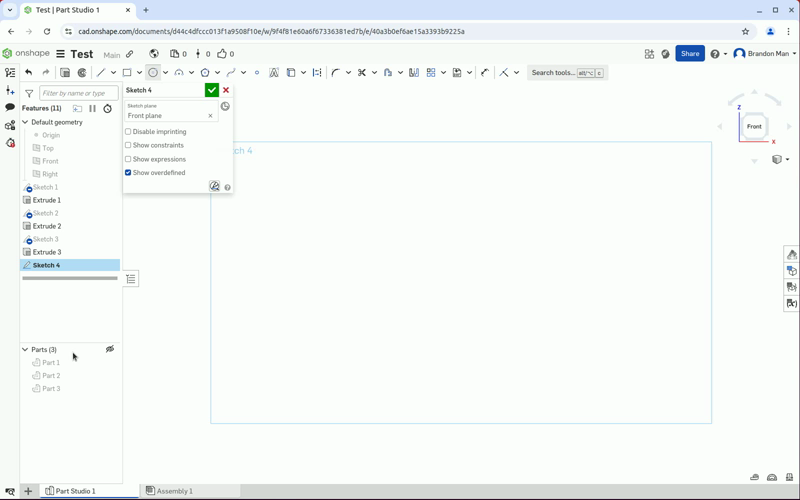
mouse_move(461, 282)
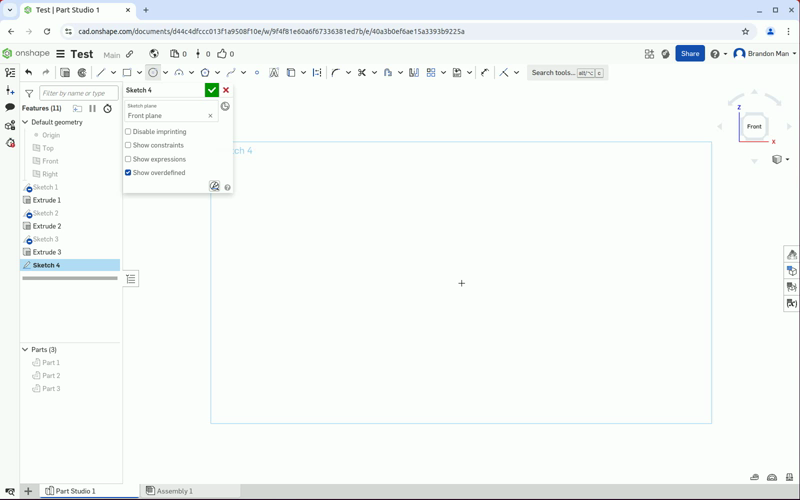
click(461, 282)
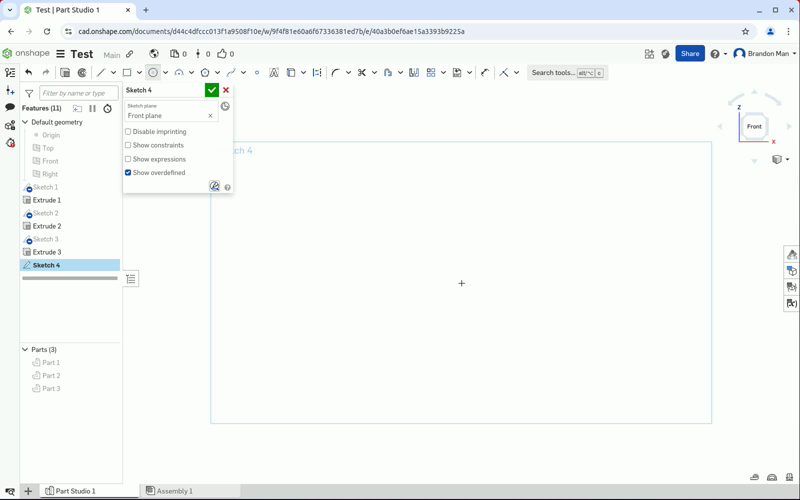
key_up(shift)
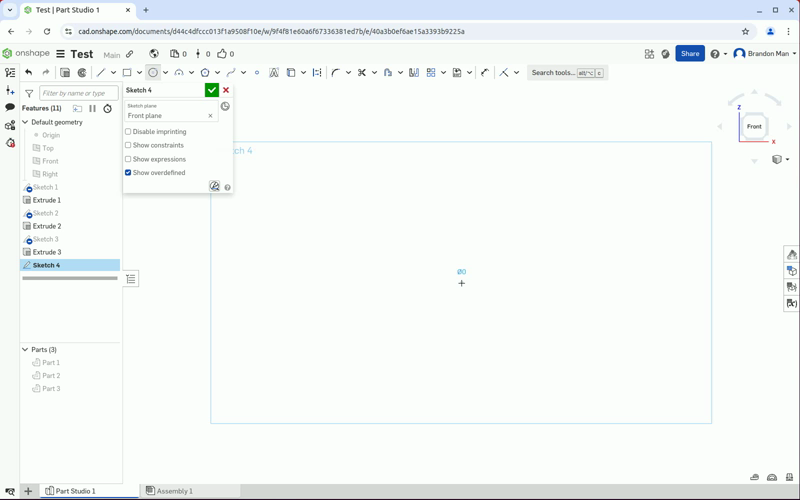
mouse_move(520, 282)
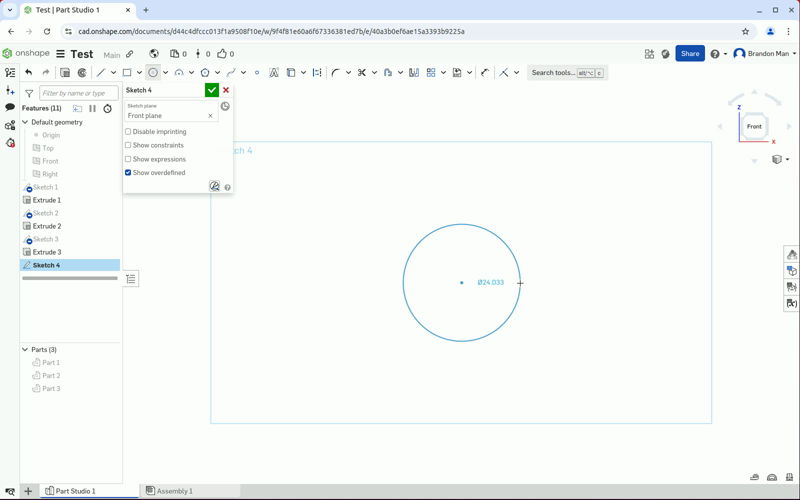
click(520, 282)
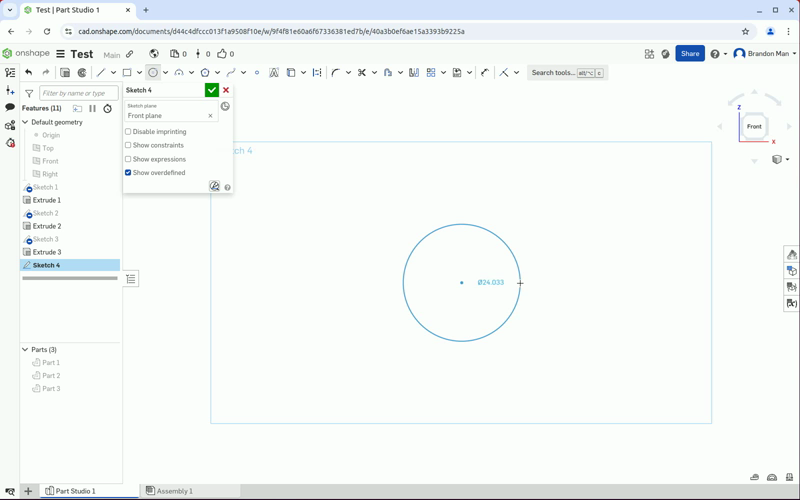
key(esc)
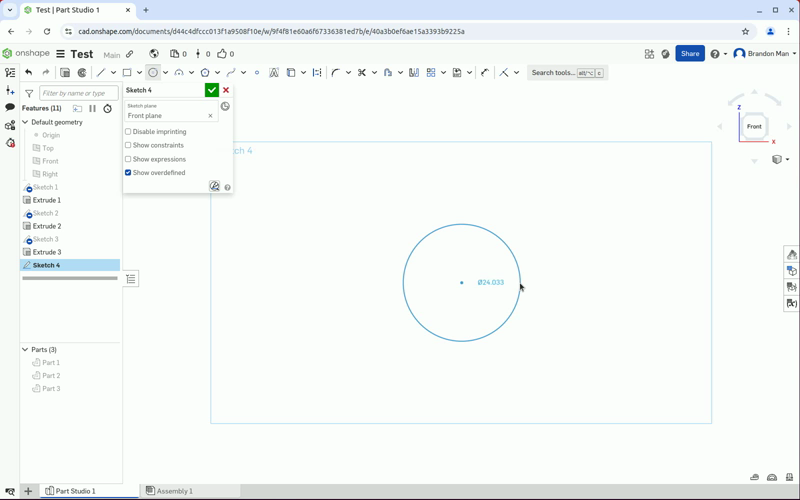
key(c)
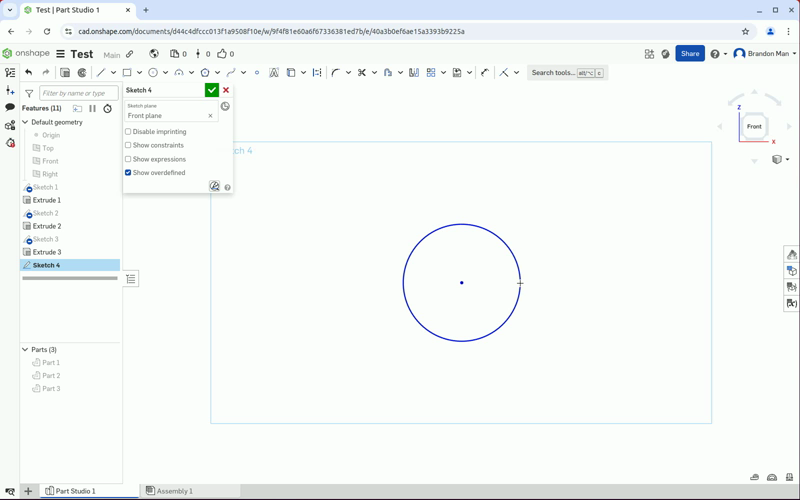
key_down(shift)
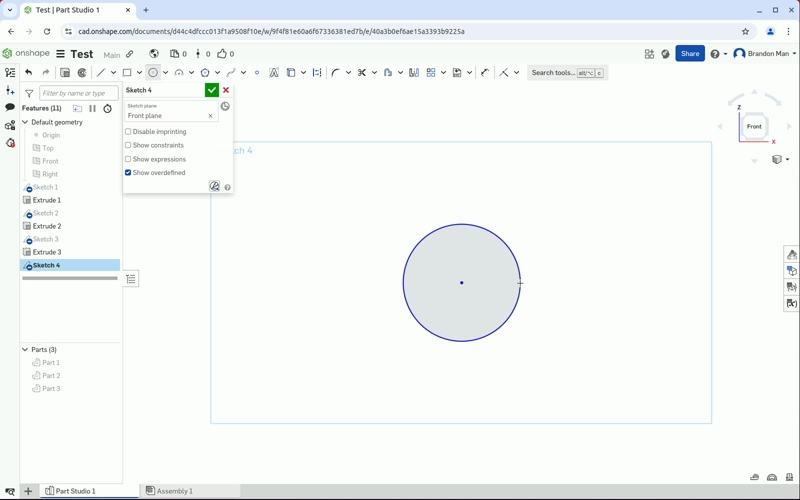
mouse_move(461, 282)
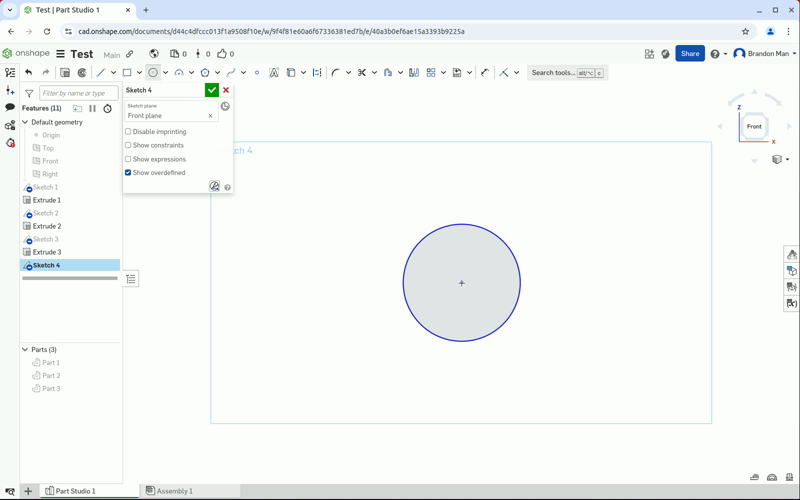
click(461, 282)
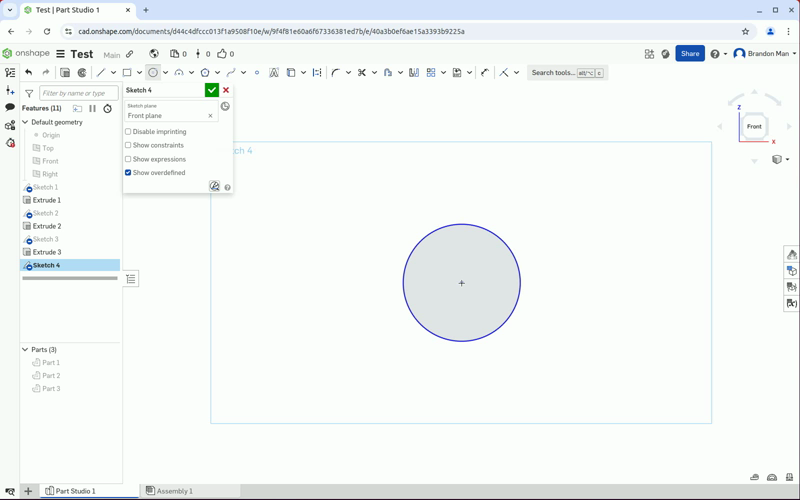
key_up(shift)
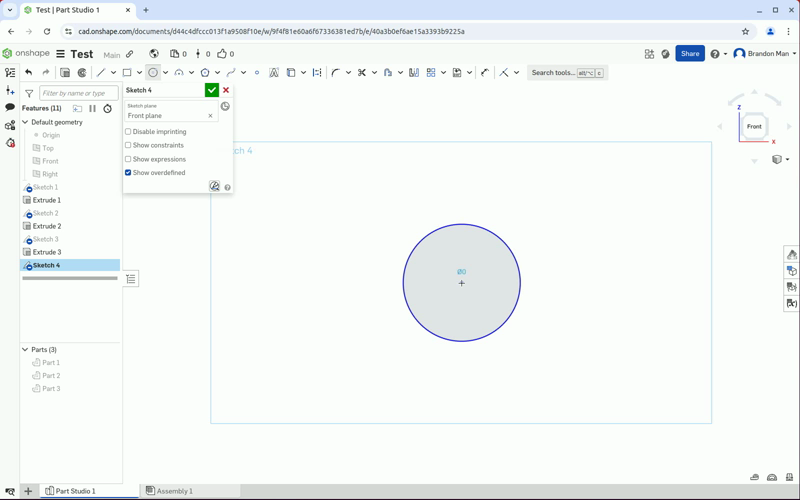
mouse_move(510, 282)
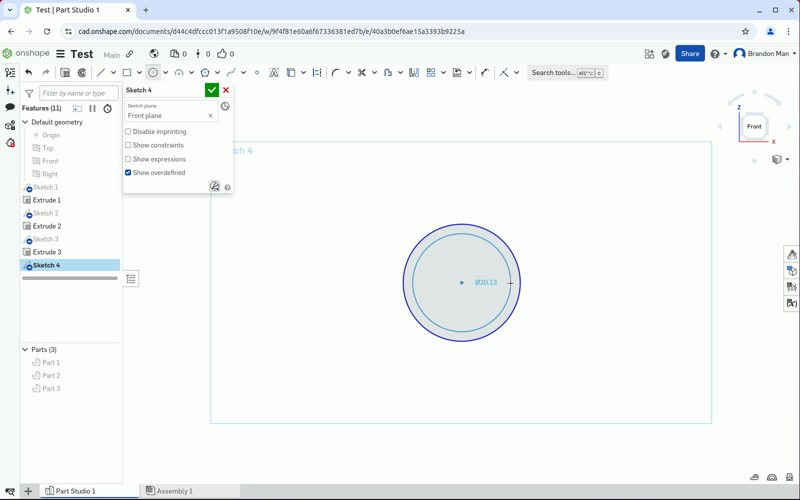
click(510, 282)
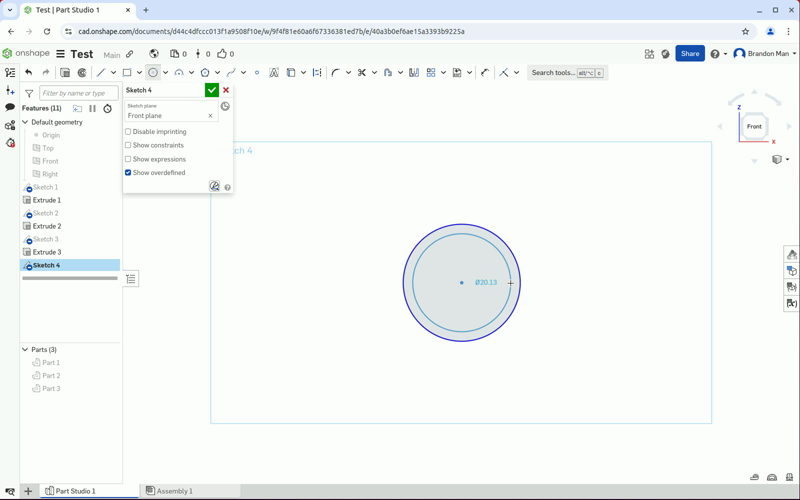
key(esc)
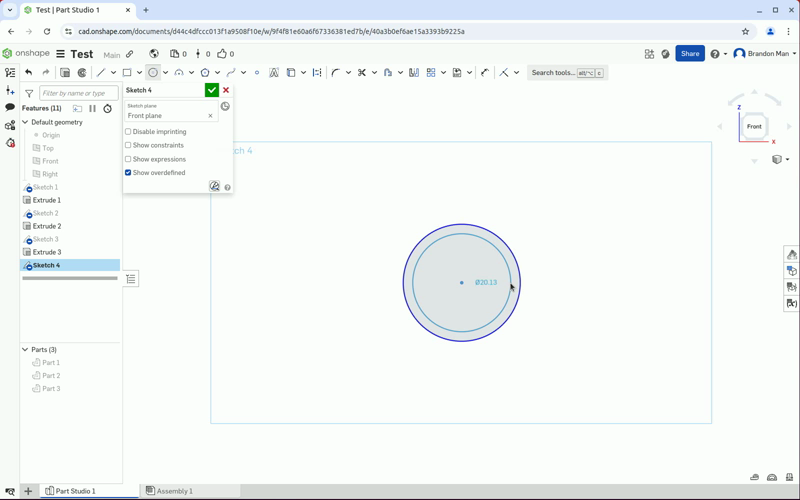
mouse_move(506, 315)
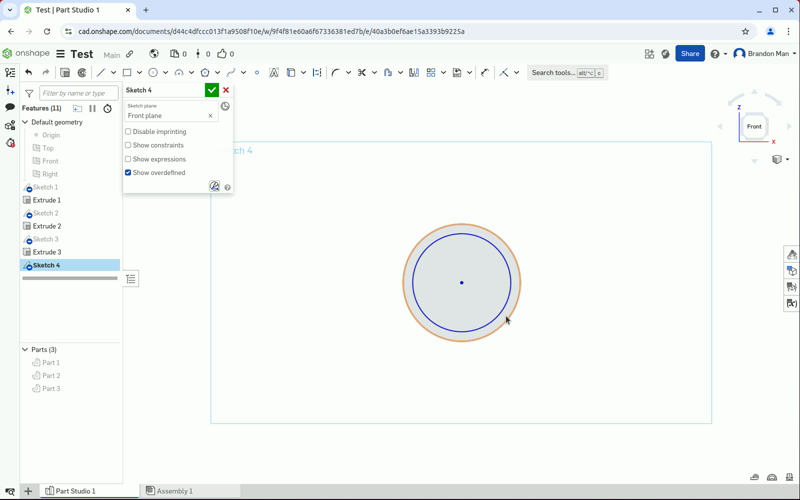
click(506, 315)
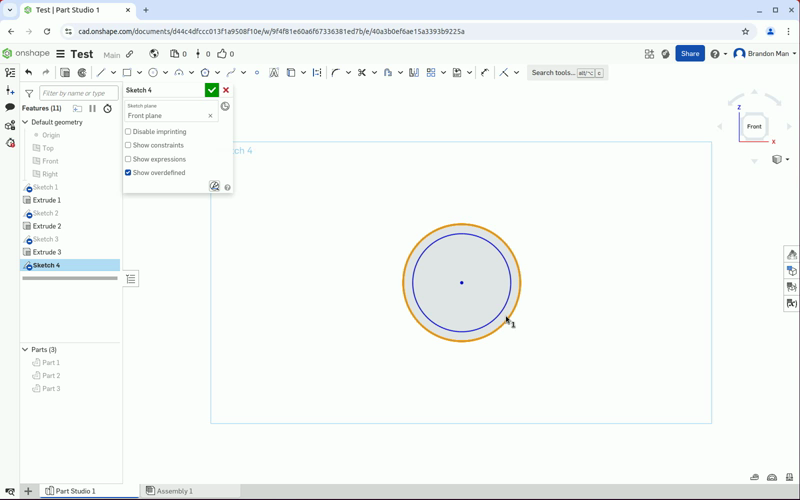
mouse_move(73, 352)
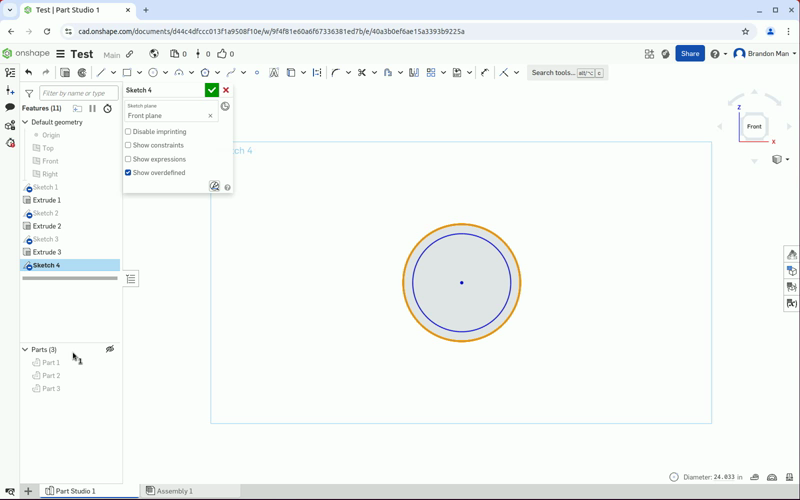
key(shift+y)
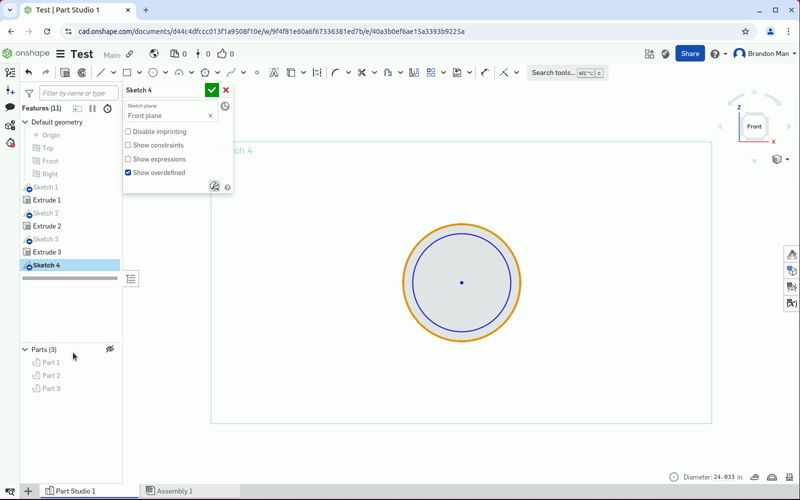
key(shift+e)
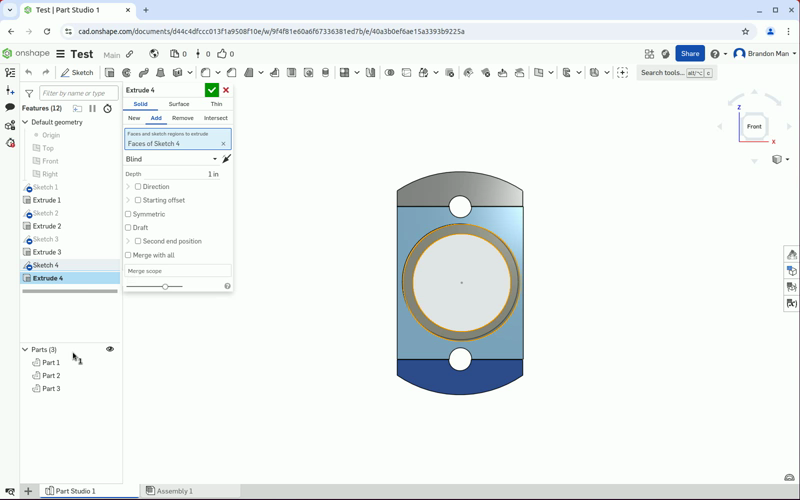
mouse_move(143, 106)
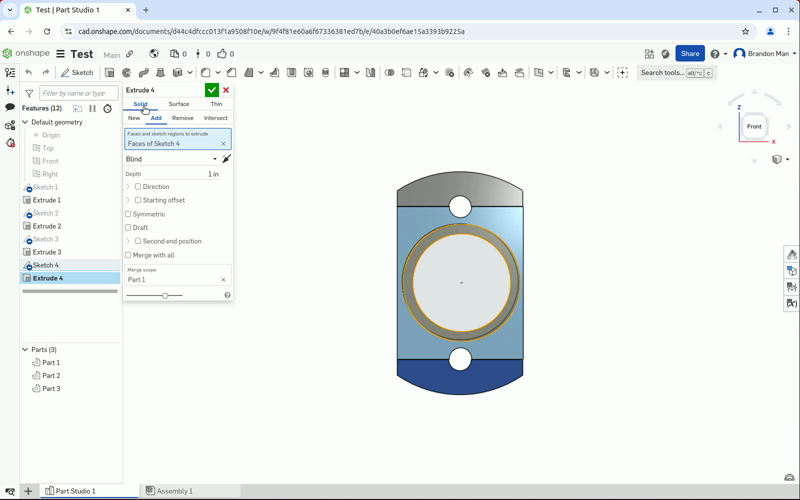
click(143, 106)
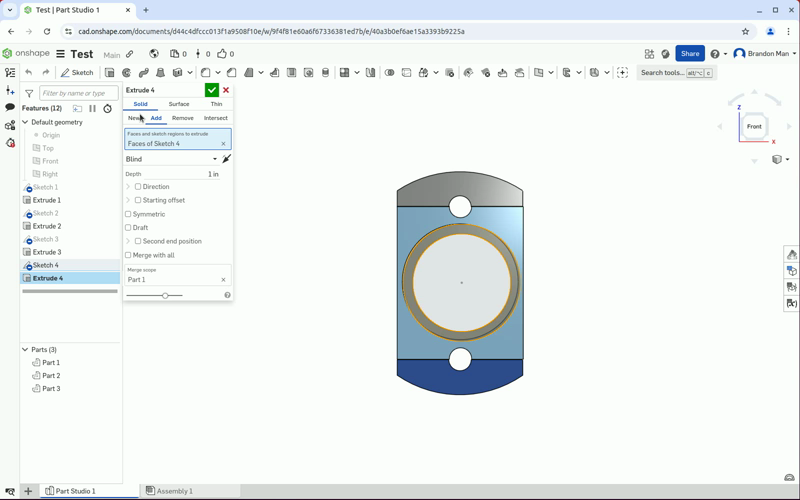
mouse_move(137, 120)
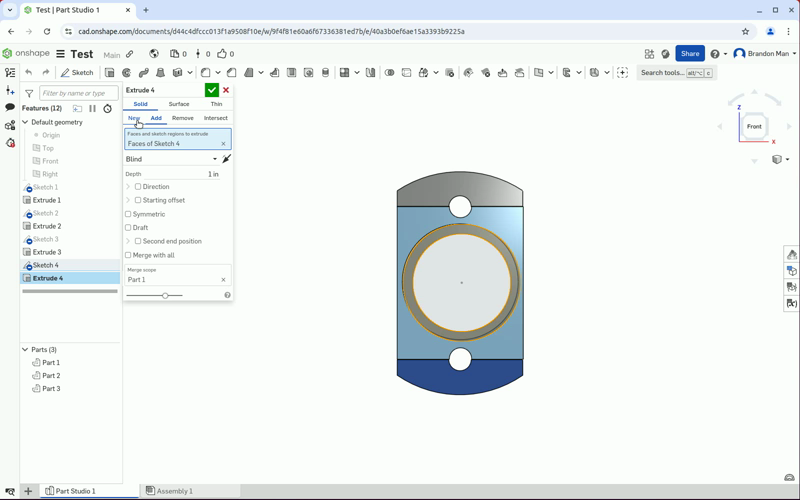
click(137, 120)
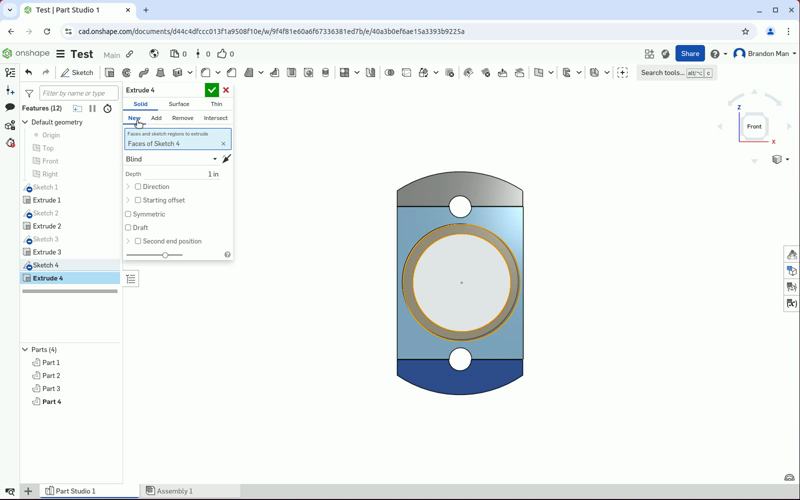
key(tab, 4)
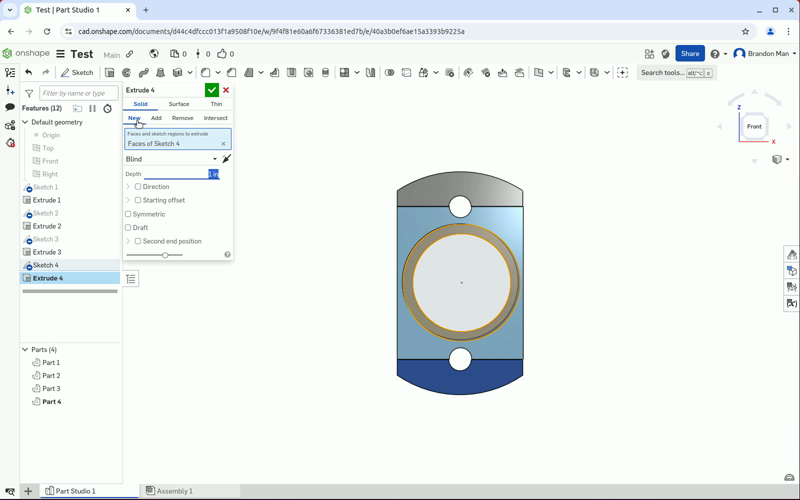
text(19.257)
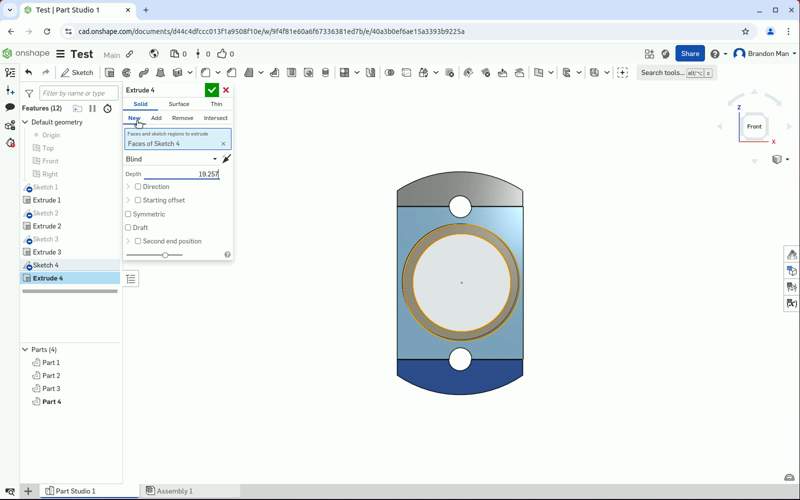
key(enter)
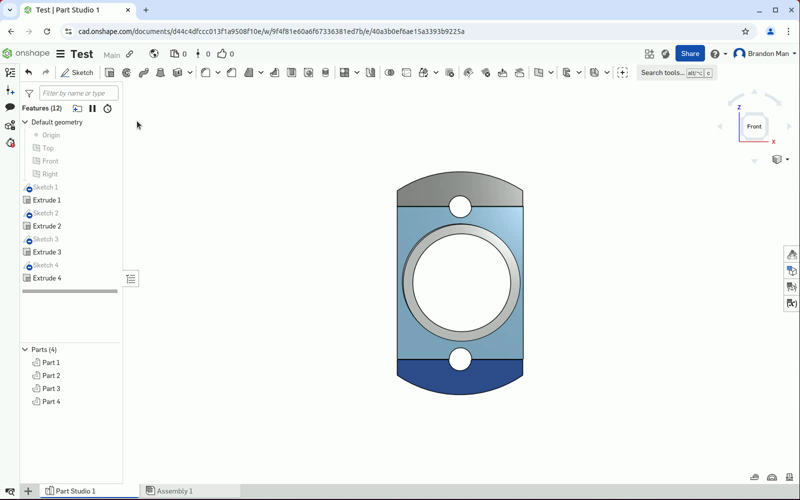
key(shift+h)
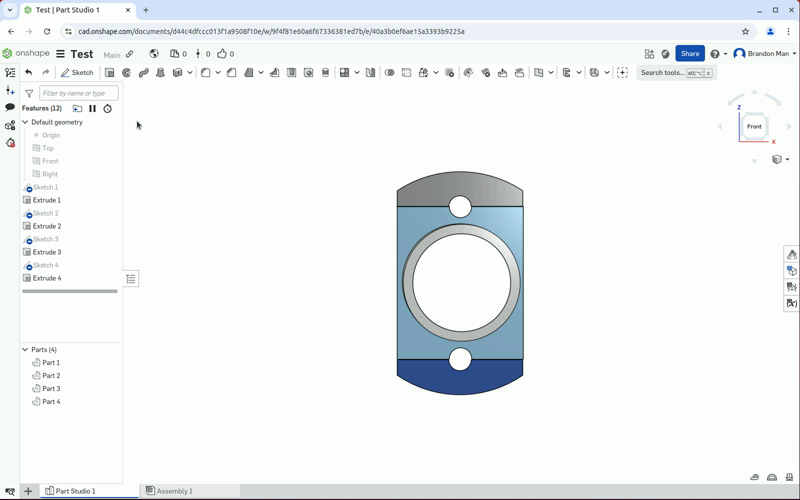
key(shift+h)
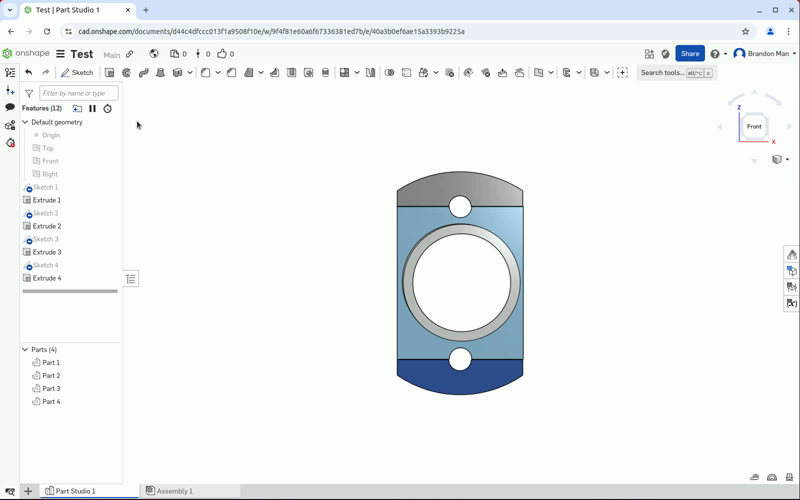
mouse_move(73, 189)
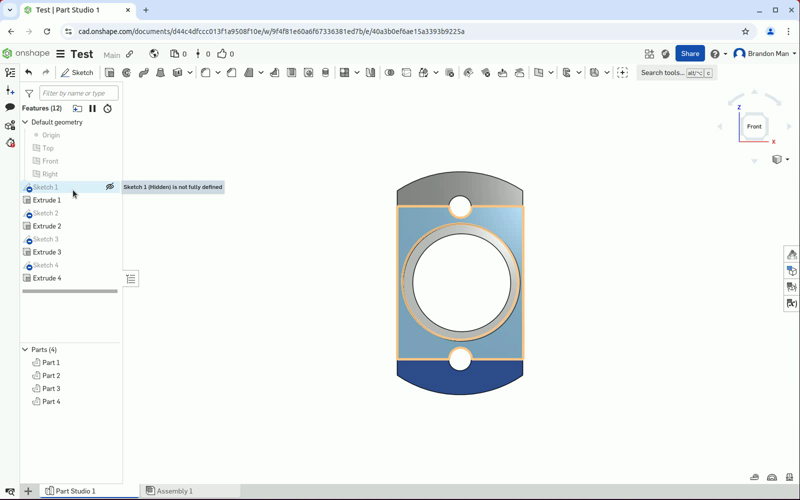
click(73, 189)
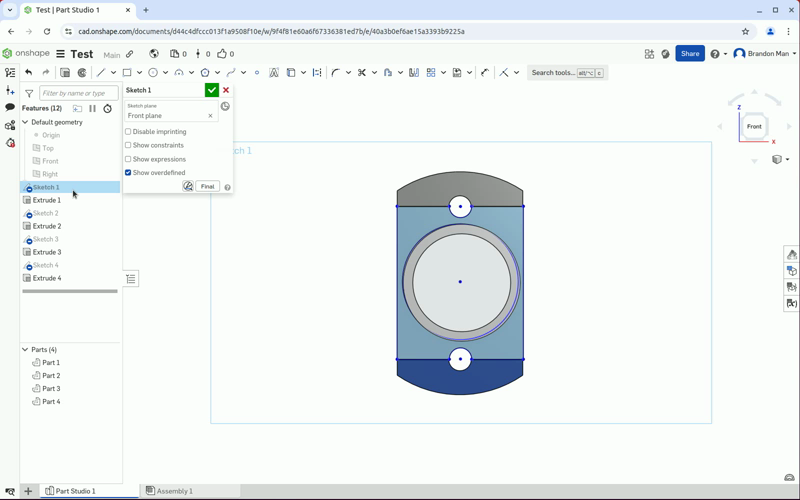
mouse_move(229, 92)
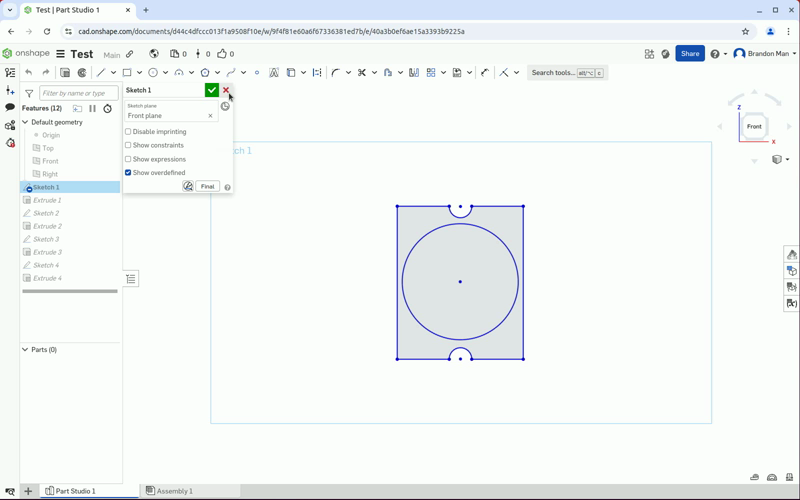
click(229, 92)
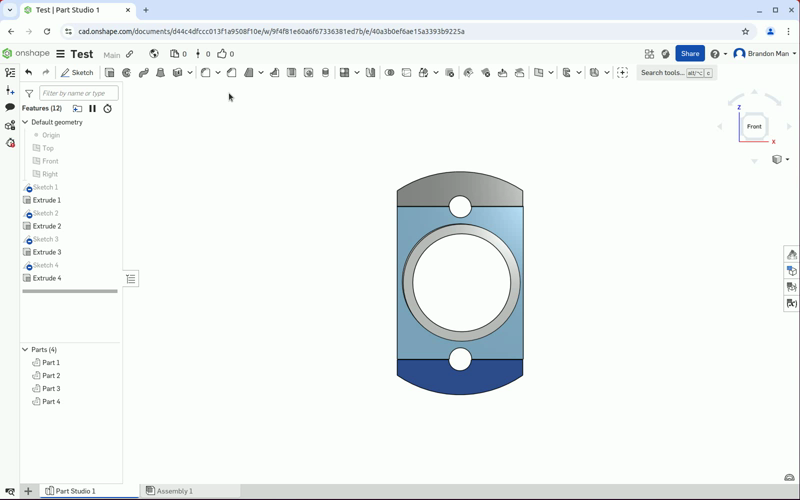
mouse_move(73, 352)
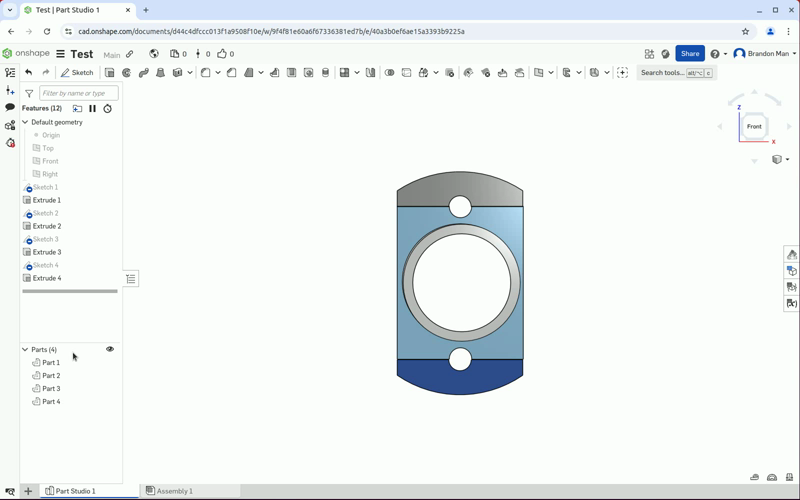
key(y)
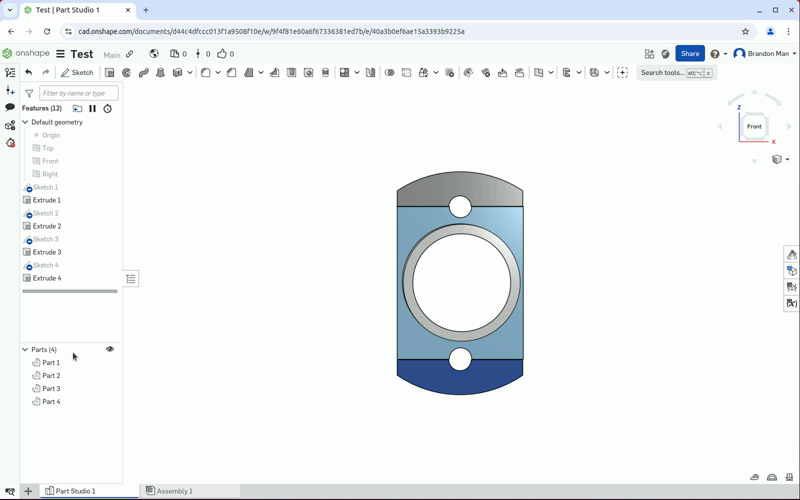
key(shift+p)
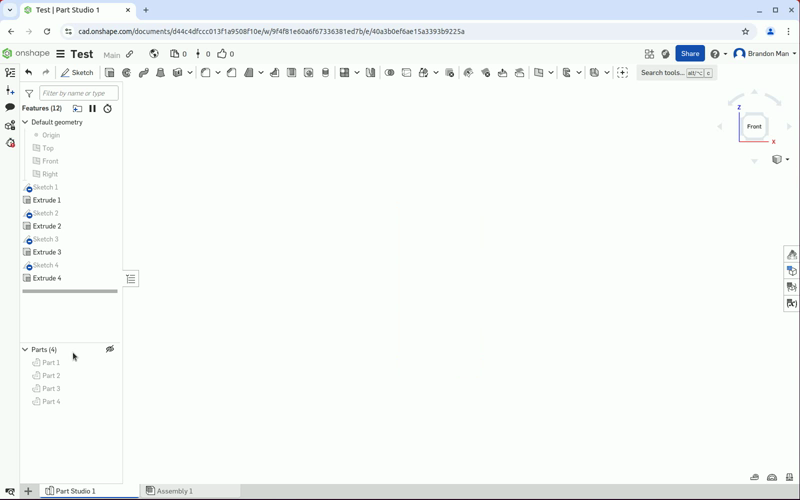
key(space)
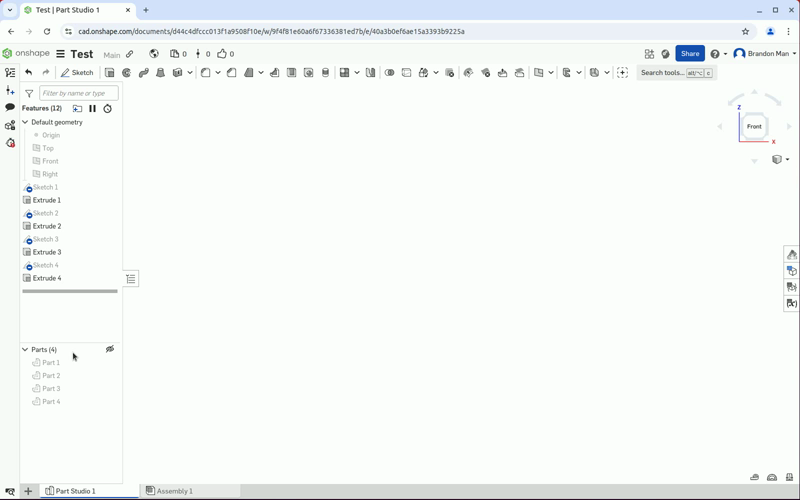
key_down(shift)
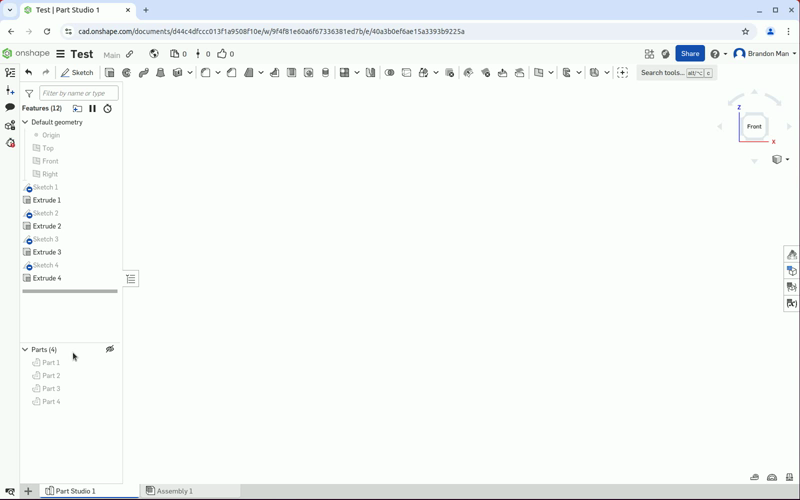
key(left)
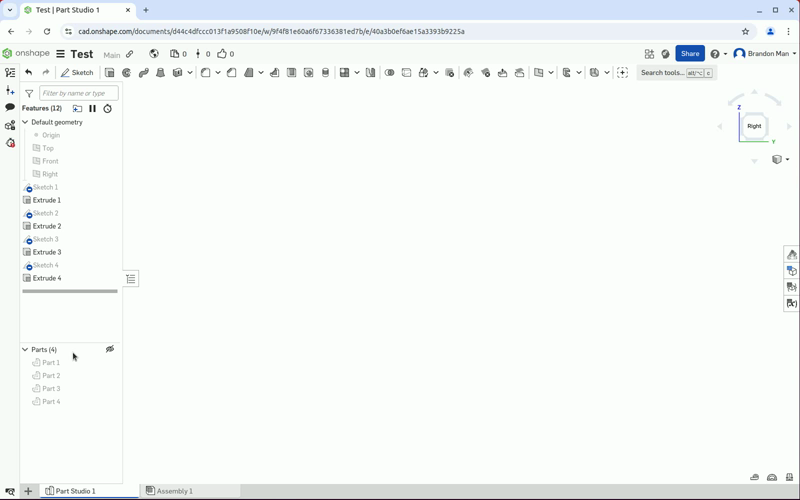
key_up(shift)
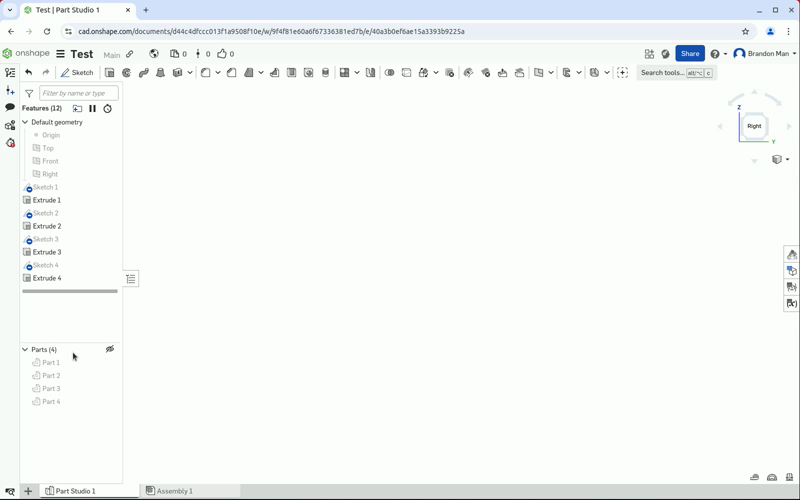
mouse_move(73, 352)
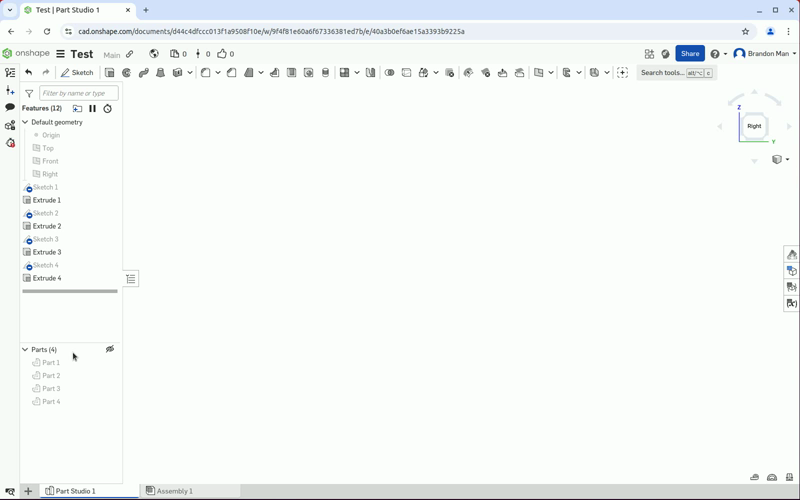
key(shift+y)
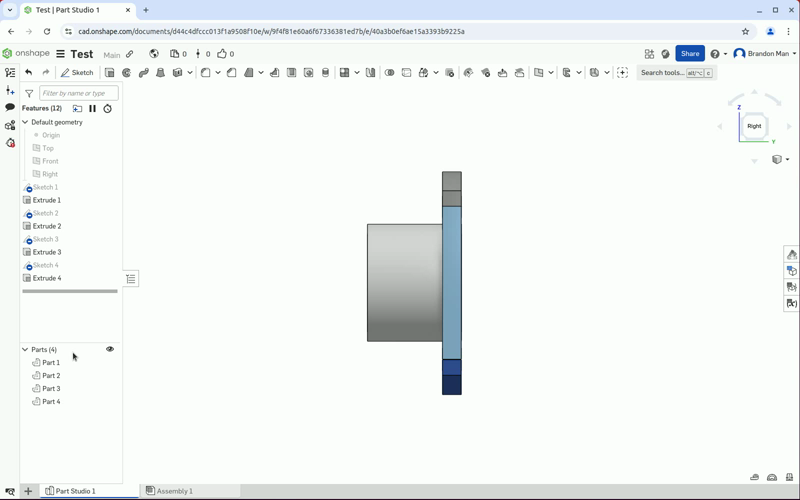
mouse_move(541, 75)
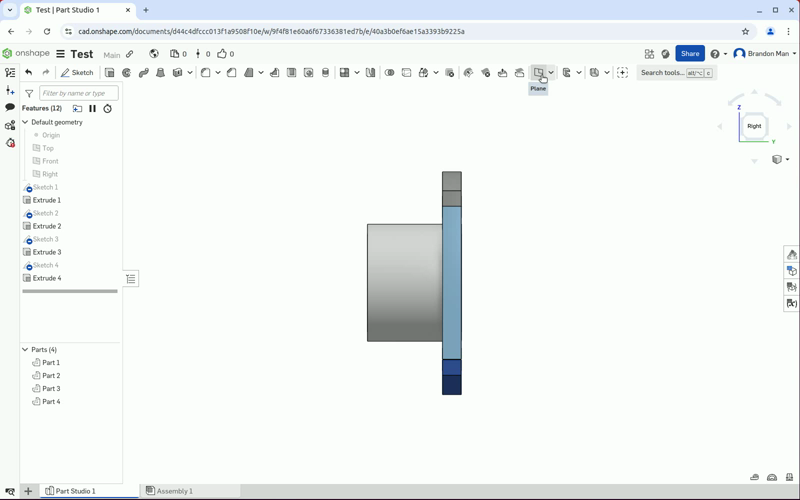
click(541, 75)
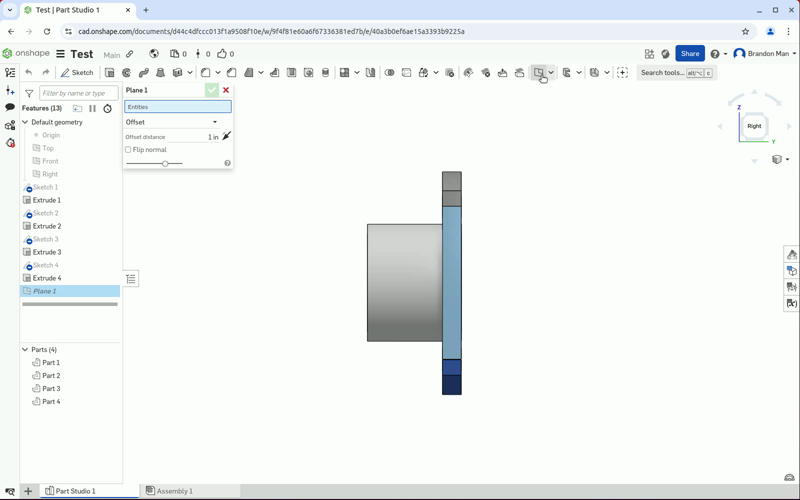
mouse_move(73, 176)
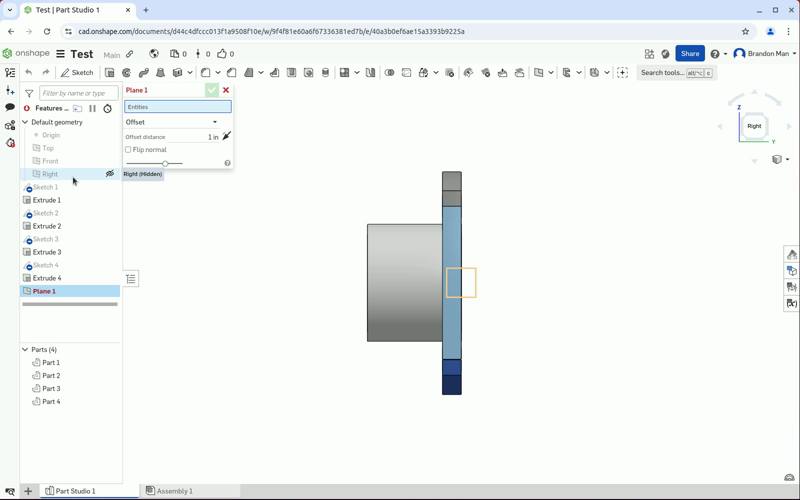
click(73, 176)
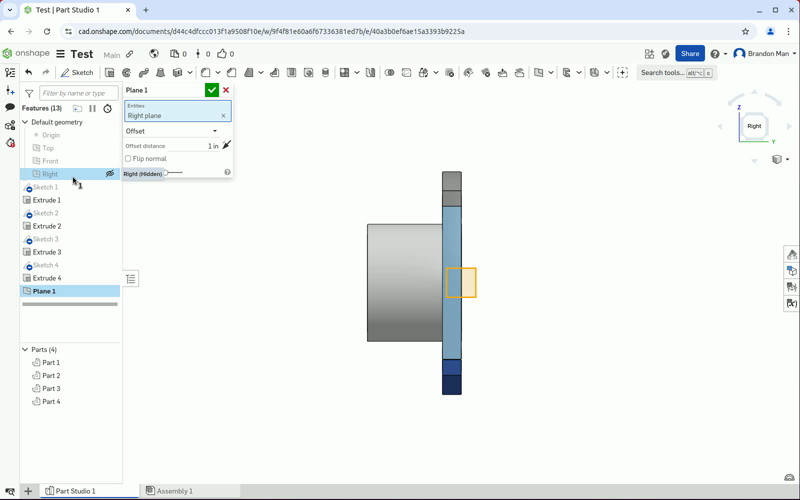
key(tab, 2)
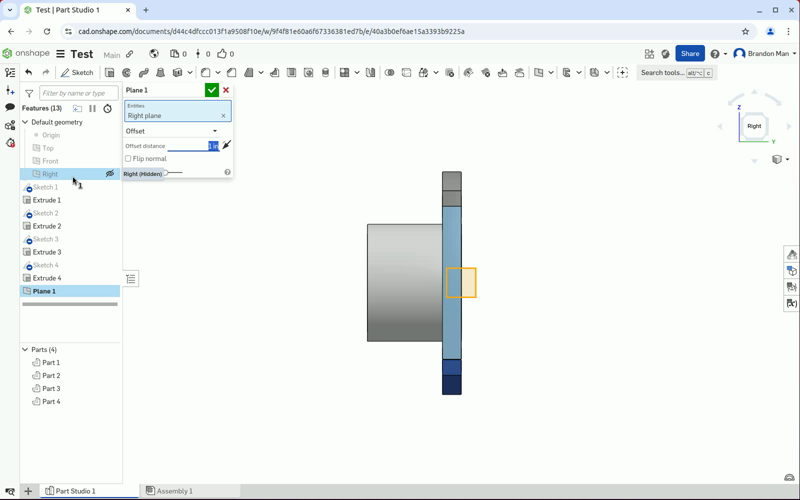
text(13.002)
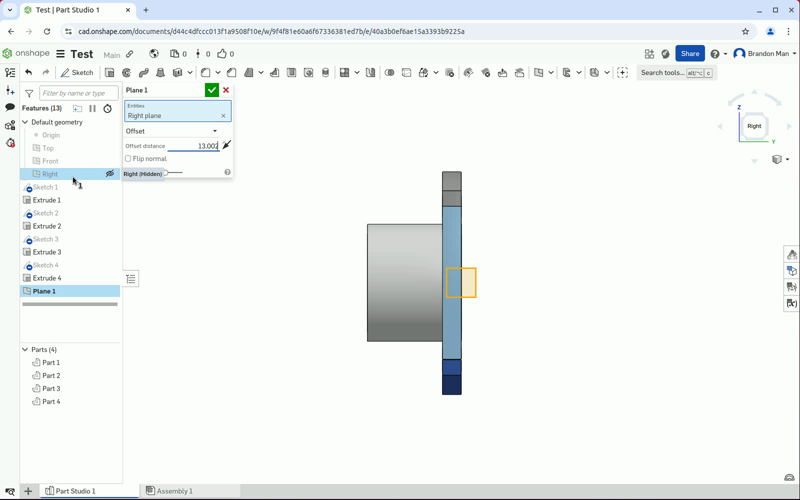
key(enter, 2)
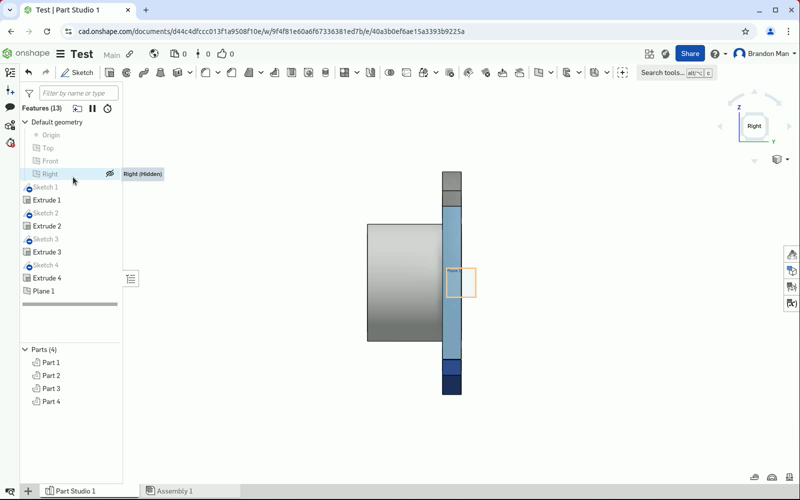
key(shift+s)
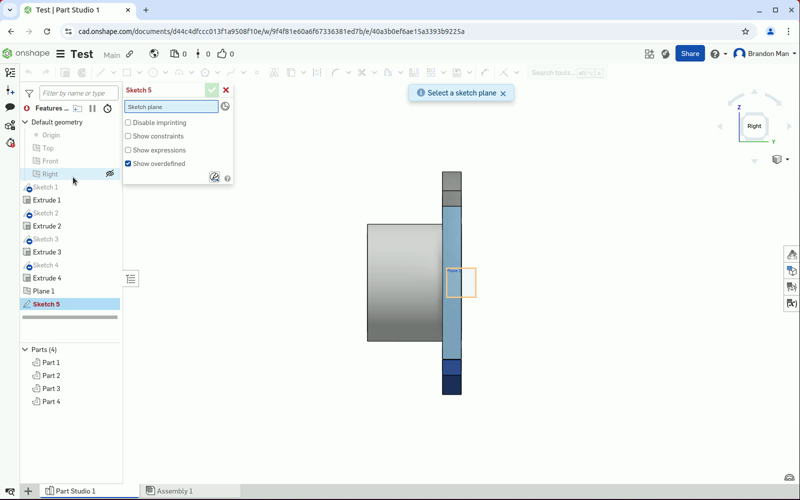
mouse_move(73, 293)
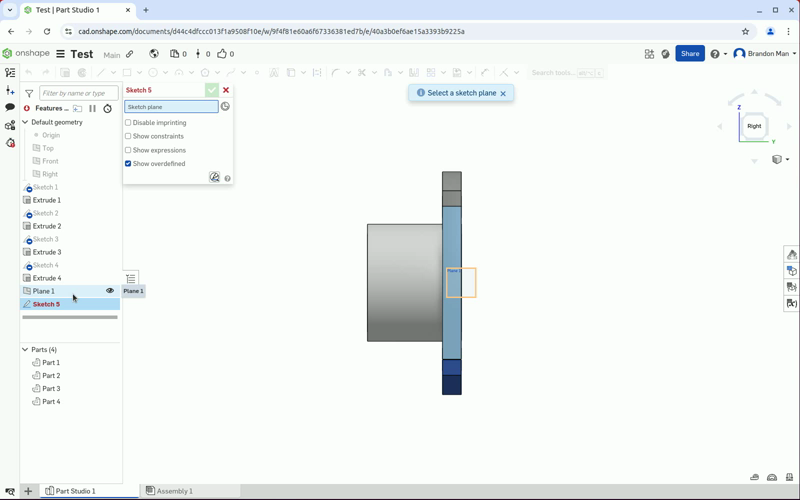
click(73, 293)
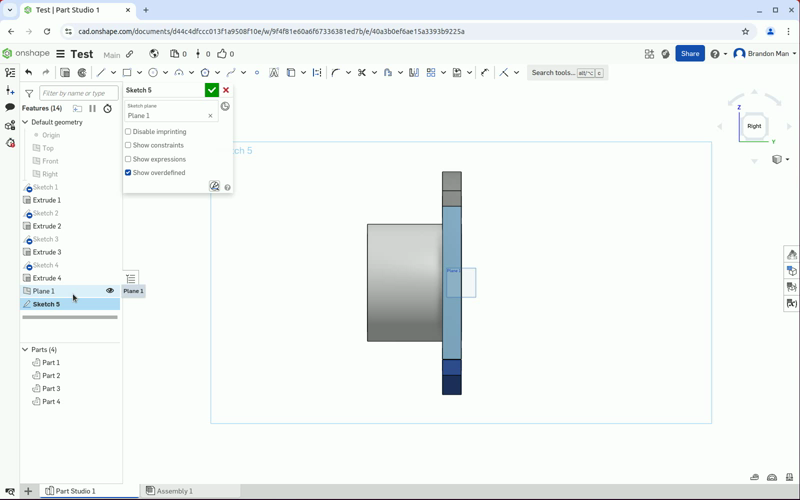
mouse_move(73, 352)
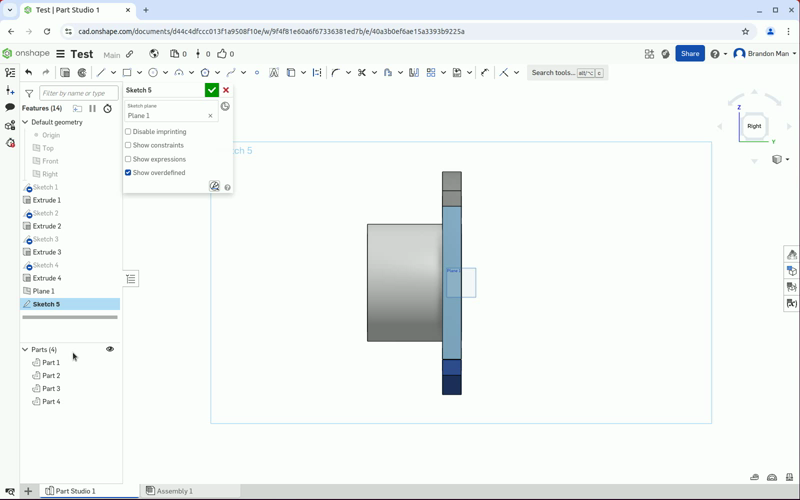
key(y)
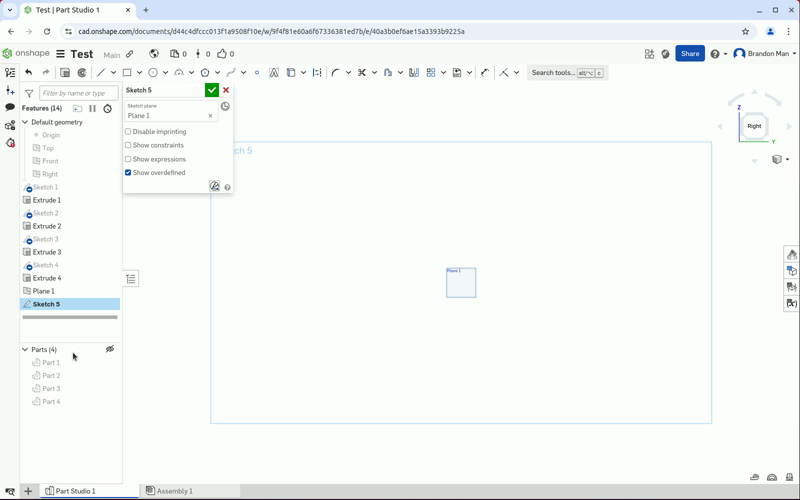
key(c)
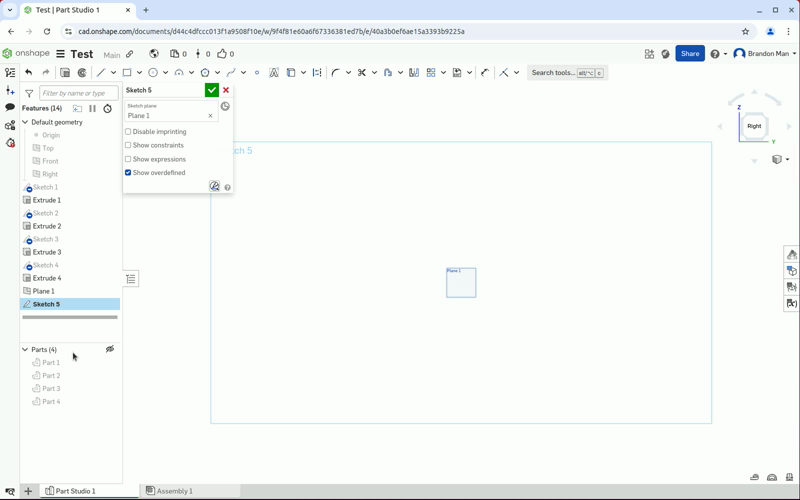
key_down(shift)
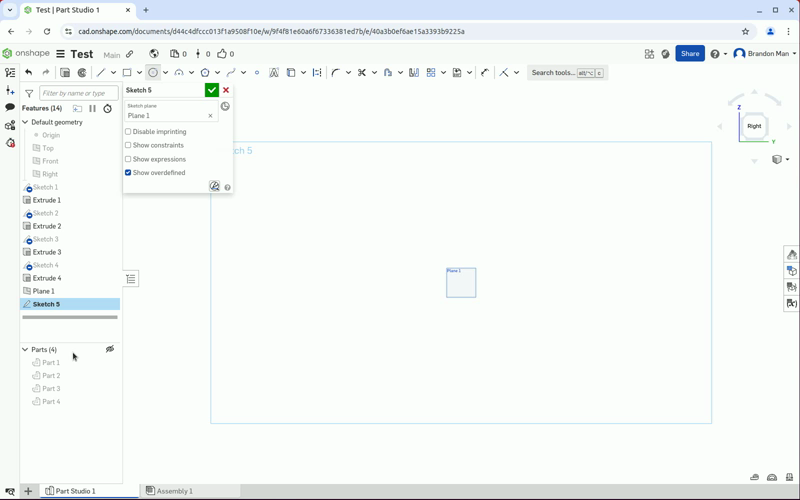
mouse_move(405, 282)
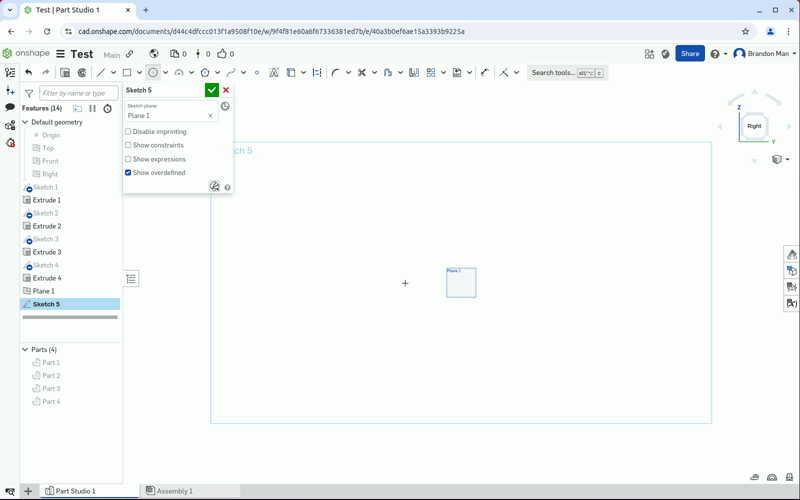
click(405, 282)
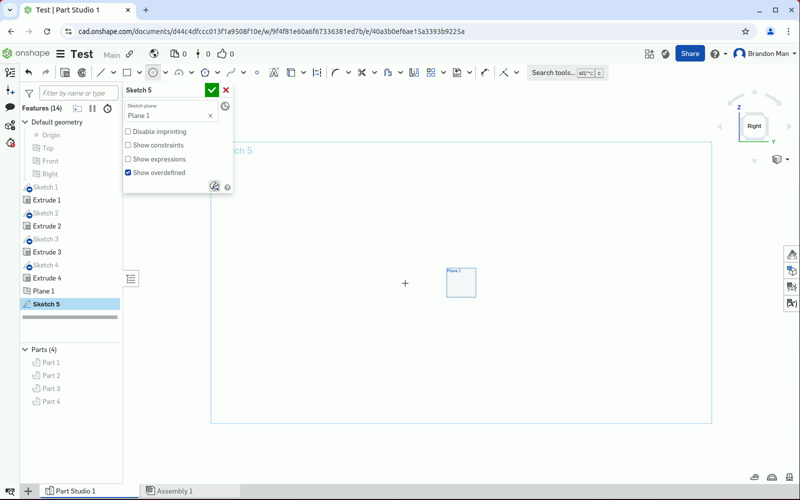
key_up(shift)
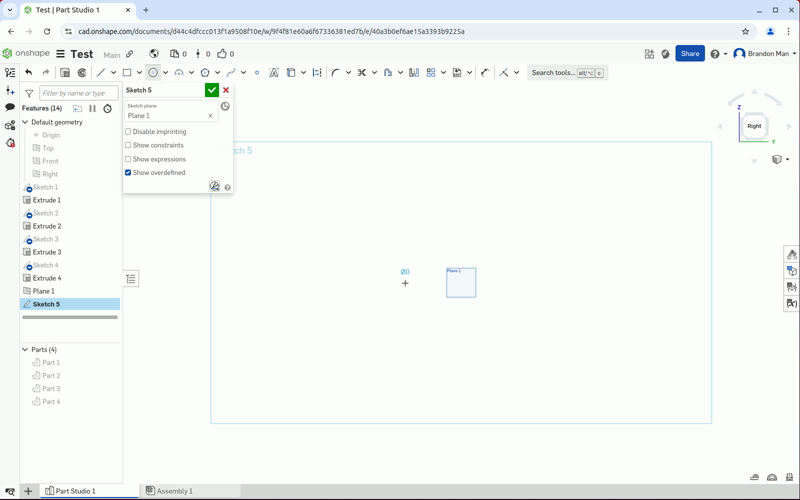
mouse_move(417, 282)
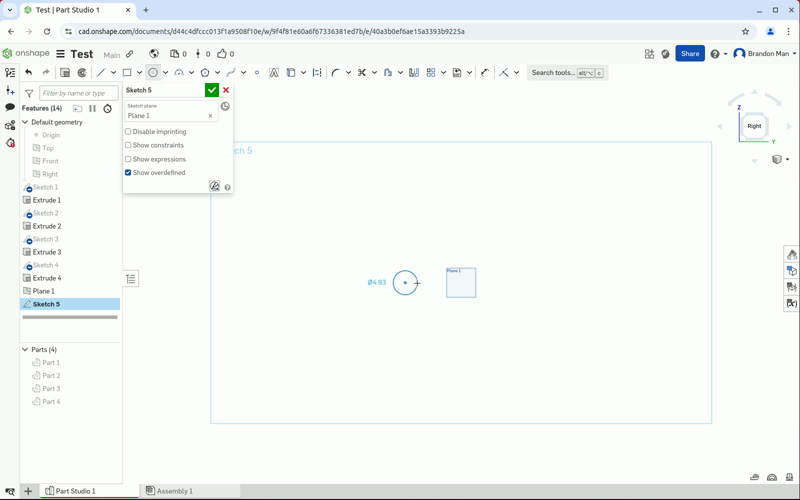
click(417, 282)
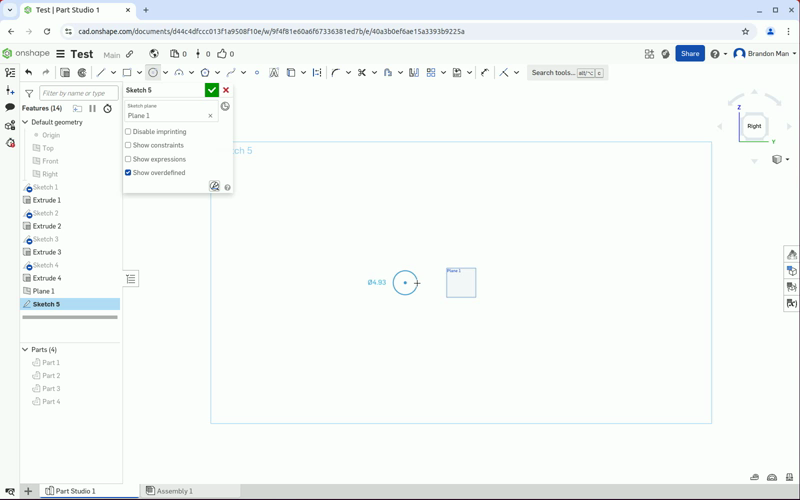
key(esc)
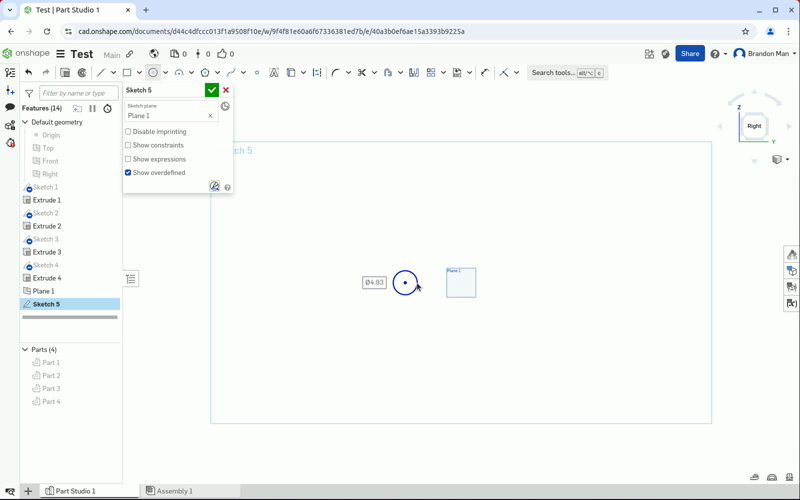
mouse_move(404, 279)
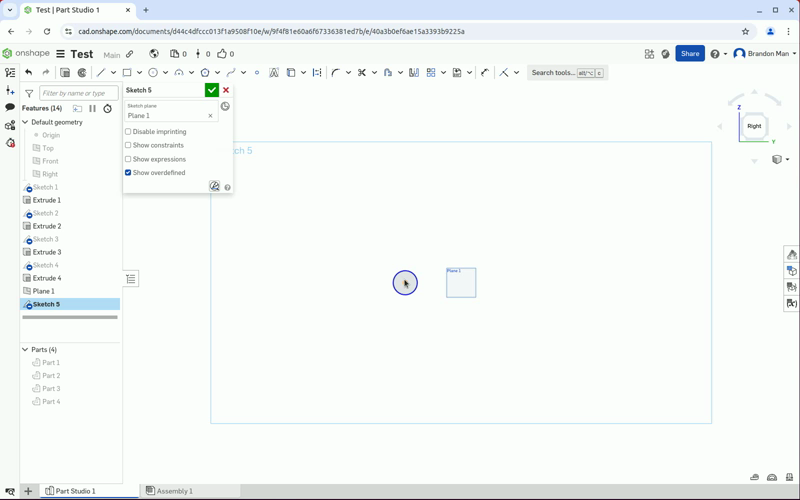
scroll(6)
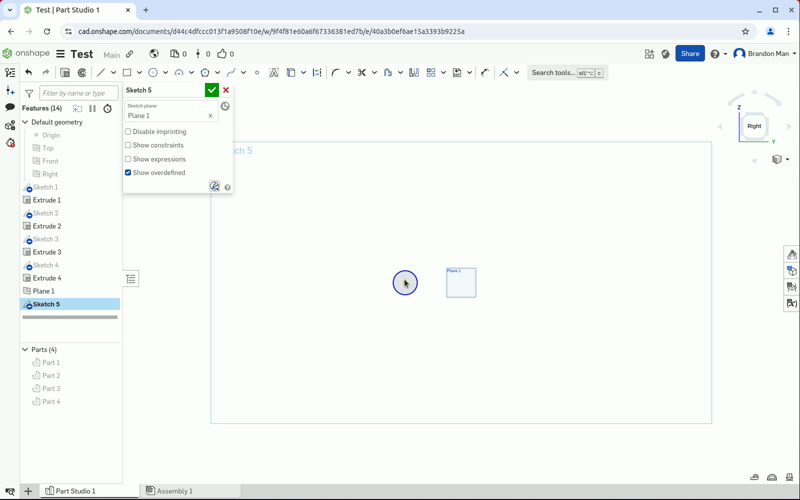
scroll(6)
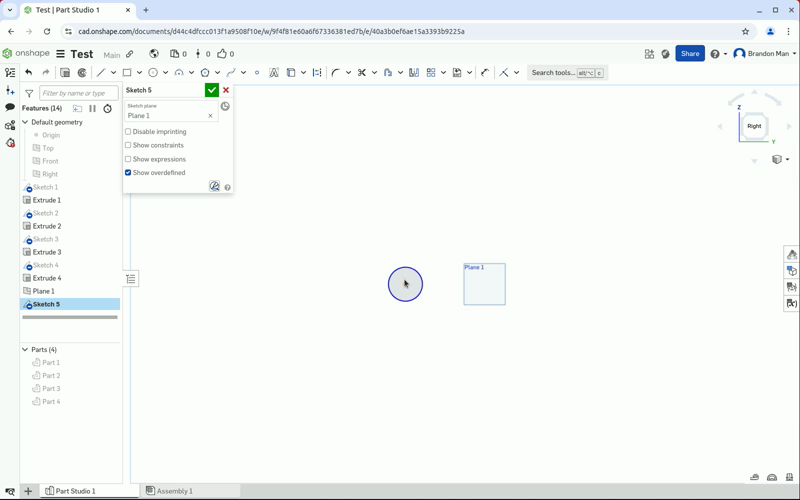
scroll(6)
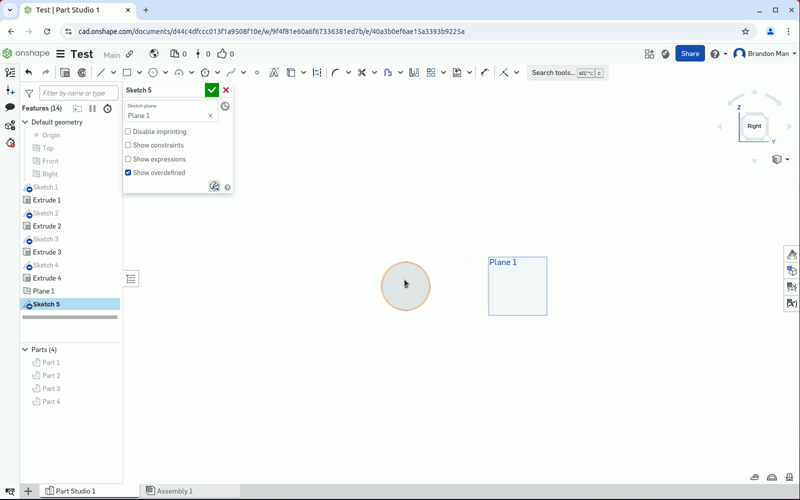
scroll(6)
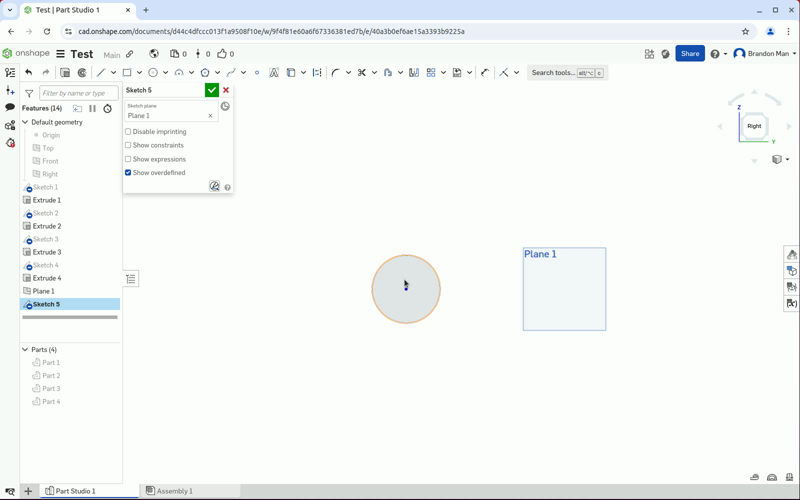
scroll(6)
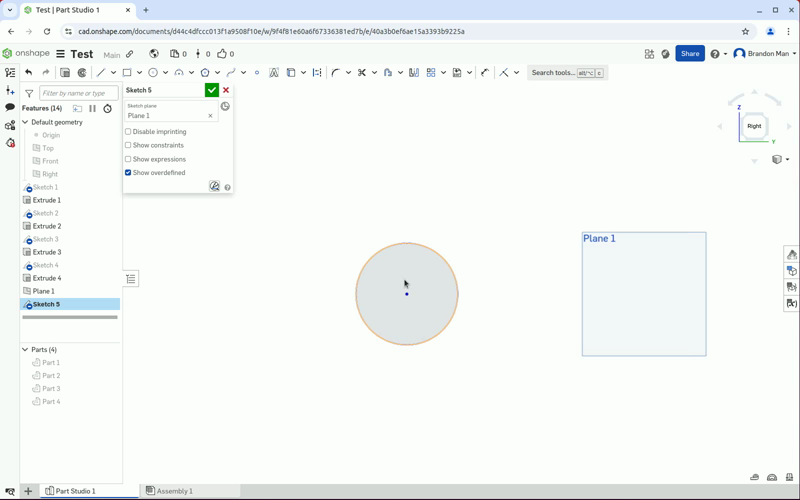
scroll(6)
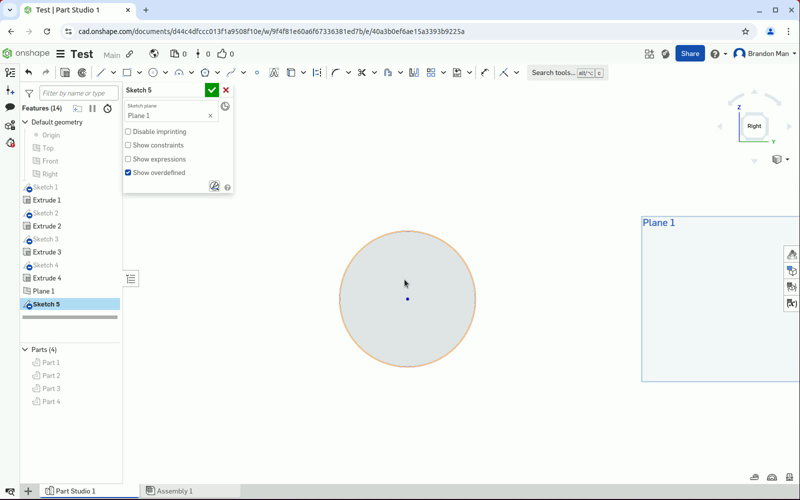
scroll(6)
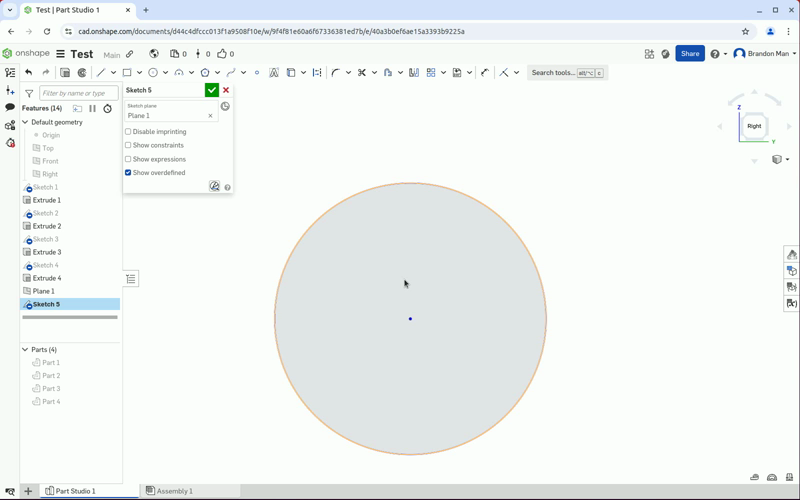
click(404, 279)
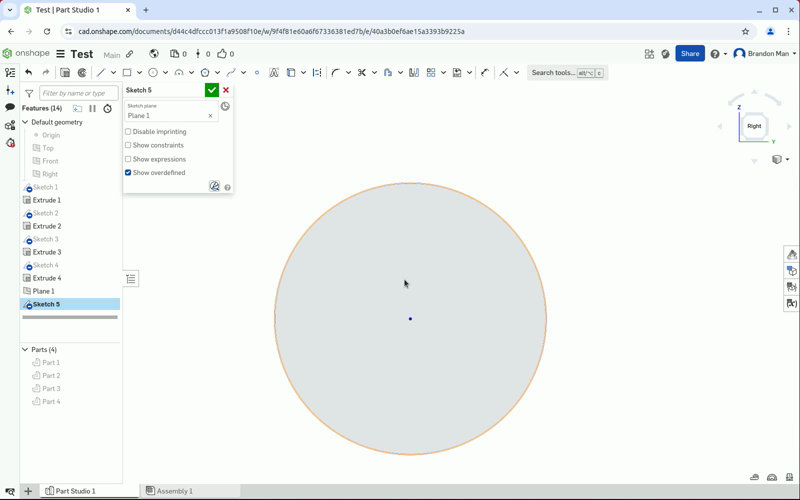
scroll(-6)
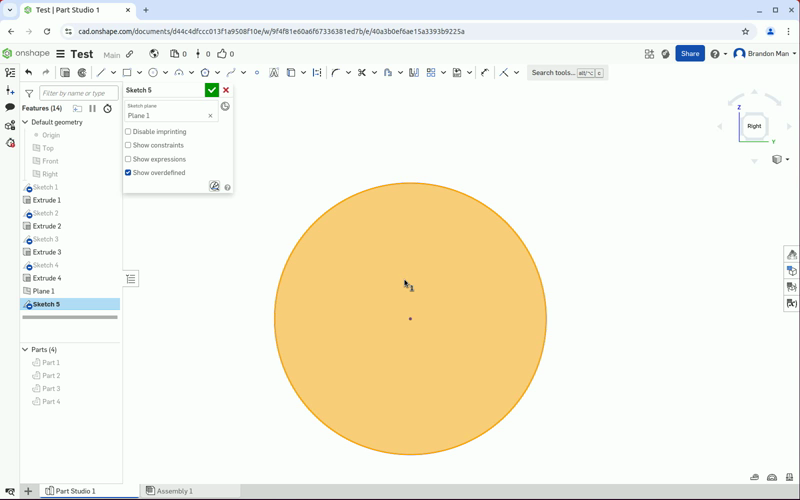
scroll(-6)
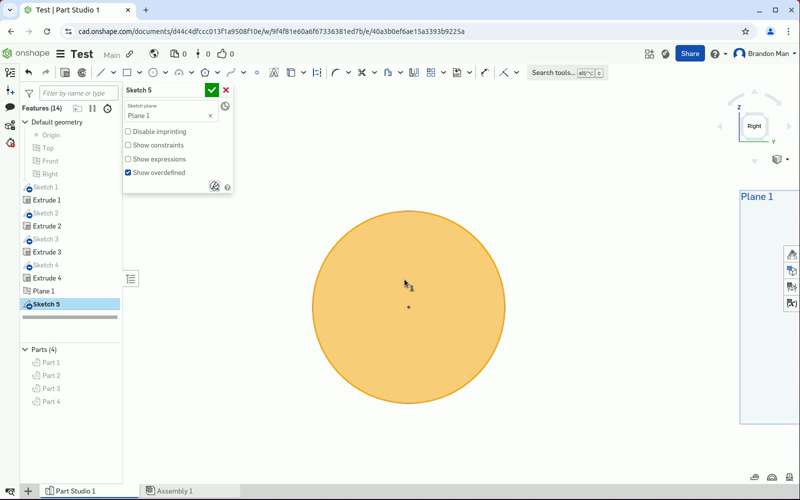
scroll(-6)
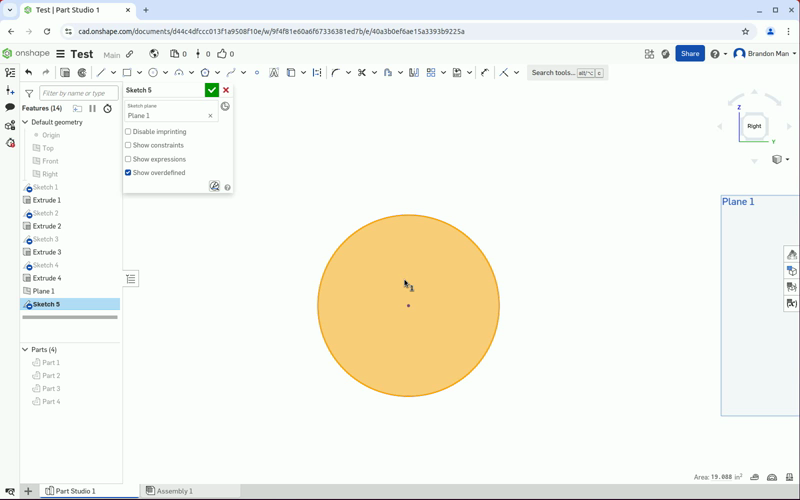
scroll(-6)
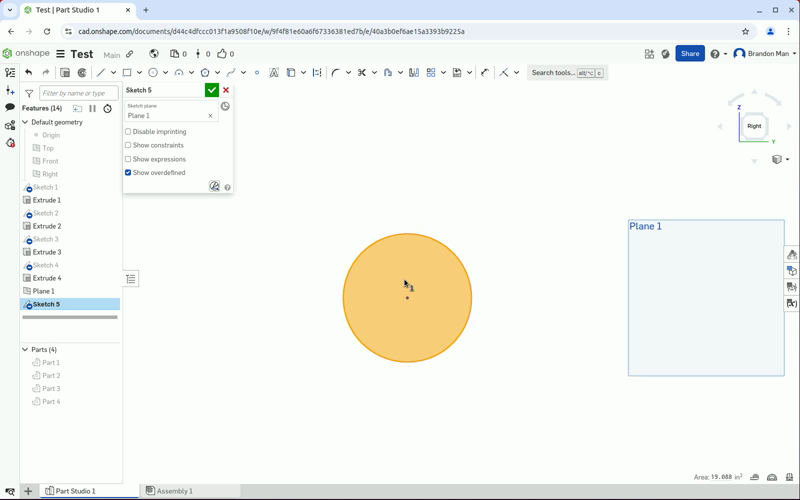
scroll(-6)
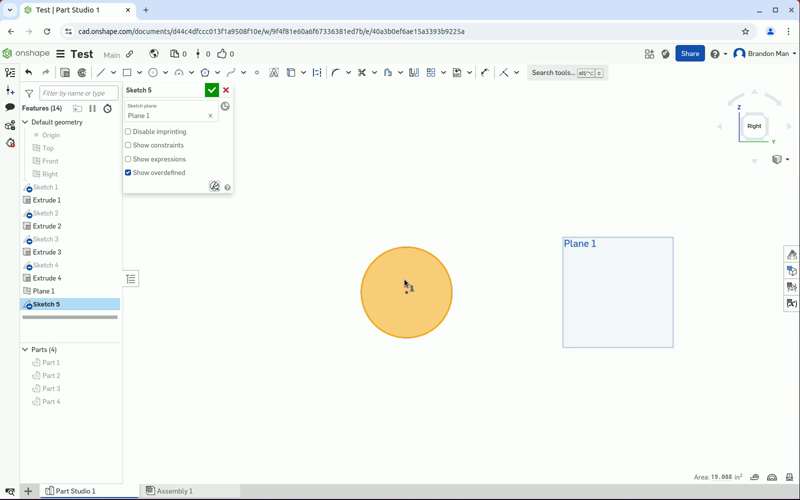
scroll(-6)
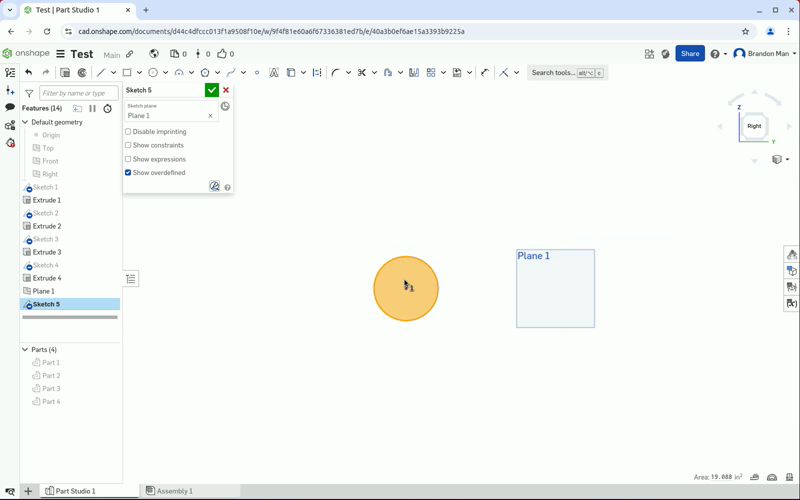
scroll(-6)
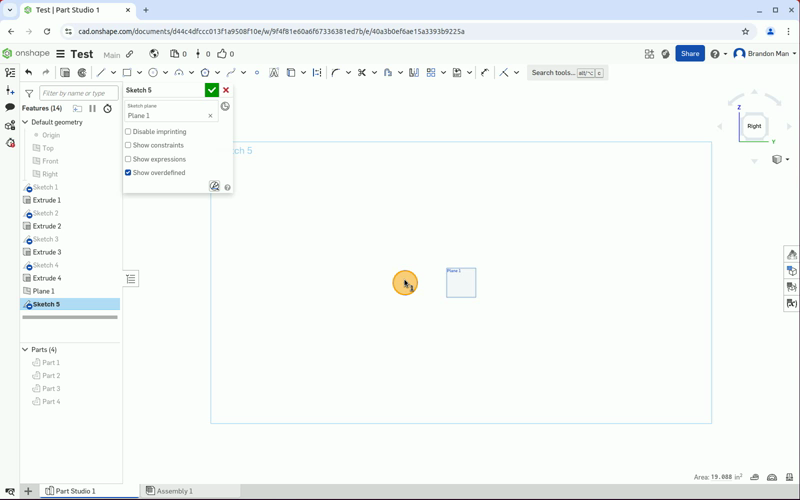
mouse_move(73, 352)
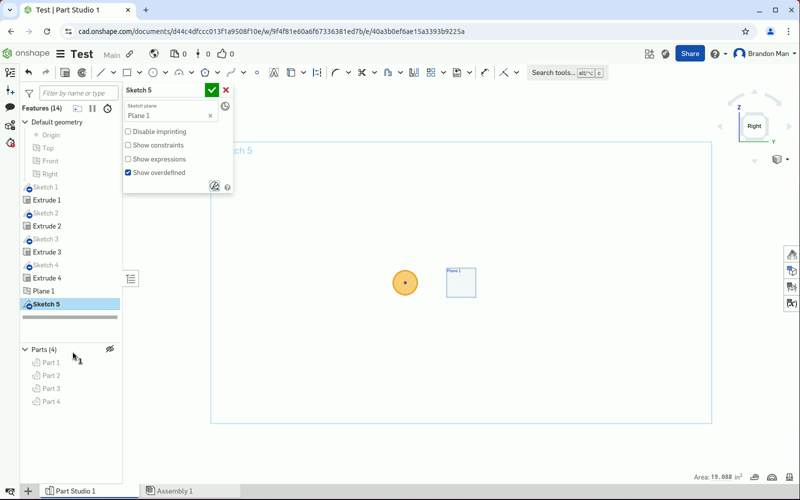
key(shift+y)
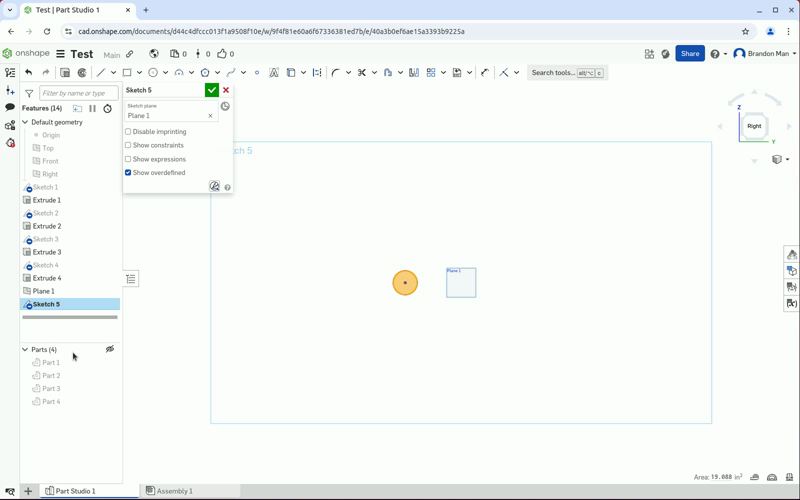
key(shift+e)
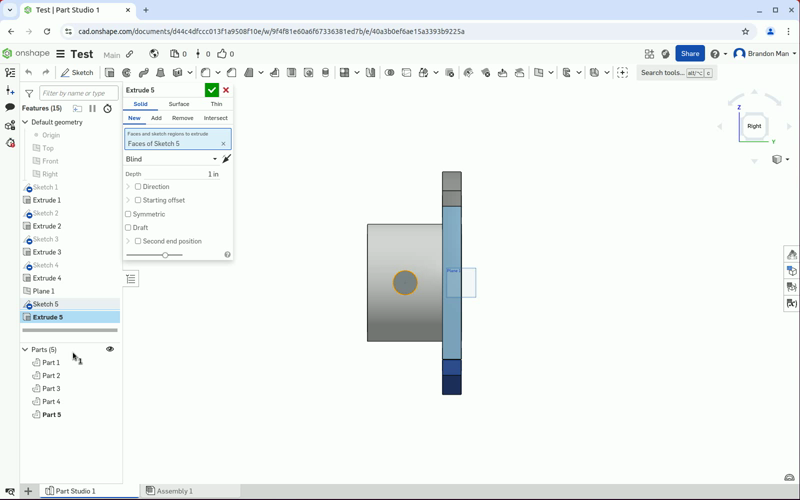
mouse_move(143, 106)
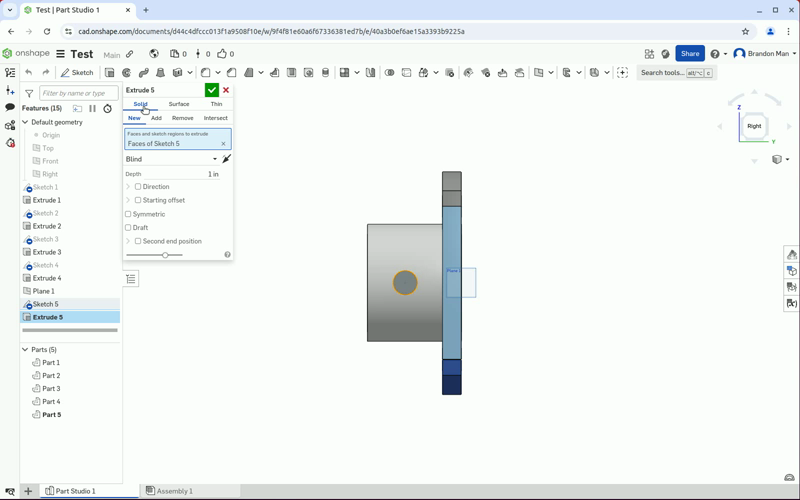
click(143, 106)
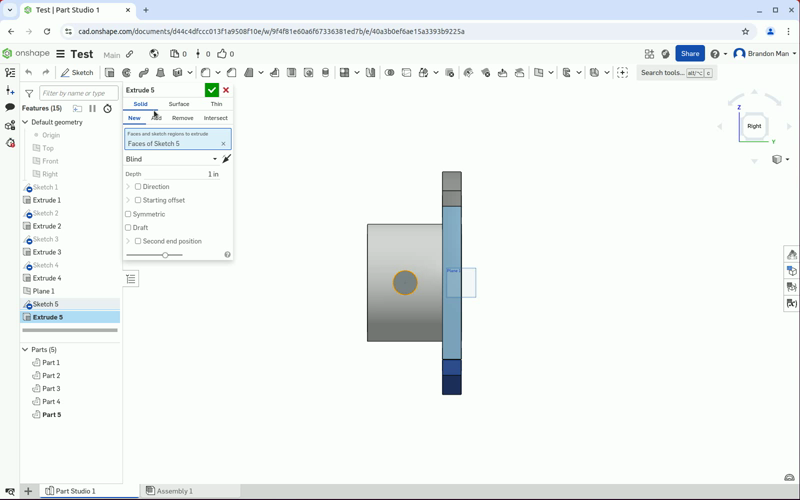
mouse_move(186, 120)
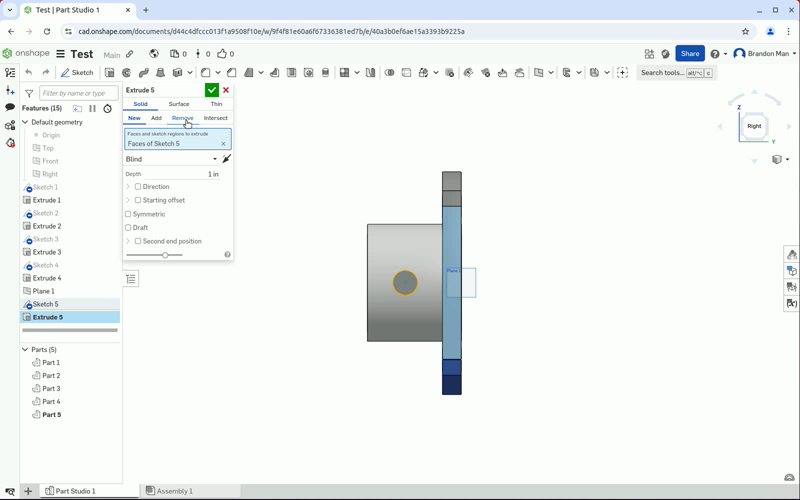
click(186, 120)
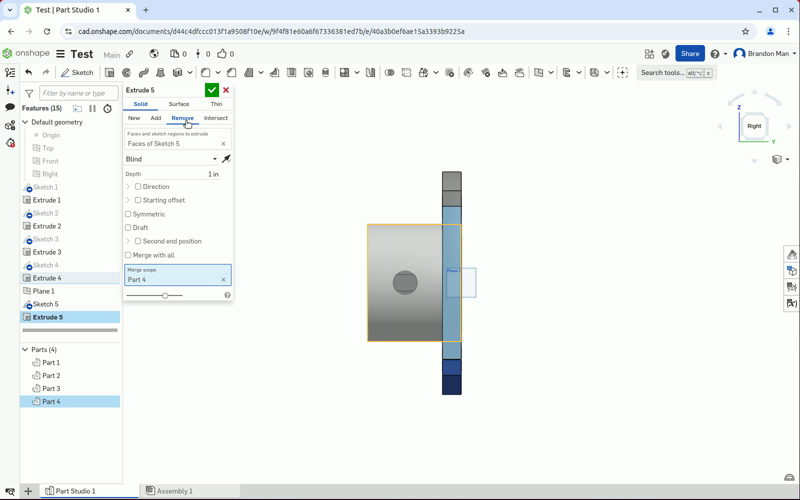
key(tab, 4)
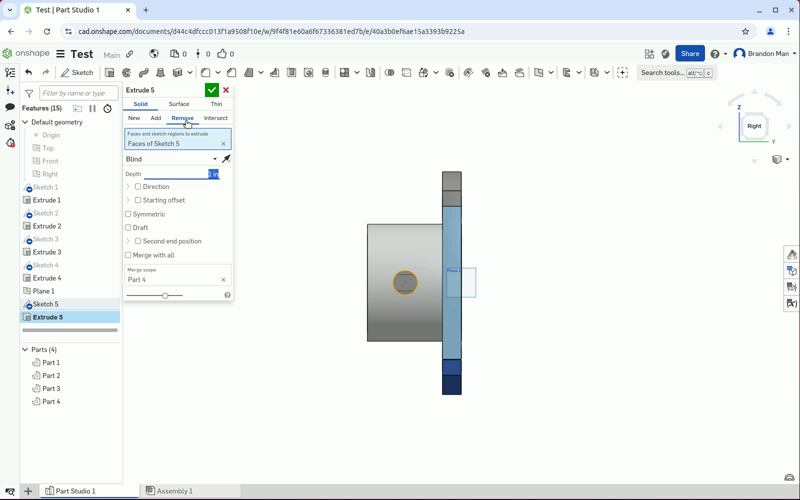
text(28.885)
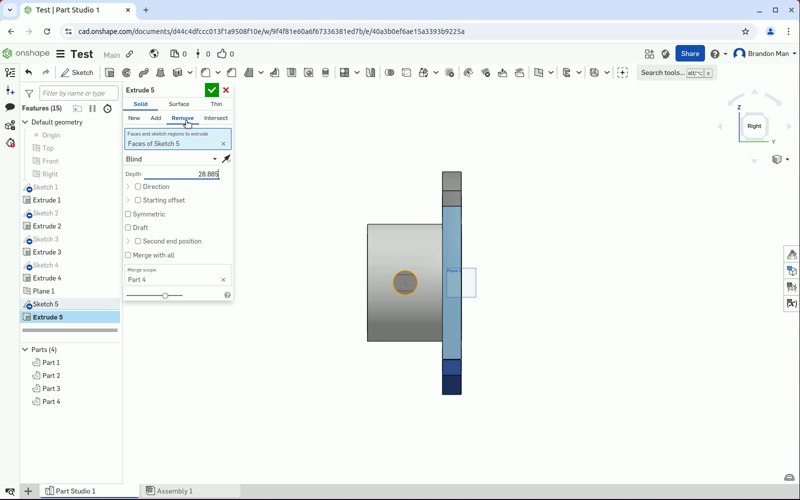
key(tab, 6)
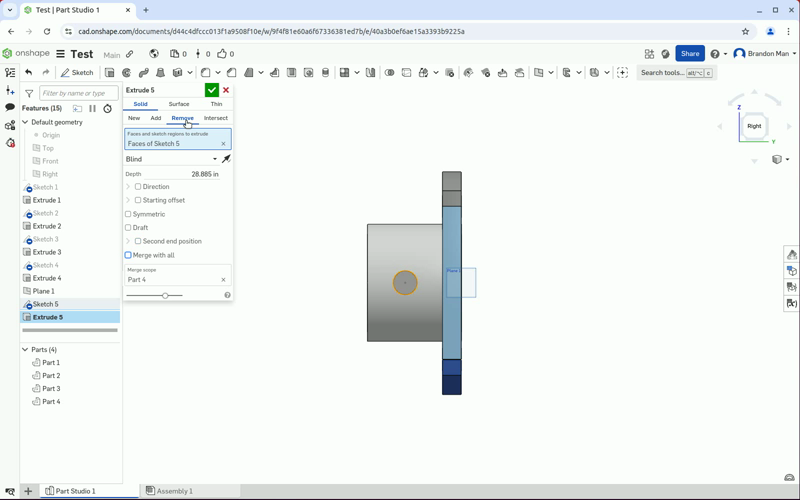
key(space)
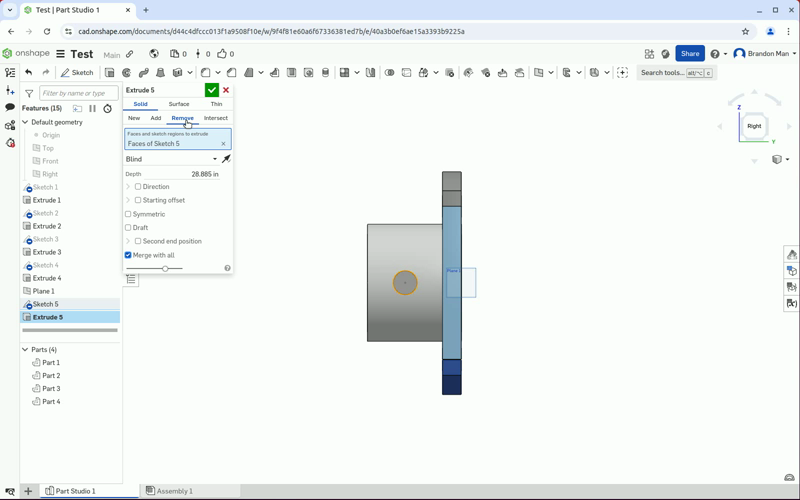
key(enter)
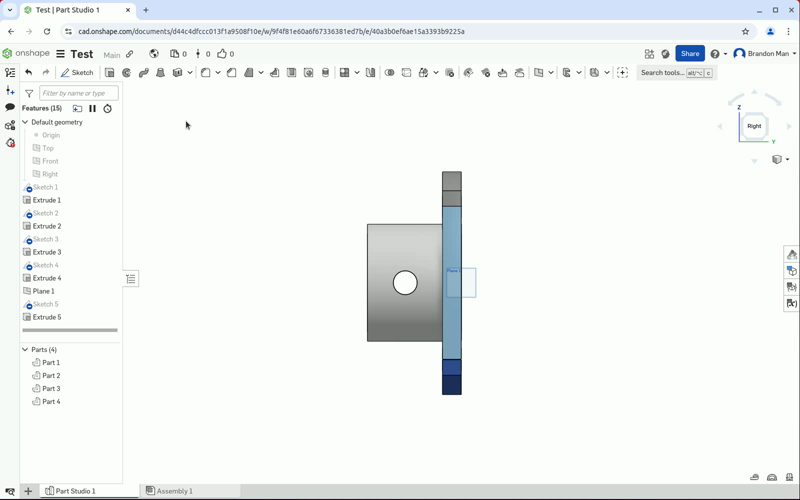
key(shift+h)
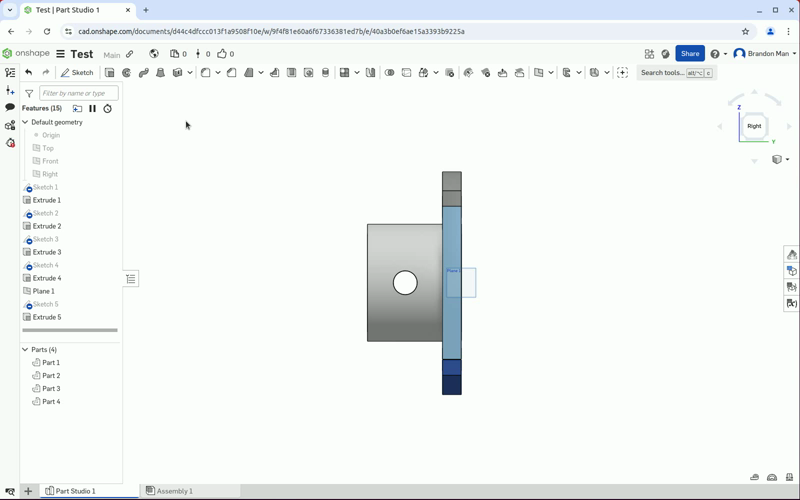
key(shift+h)
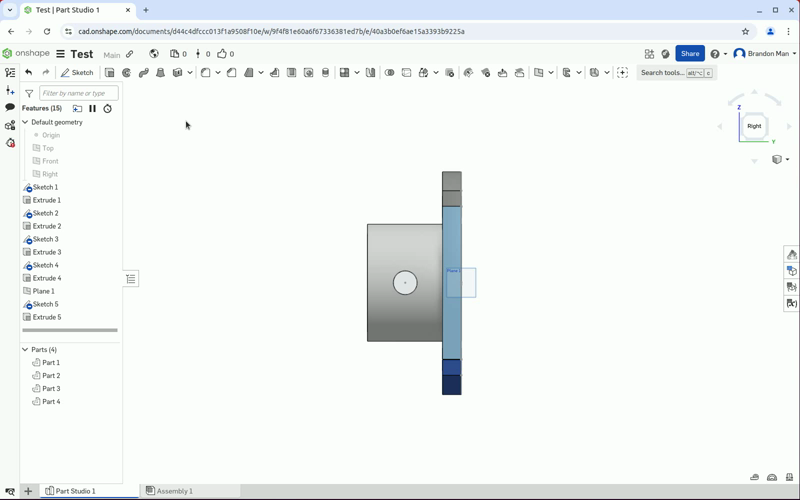
key(shift+7)
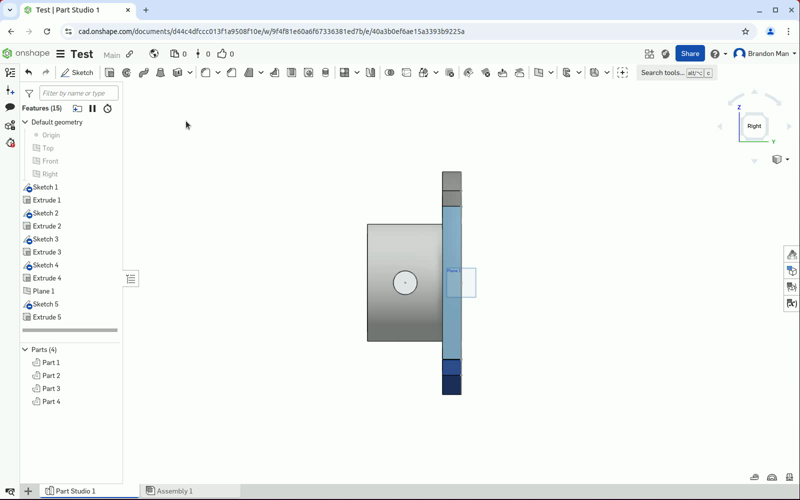
key(right, 2)
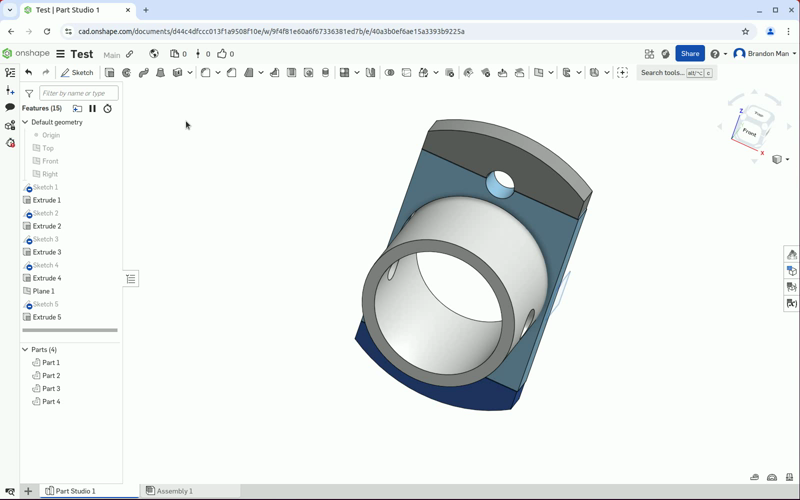
key(down, 2)
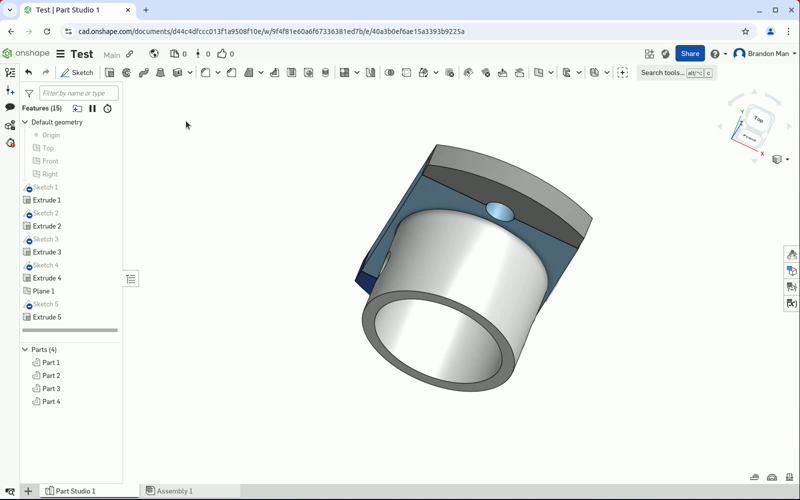
key(up, 2)
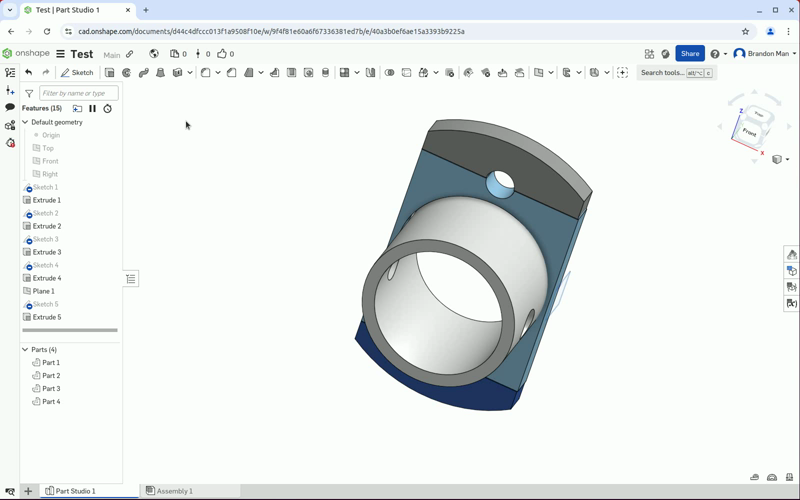
key(left, 2)
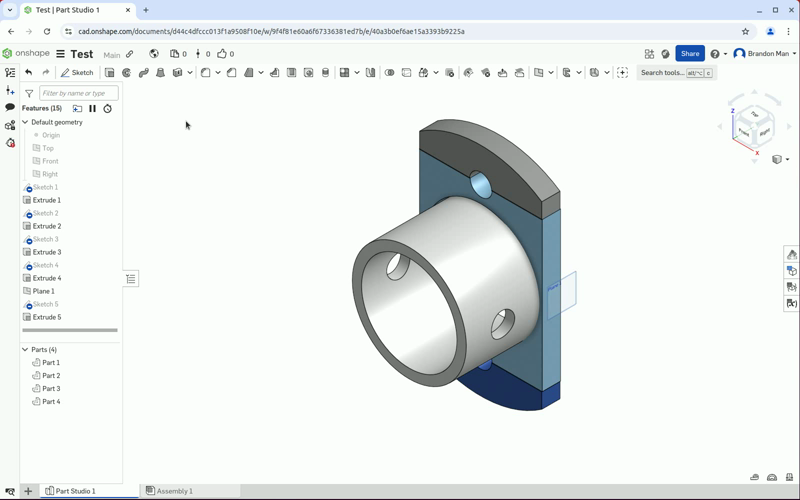
mouse_move(73, 189)
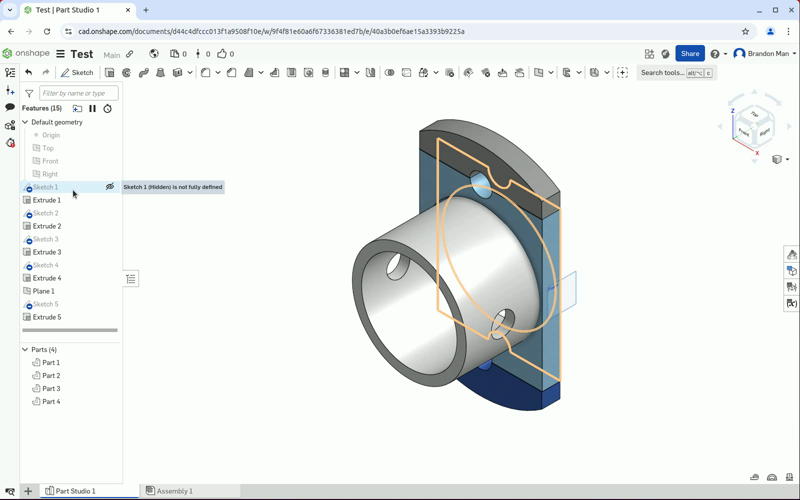
click(73, 189)